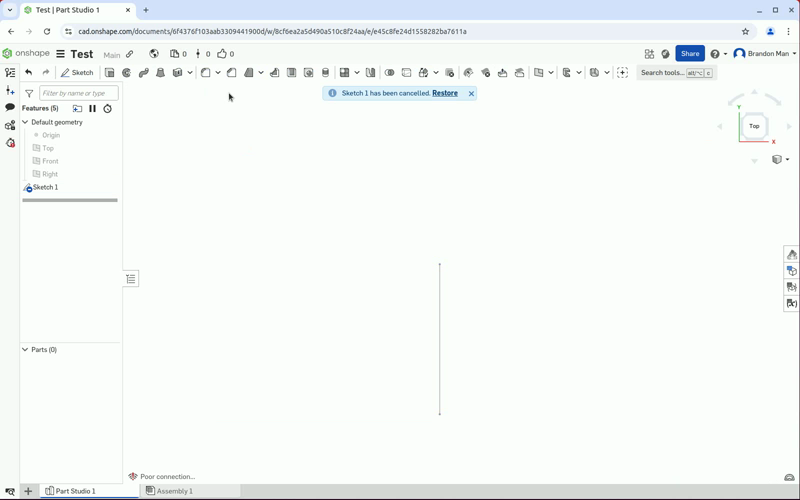
key(shift+h)
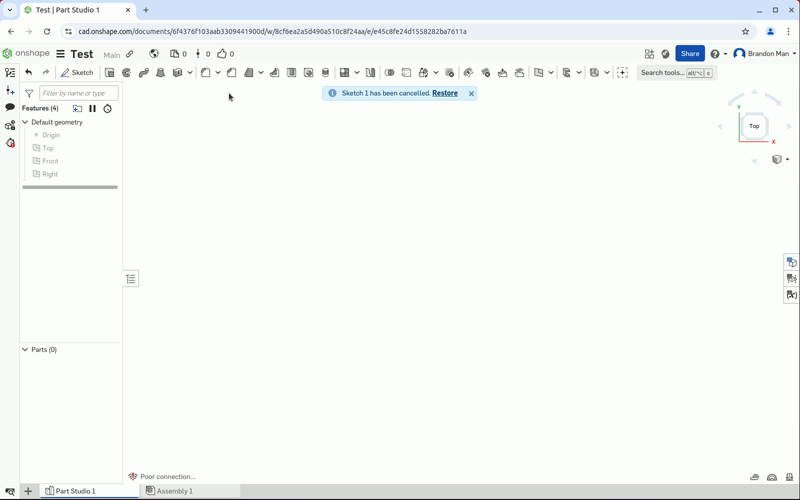
mouse_move(73, 352)
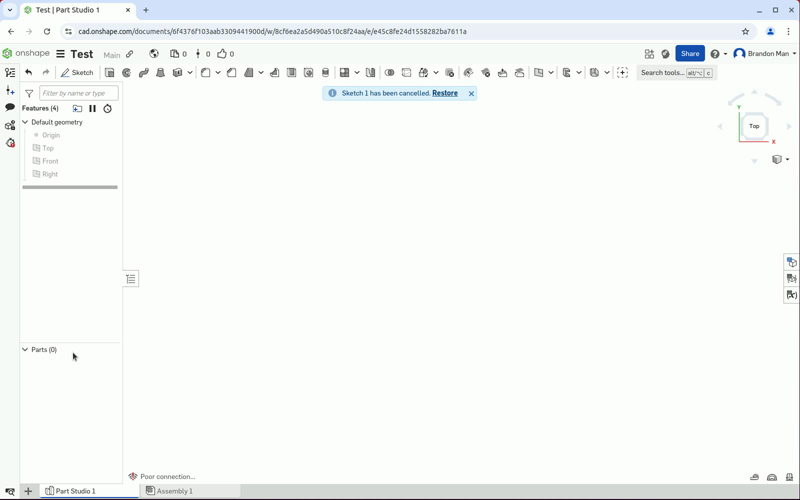
key(y)
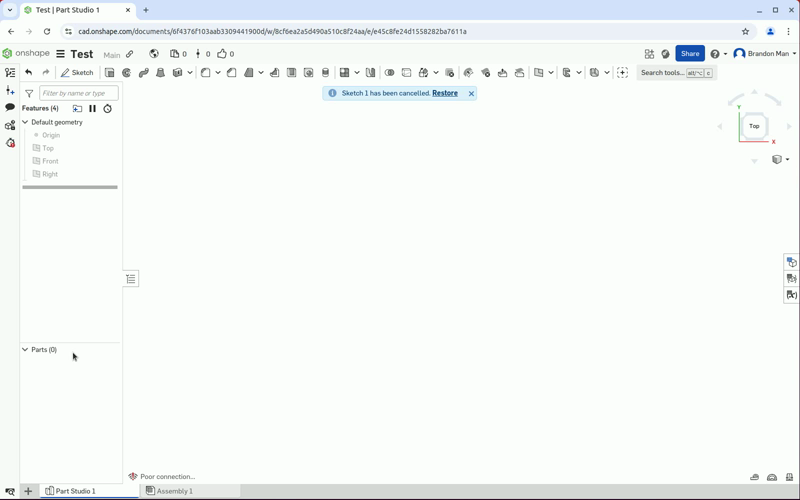
key(shift+p)
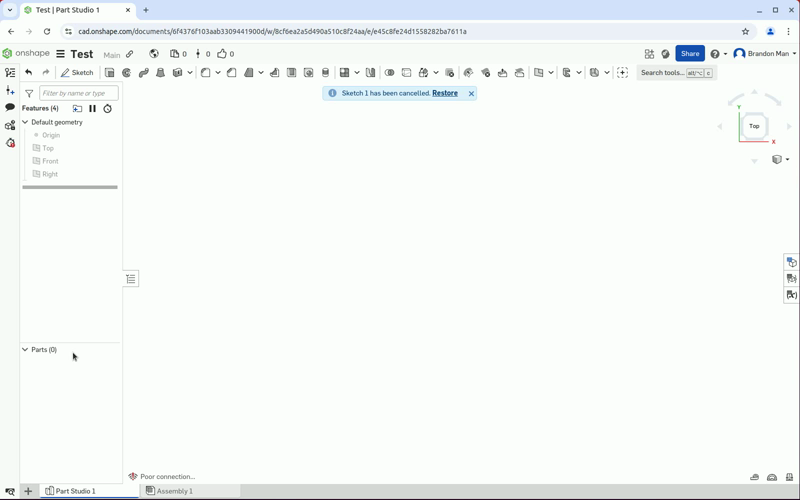
key(space)
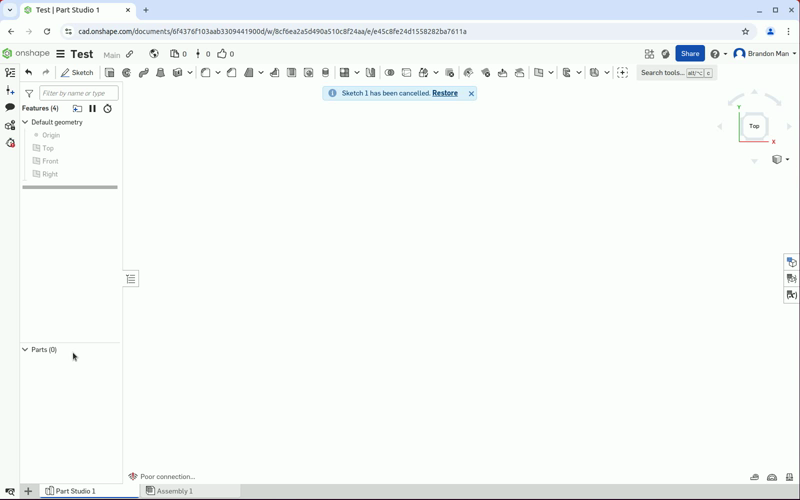
key_down(shift)
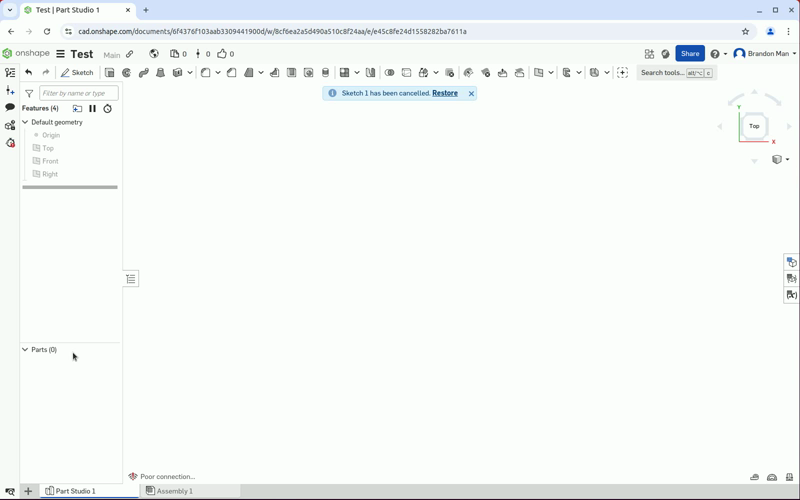
key(up)
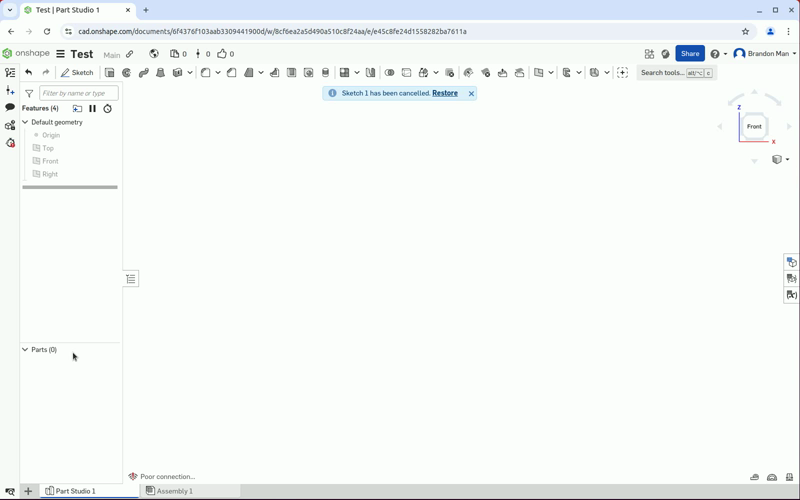
key_up(shift)
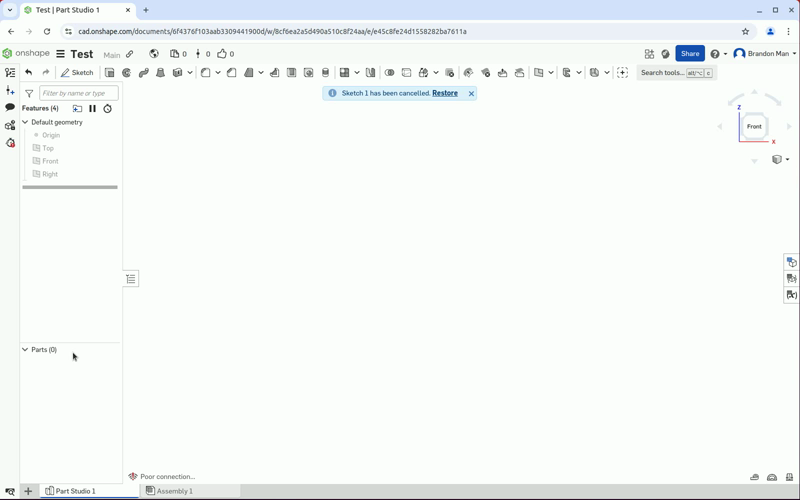
mouse_move(73, 352)
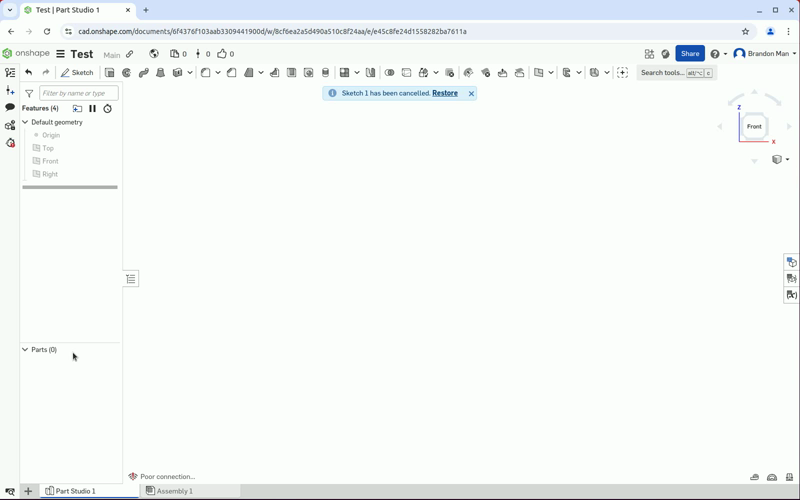
key(shift+y)
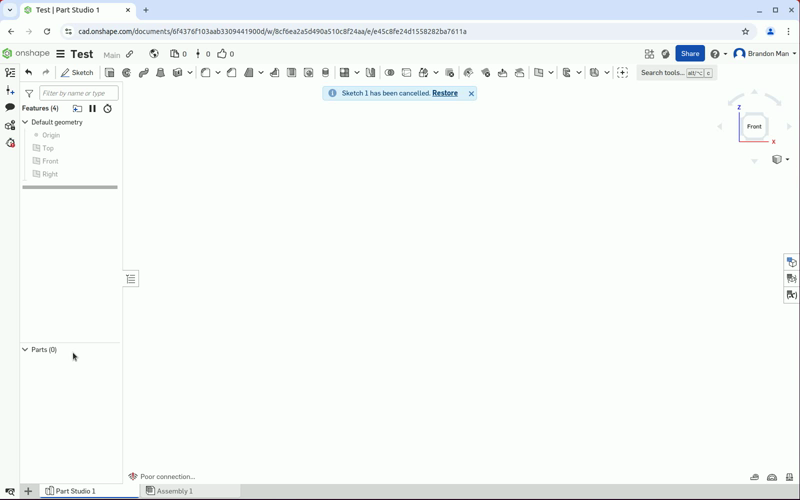
key(shift+s)
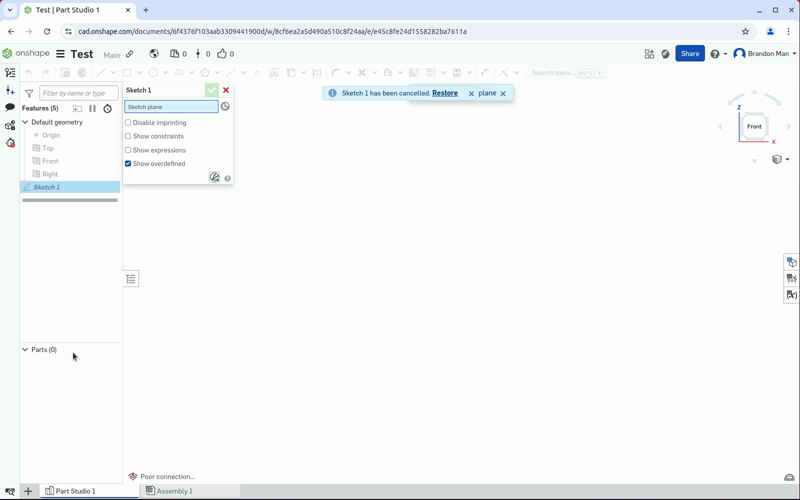
mouse_move(73, 163)
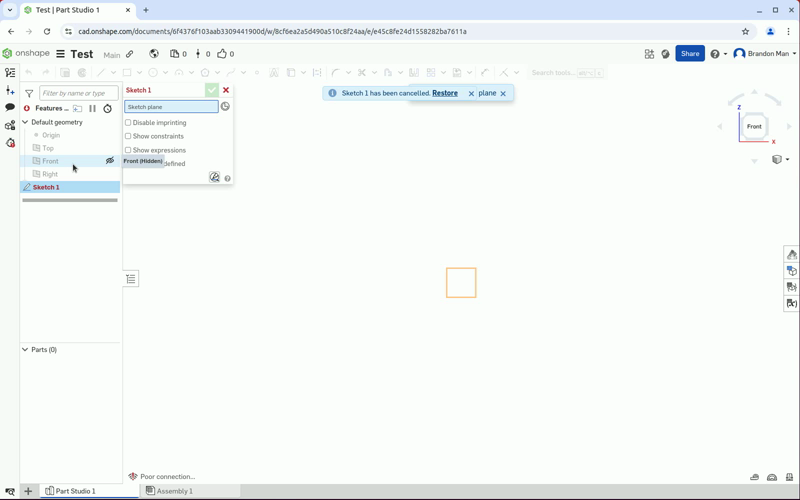
click(73, 163)
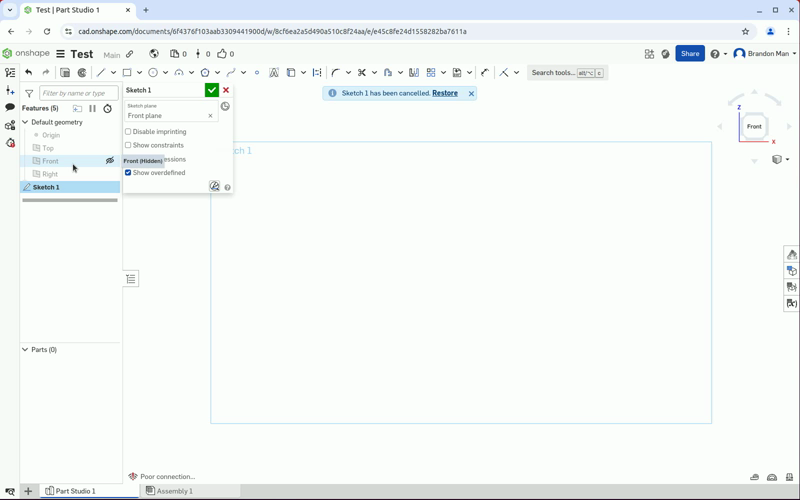
mouse_move(73, 352)
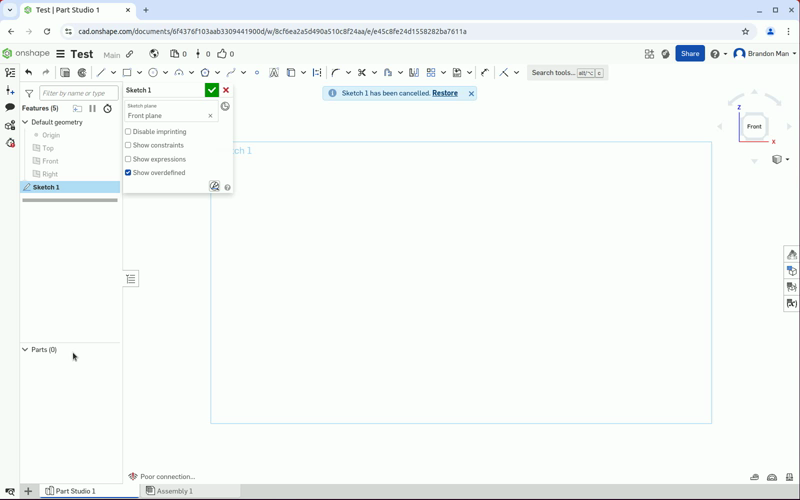
key(y)
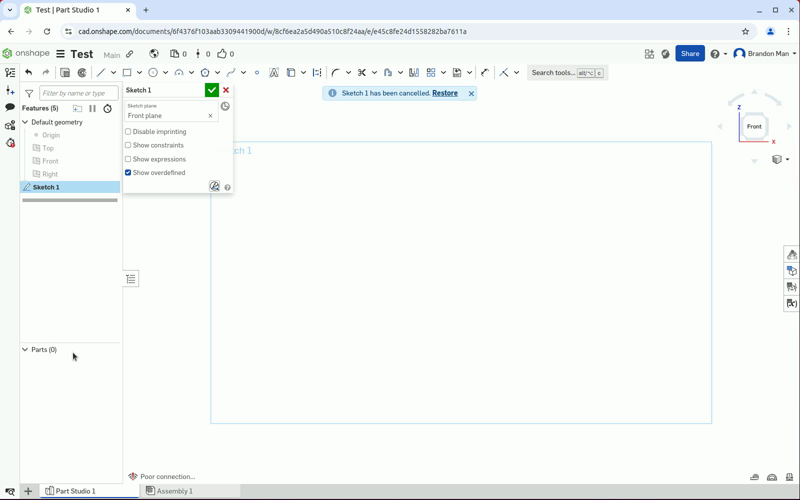
key(l)
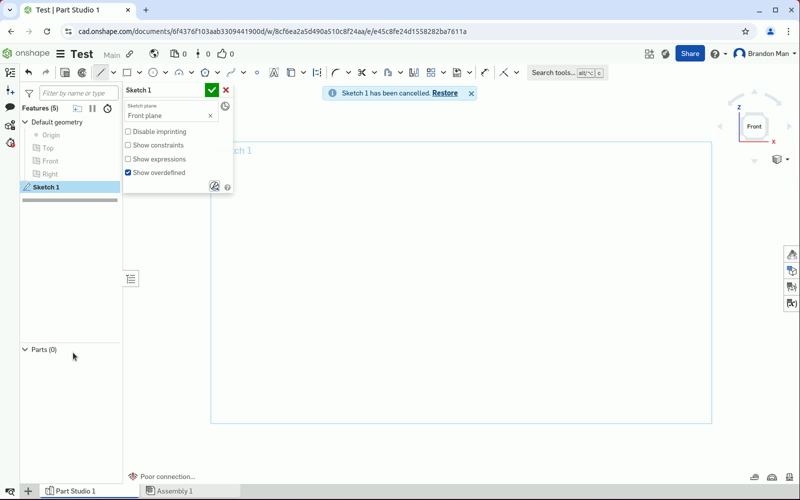
key_down(shift)
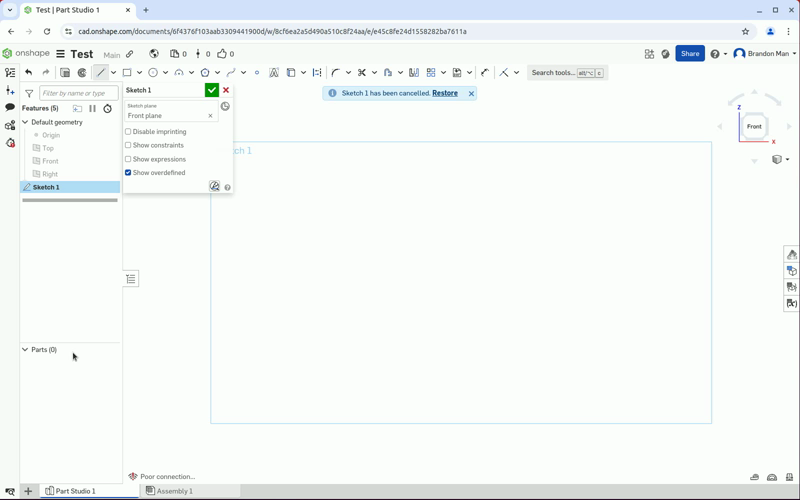
mouse_move(542, 252)
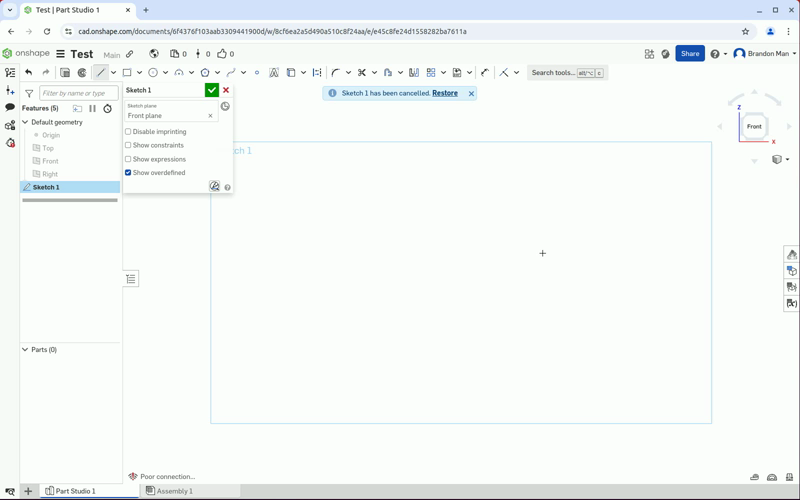
click(542, 252)
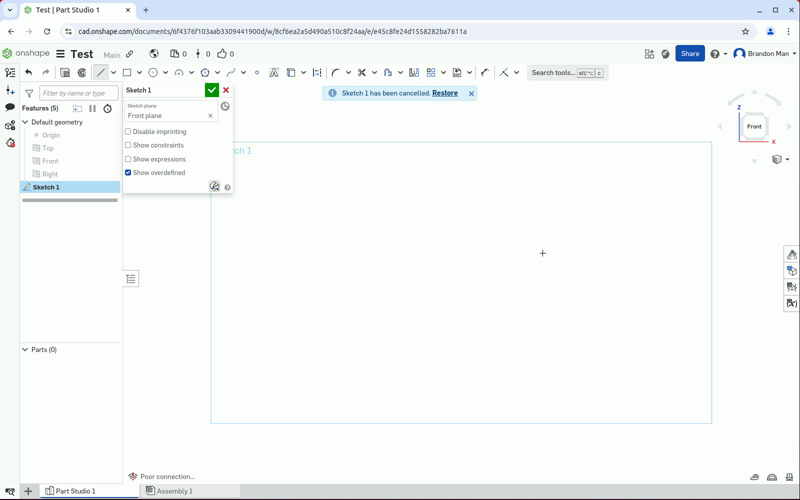
key_up(shift)
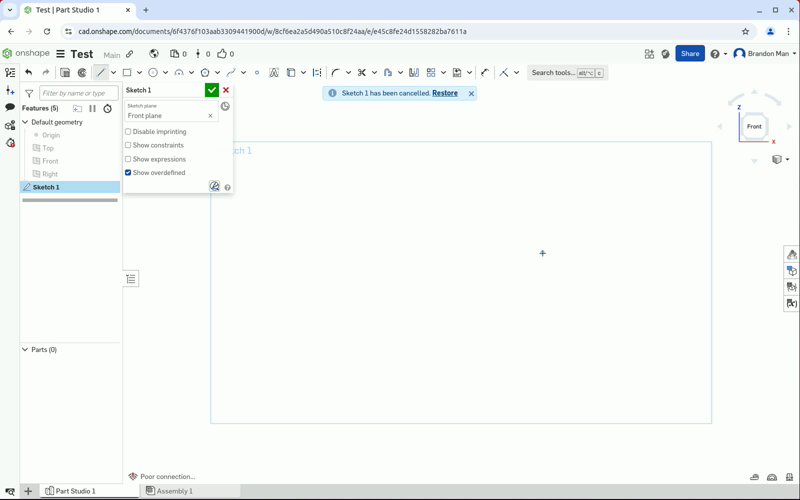
key_down(shift)
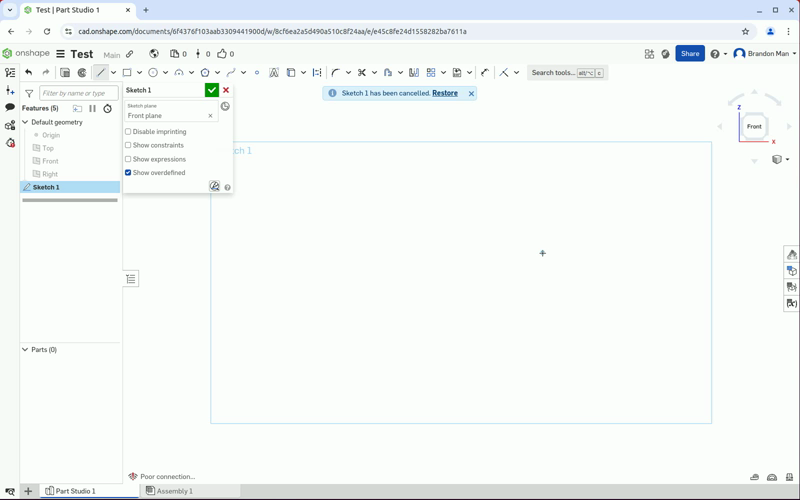
mouse_move(572, 252)
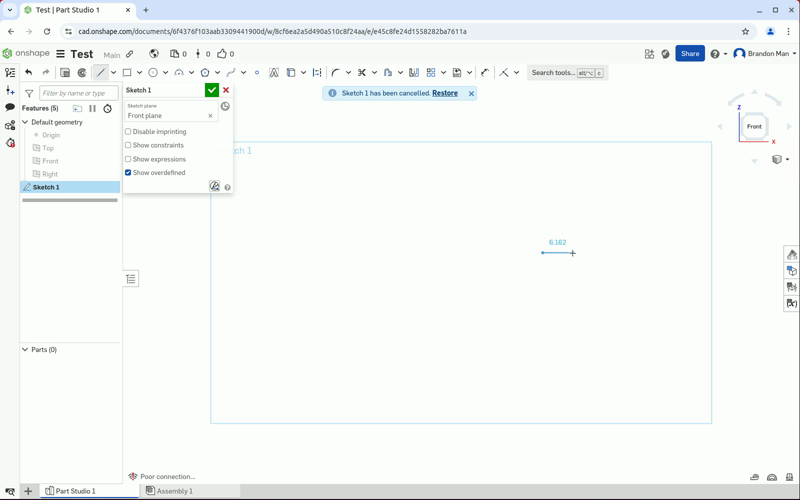
mouse_move(545, 252)
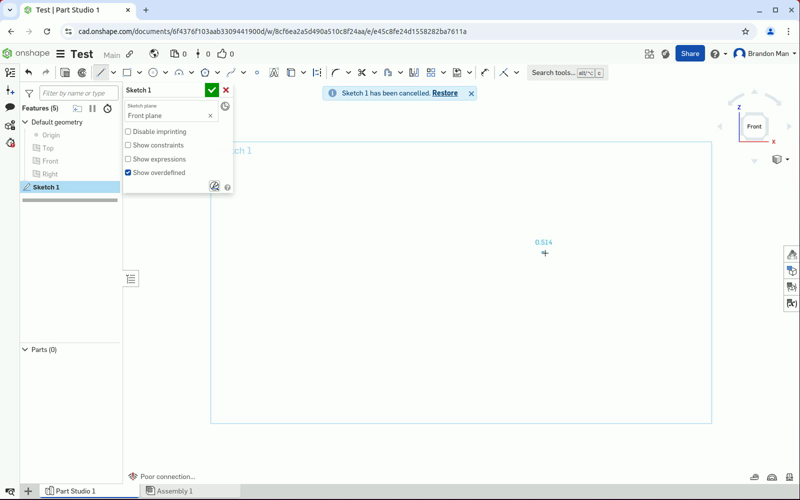
scroll(6)
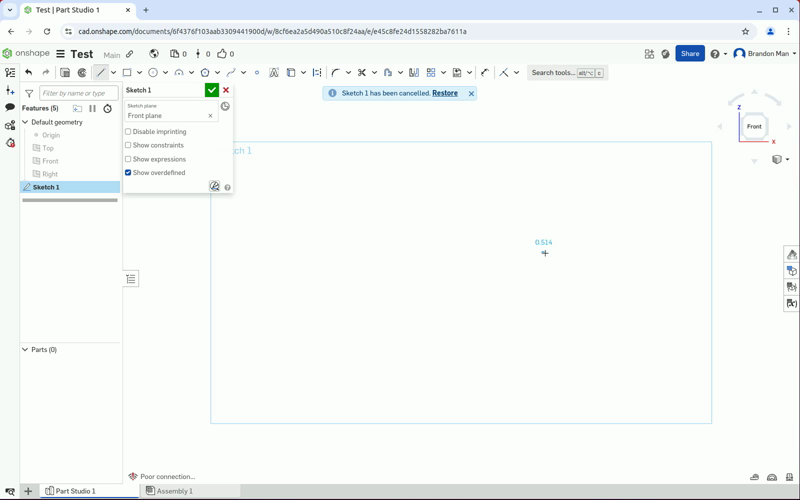
scroll(6)
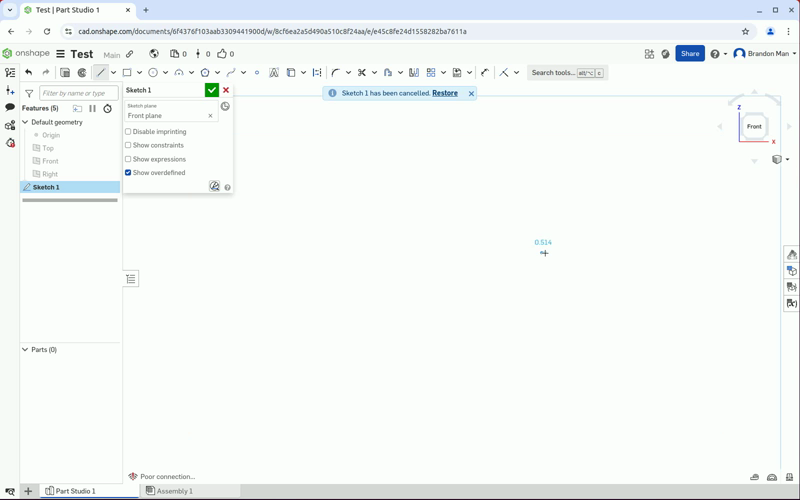
scroll(6)
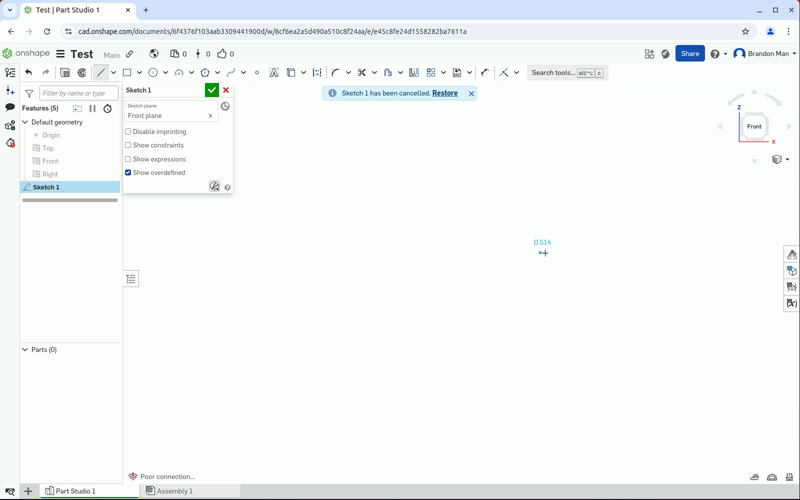
scroll(6)
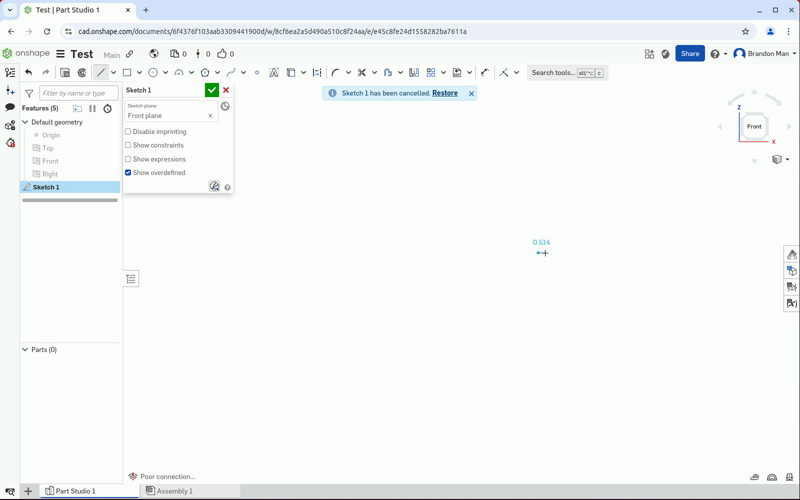
scroll(6)
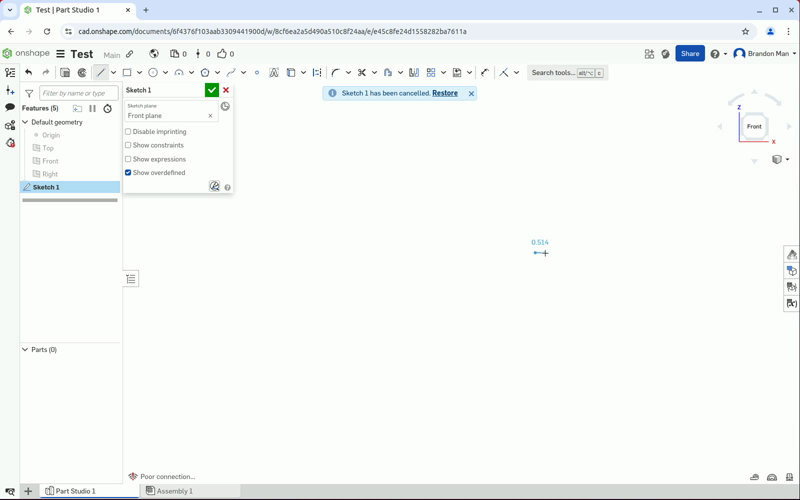
scroll(6)
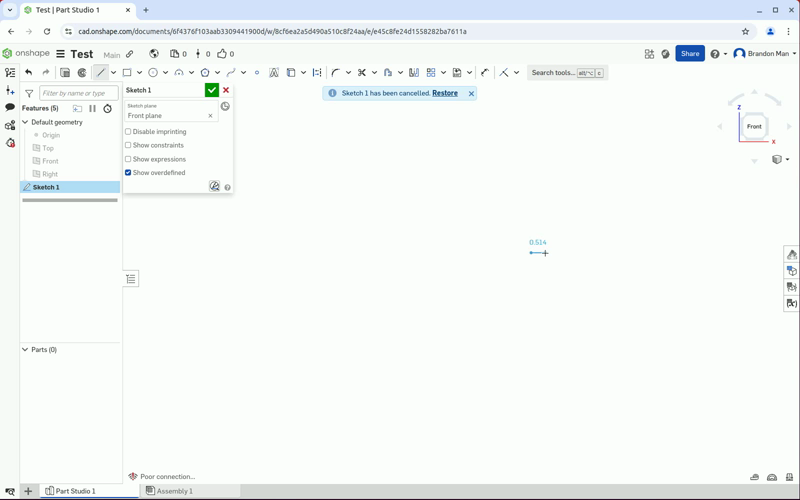
scroll(6)
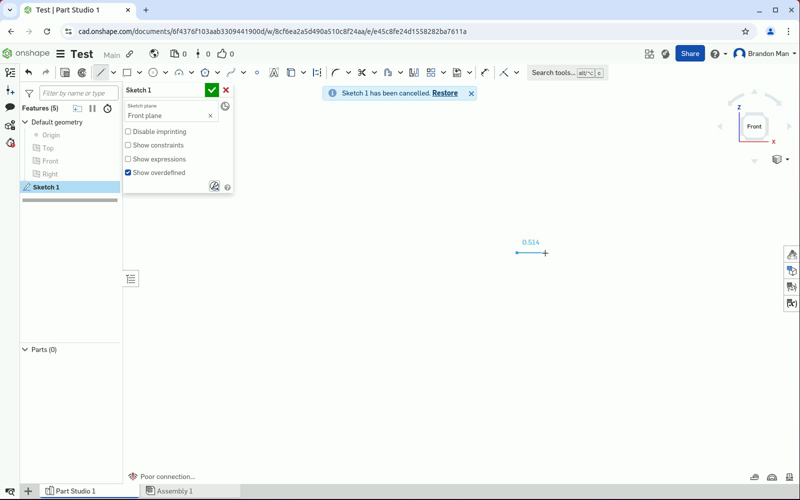
click(545, 252)
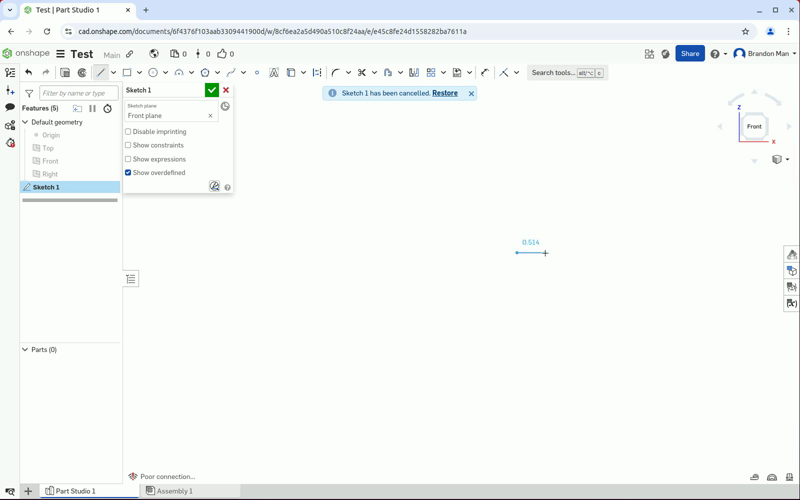
scroll(-6)
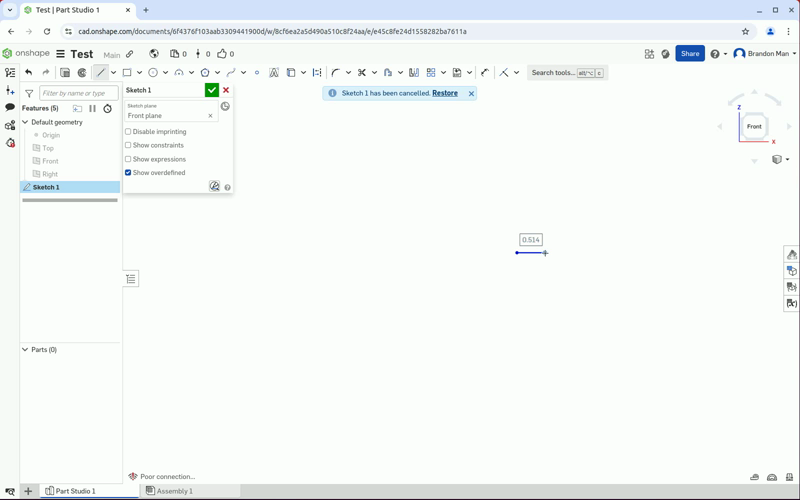
scroll(-6)
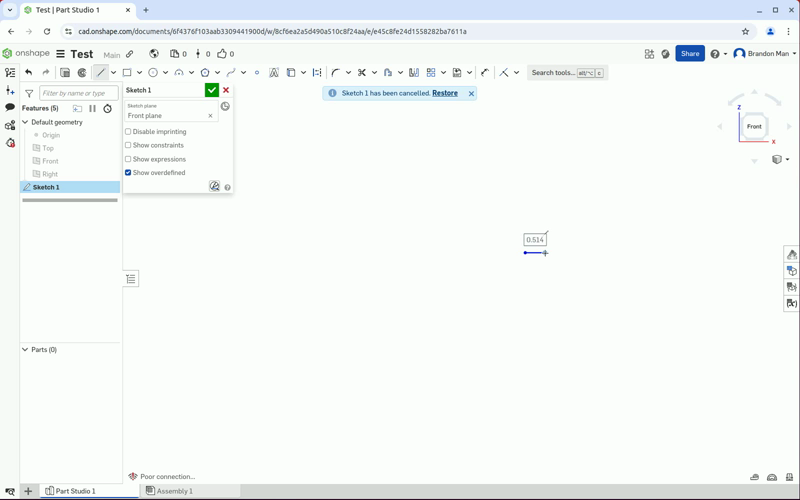
scroll(-6)
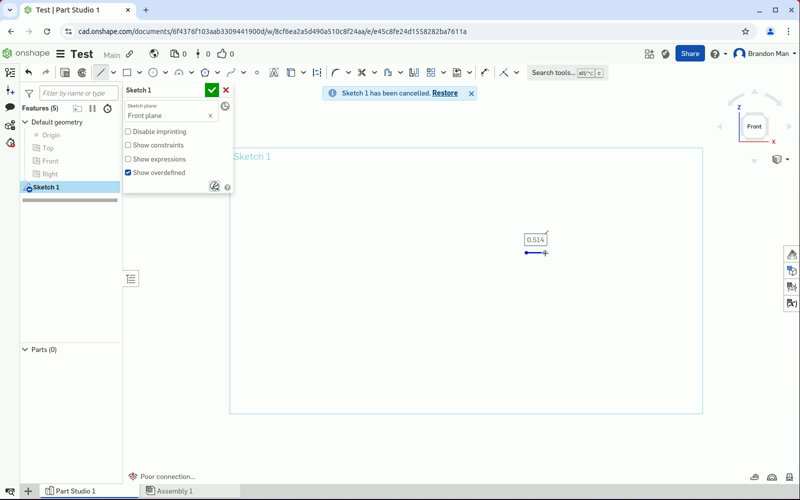
scroll(-6)
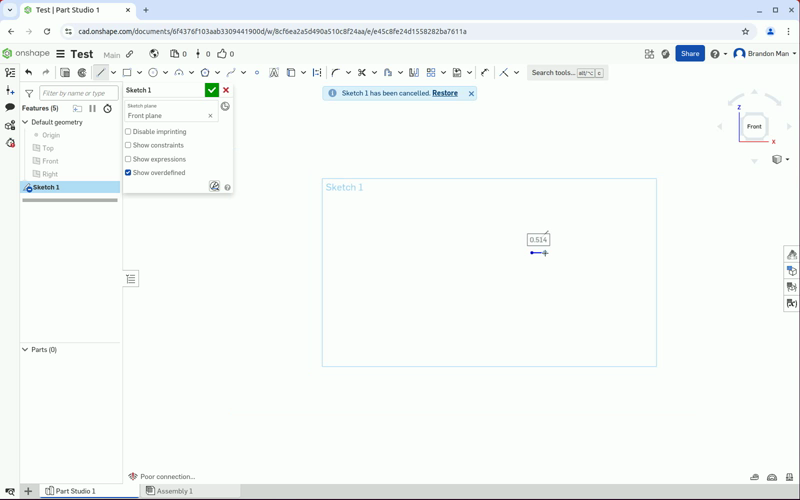
scroll(-6)
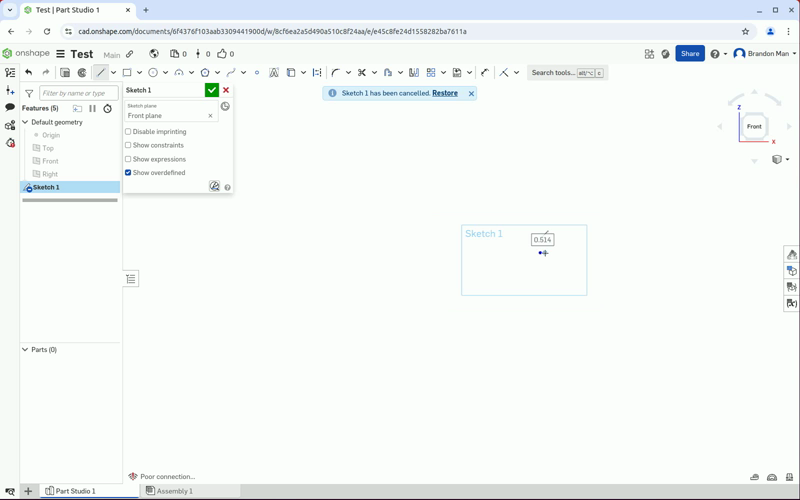
scroll(-6)
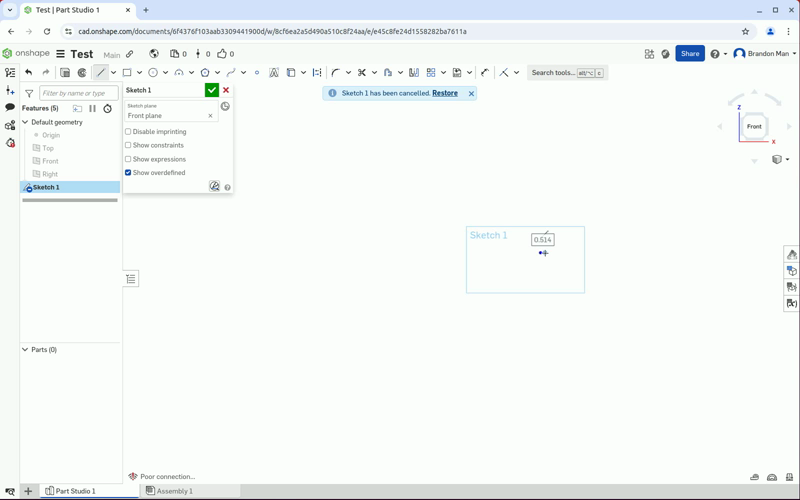
scroll(-6)
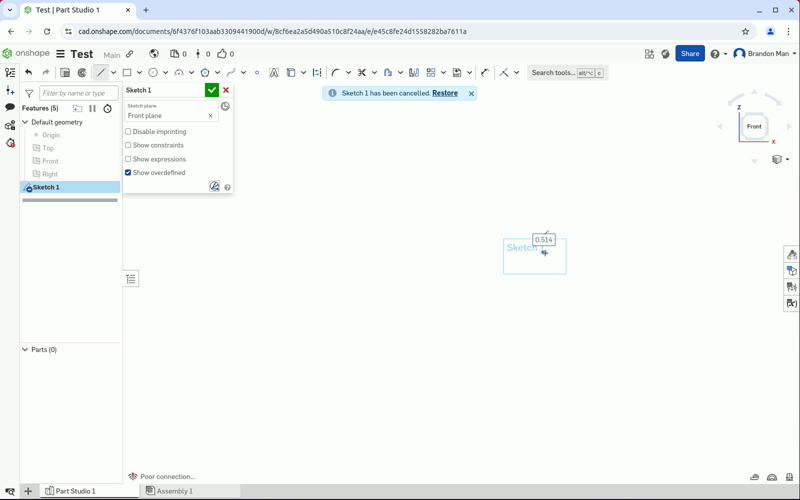
key_up(shift)
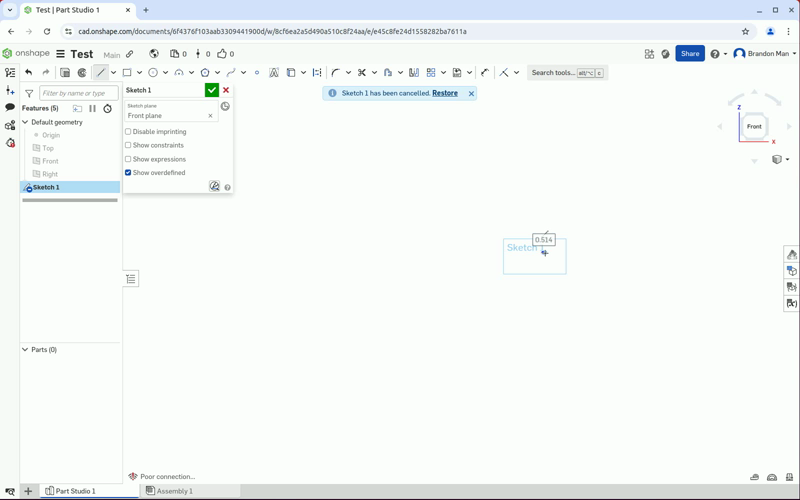
key(esc)
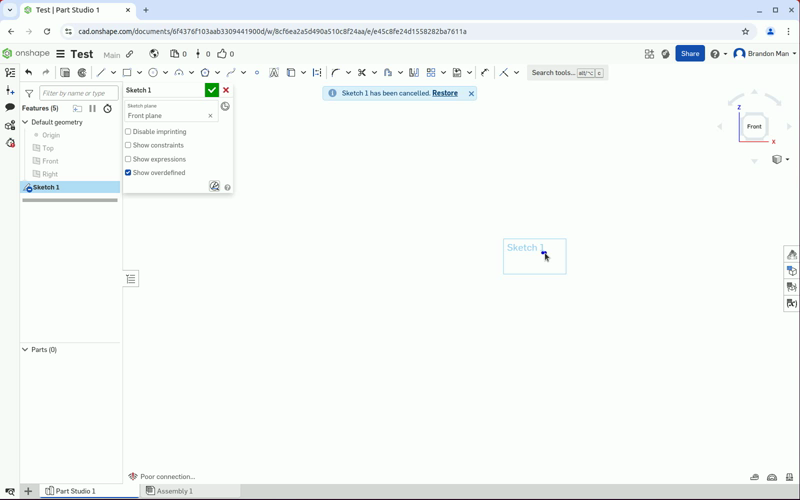
key(a)
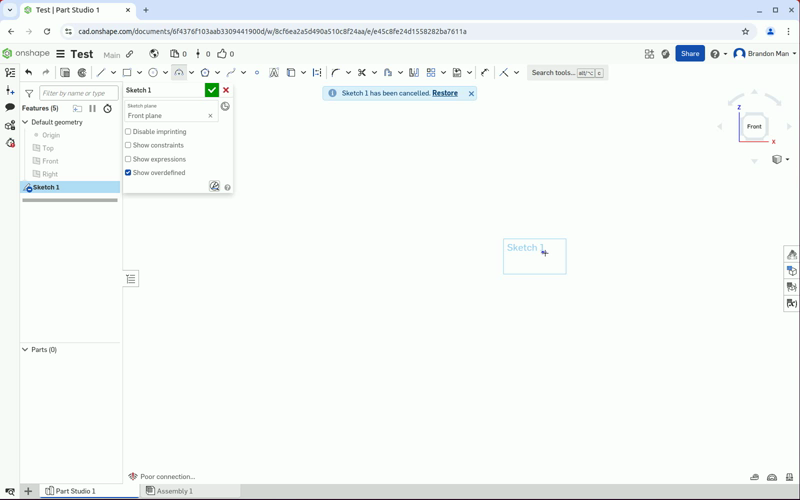
mouse_move(545, 252)
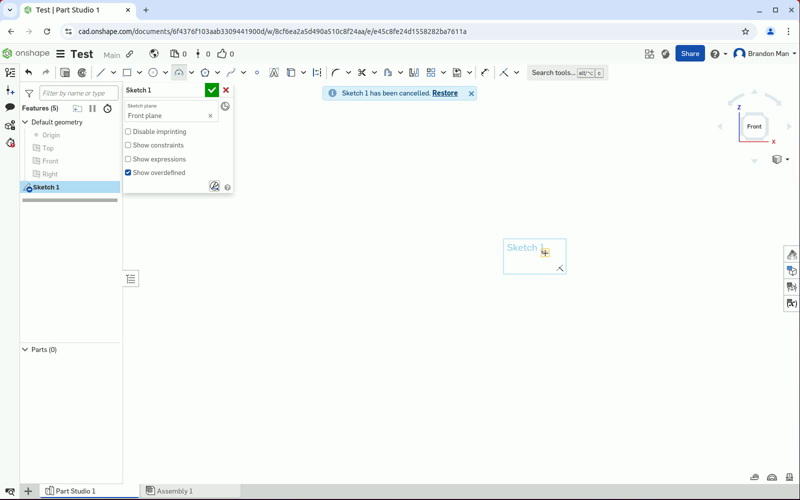
scroll(6)
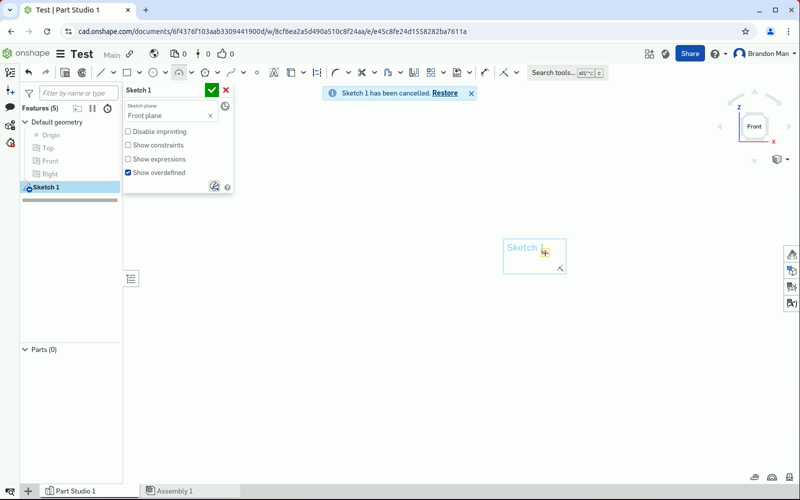
scroll(6)
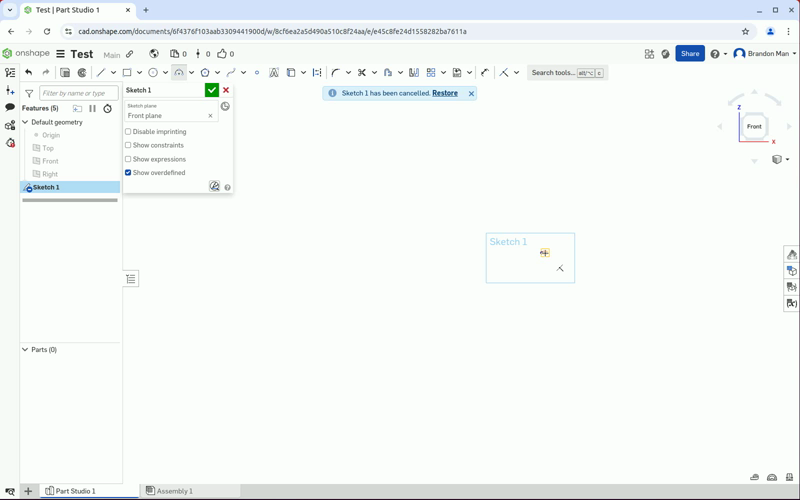
scroll(6)
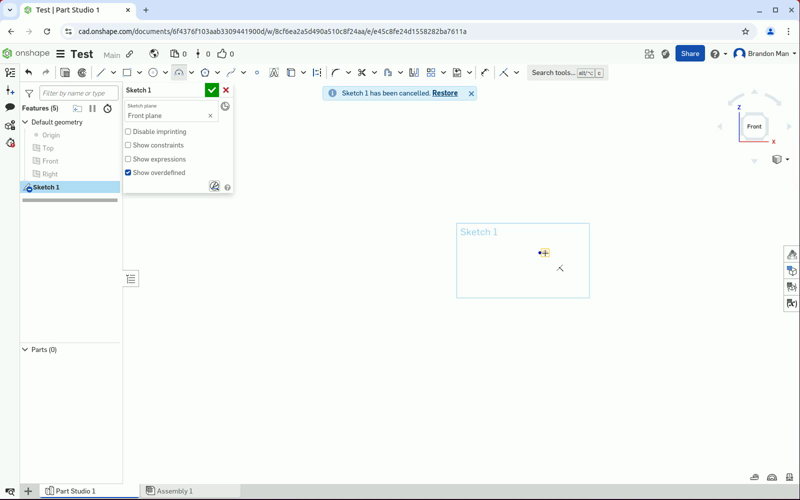
scroll(6)
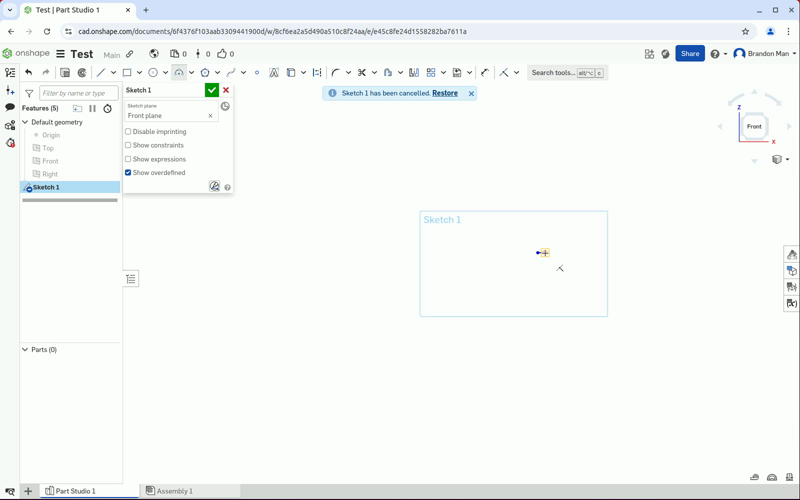
scroll(6)
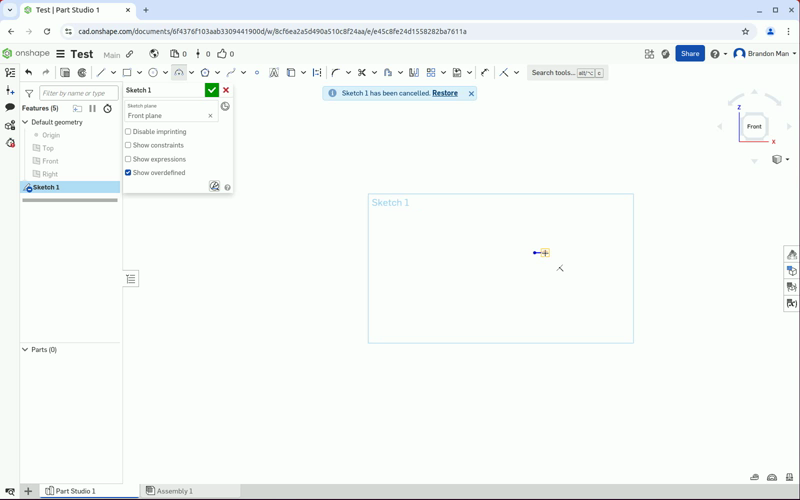
scroll(6)
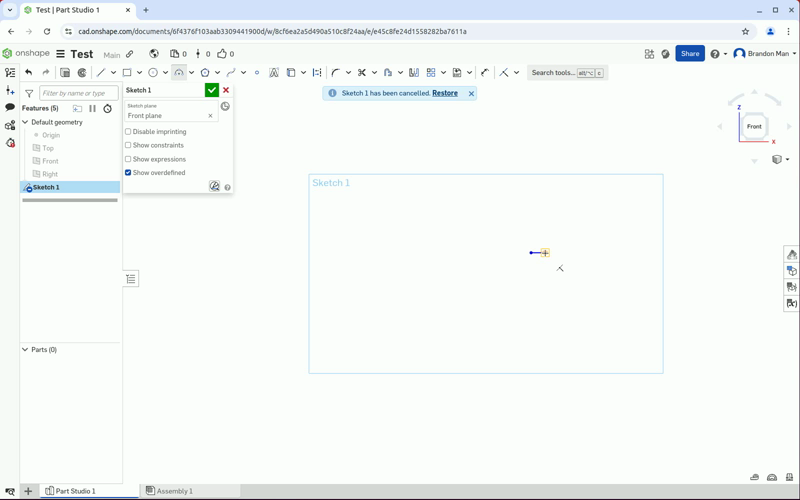
scroll(6)
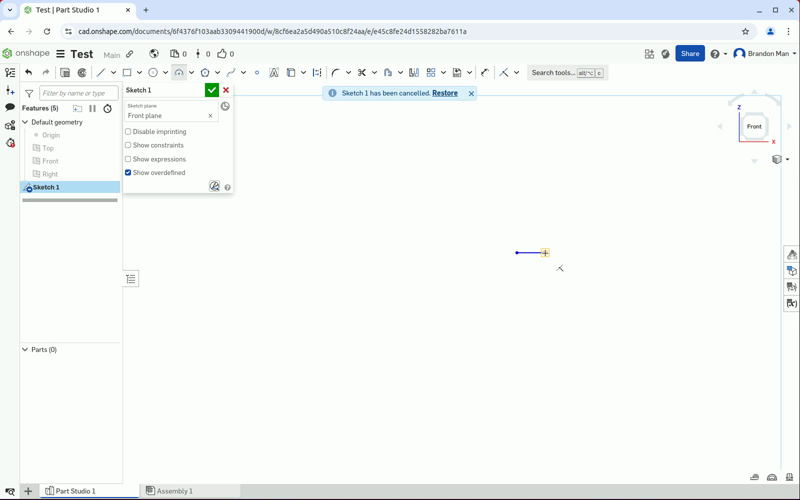
click(545, 252)
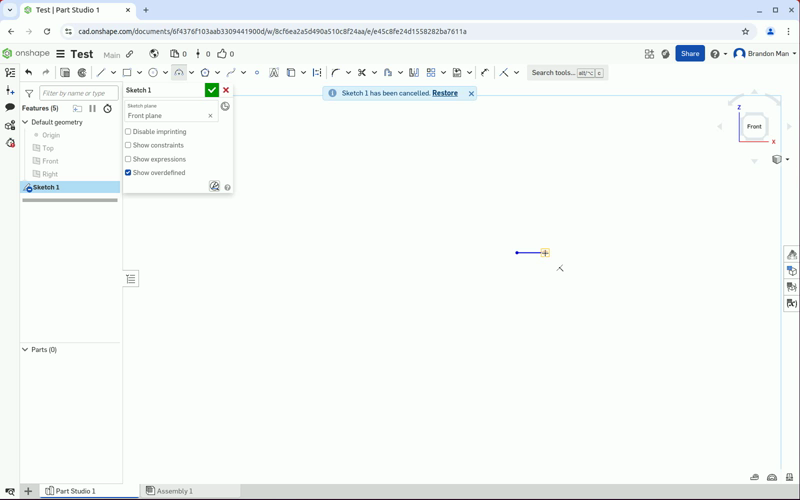
scroll(-6)
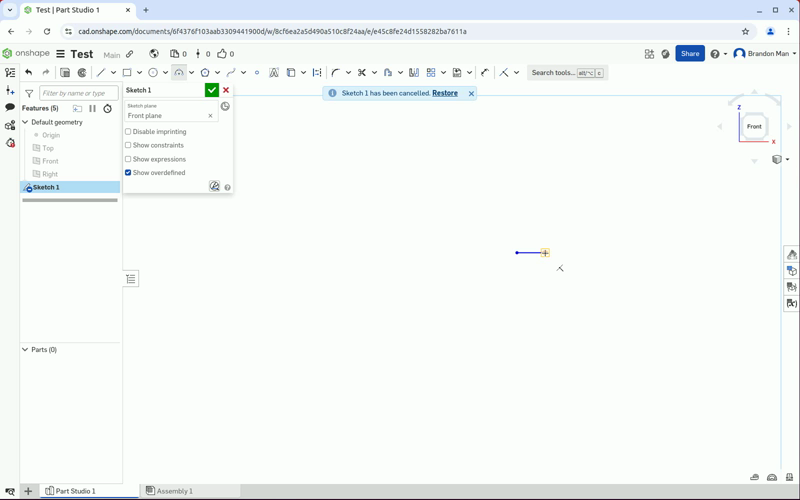
scroll(-6)
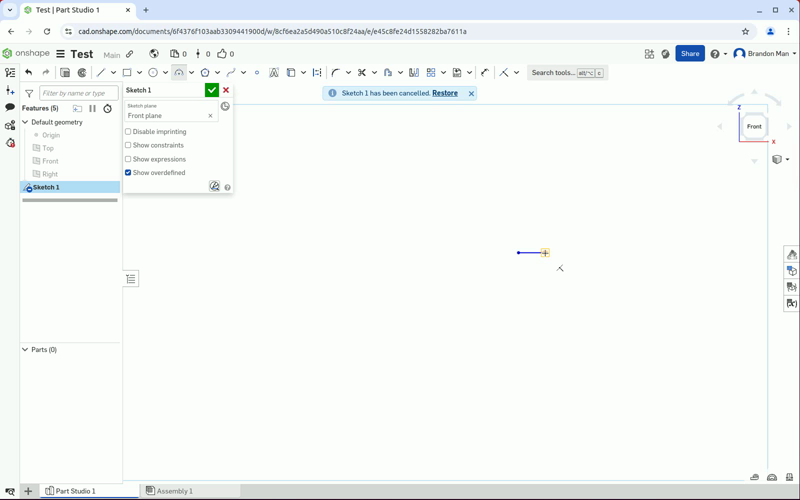
scroll(-6)
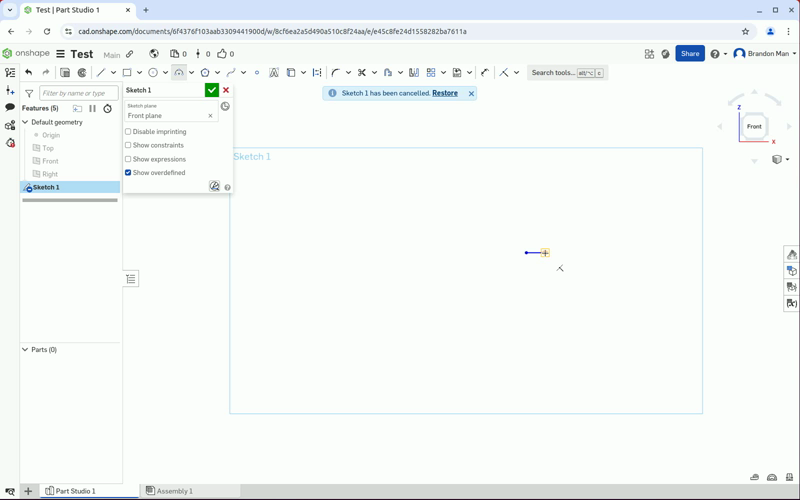
scroll(-6)
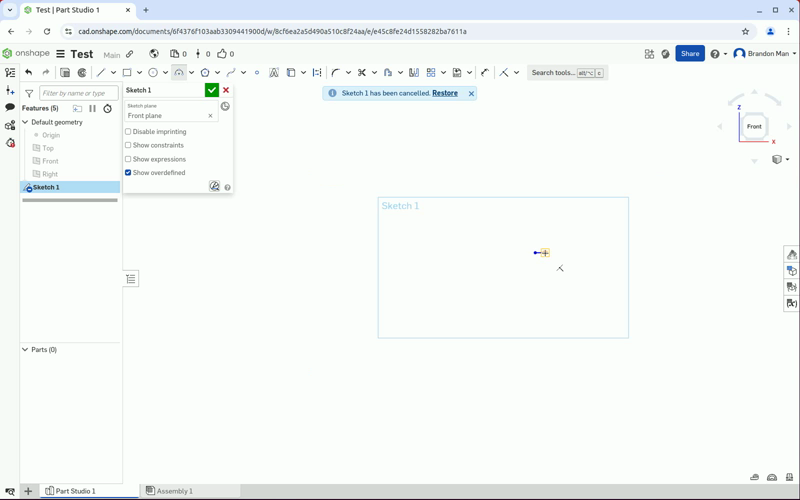
scroll(-6)
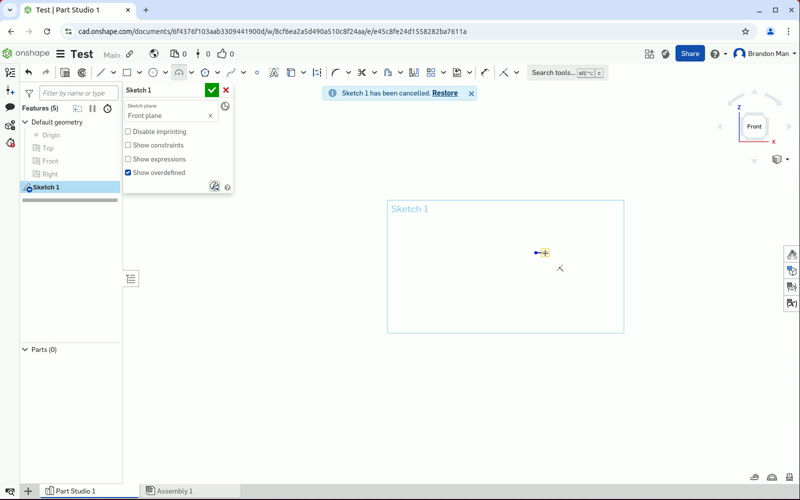
scroll(-6)
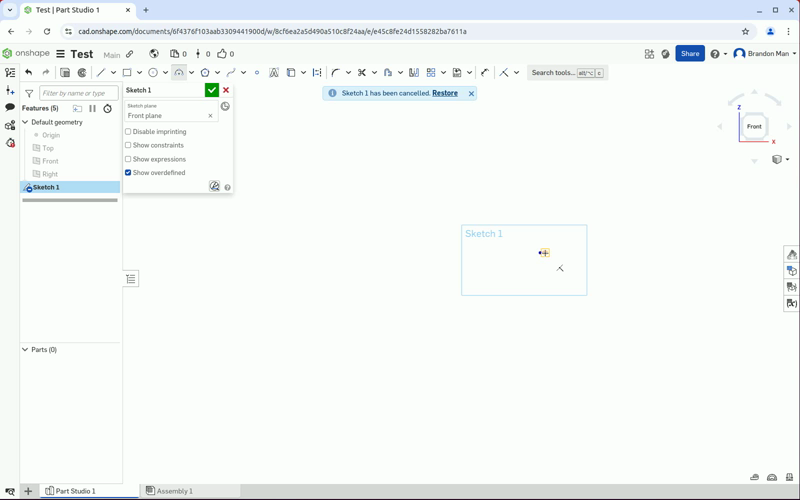
scroll(-6)
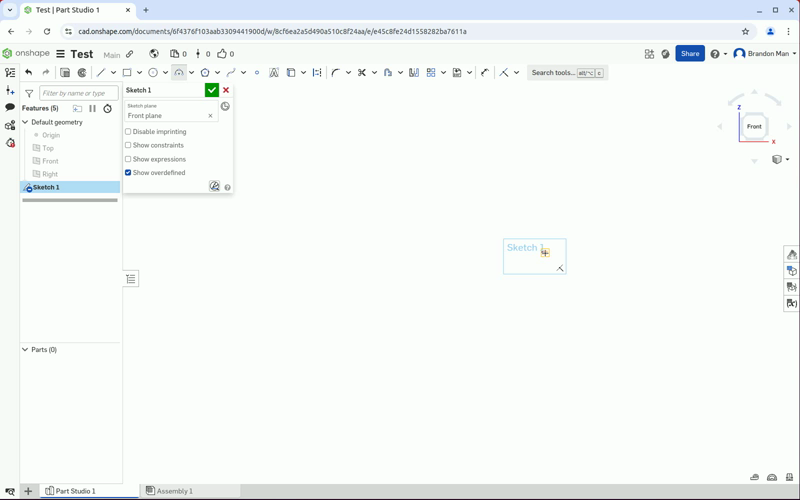
mouse_move(542, 252)
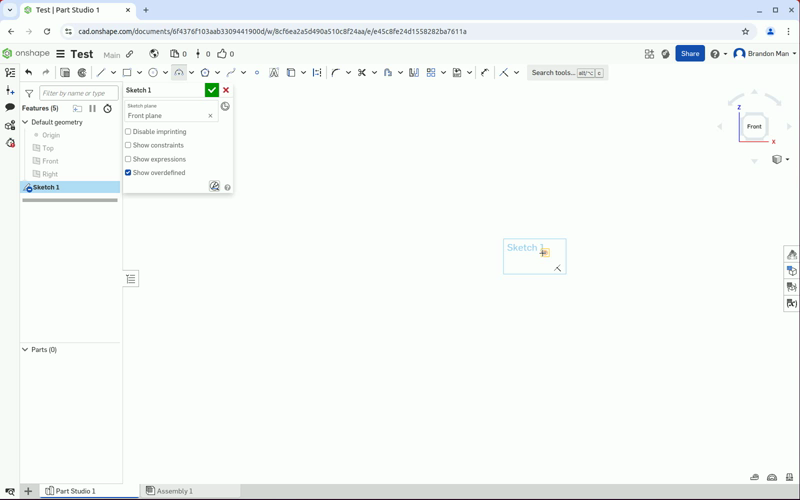
scroll(6)
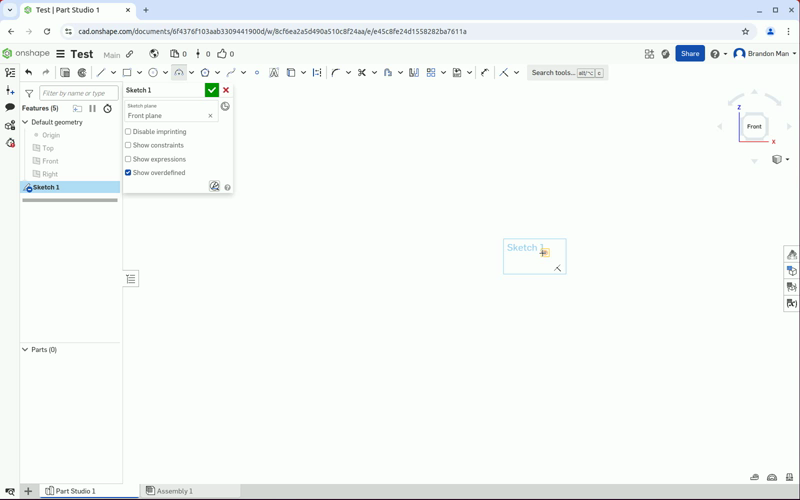
scroll(6)
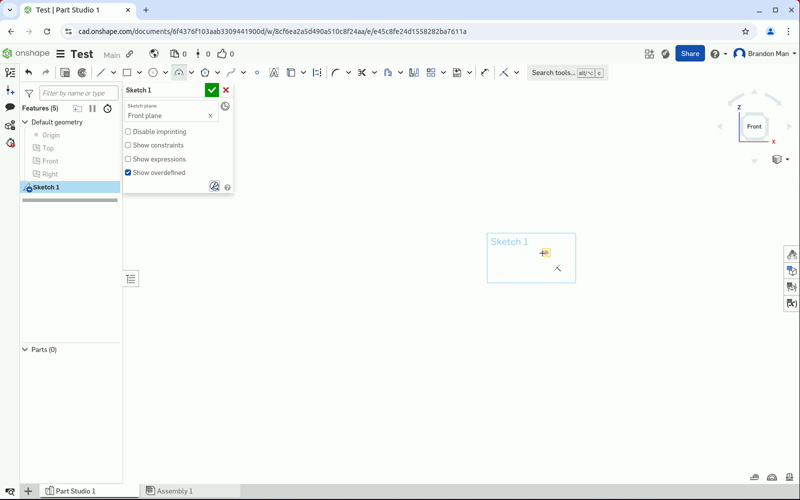
scroll(6)
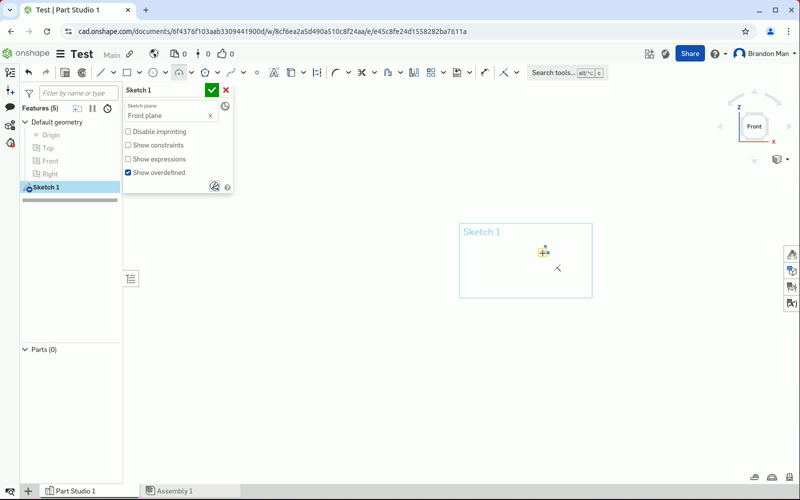
scroll(6)
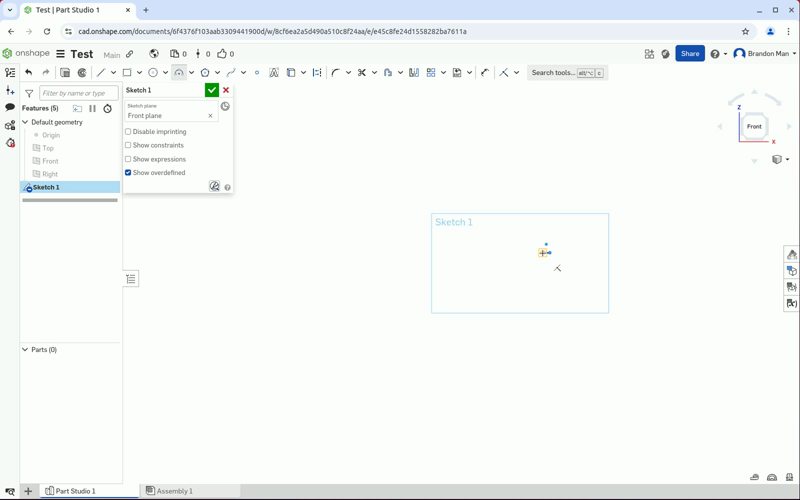
scroll(6)
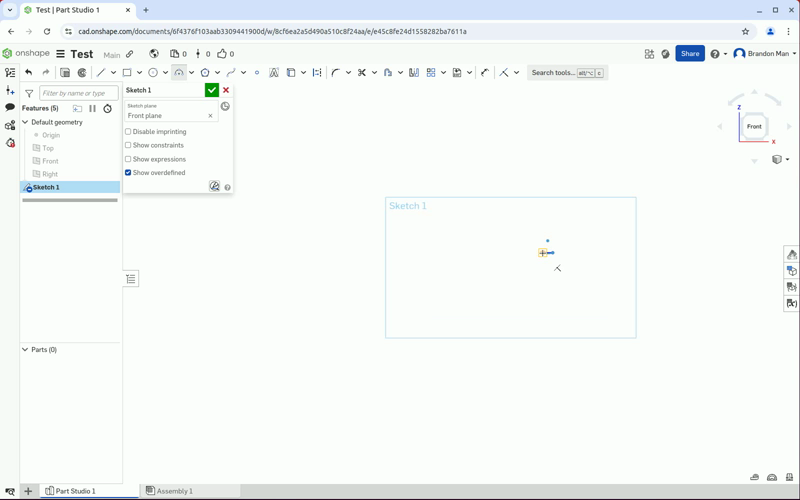
scroll(6)
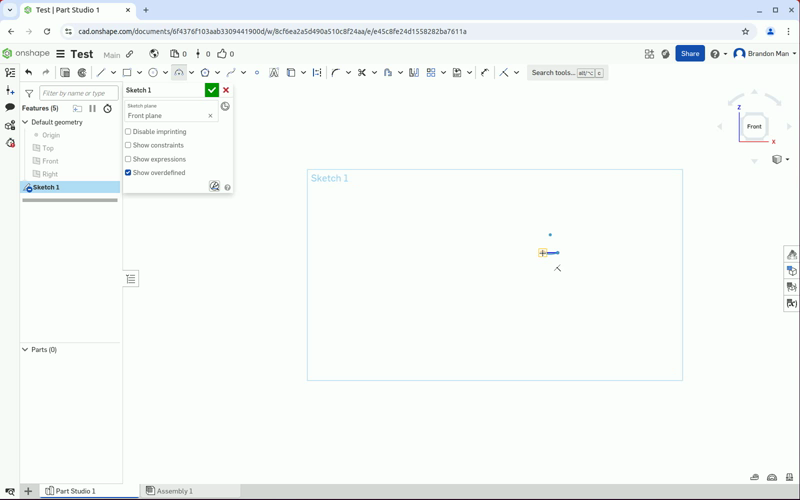
scroll(6)
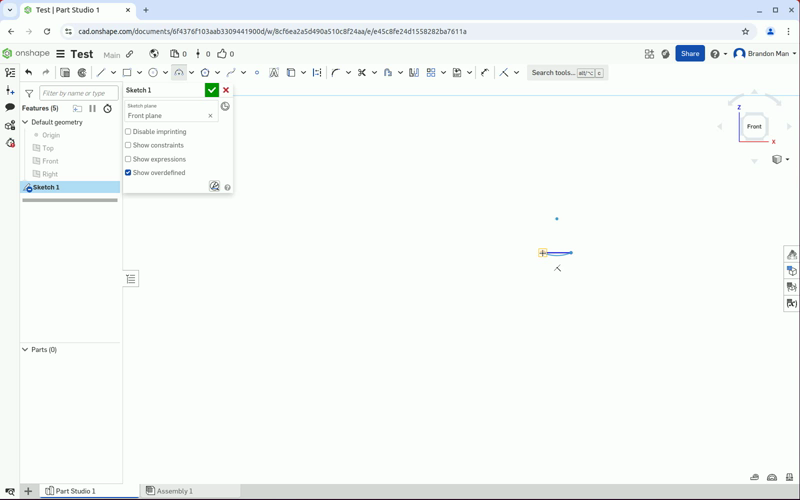
click(542, 252)
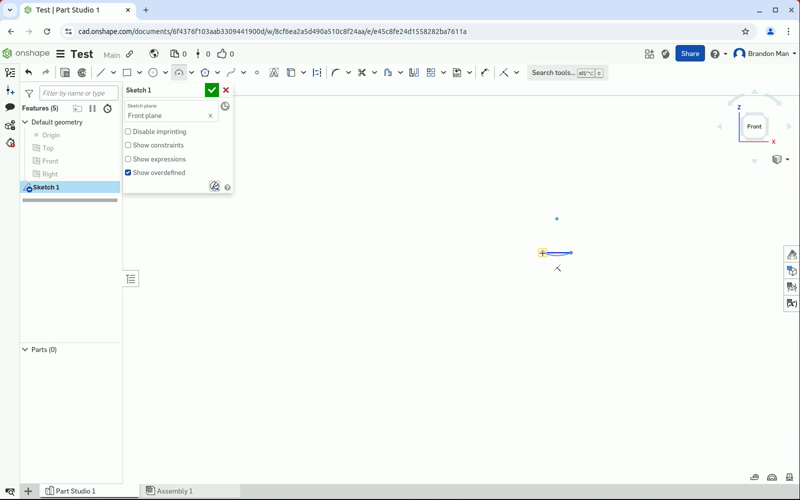
scroll(-6)
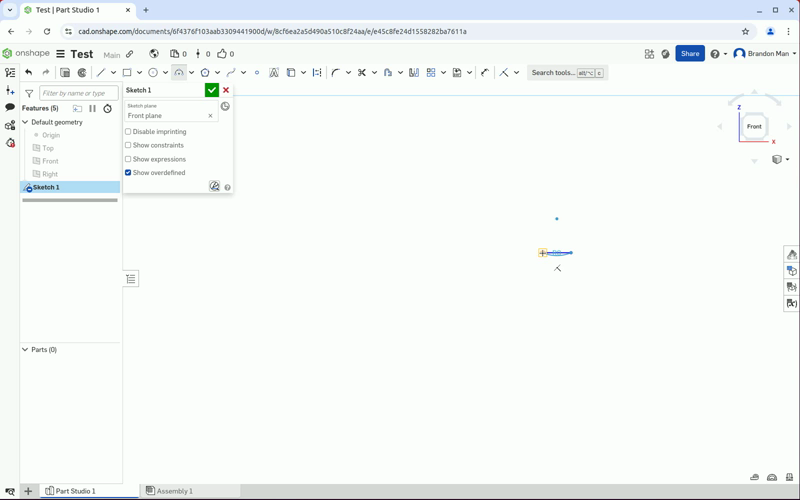
scroll(-6)
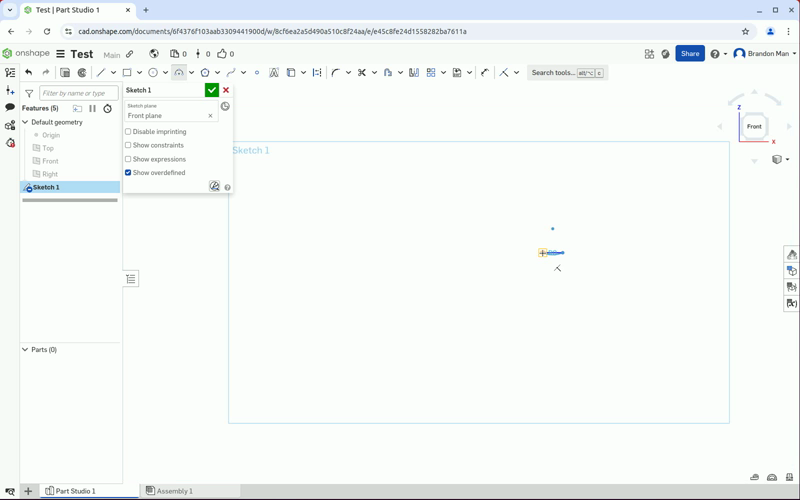
scroll(-6)
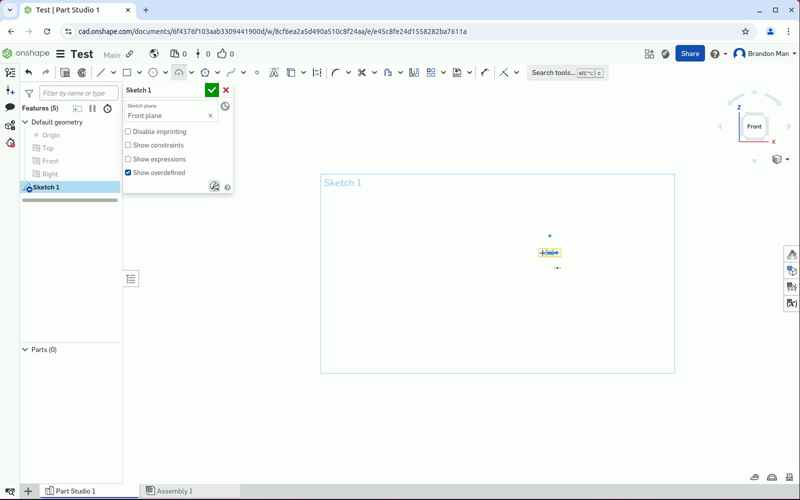
scroll(-6)
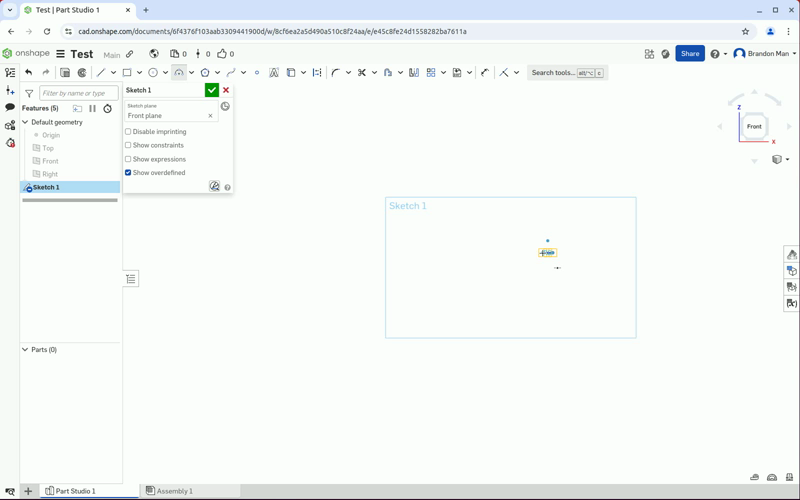
scroll(-6)
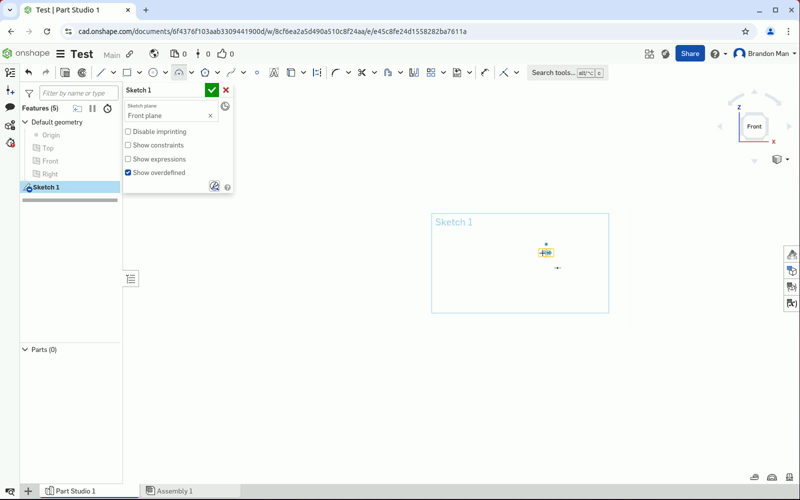
scroll(-6)
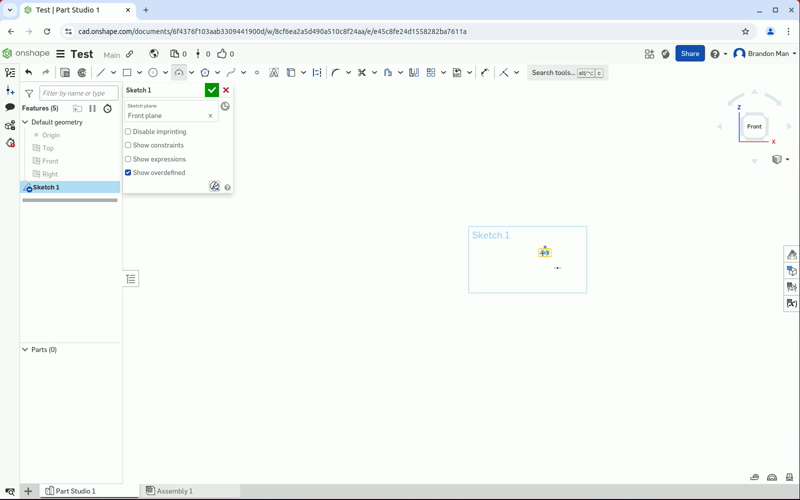
scroll(-6)
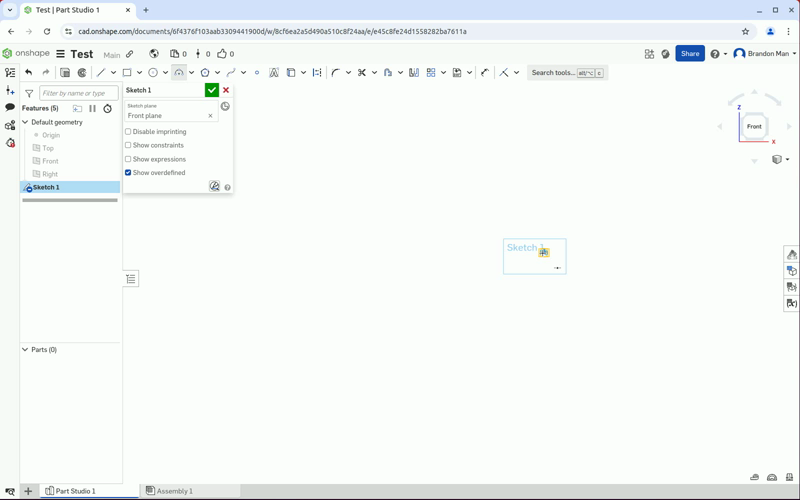
key_down(shift)
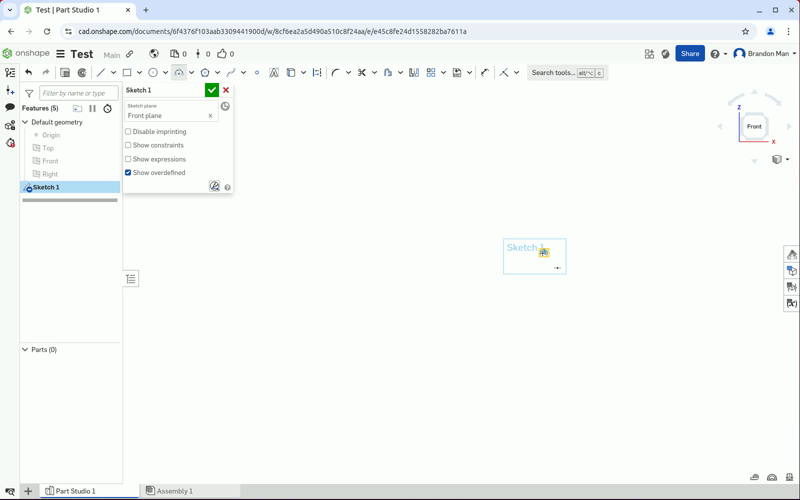
mouse_move(543, 252)
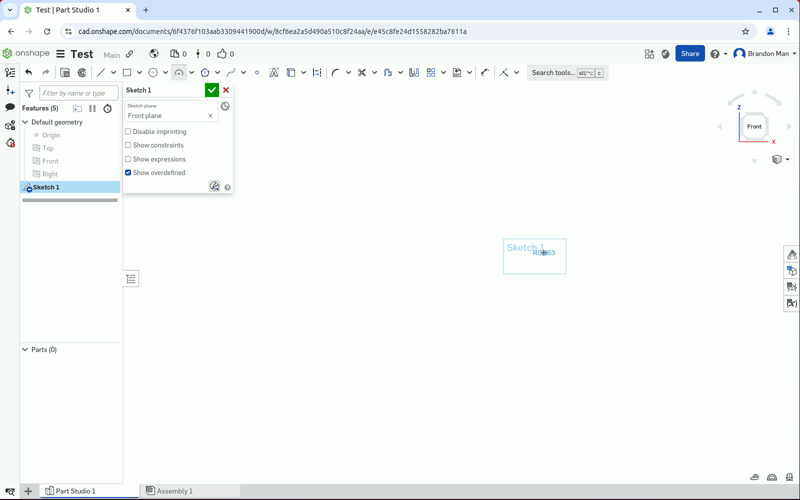
scroll(6)
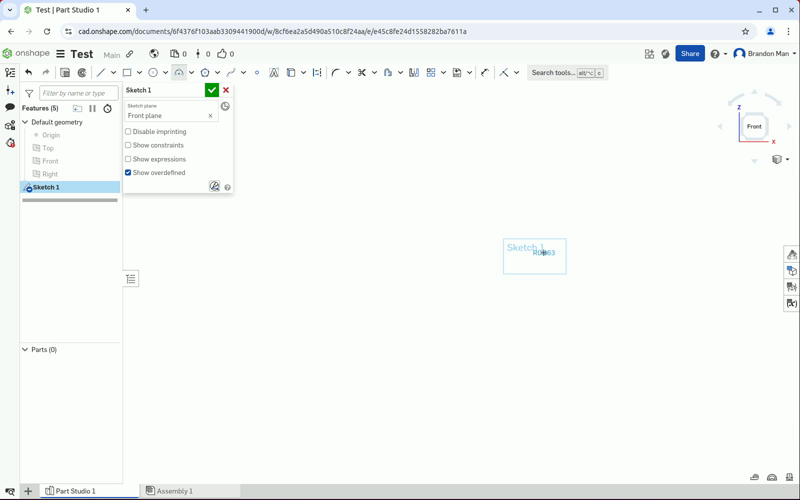
scroll(6)
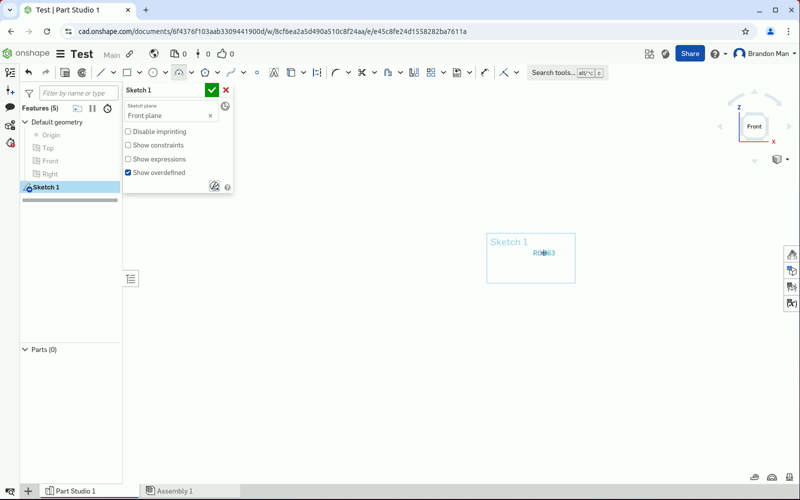
scroll(6)
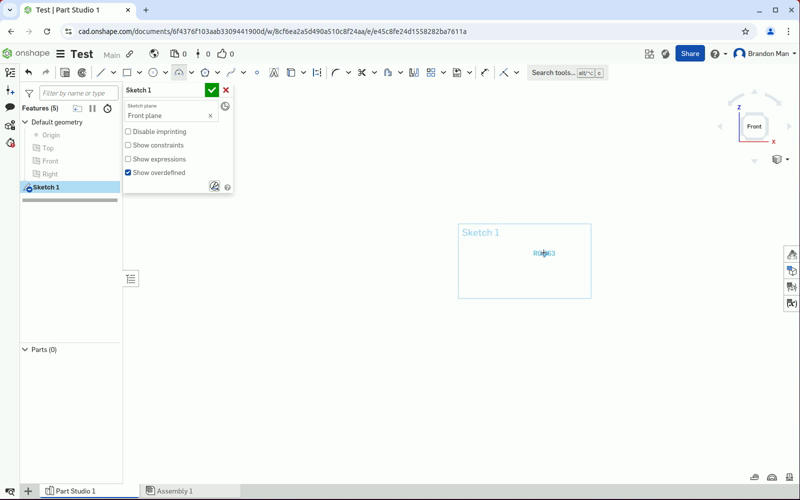
scroll(6)
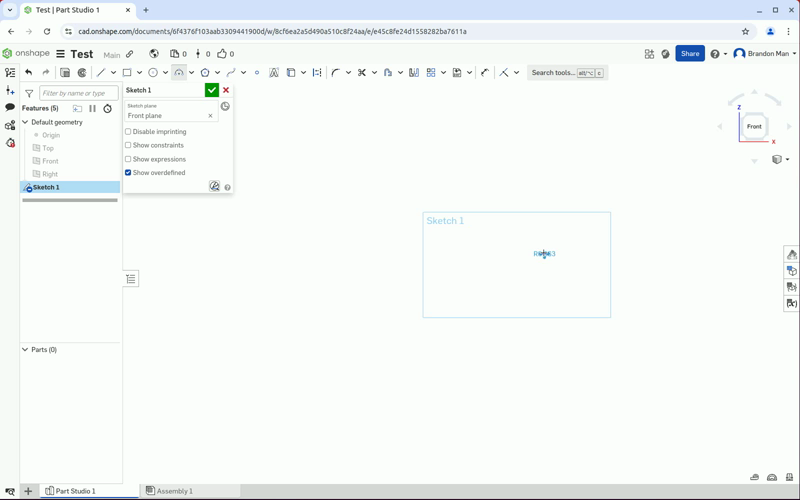
scroll(6)
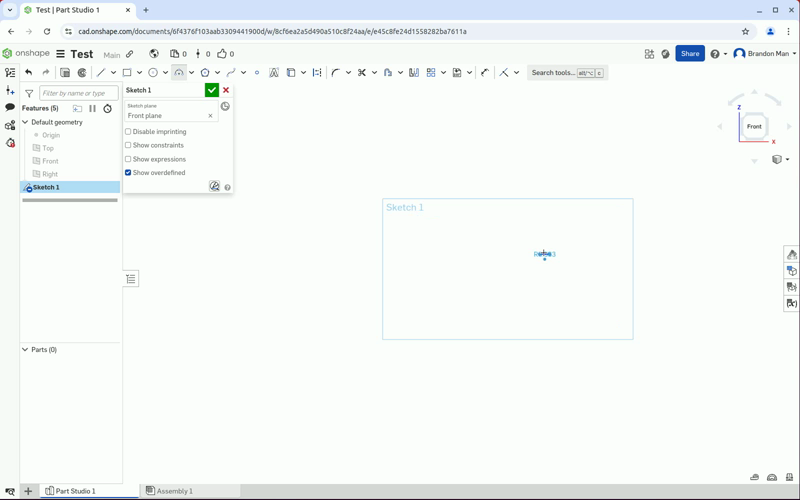
scroll(6)
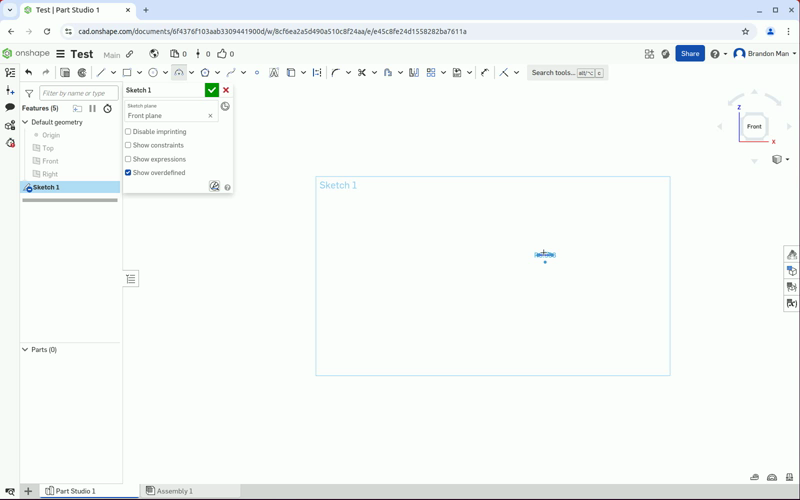
scroll(6)
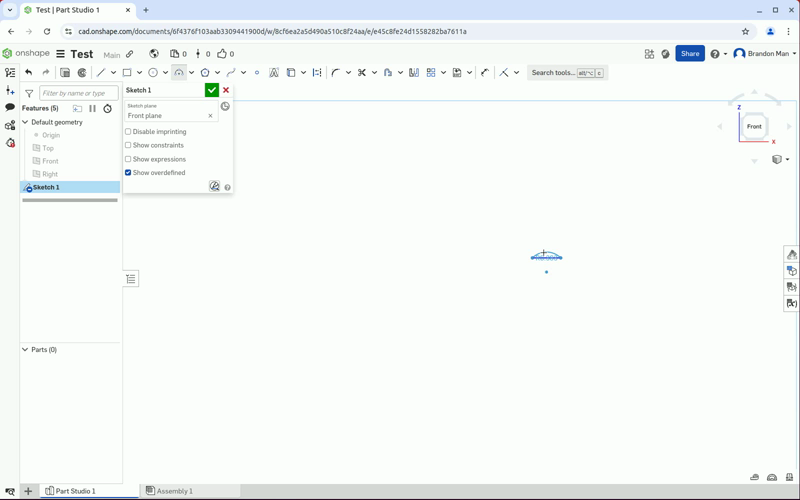
click(543, 252)
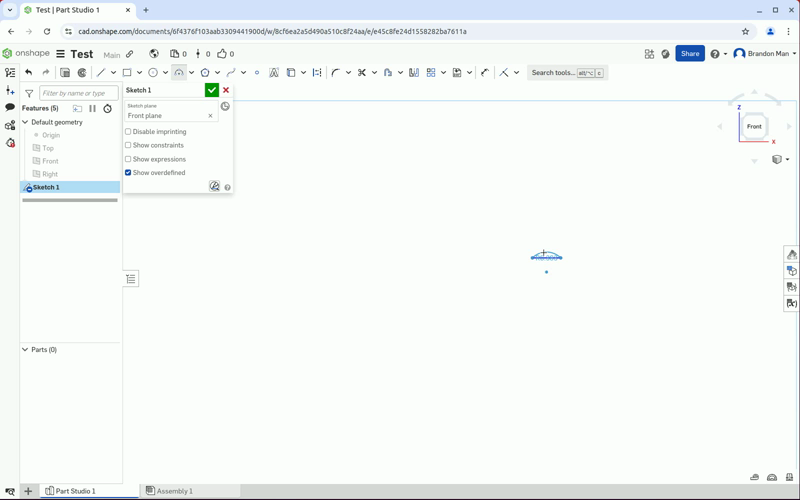
scroll(-6)
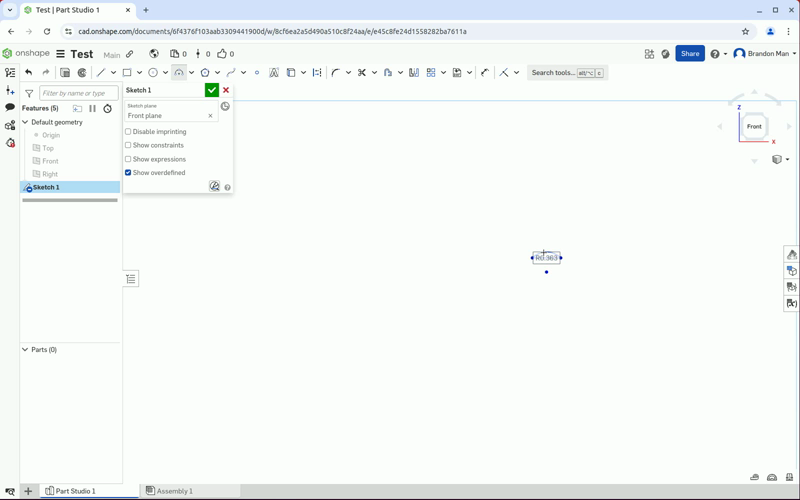
scroll(-6)
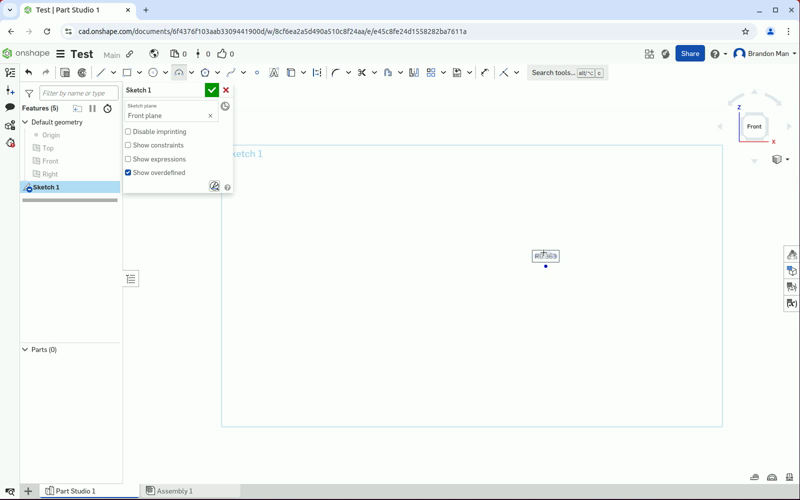
scroll(-6)
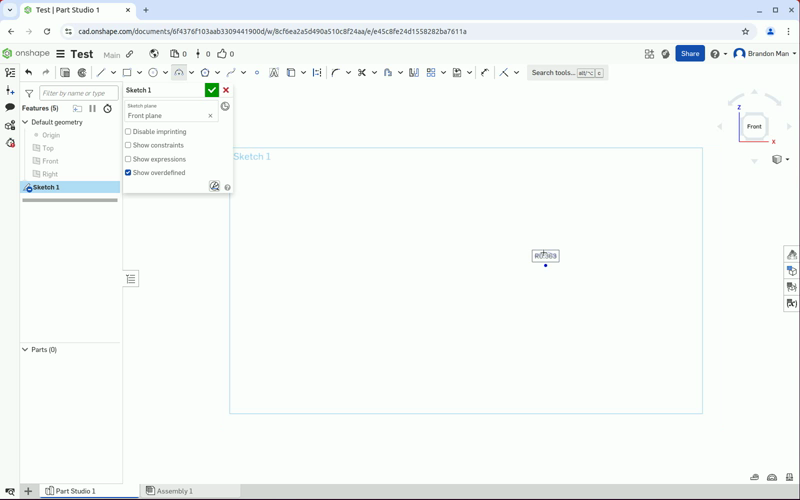
scroll(-6)
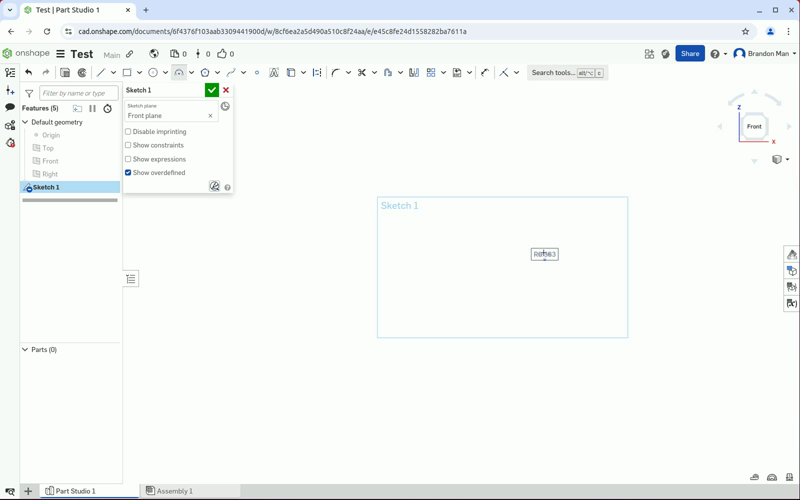
scroll(-6)
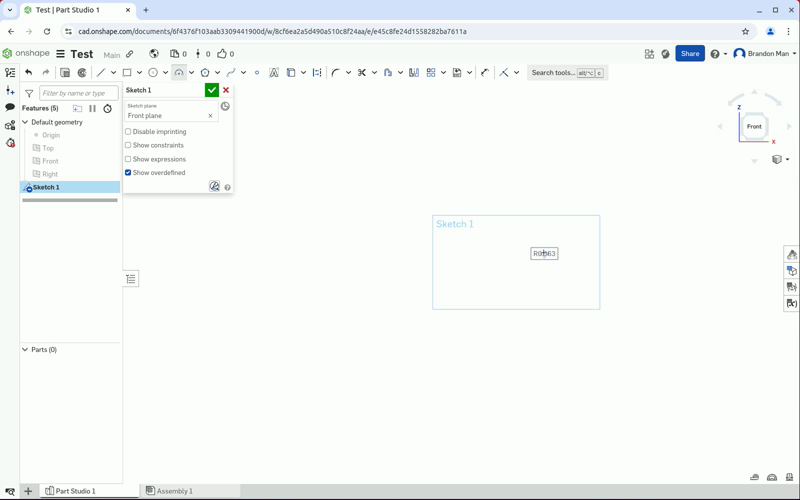
scroll(-6)
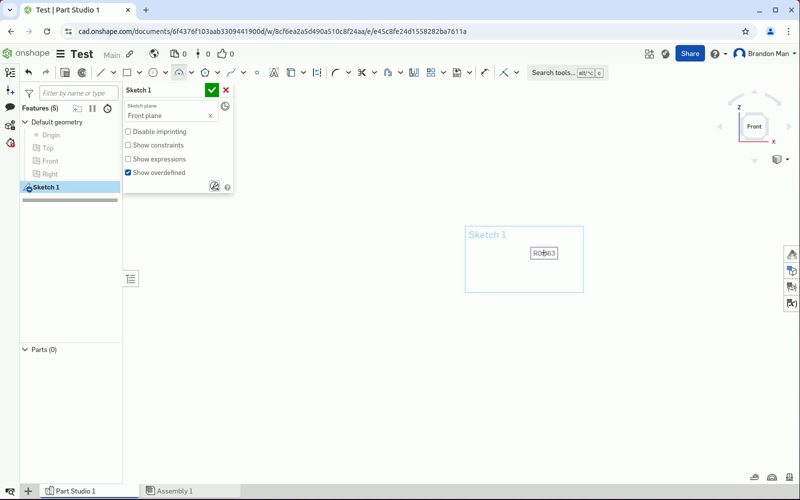
scroll(-6)
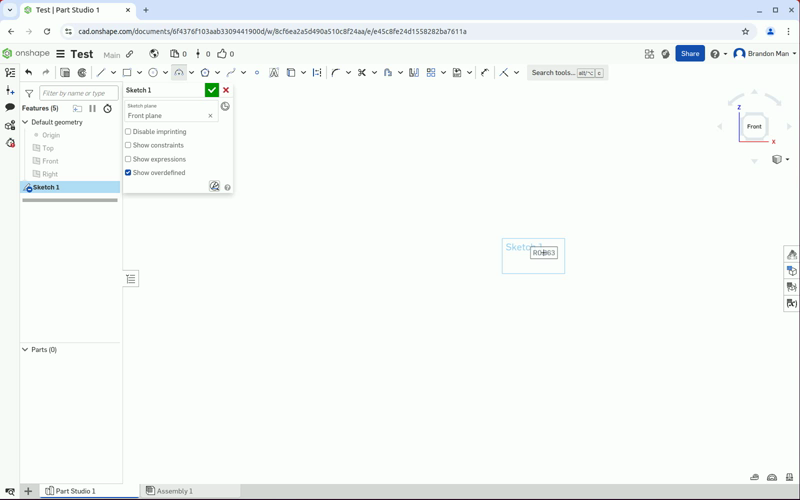
key_up(shift)
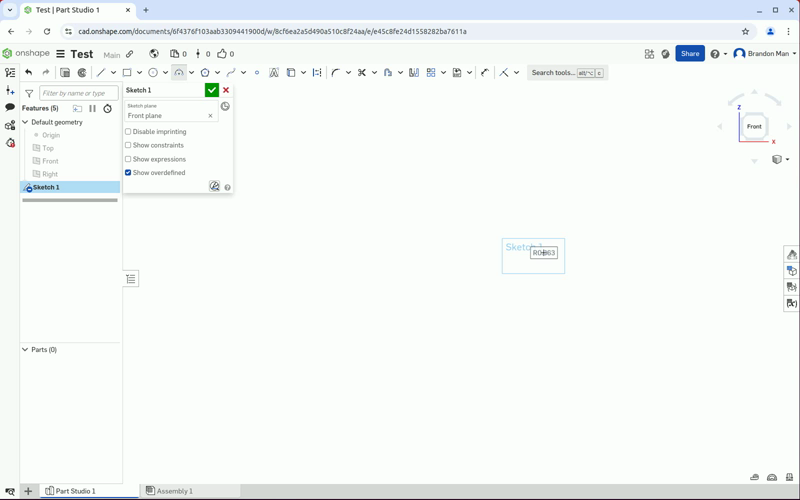
key(esc)
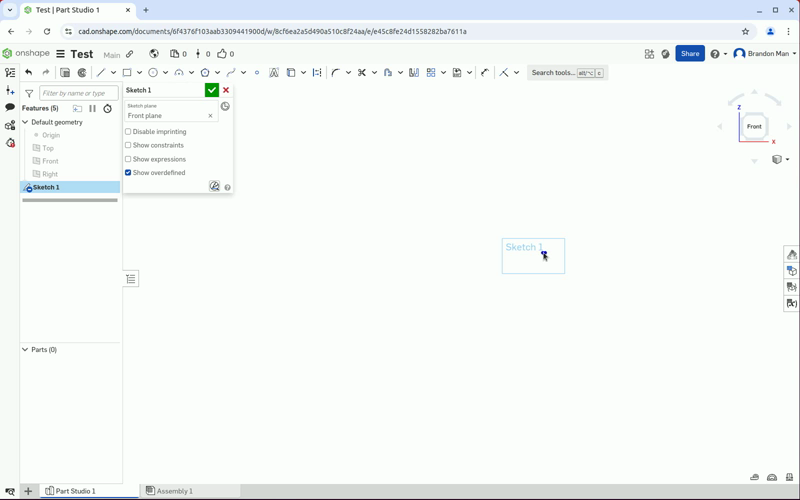
mouse_move(543, 252)
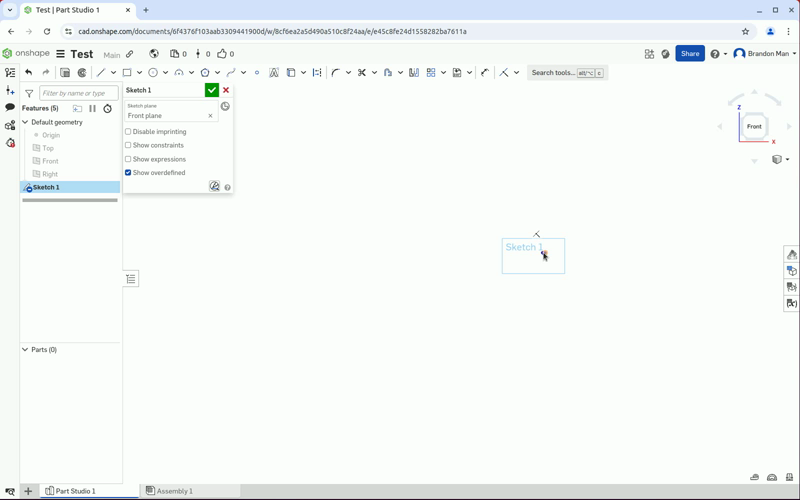
scroll(6)
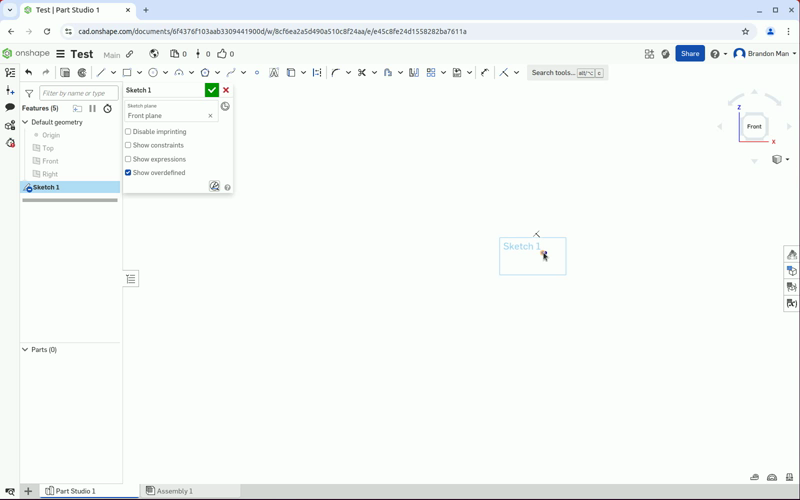
scroll(6)
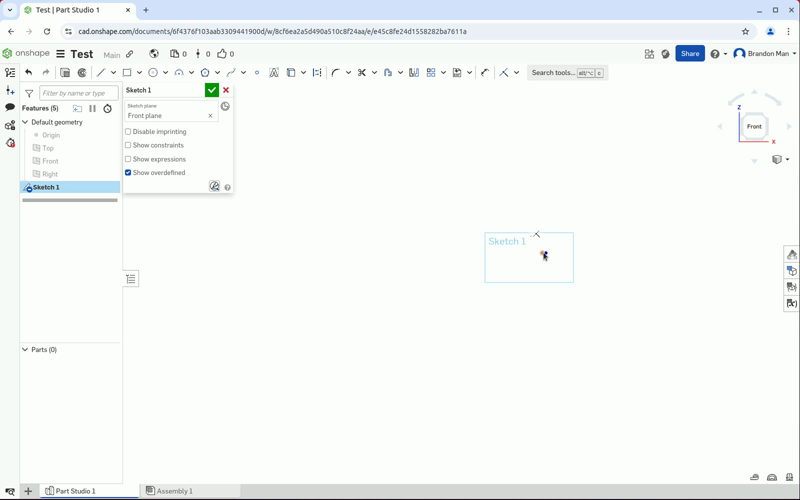
scroll(6)
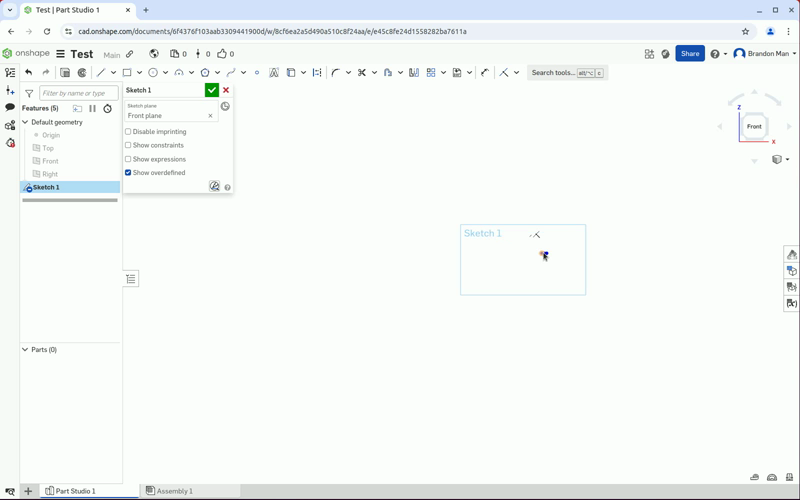
scroll(6)
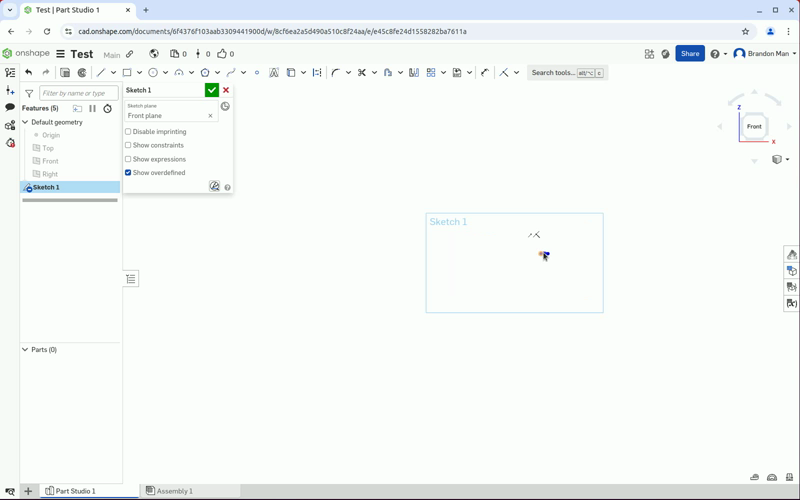
scroll(6)
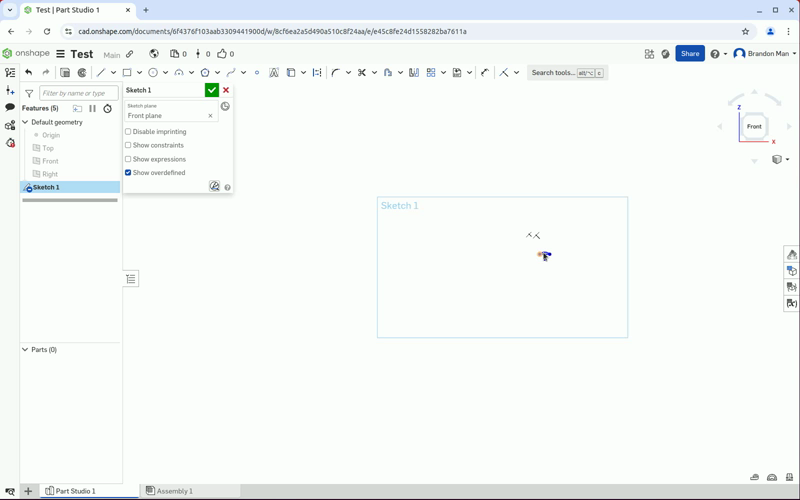
scroll(6)
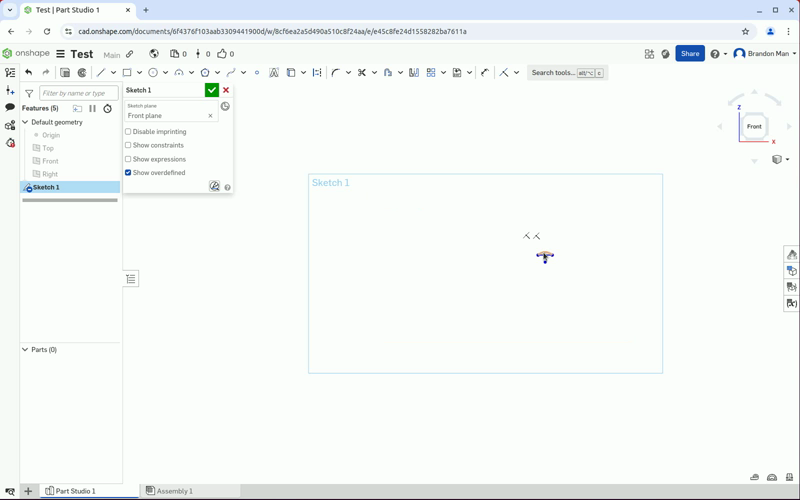
scroll(6)
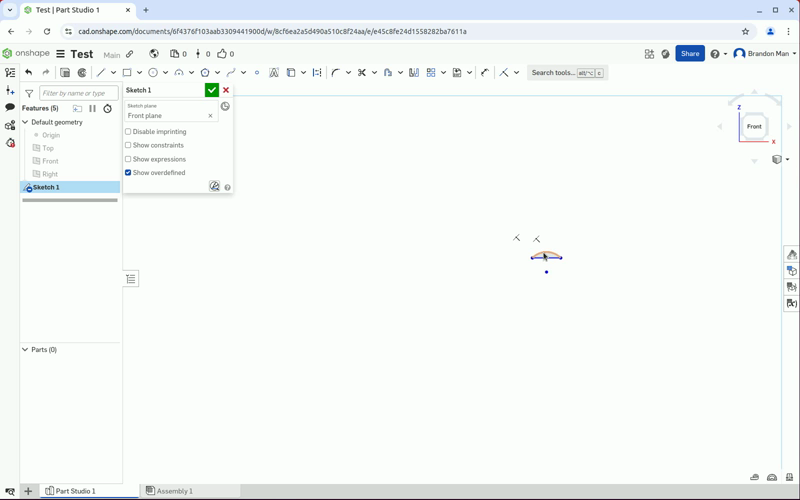
click(543, 252)
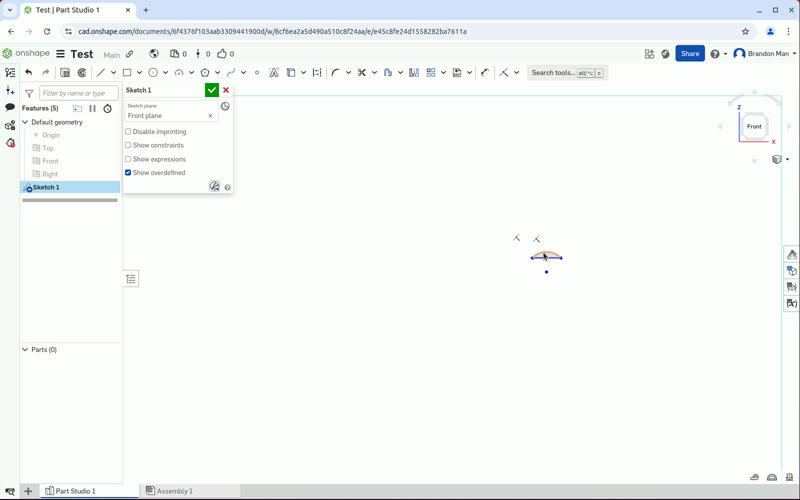
scroll(-6)
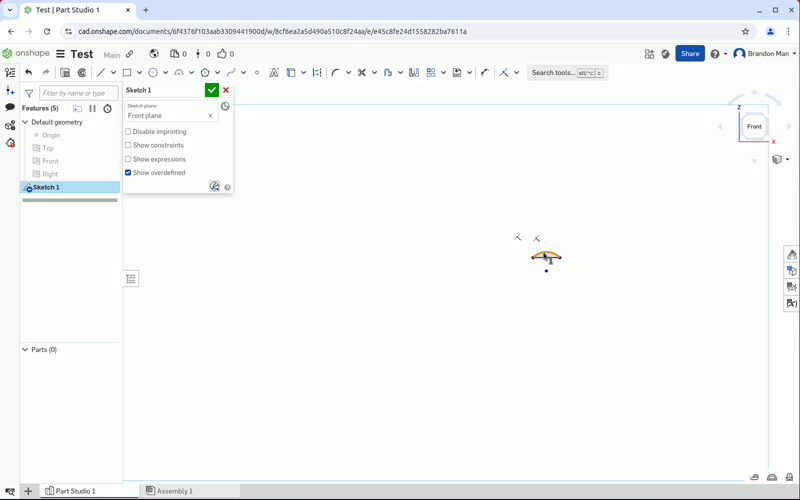
scroll(-6)
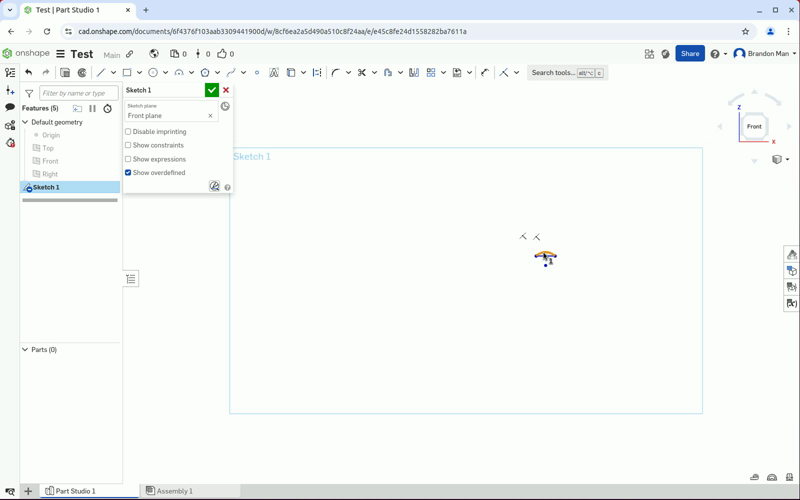
scroll(-6)
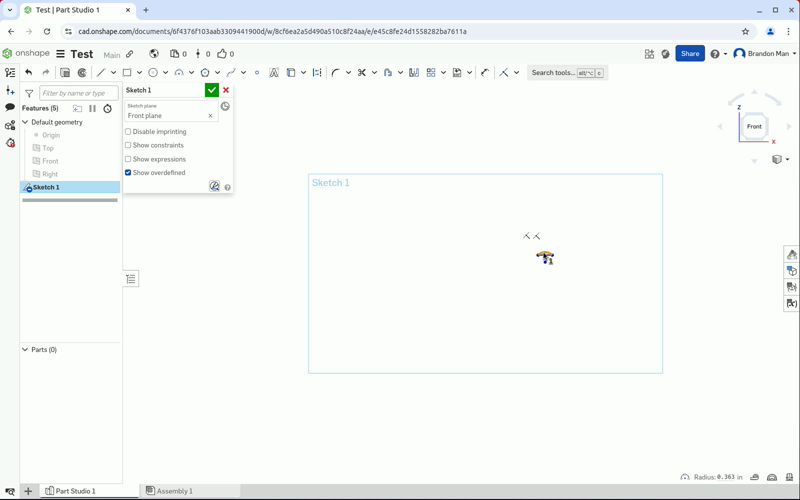
scroll(-6)
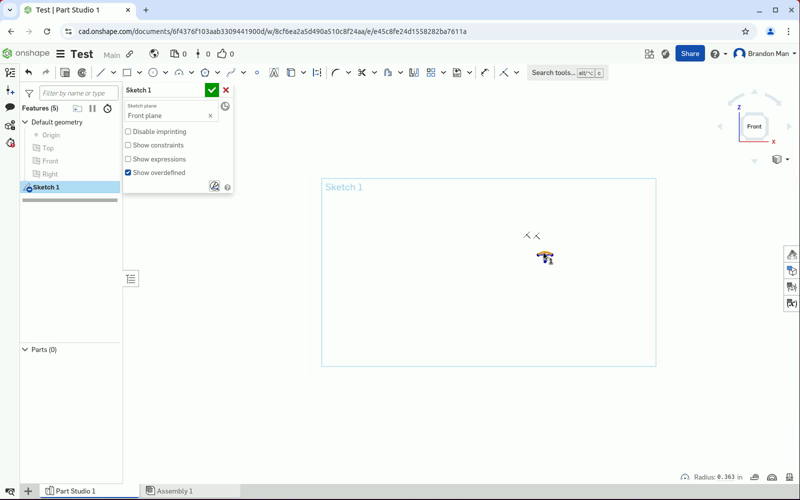
scroll(-6)
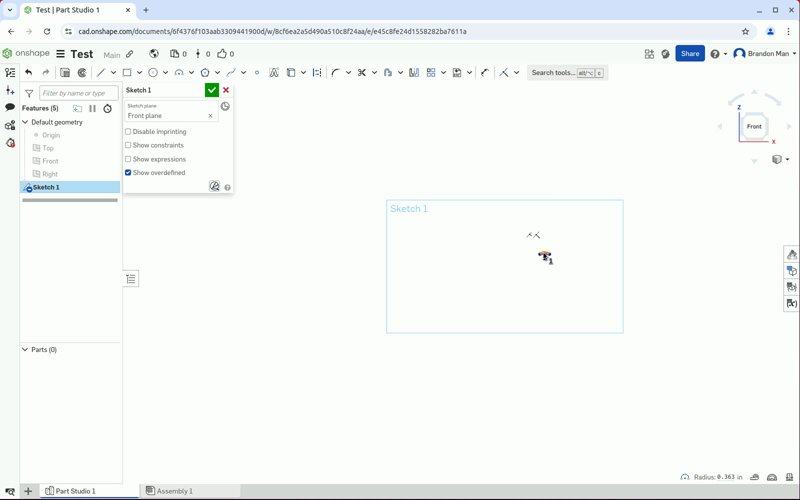
scroll(-6)
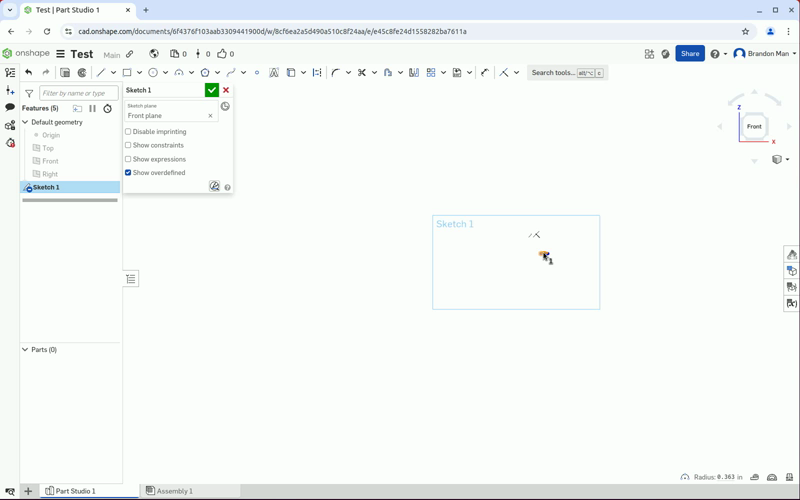
scroll(-6)
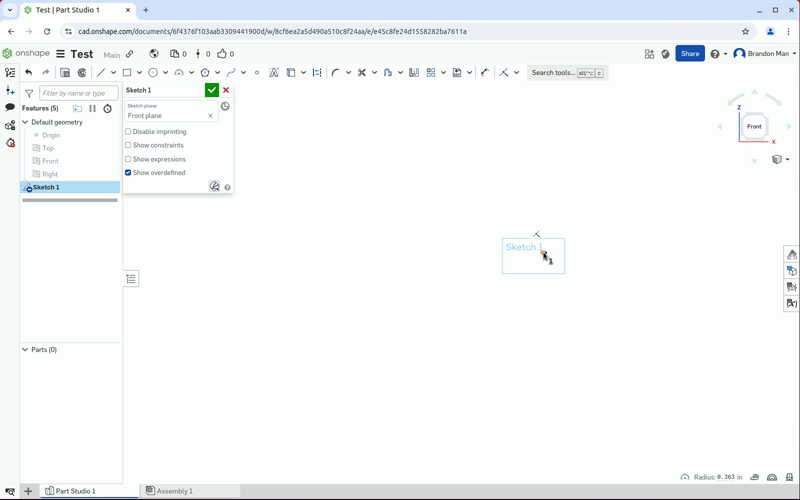
mouse_move(73, 352)
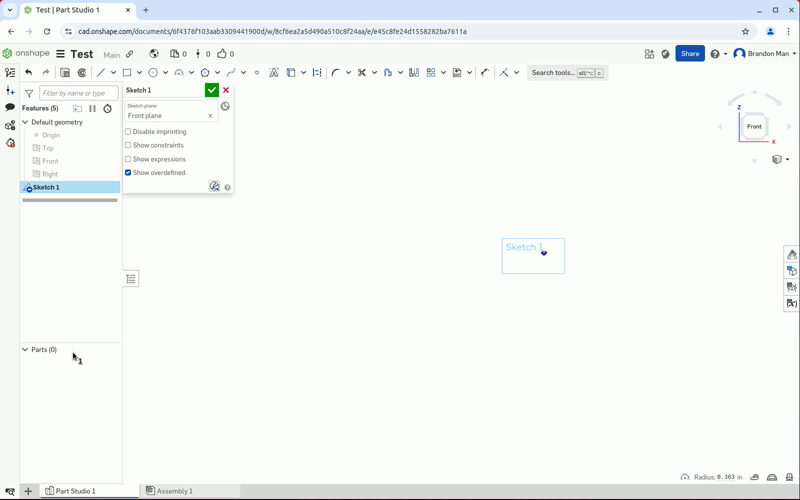
key(shift+y)
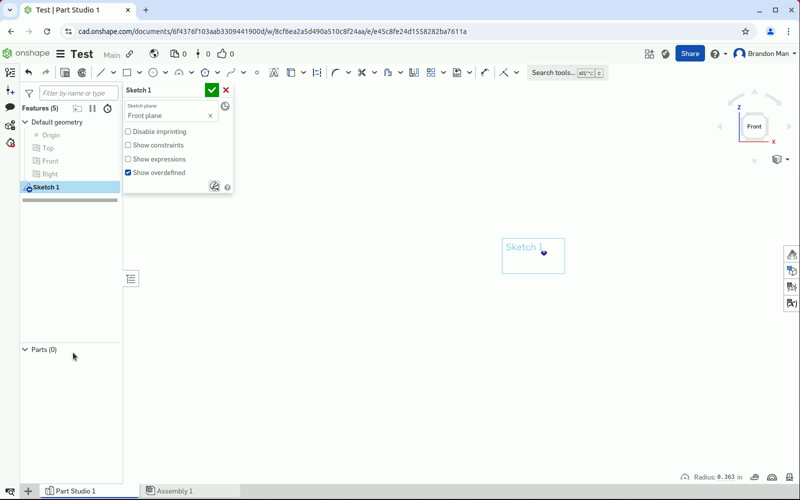
key(shift+e)
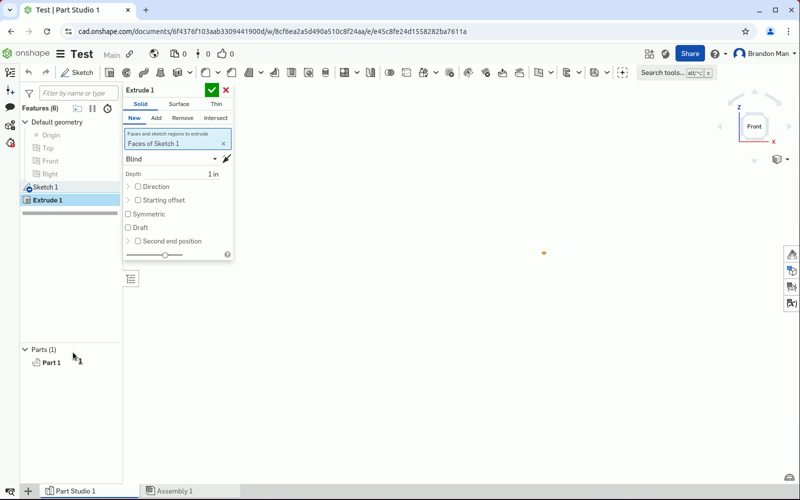
mouse_move(143, 106)
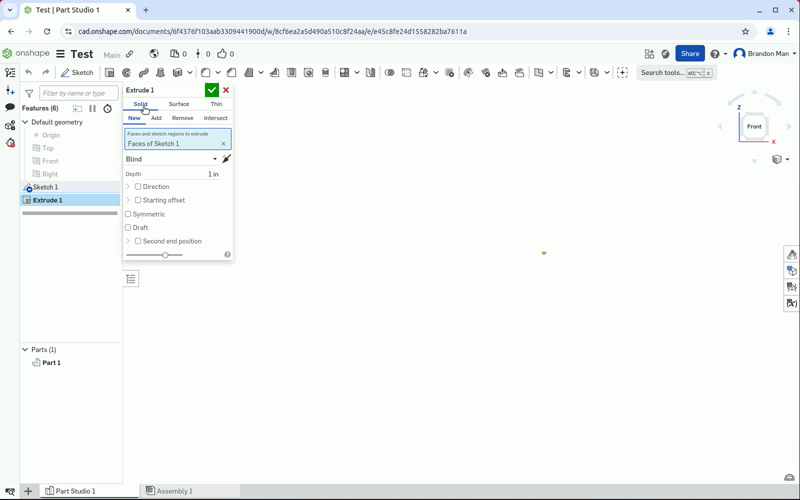
click(143, 106)
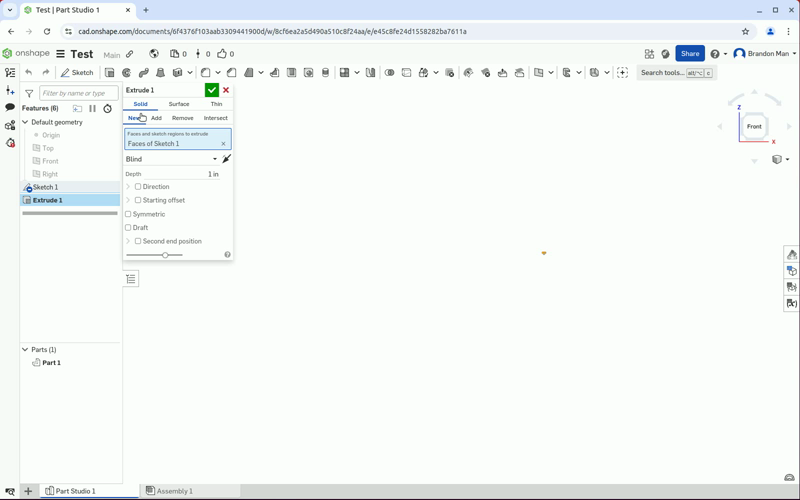
mouse_move(137, 120)
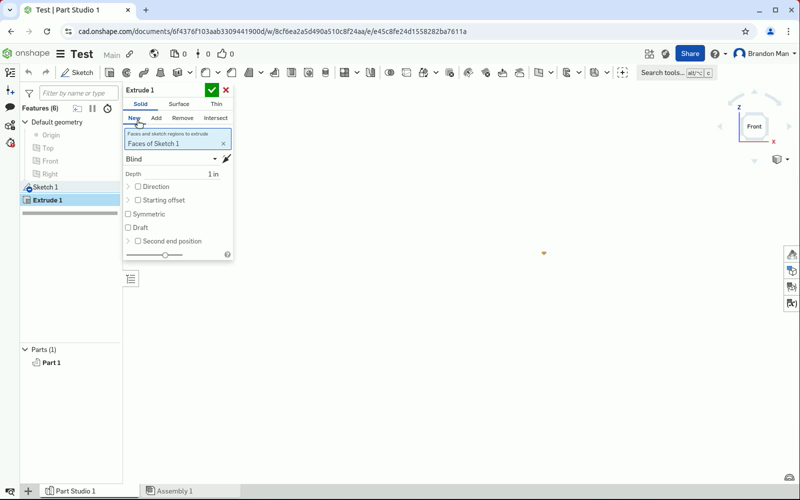
click(137, 120)
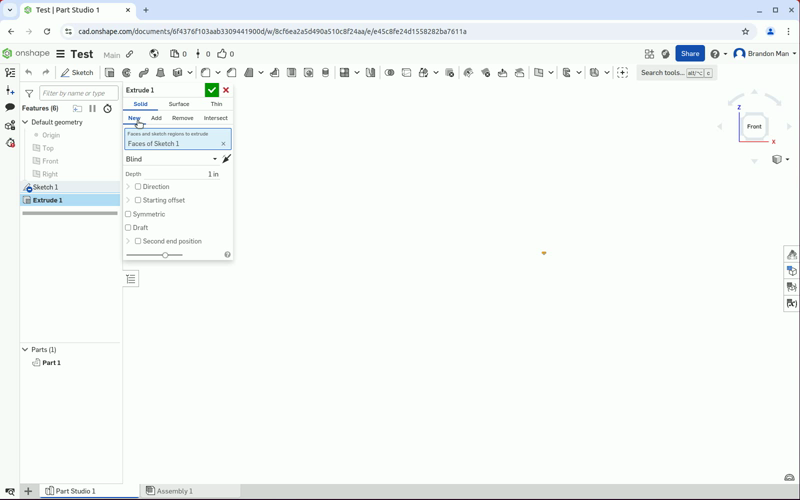
key(tab, 4)
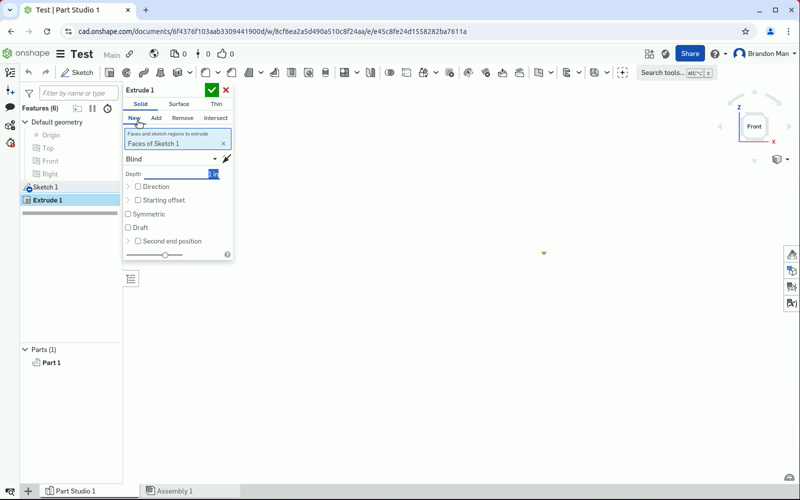
text(3.129)
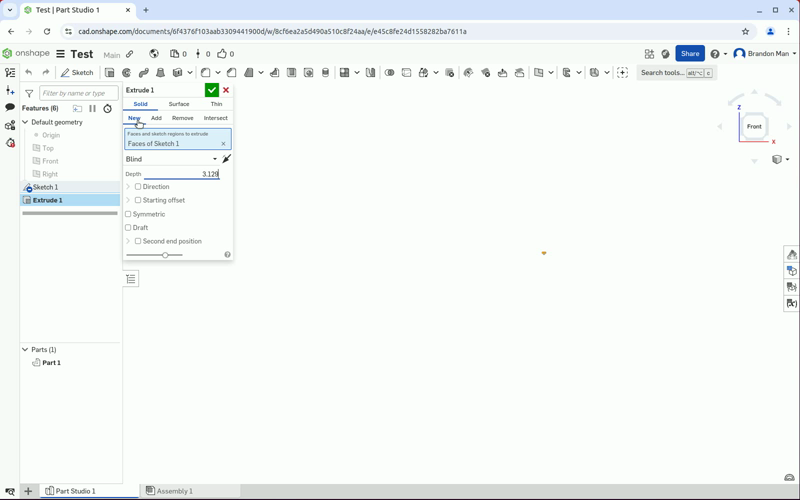
key(enter)
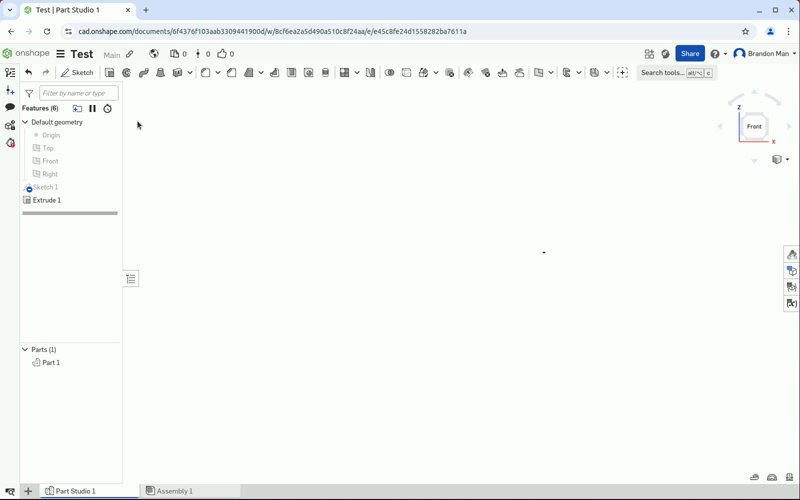
key(shift+h)
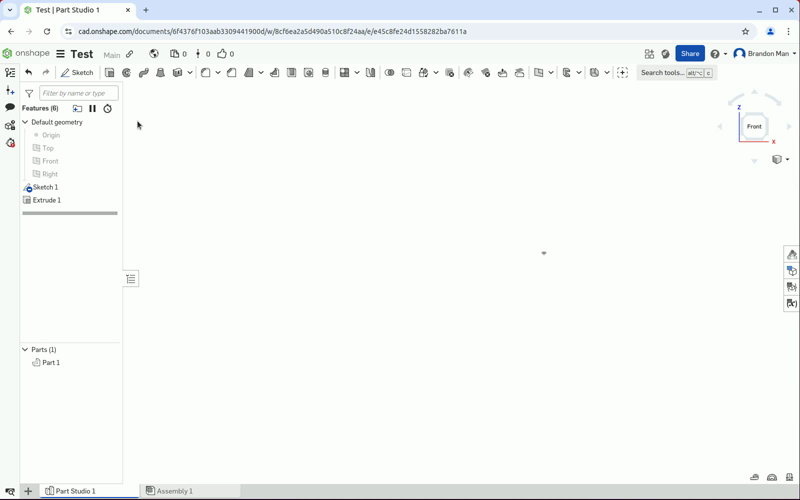
key(shift+h)
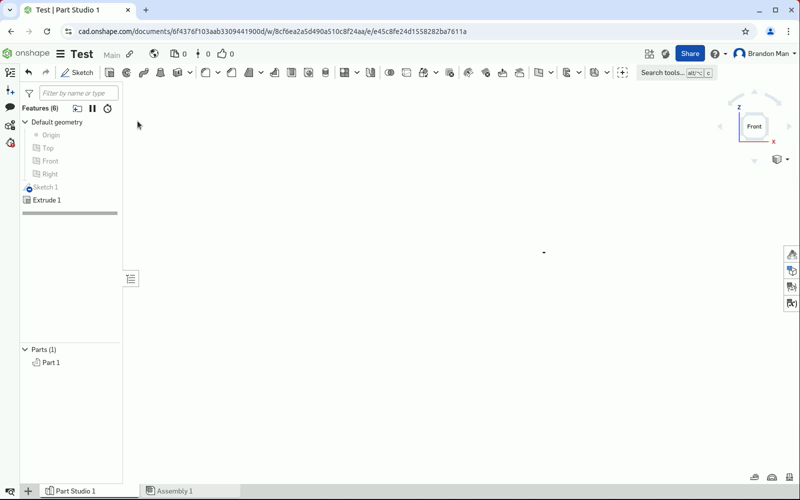
mouse_move(73, 189)
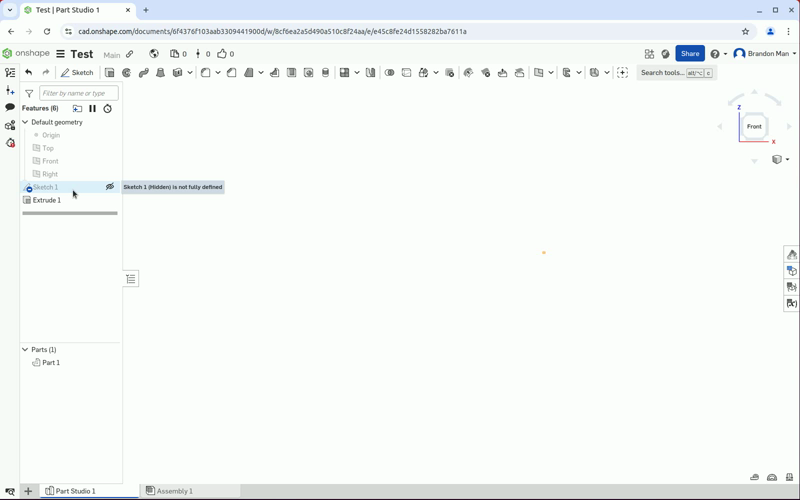
click(73, 189)
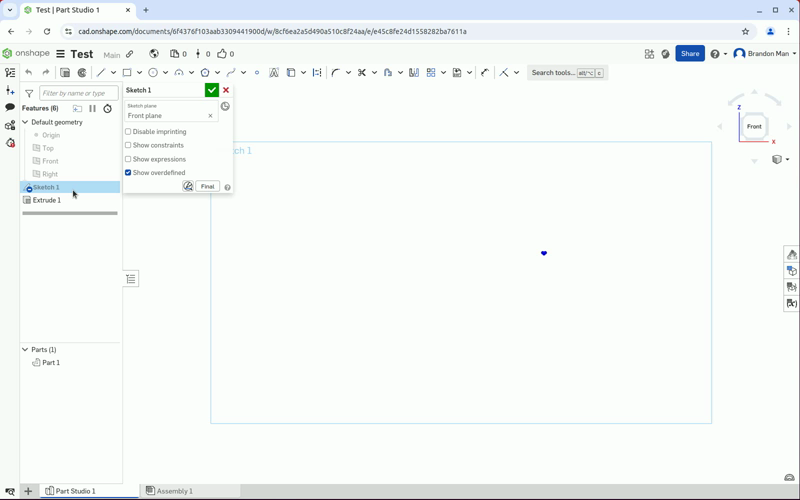
mouse_move(229, 92)
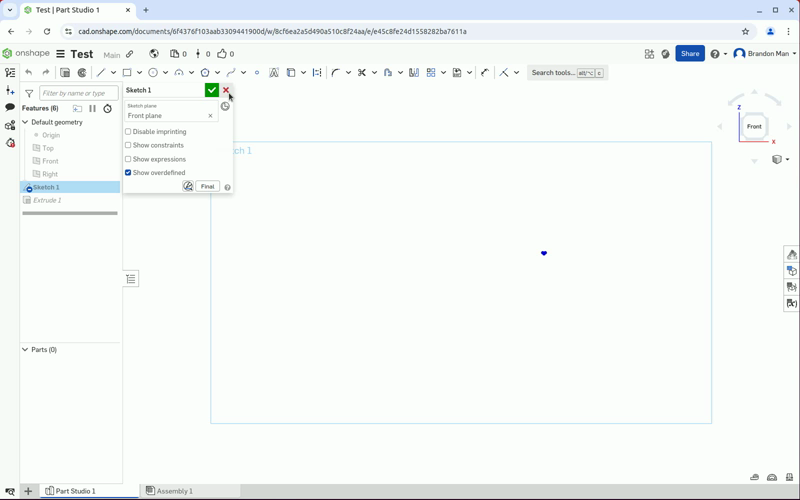
click(229, 92)
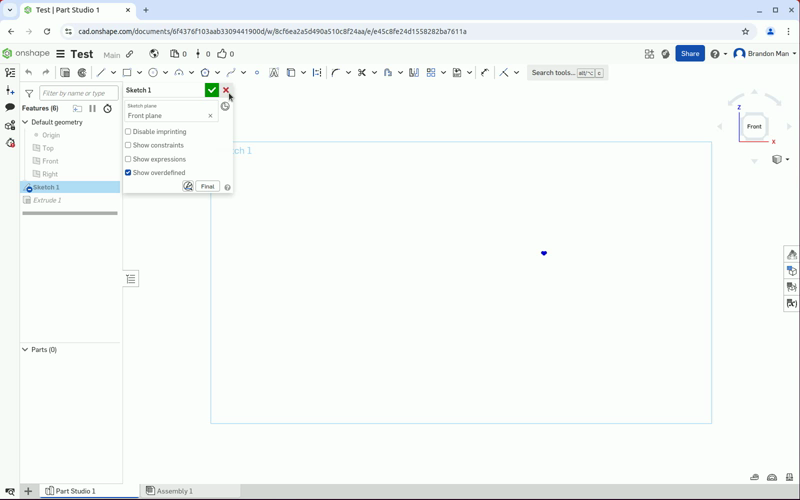
key(shift+s)
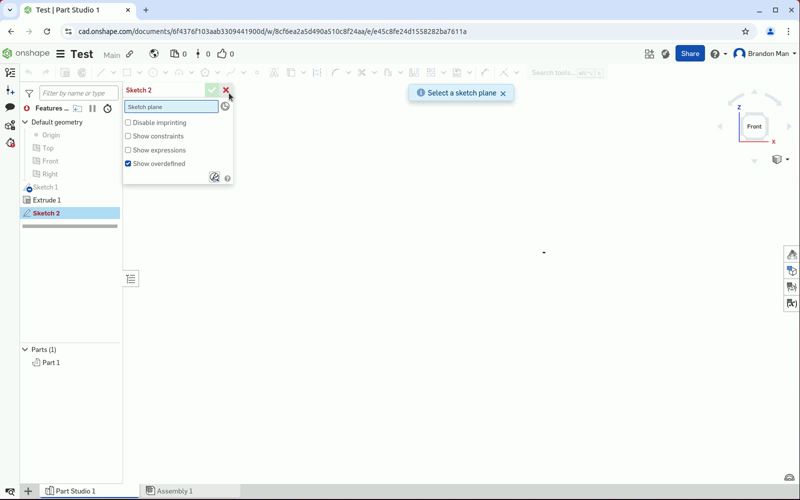
mouse_move(73, 163)
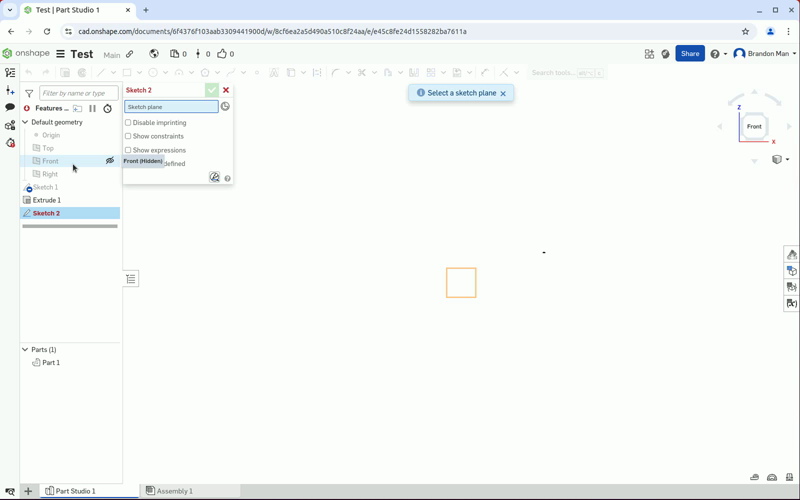
click(73, 163)
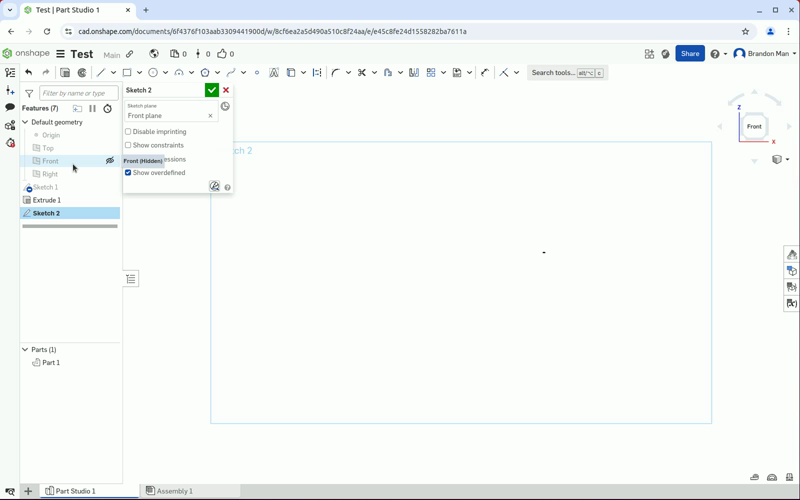
mouse_move(73, 352)
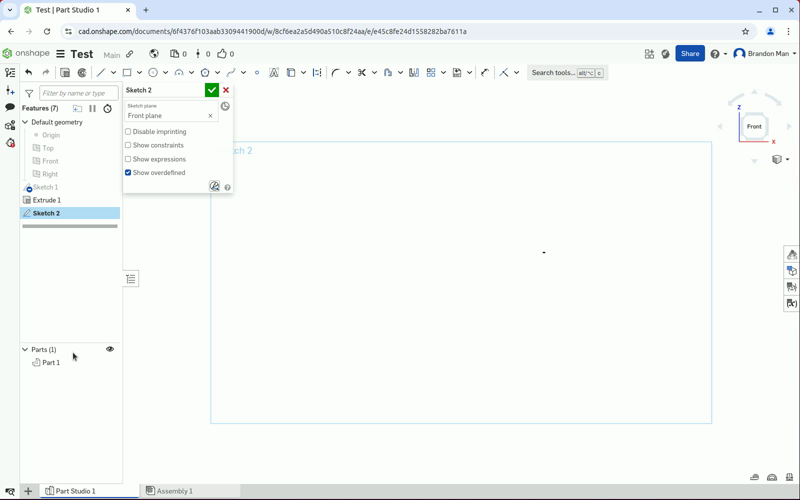
key(y)
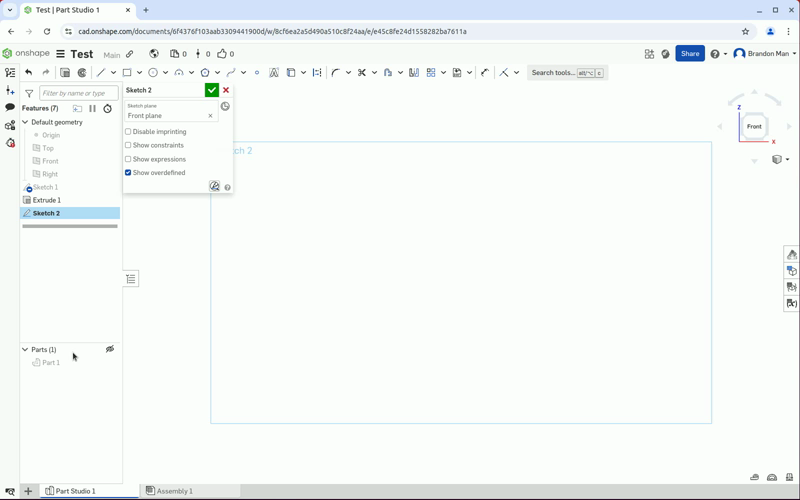
key(a)
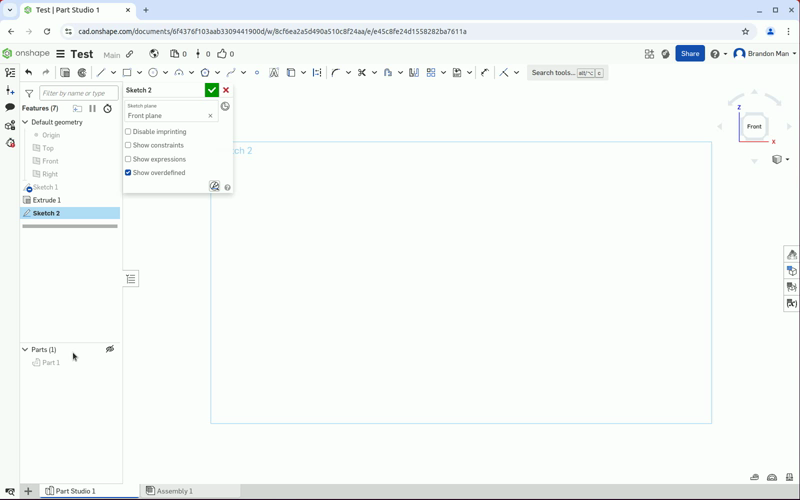
key_down(shift)
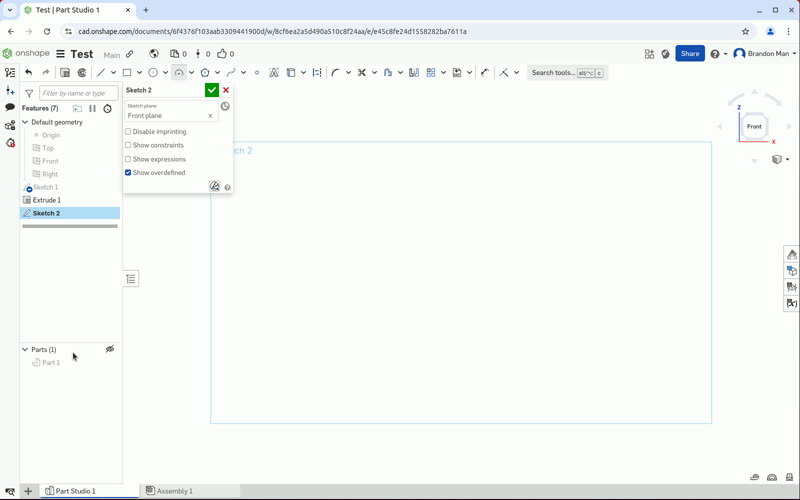
mouse_move(542, 313)
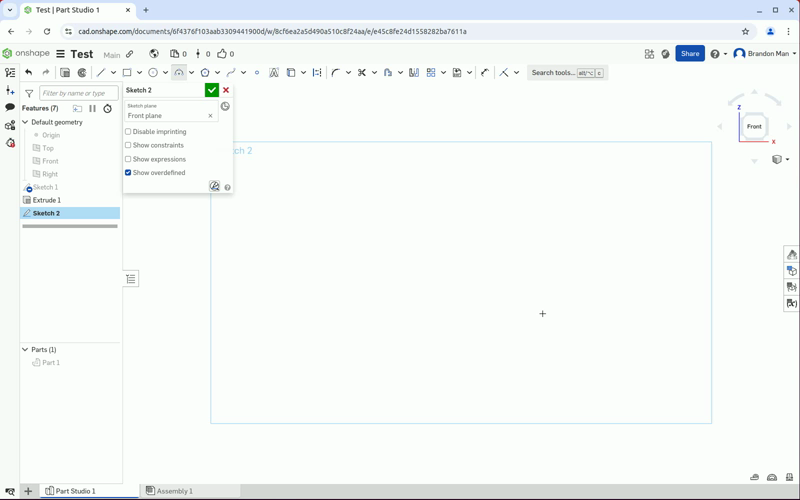
click(542, 313)
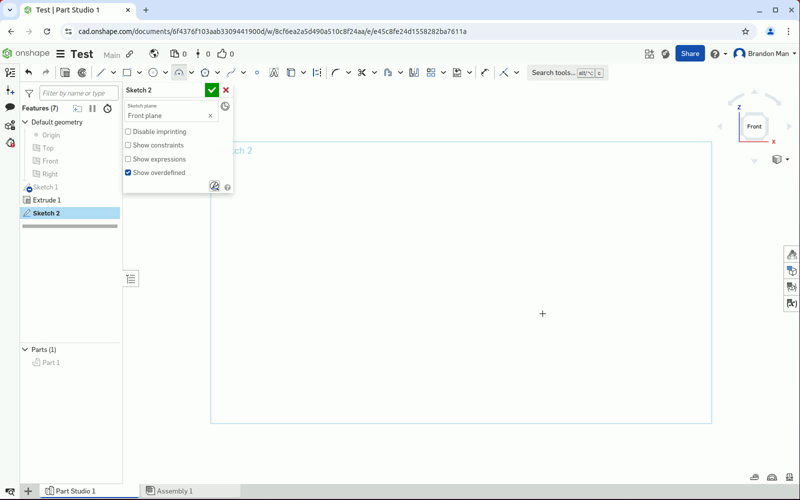
key_up(shift)
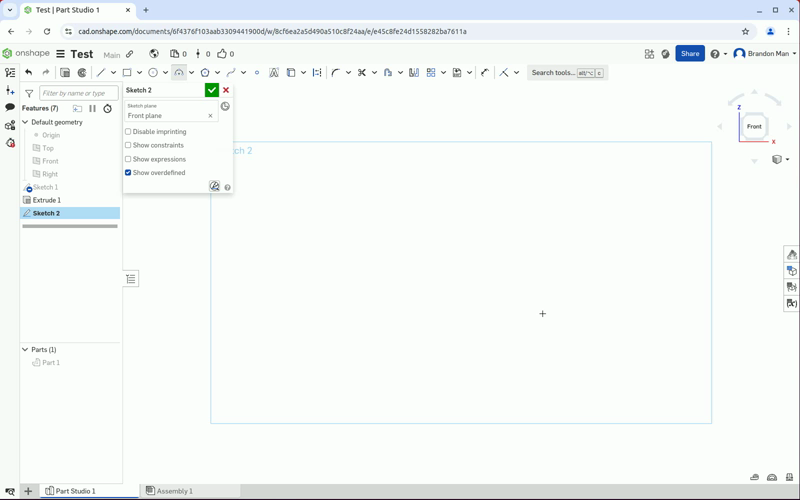
key_down(shift)
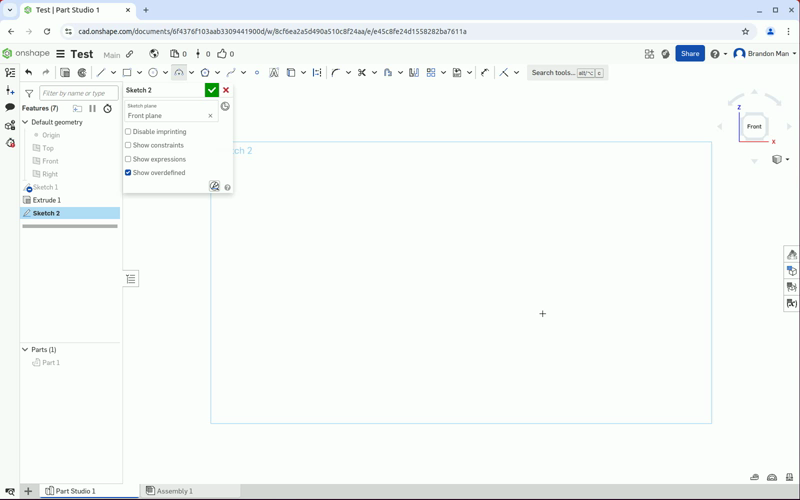
mouse_move(543, 313)
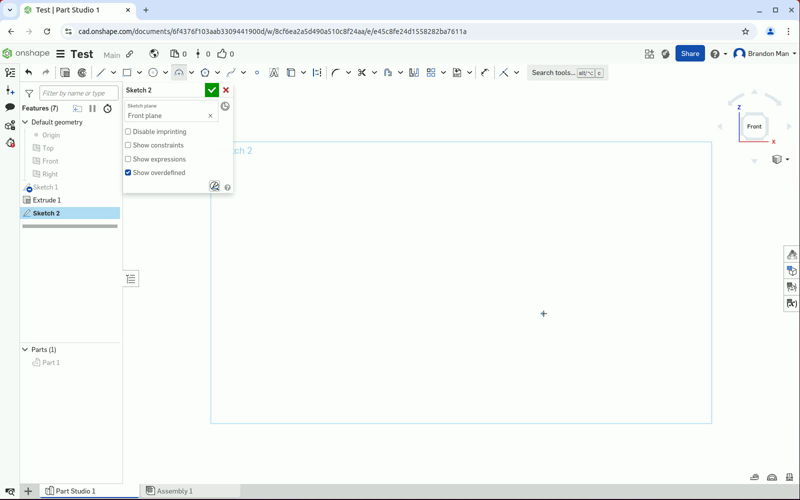
scroll(6)
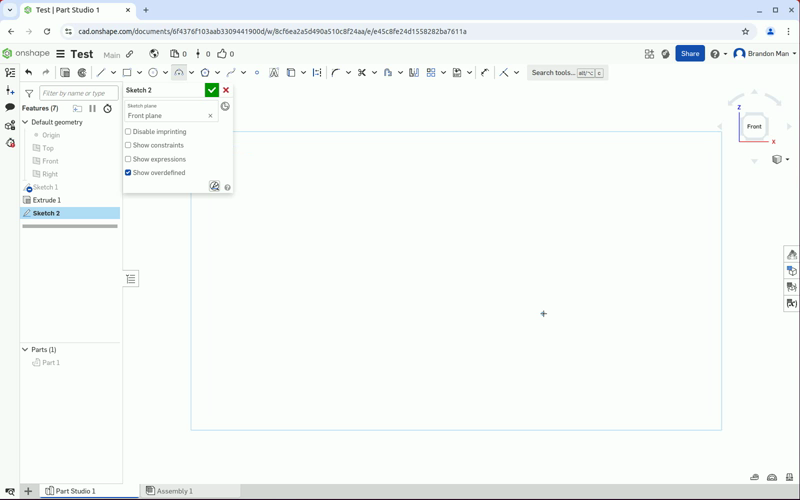
scroll(6)
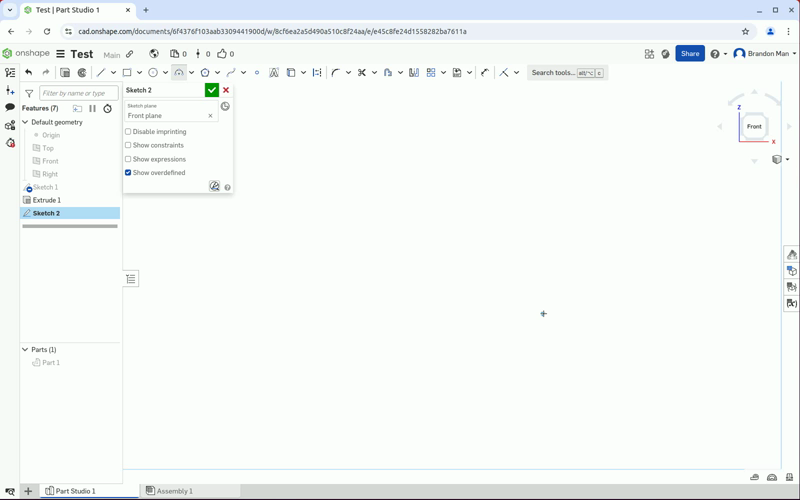
scroll(6)
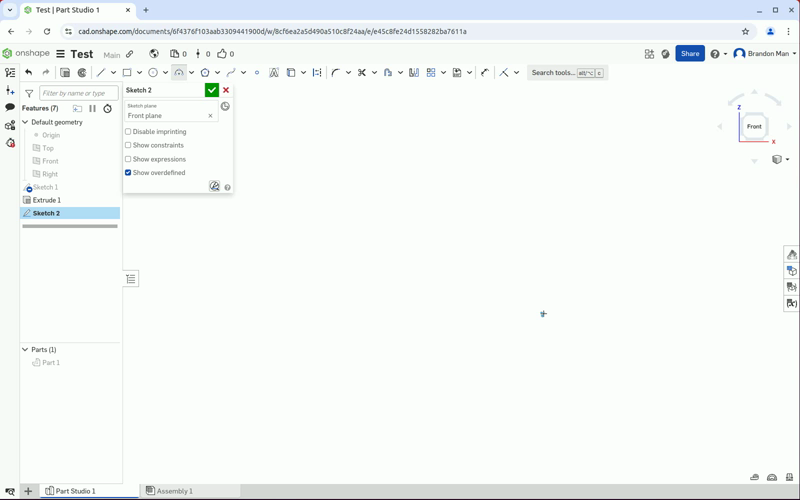
scroll(6)
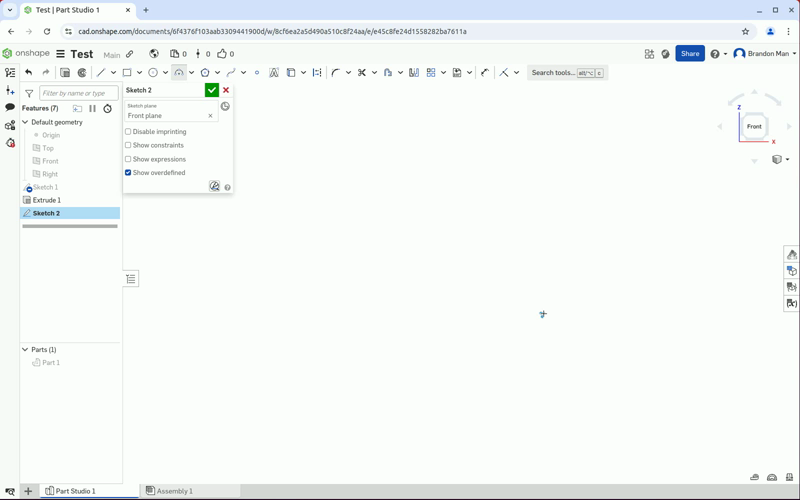
scroll(6)
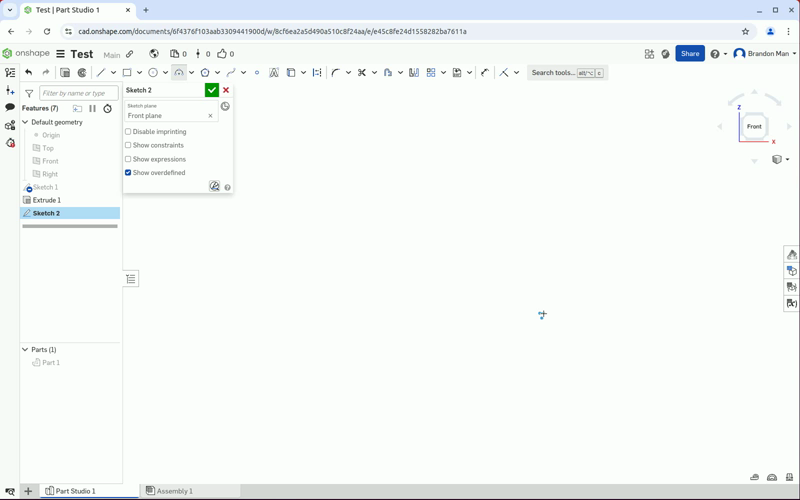
scroll(6)
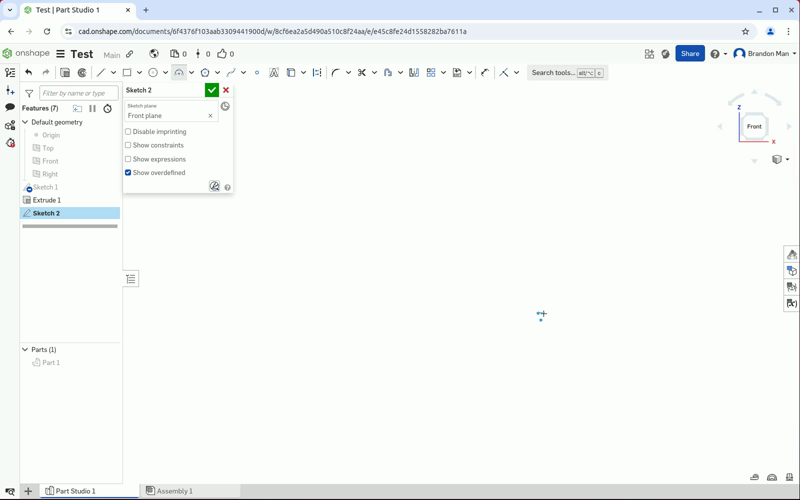
scroll(6)
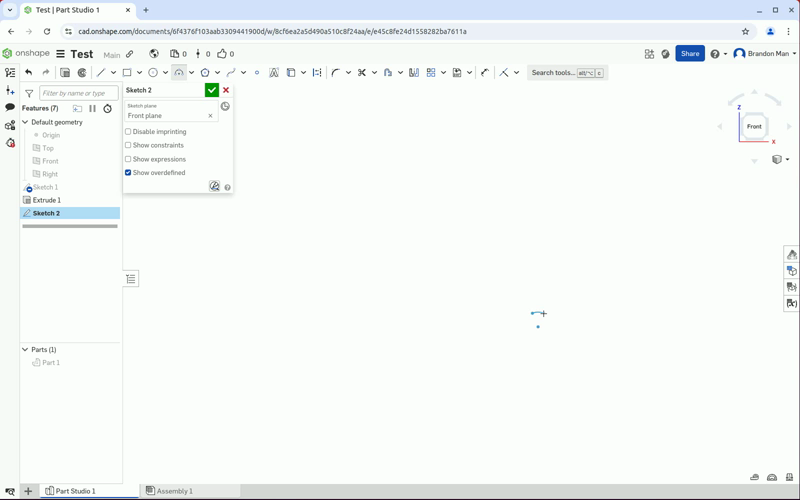
click(543, 313)
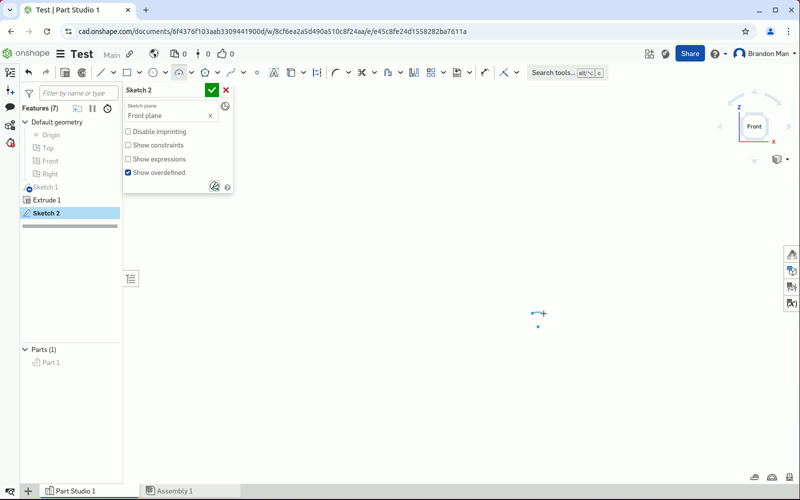
scroll(-6)
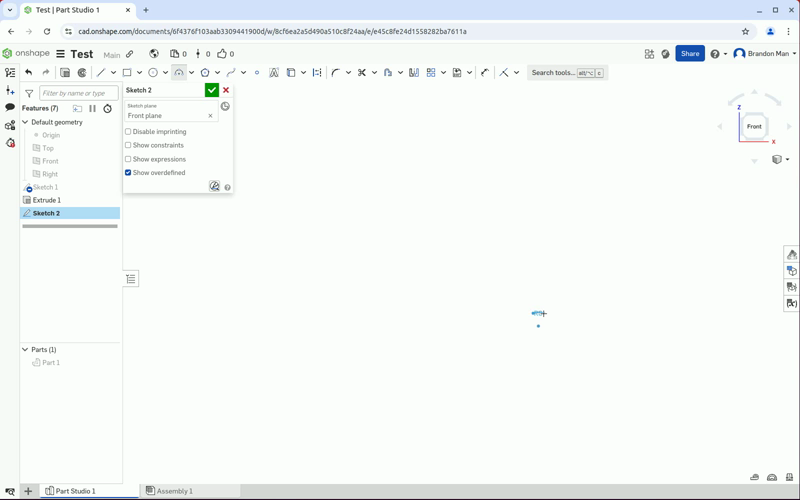
scroll(-6)
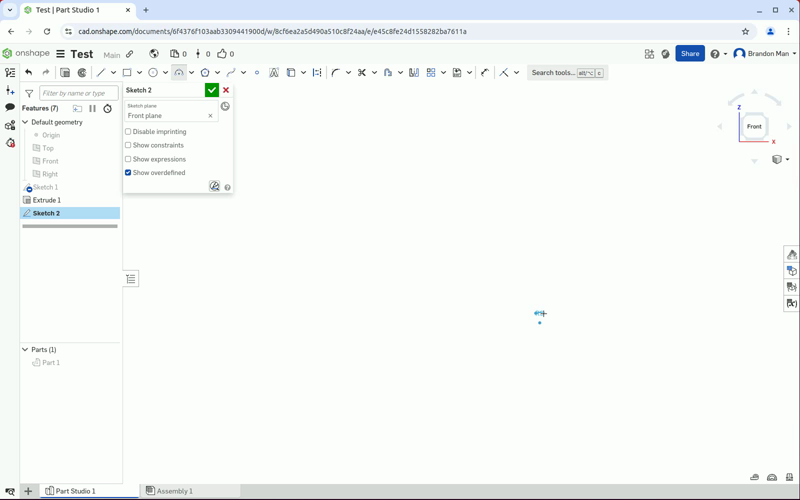
scroll(-6)
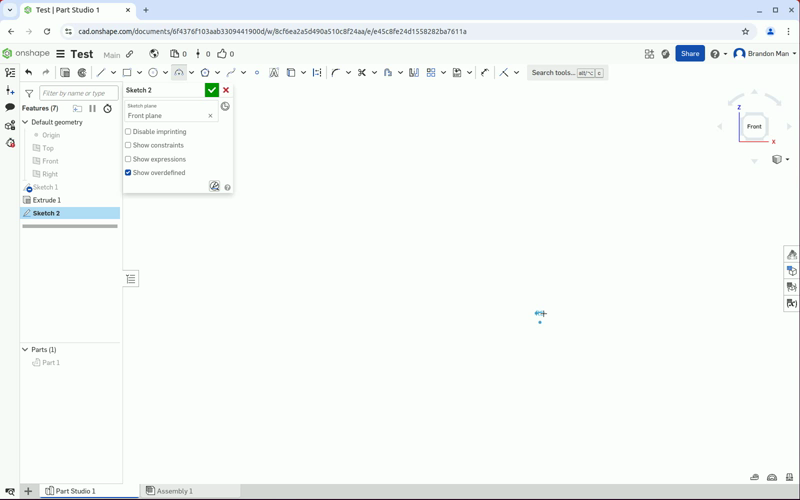
scroll(-6)
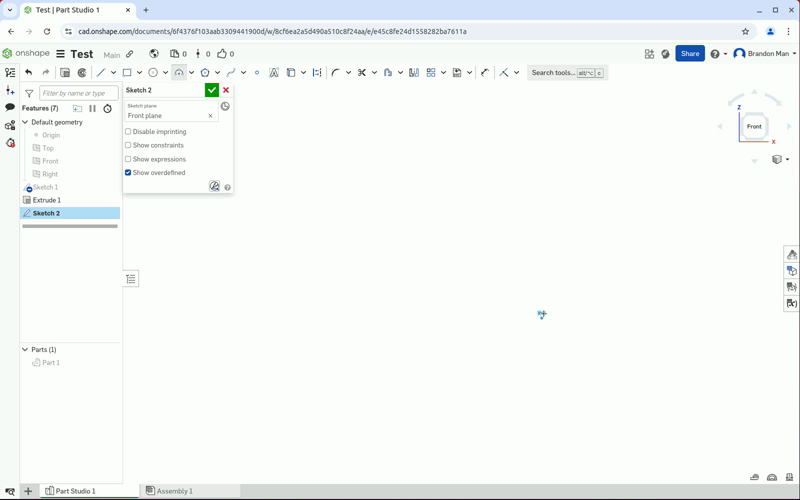
scroll(-6)
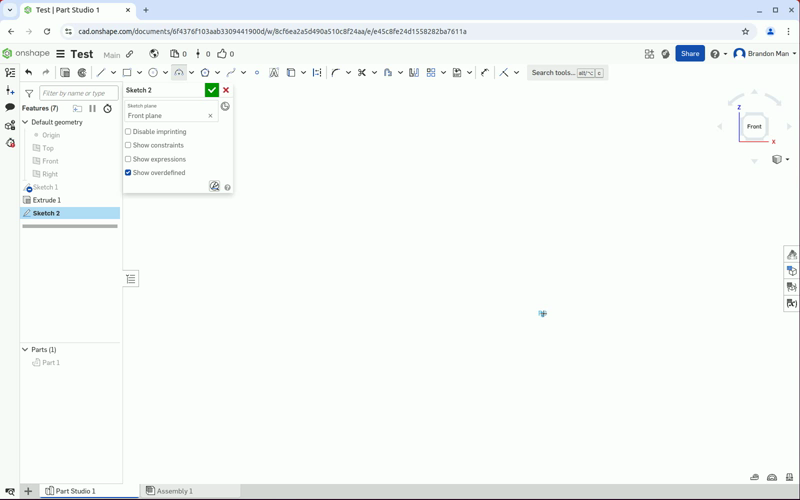
scroll(-6)
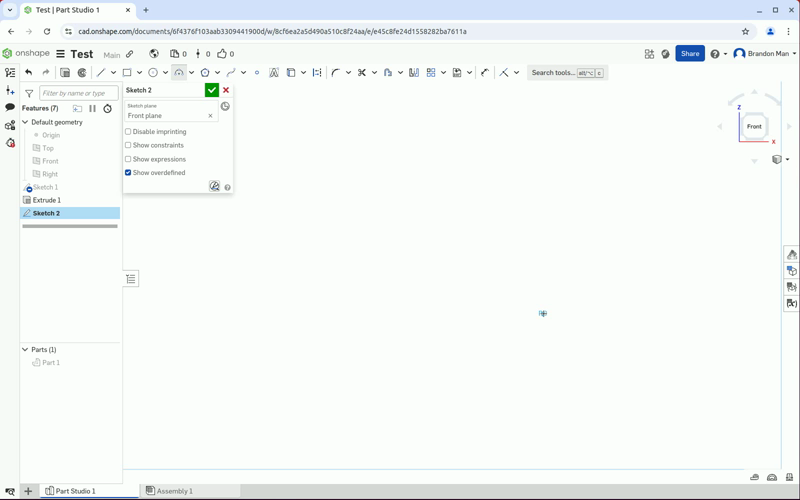
scroll(-6)
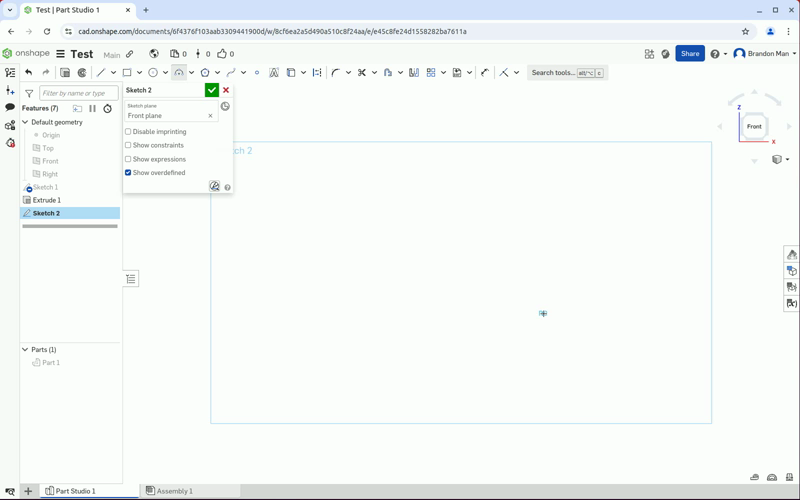
mouse_move(543, 313)
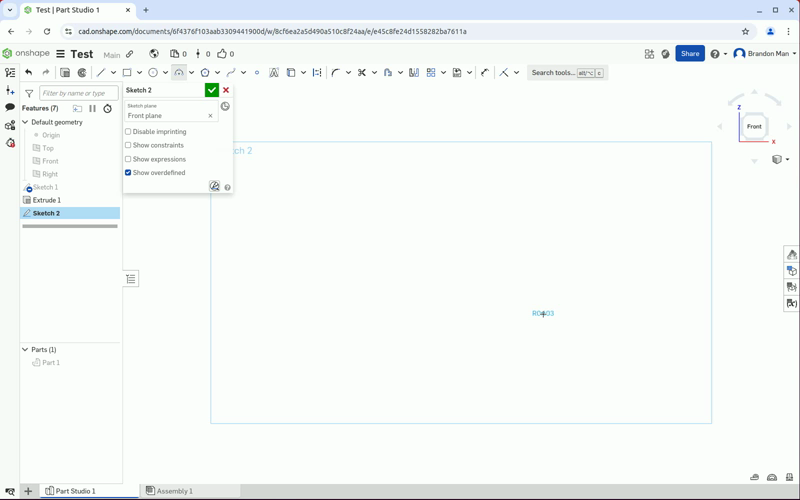
scroll(6)
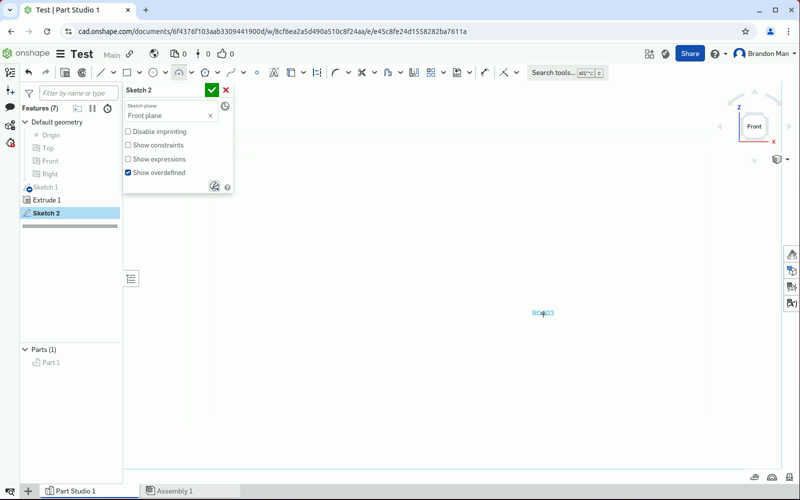
scroll(6)
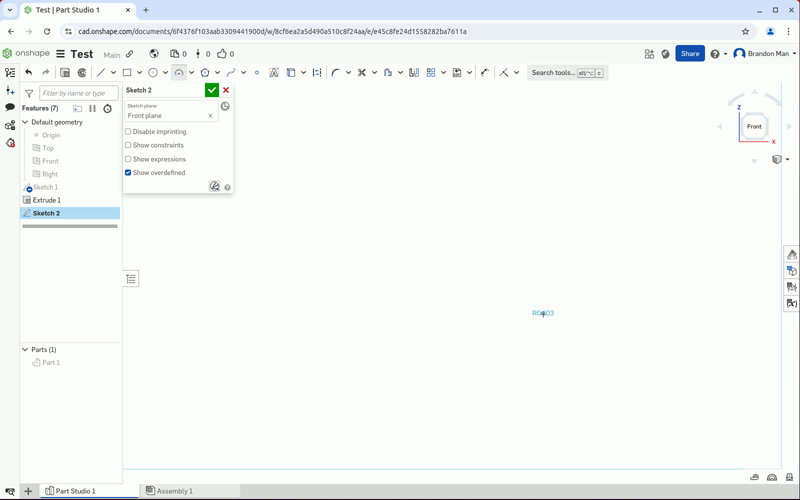
scroll(6)
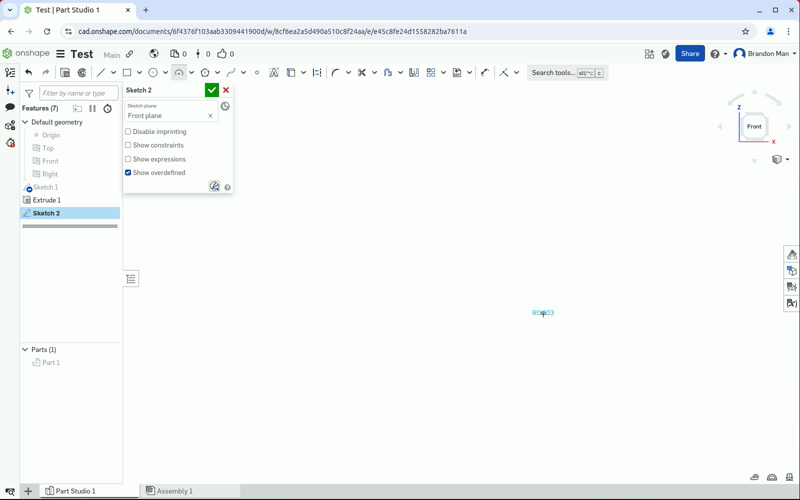
scroll(6)
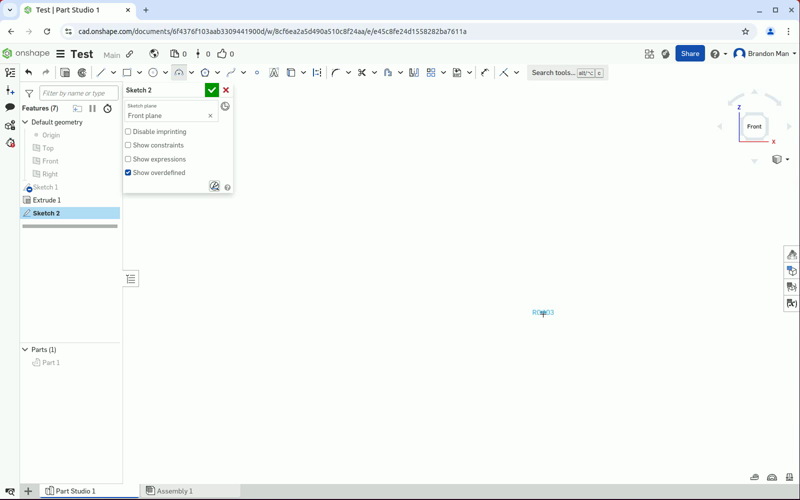
scroll(6)
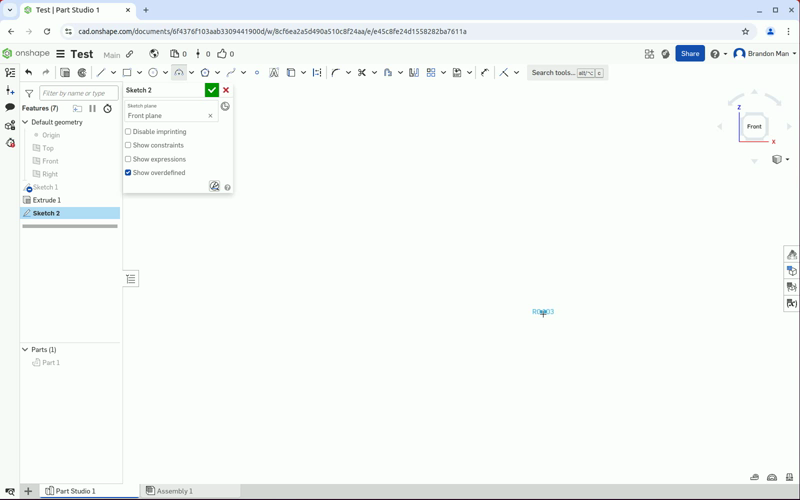
scroll(6)
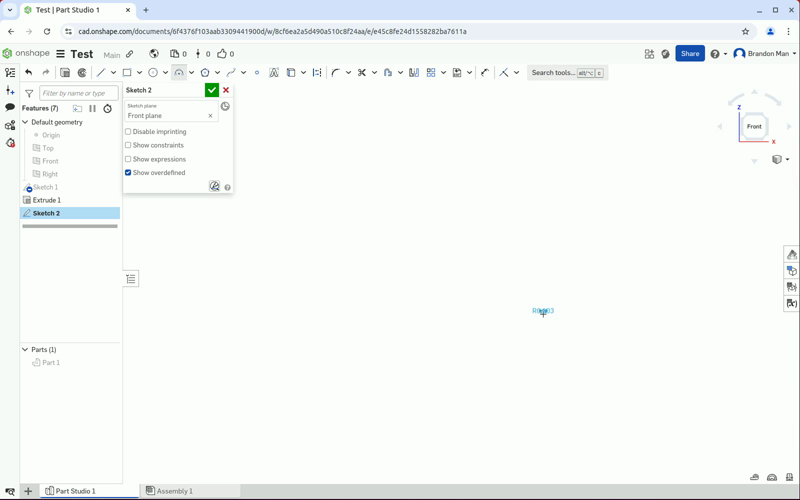
scroll(6)
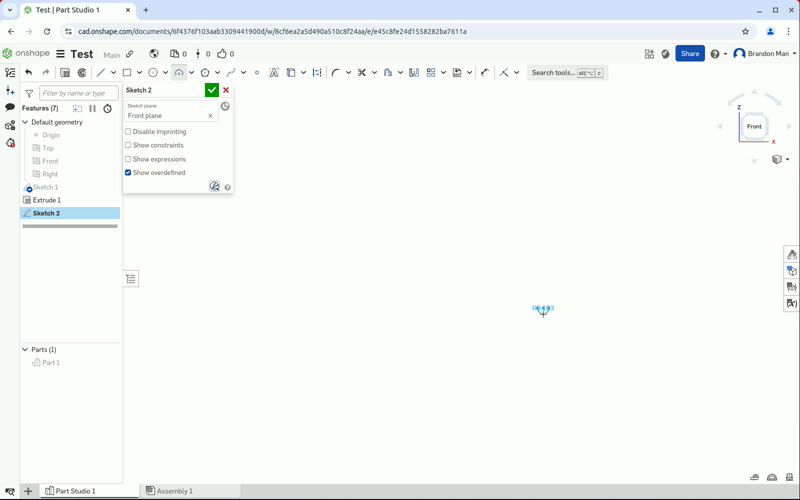
click(543, 313)
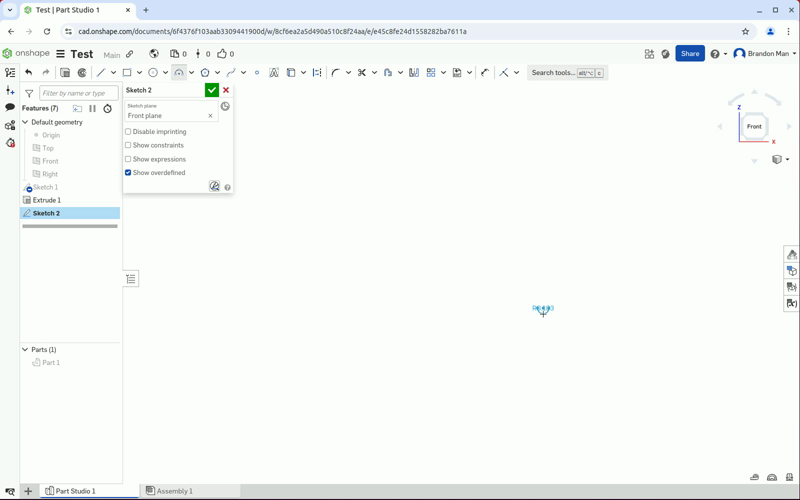
scroll(-6)
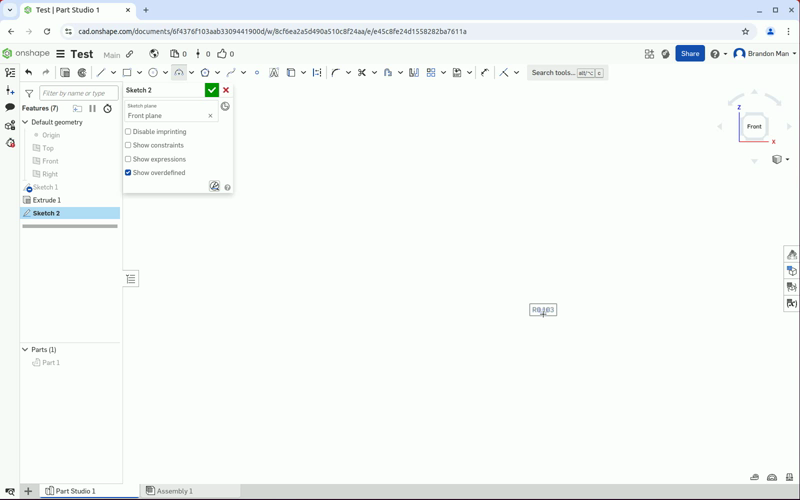
scroll(-6)
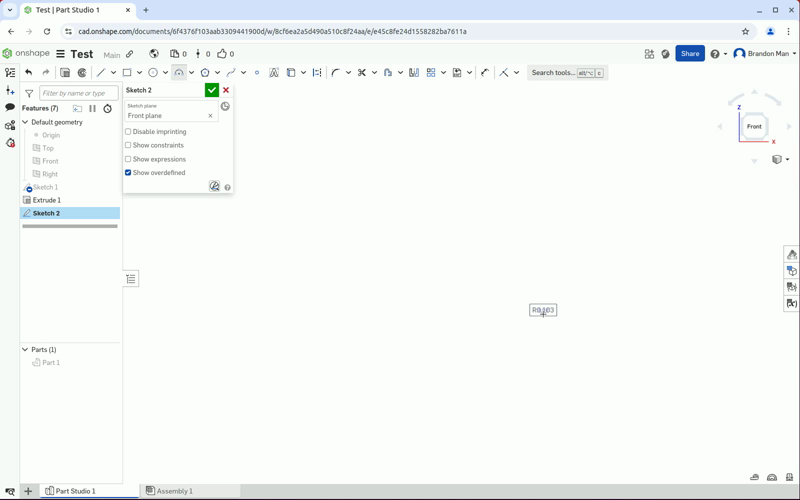
scroll(-6)
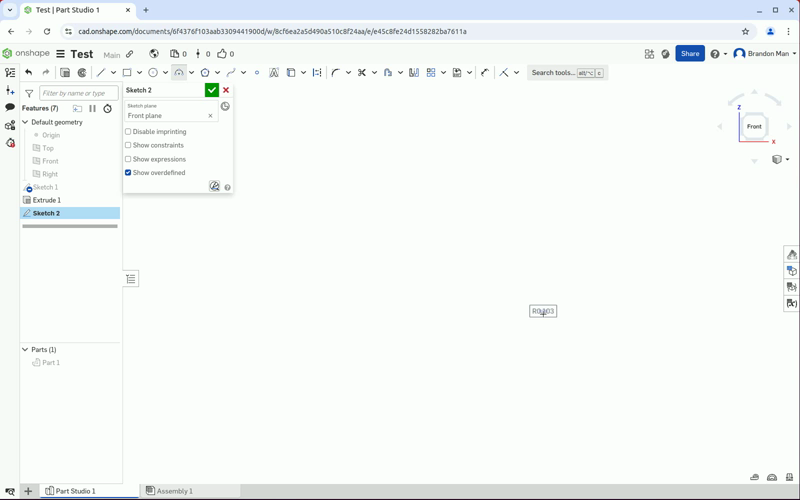
scroll(-6)
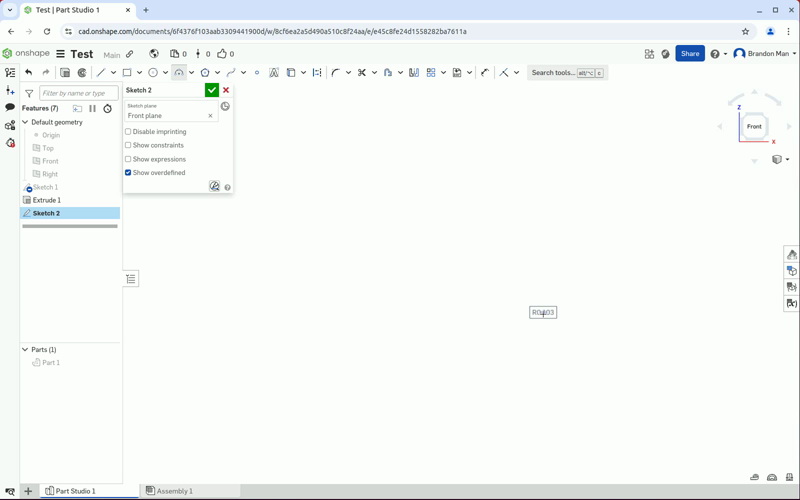
scroll(-6)
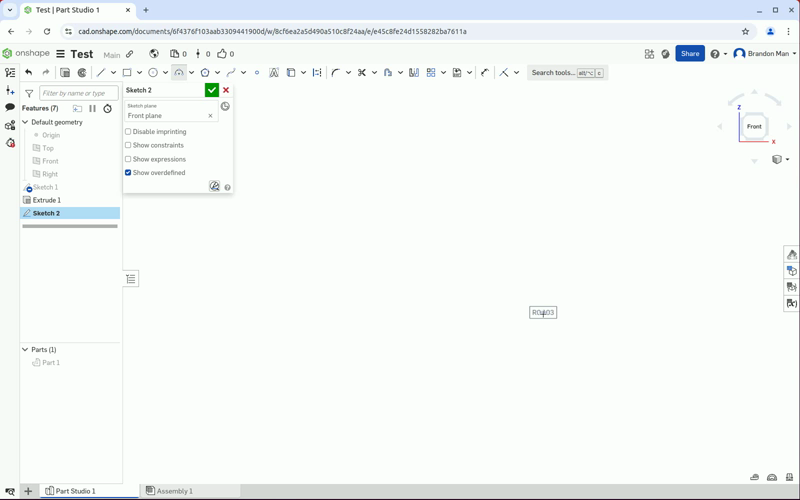
scroll(-6)
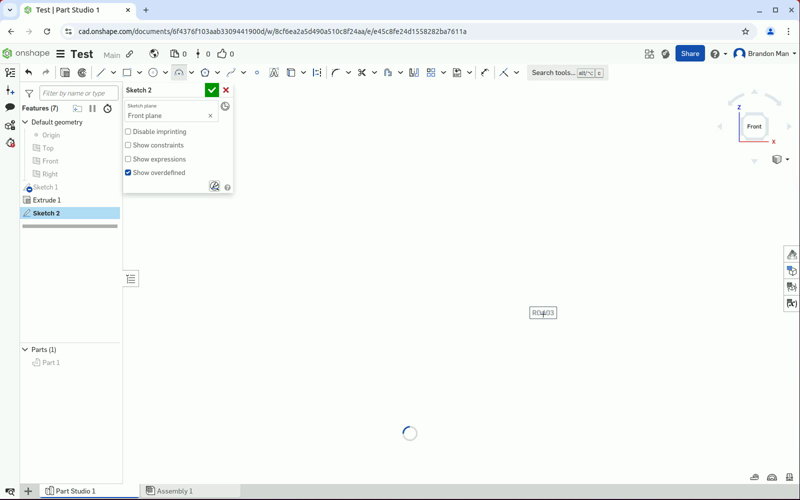
scroll(-6)
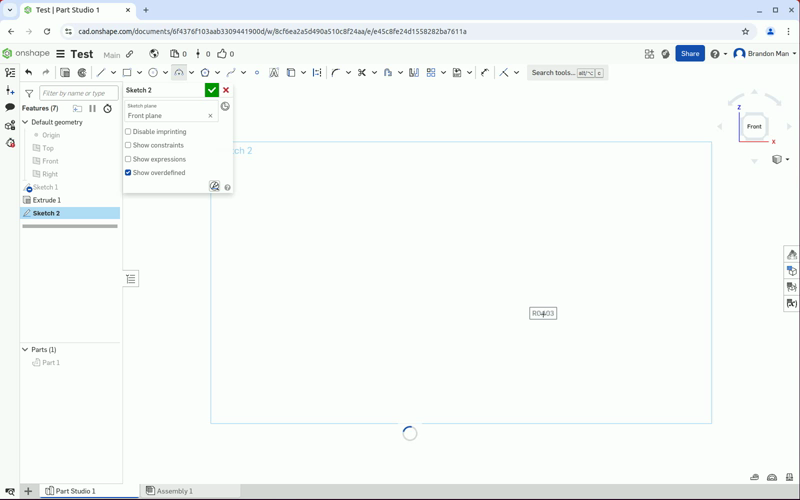
key_up(shift)
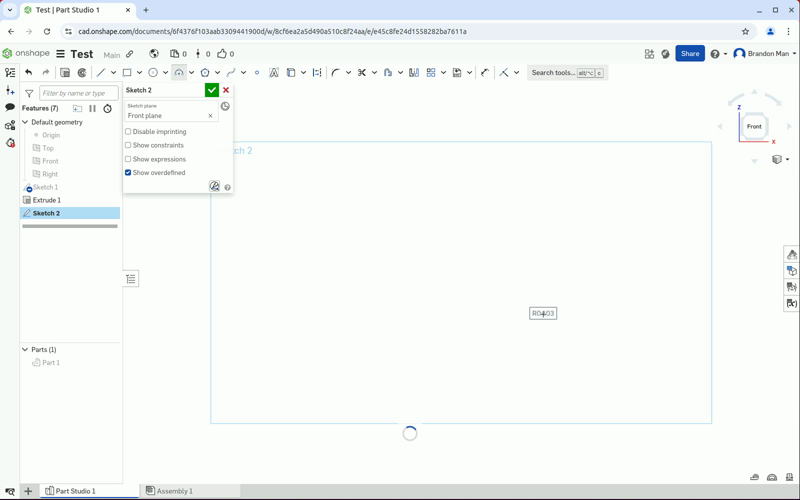
key(esc)
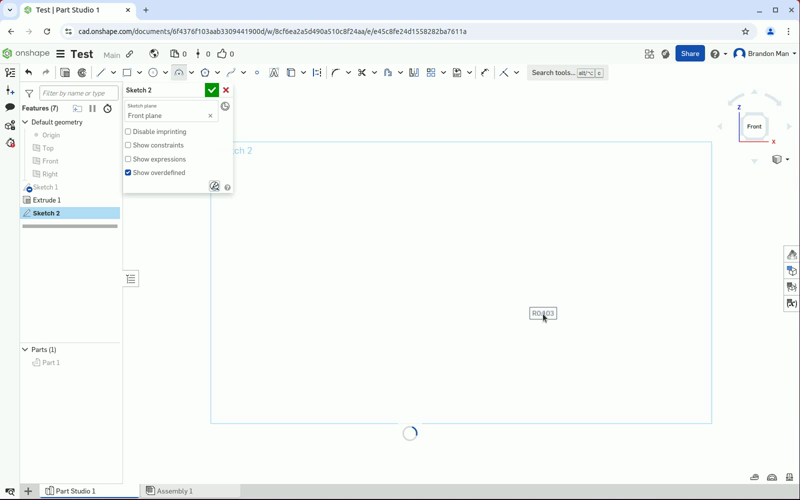
key(l)
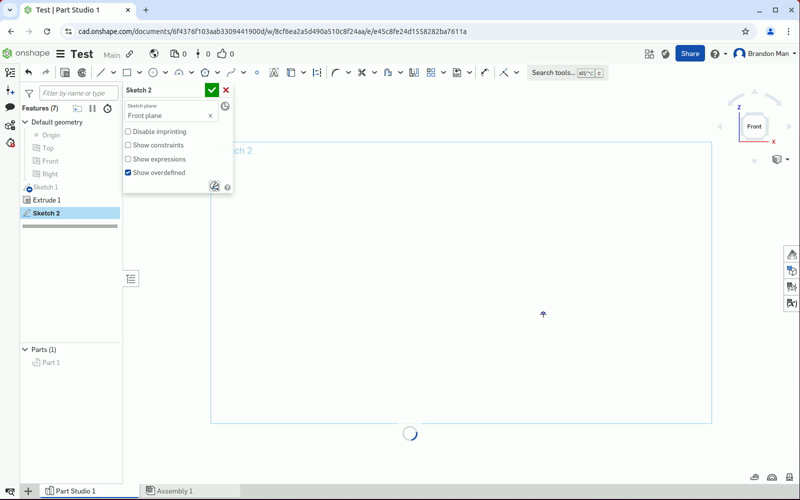
mouse_move(543, 313)
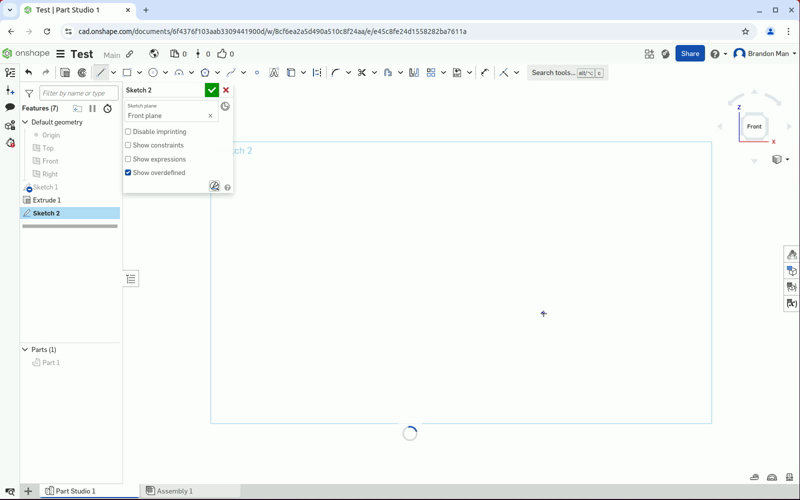
scroll(6)
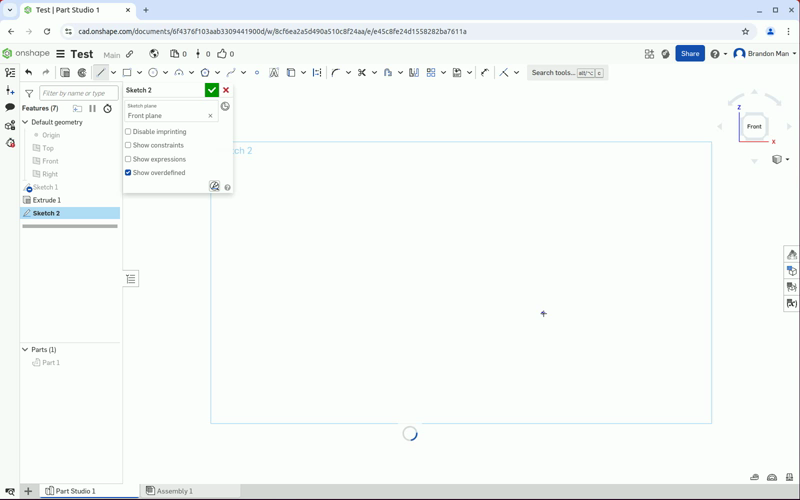
scroll(6)
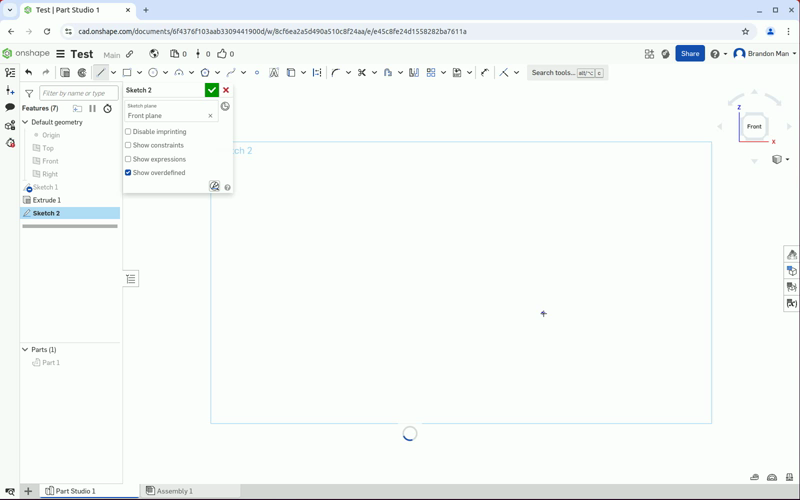
scroll(6)
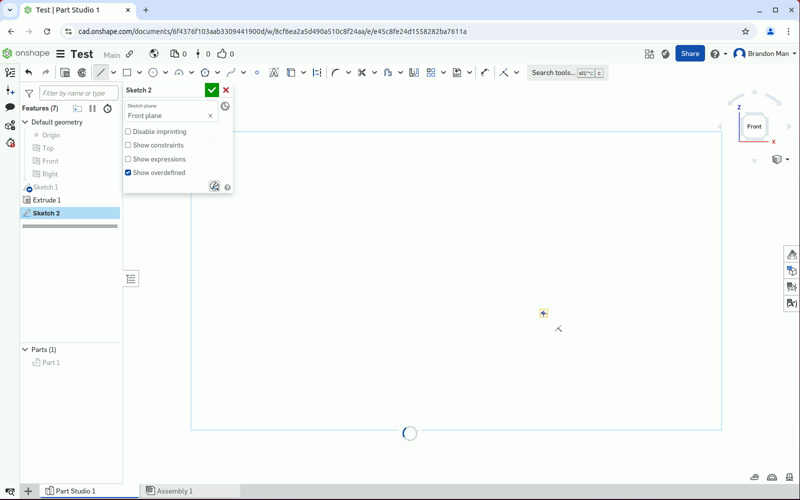
scroll(6)
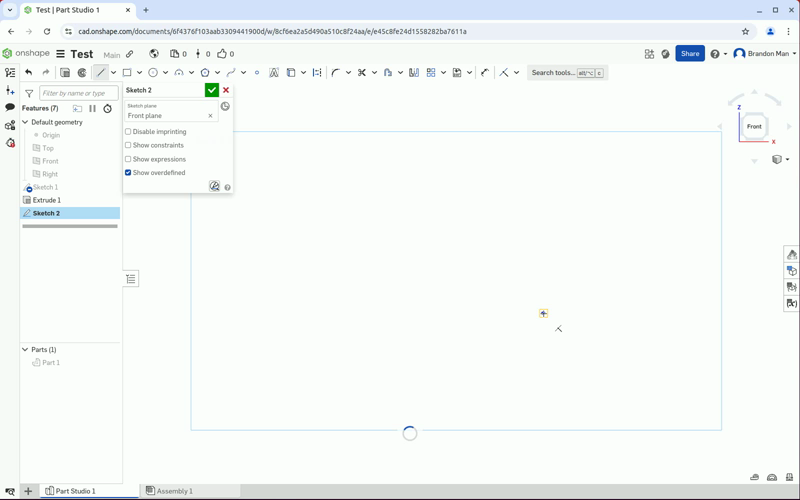
scroll(6)
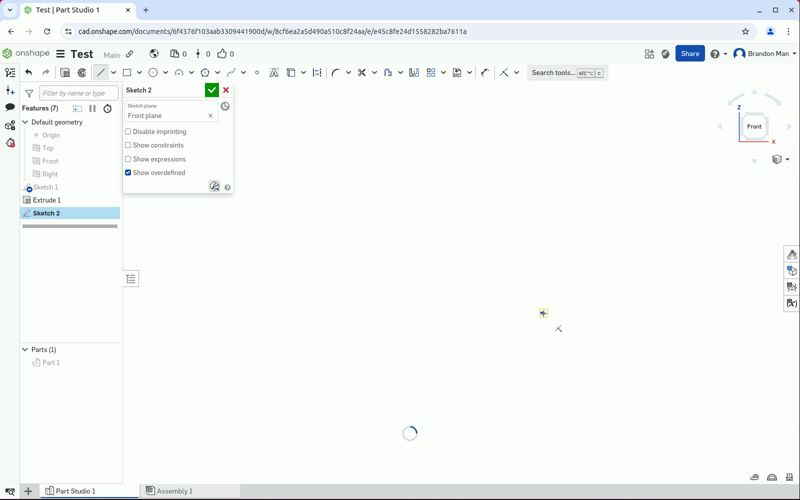
scroll(6)
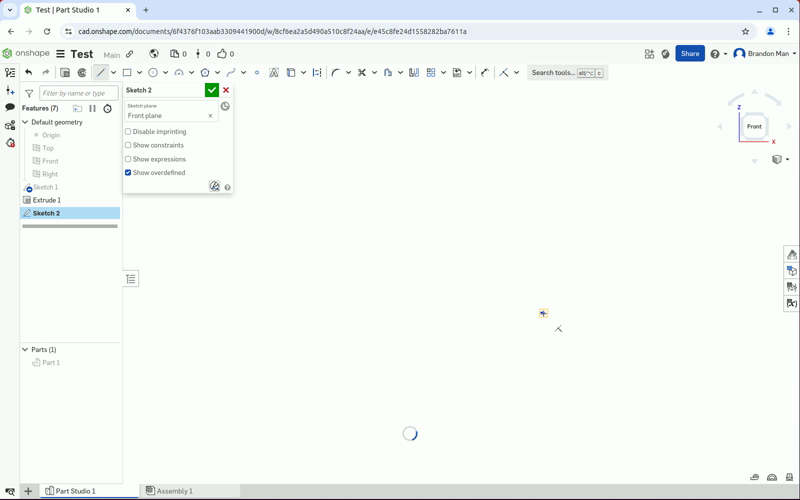
scroll(6)
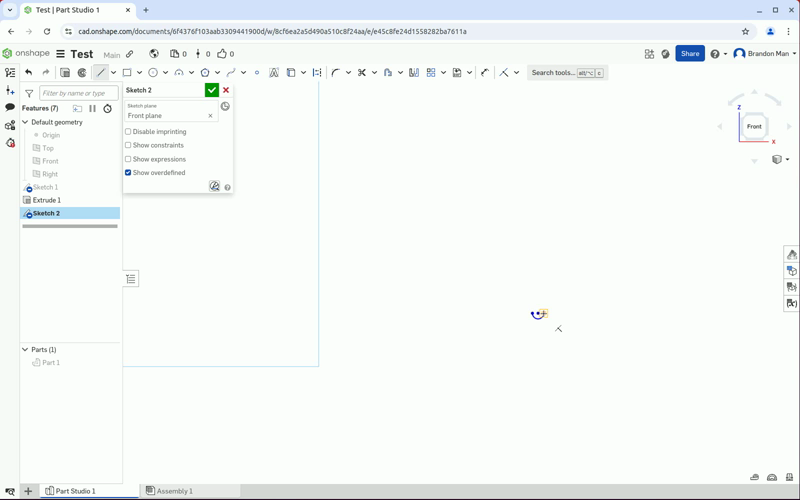
click(543, 313)
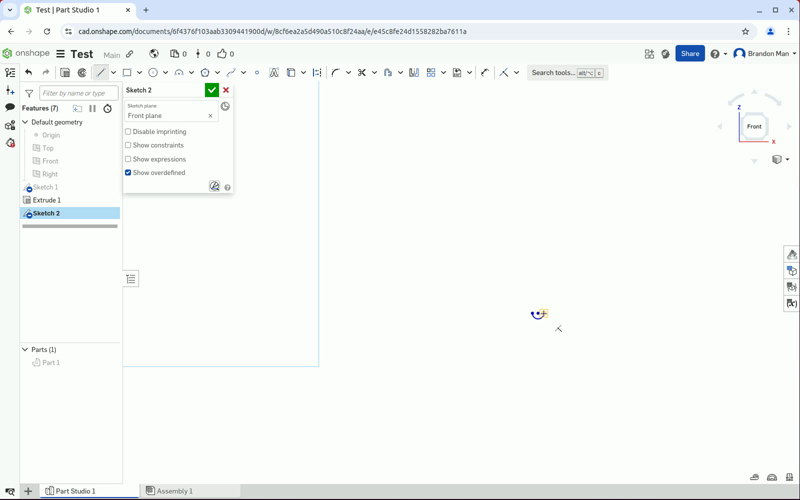
scroll(-6)
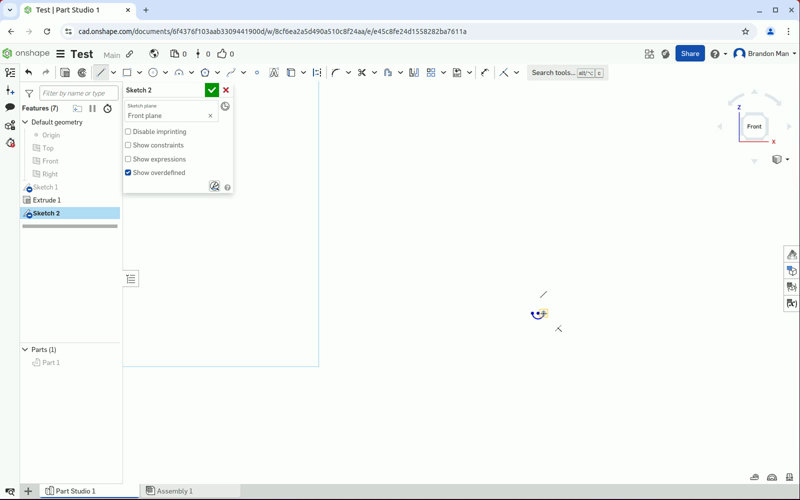
scroll(-6)
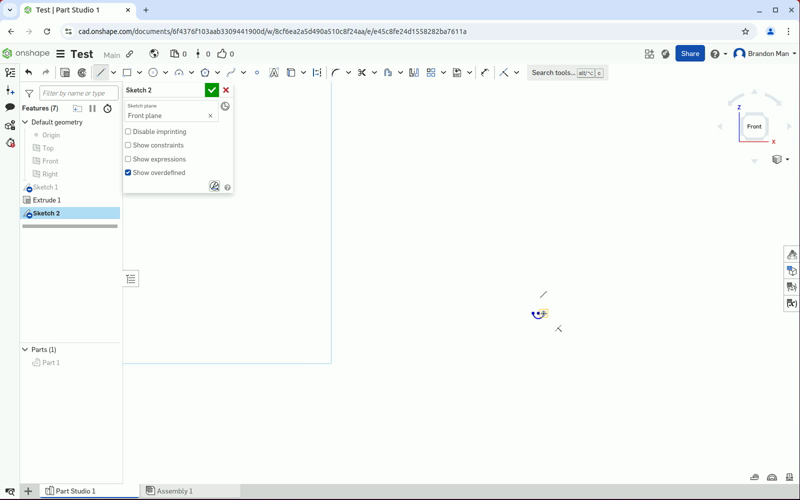
scroll(-6)
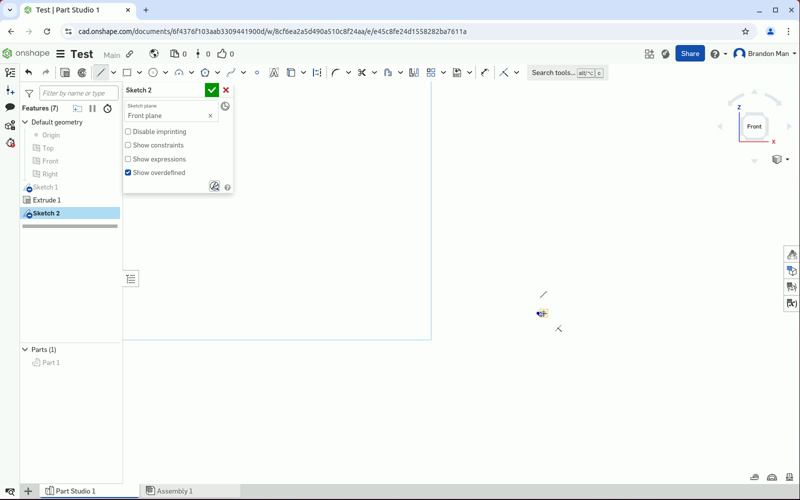
scroll(-6)
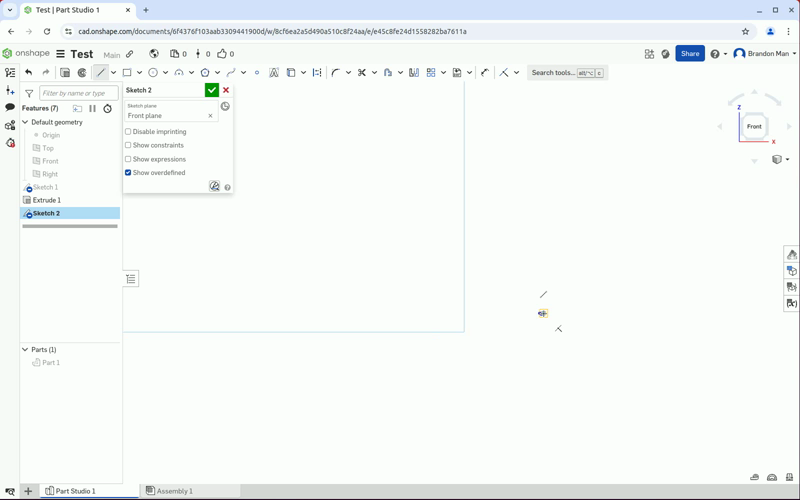
scroll(-6)
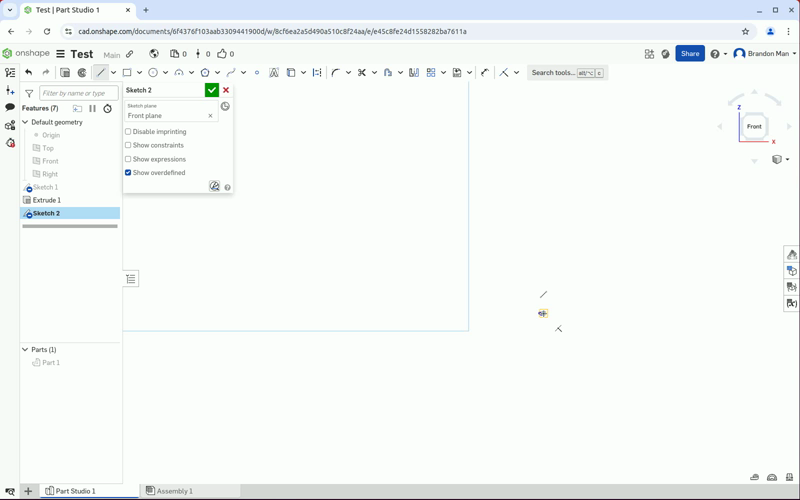
scroll(-6)
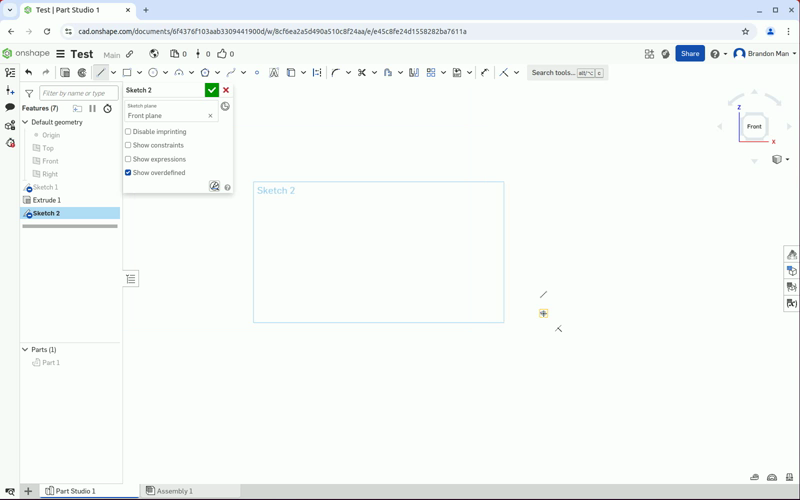
scroll(-6)
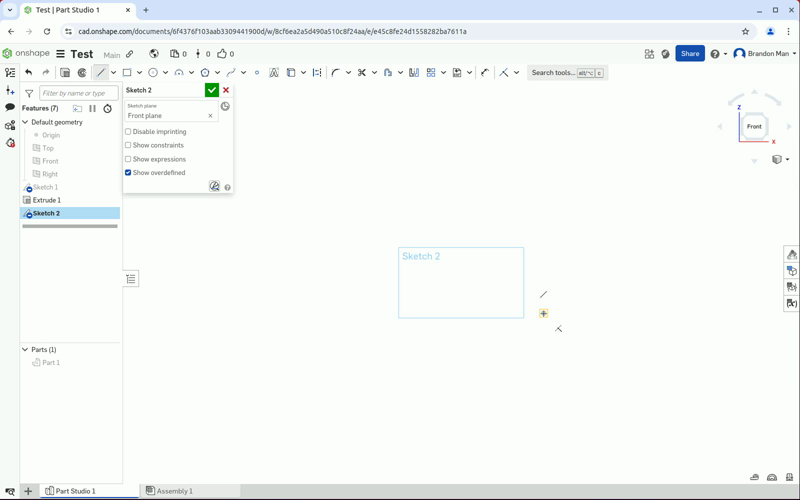
mouse_move(573, 313)
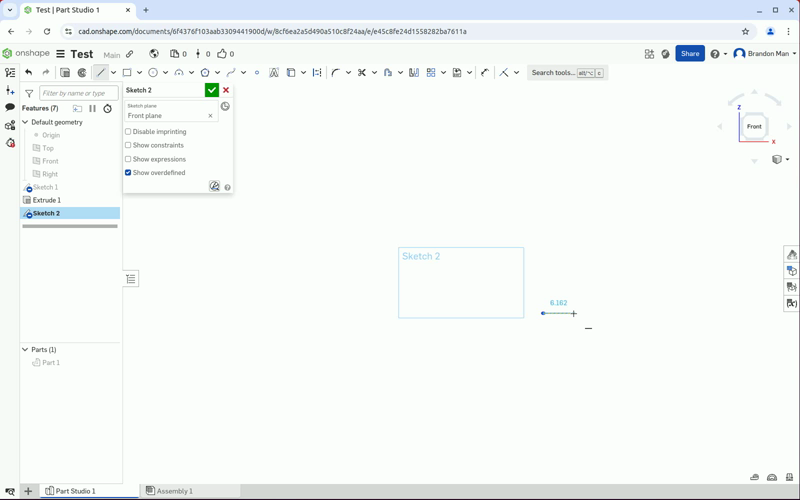
key_down(shift)
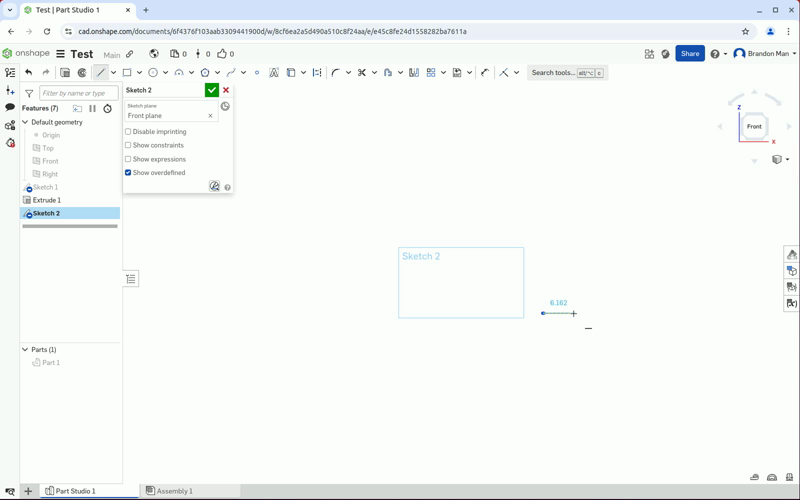
mouse_move(542, 313)
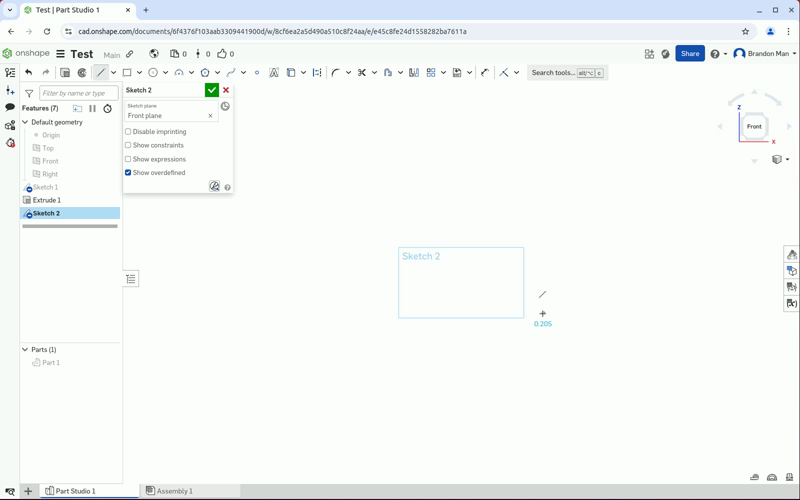
scroll(6)
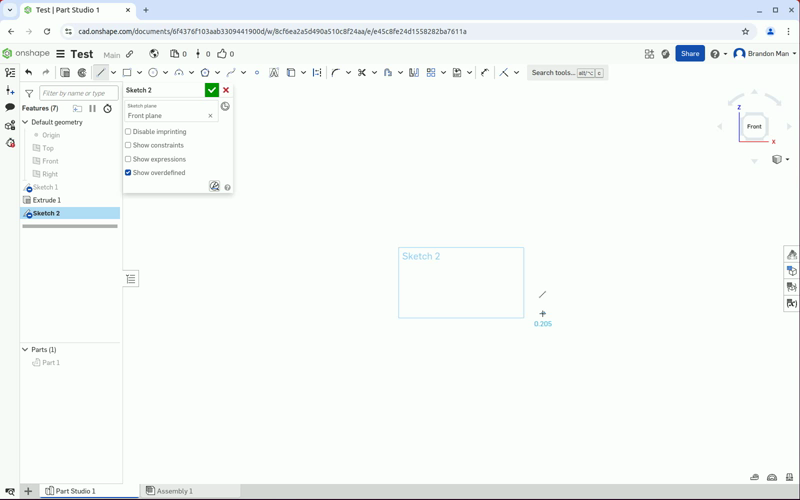
scroll(6)
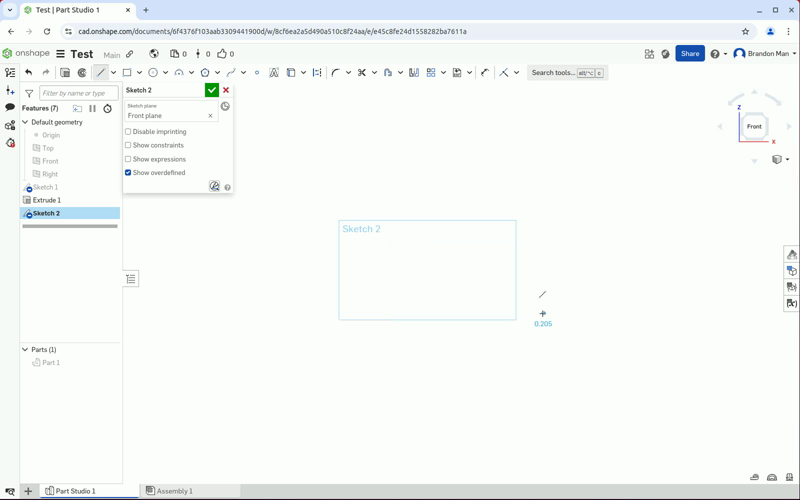
scroll(6)
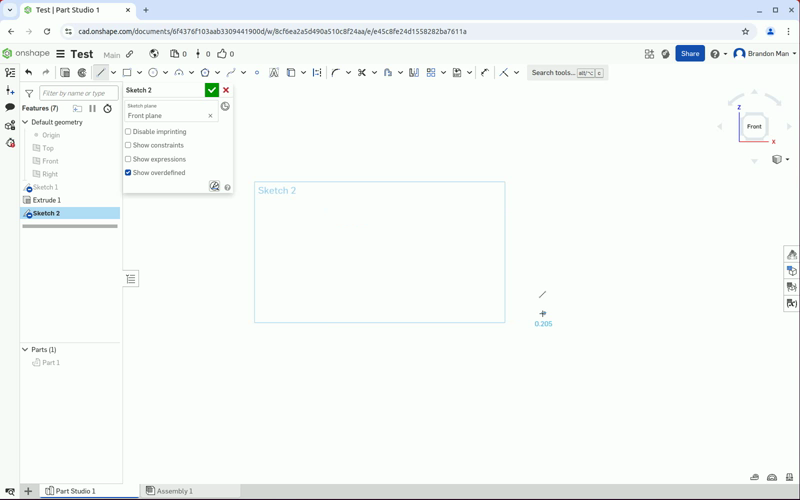
scroll(6)
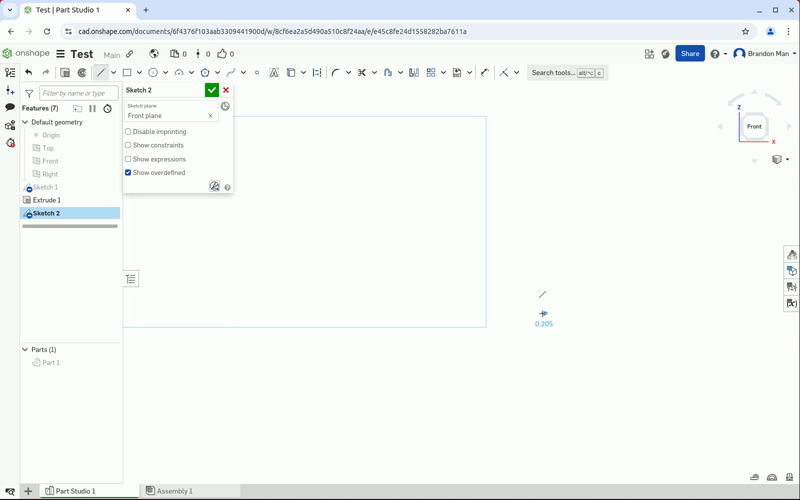
scroll(6)
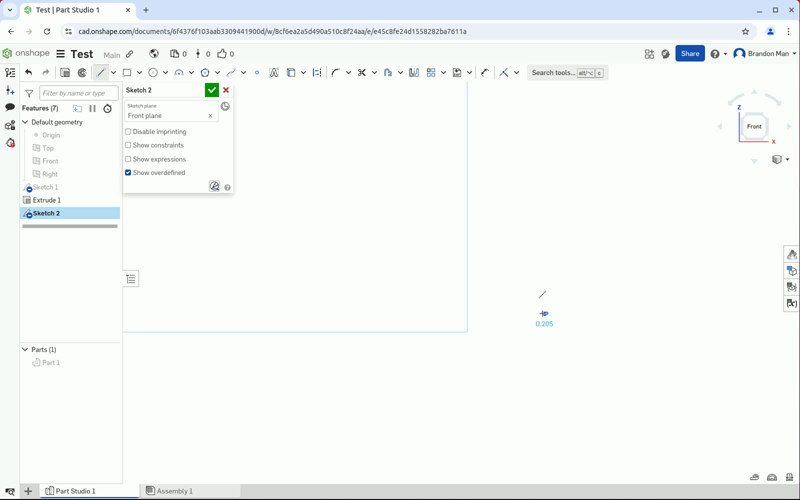
scroll(6)
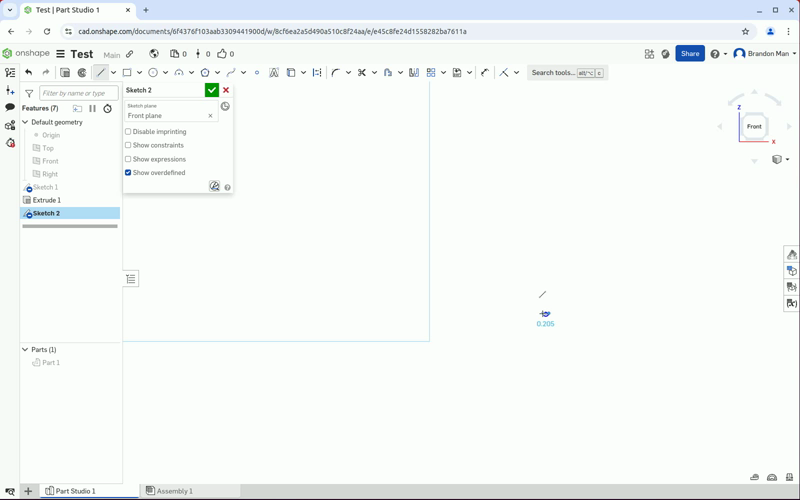
scroll(6)
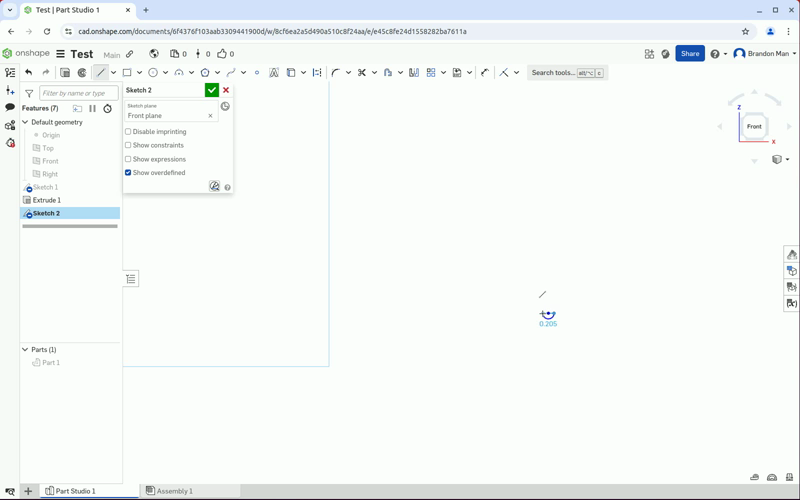
key_up(shift)
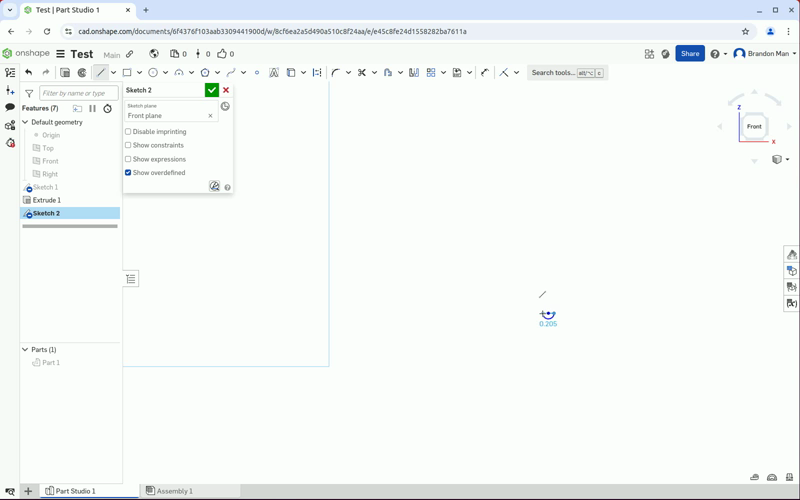
click(542, 313)
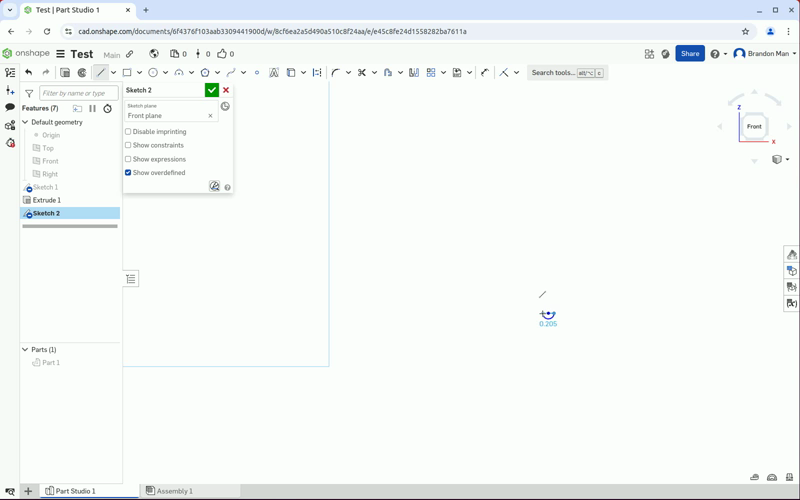
scroll(-6)
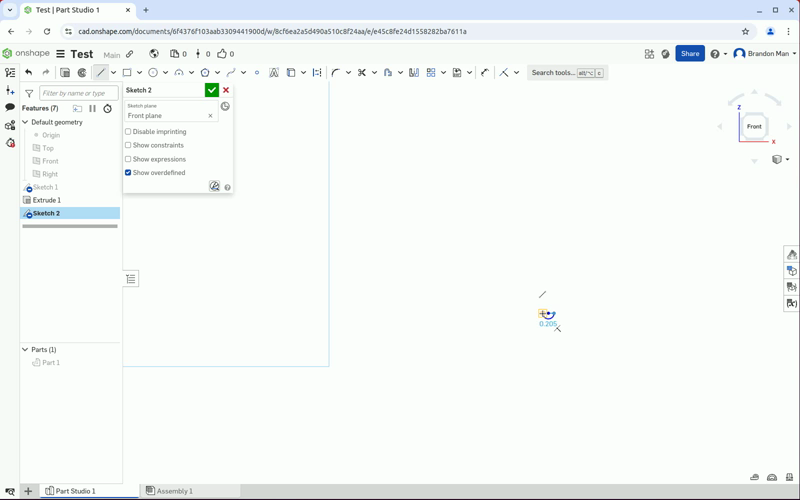
scroll(-6)
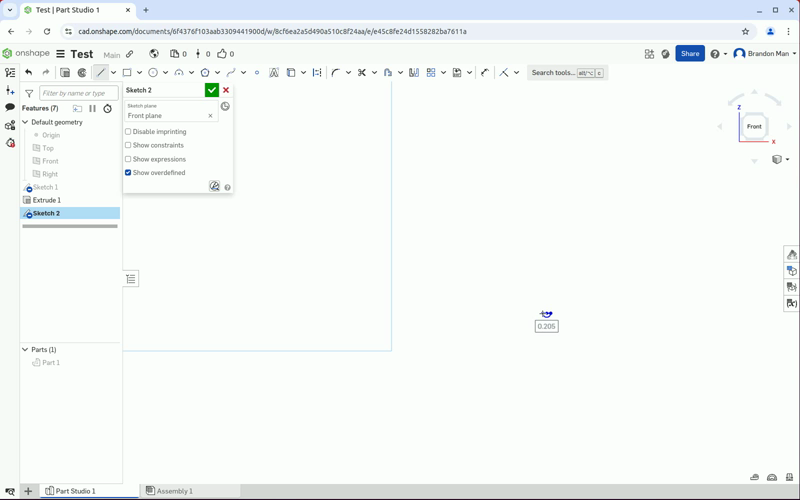
scroll(-6)
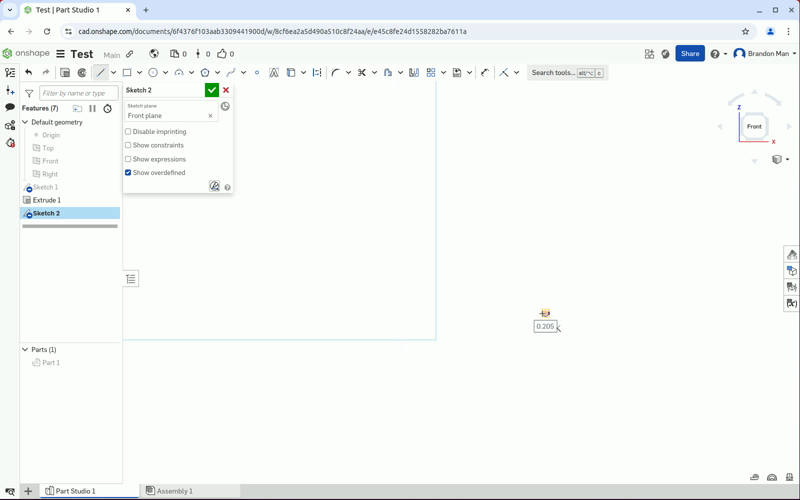
scroll(-6)
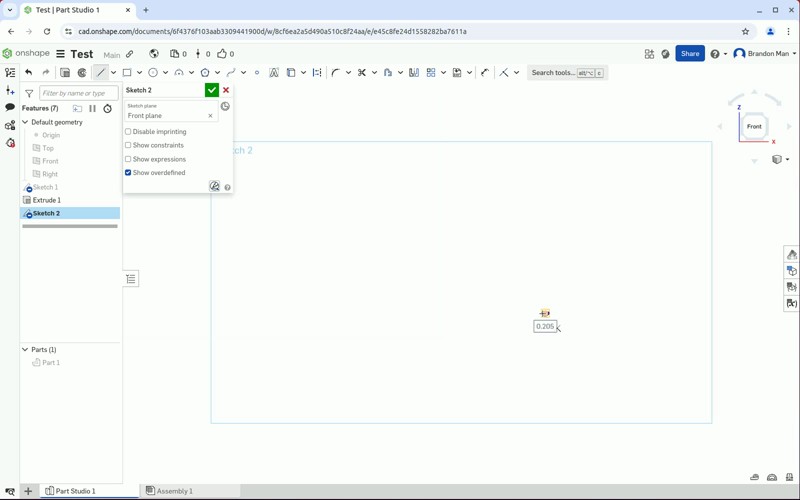
scroll(-6)
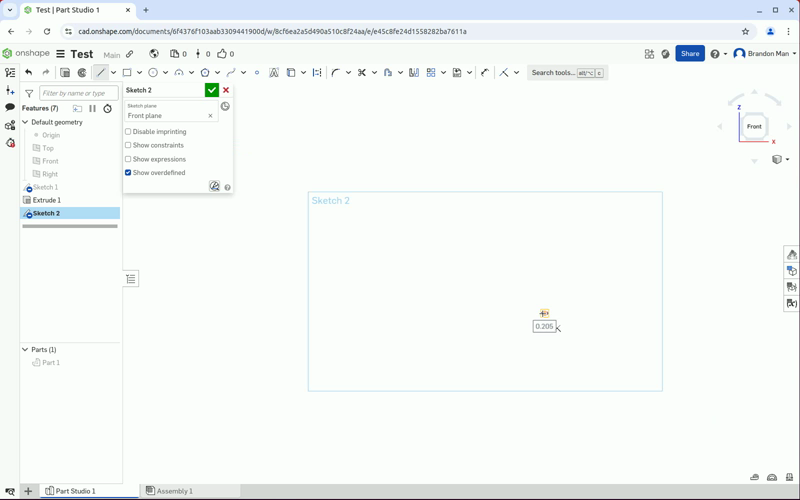
scroll(-6)
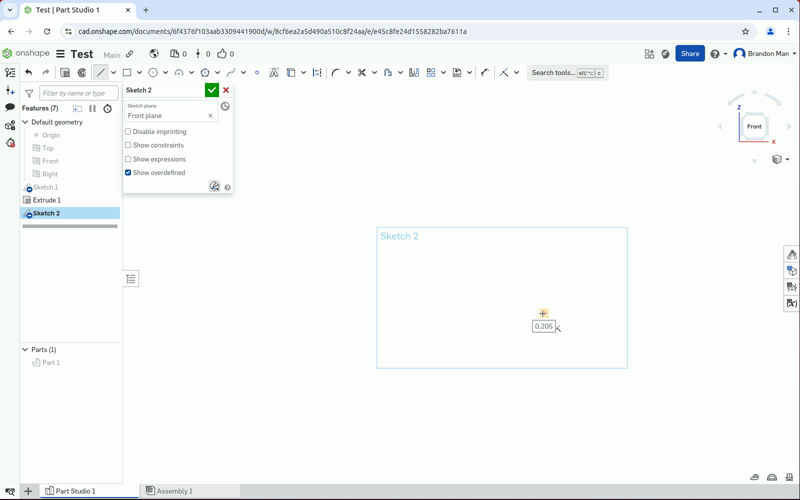
scroll(-6)
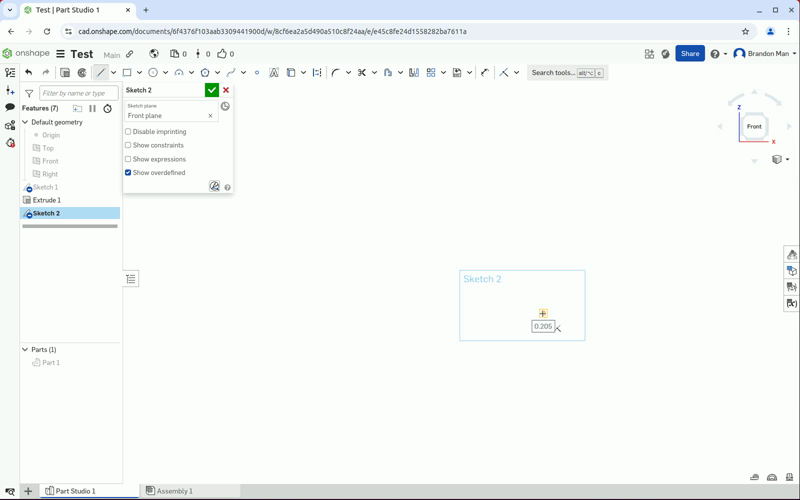
key(esc)
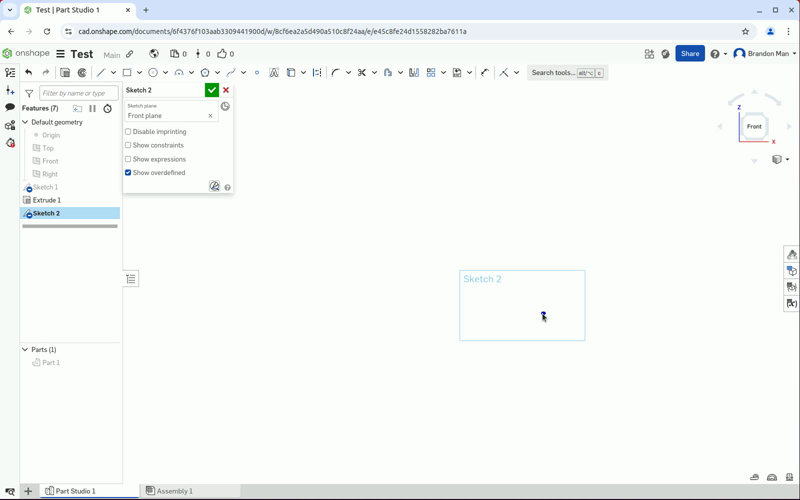
mouse_move(543, 313)
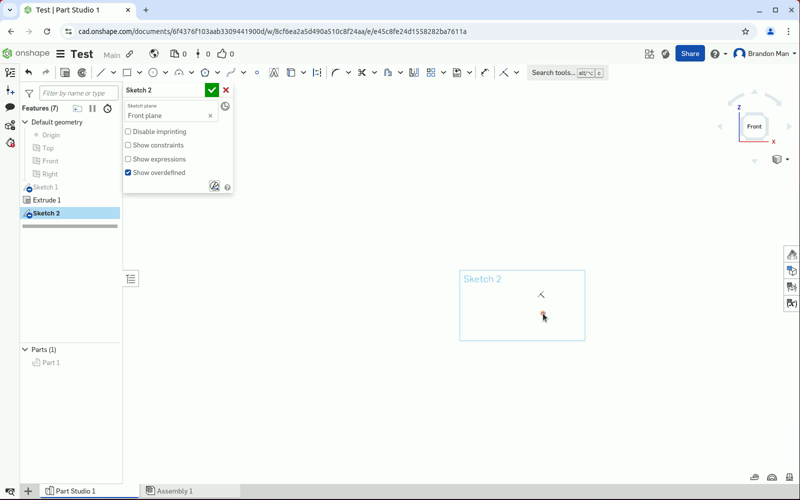
scroll(6)
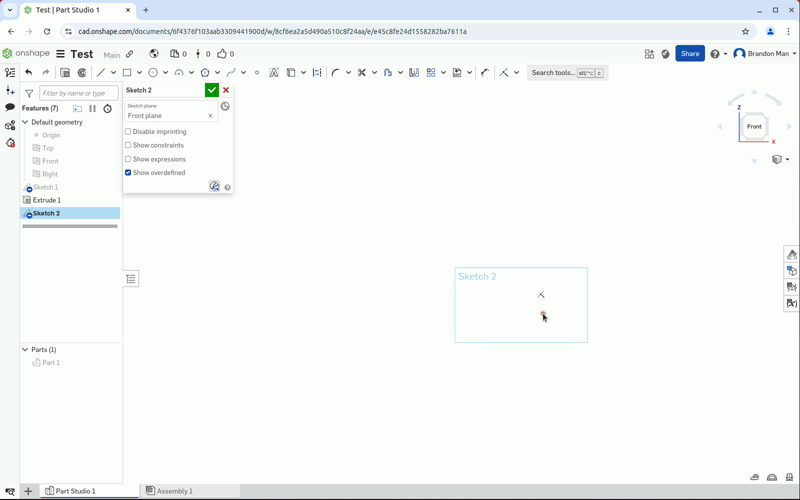
scroll(6)
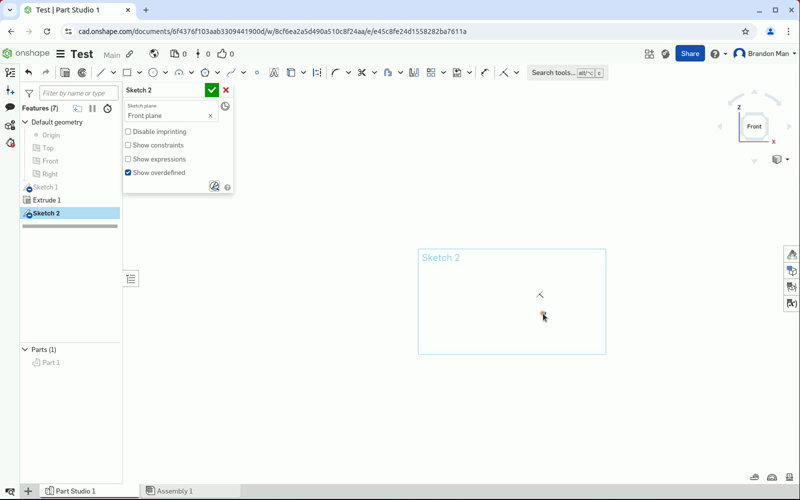
scroll(6)
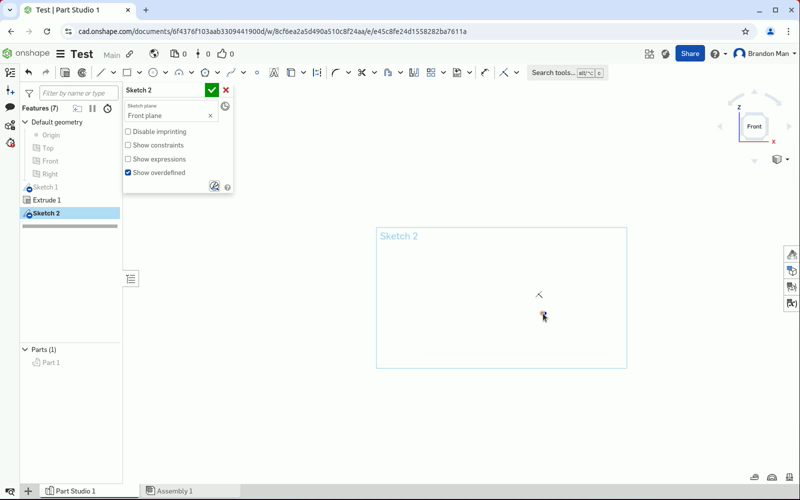
scroll(6)
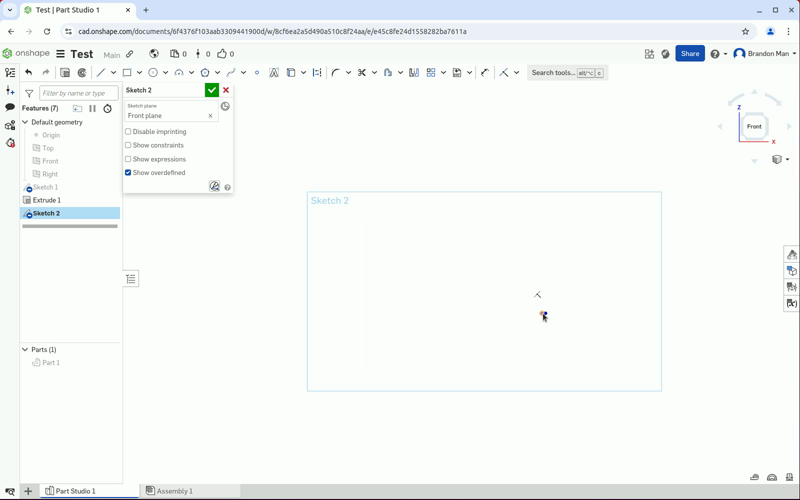
scroll(6)
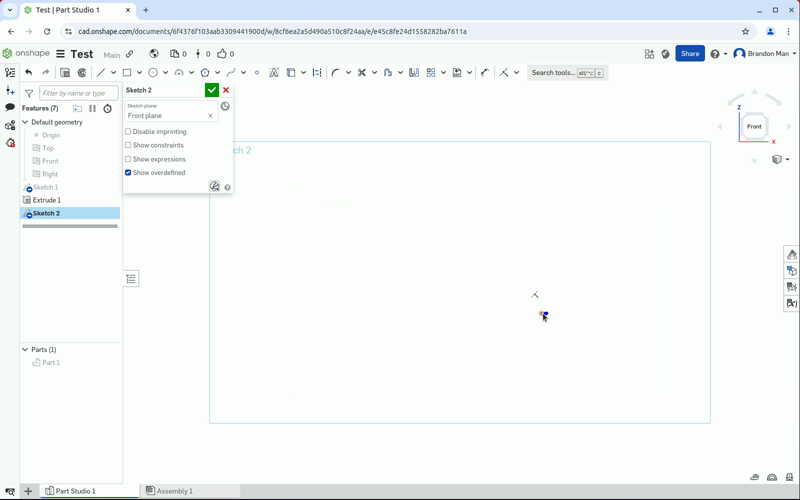
scroll(6)
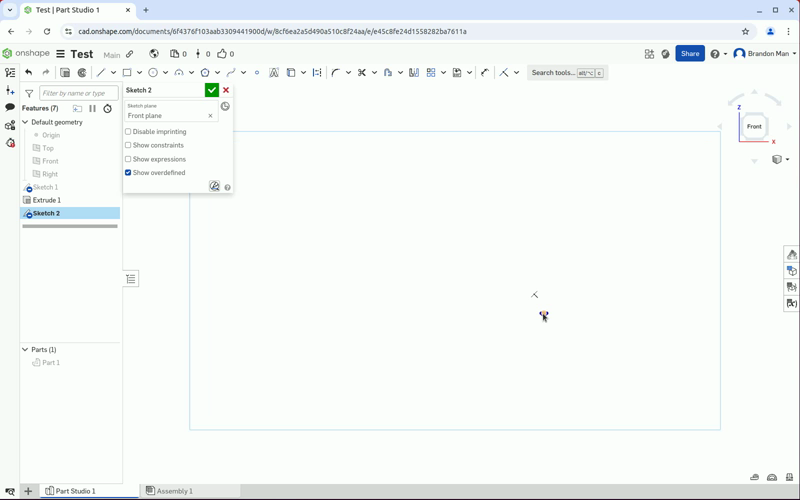
scroll(6)
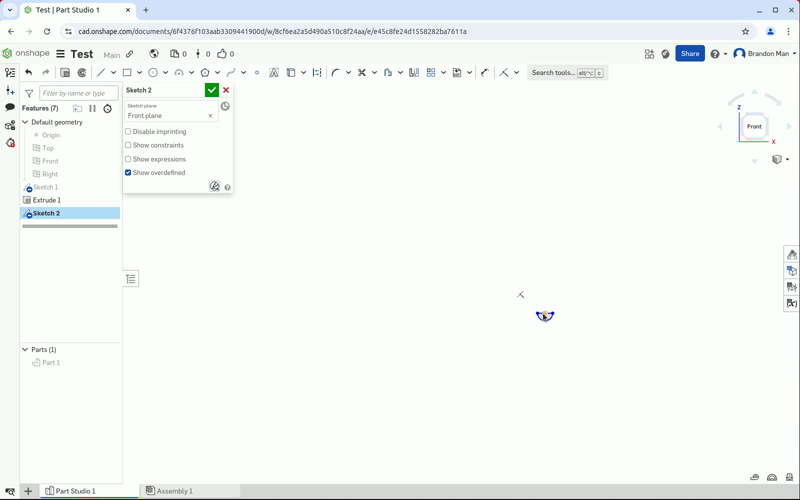
click(543, 313)
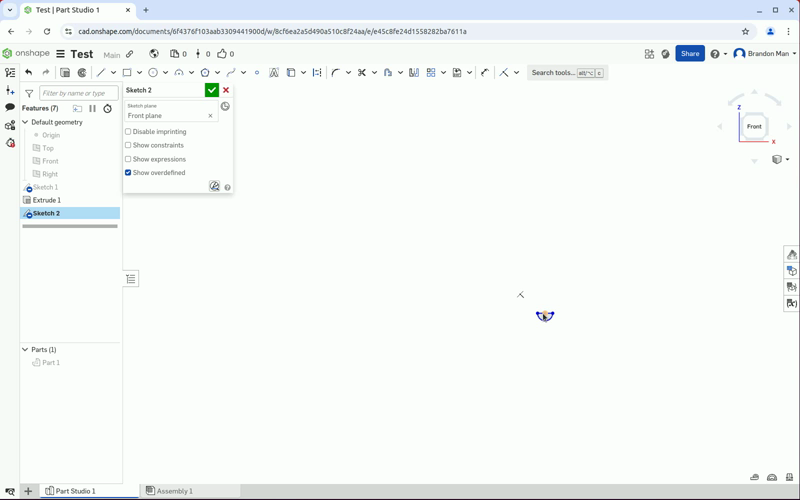
scroll(-6)
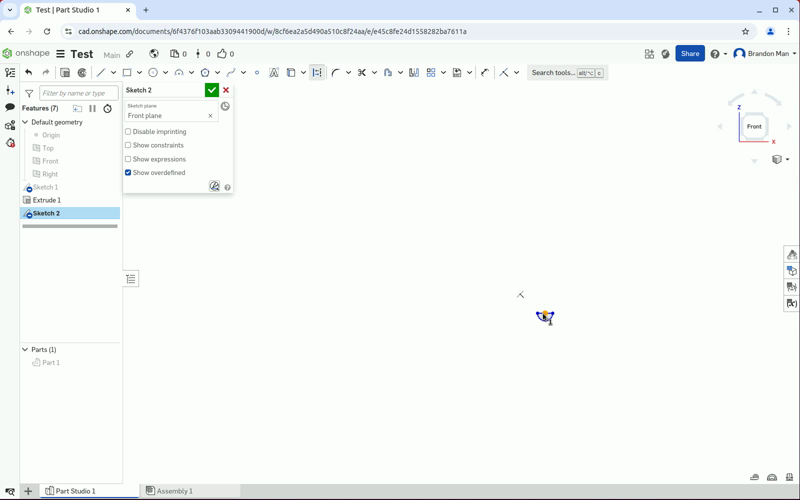
scroll(-6)
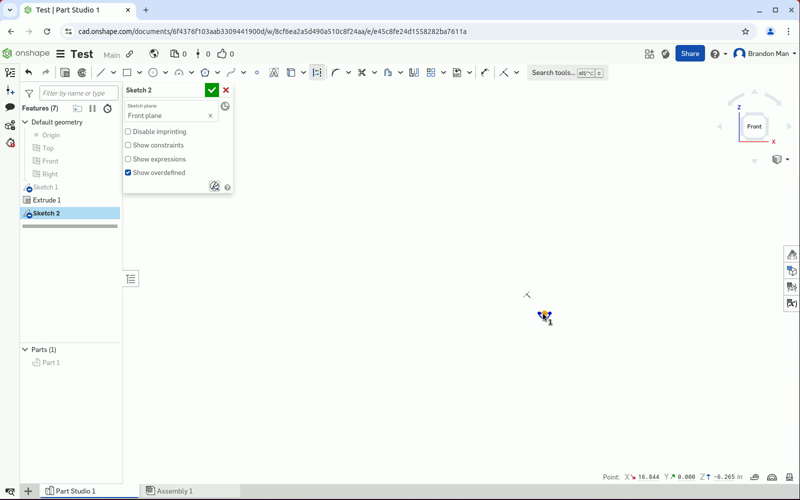
scroll(-6)
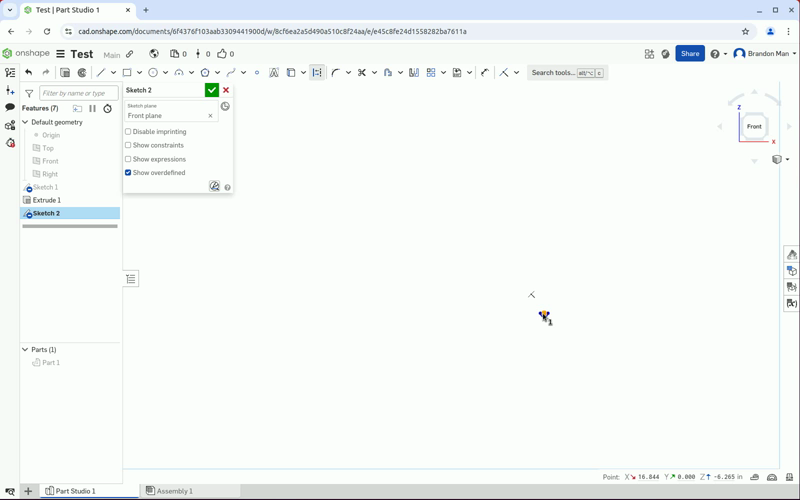
scroll(-6)
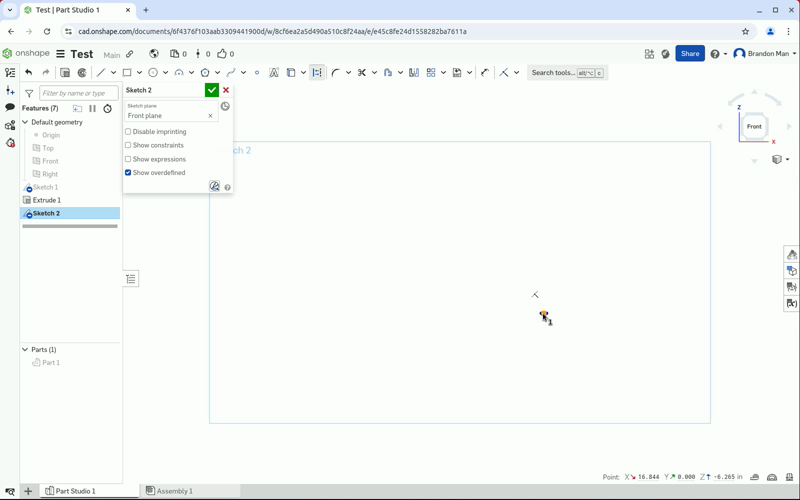
scroll(-6)
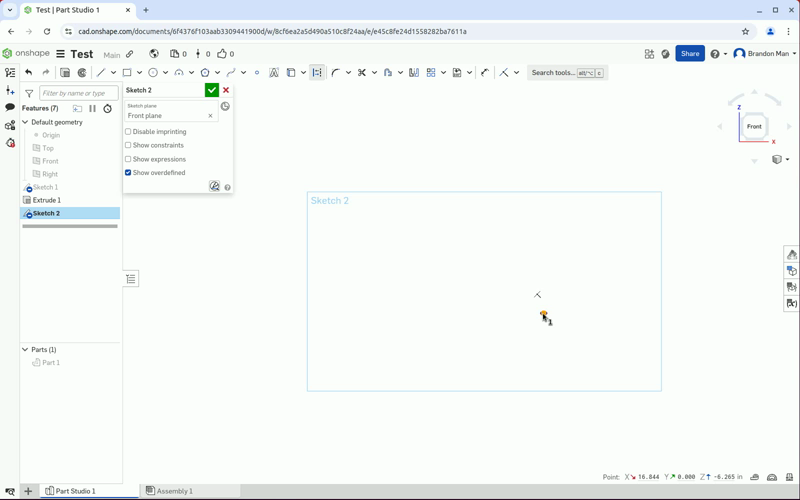
scroll(-6)
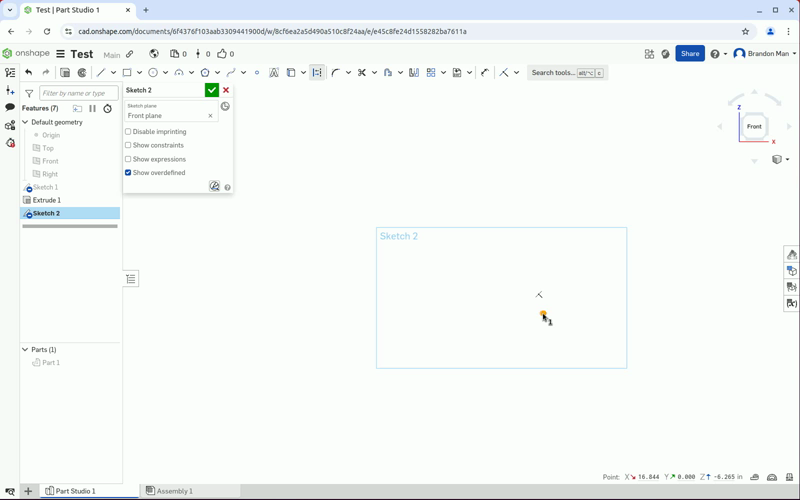
scroll(-6)
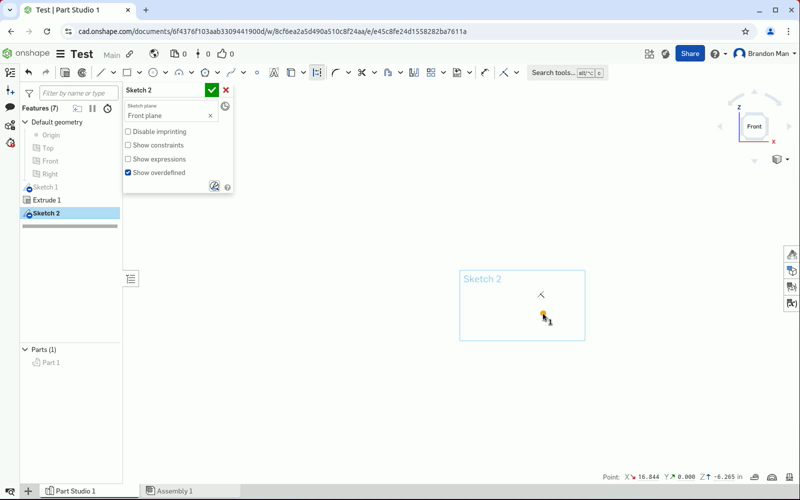
mouse_move(73, 352)
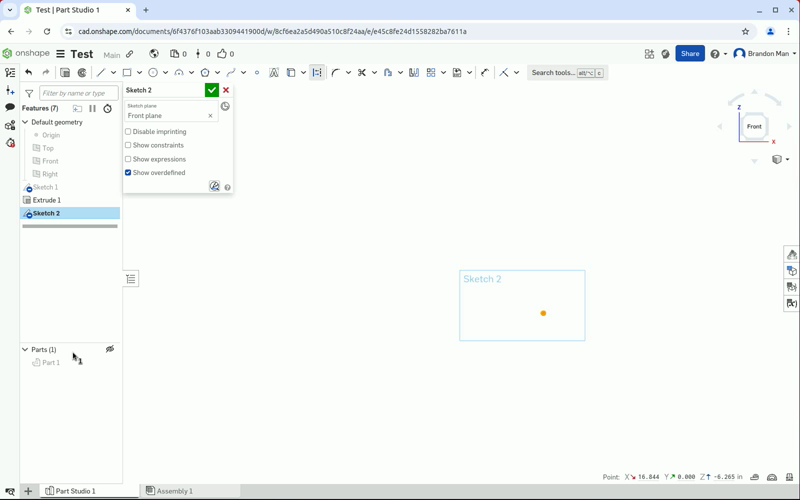
key(shift+y)
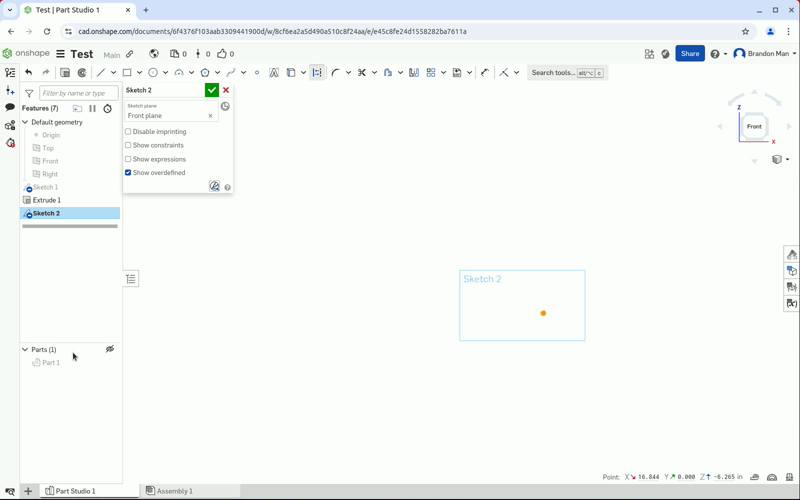
key(shift+e)
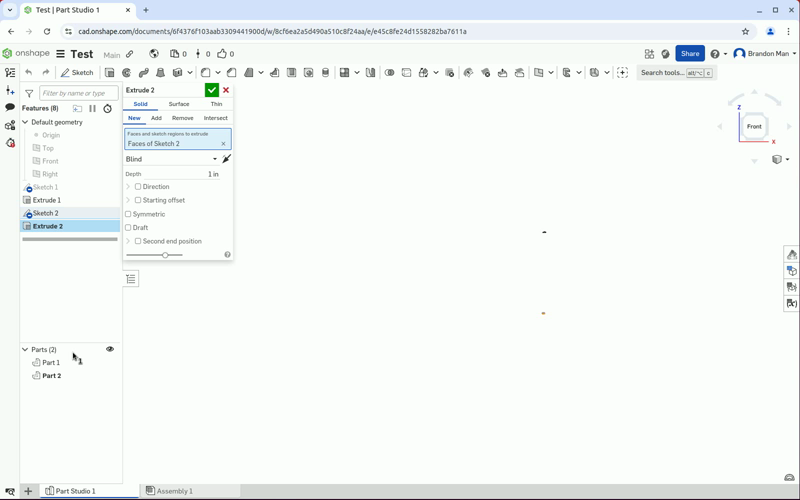
mouse_move(143, 106)
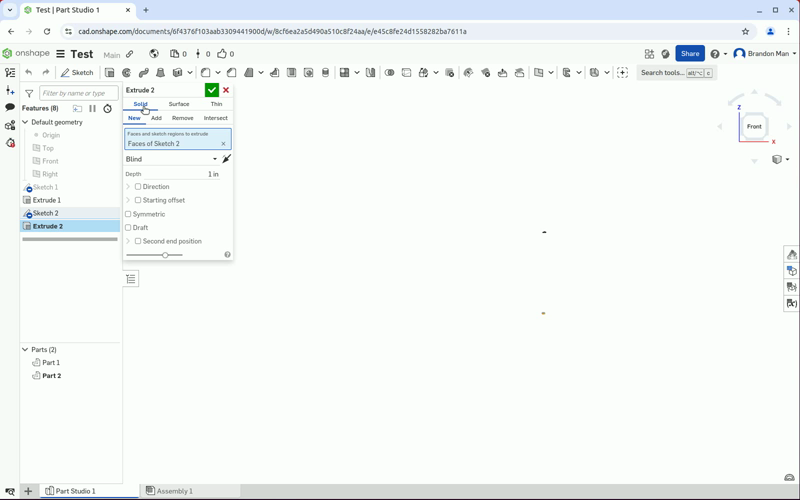
click(143, 106)
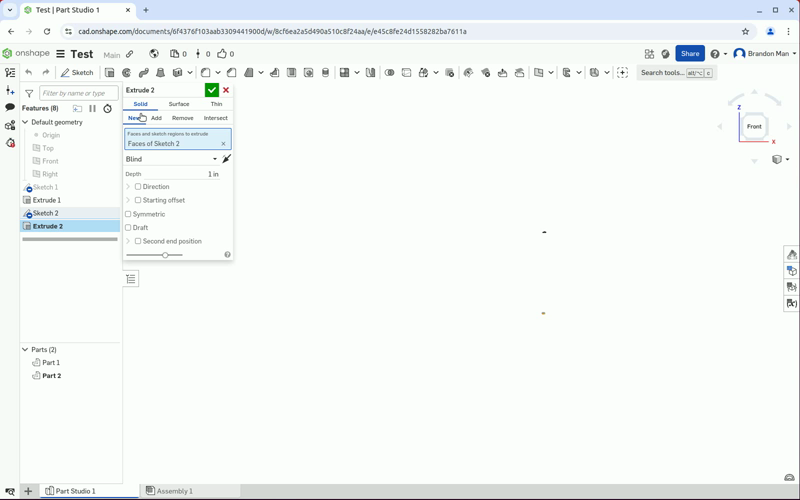
mouse_move(137, 120)
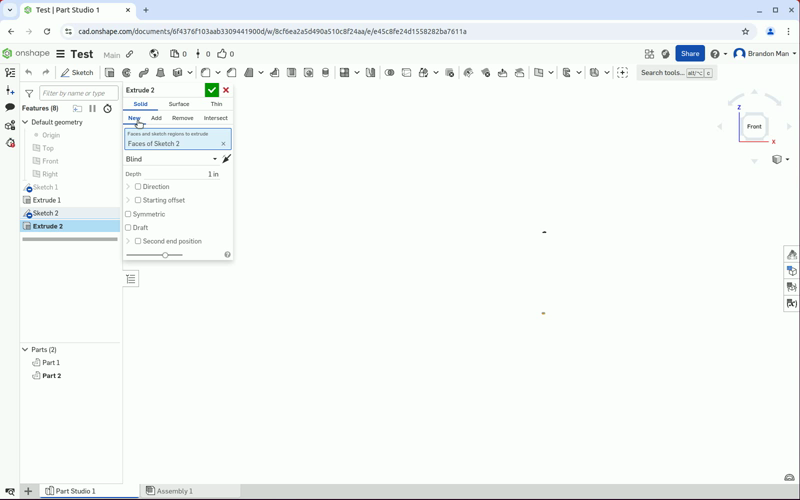
click(137, 120)
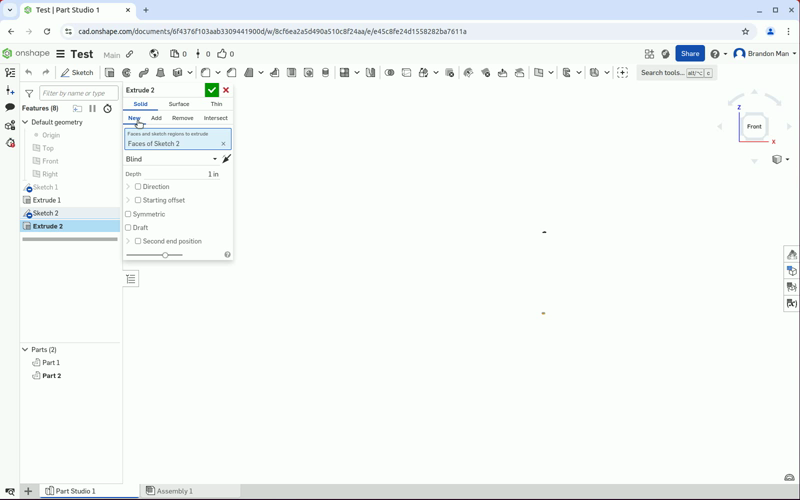
key(tab, 4)
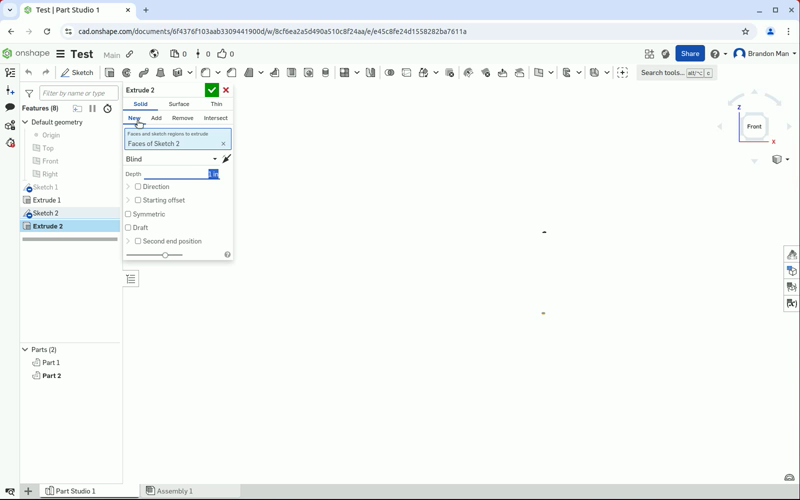
text(3.129)
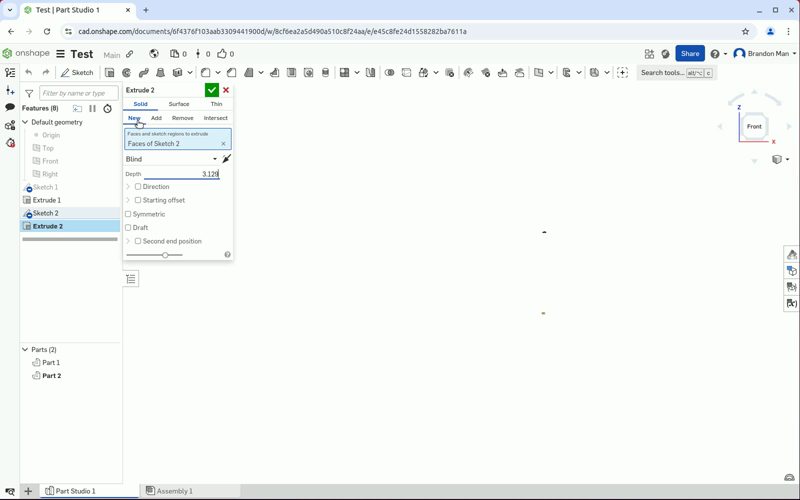
key(enter)
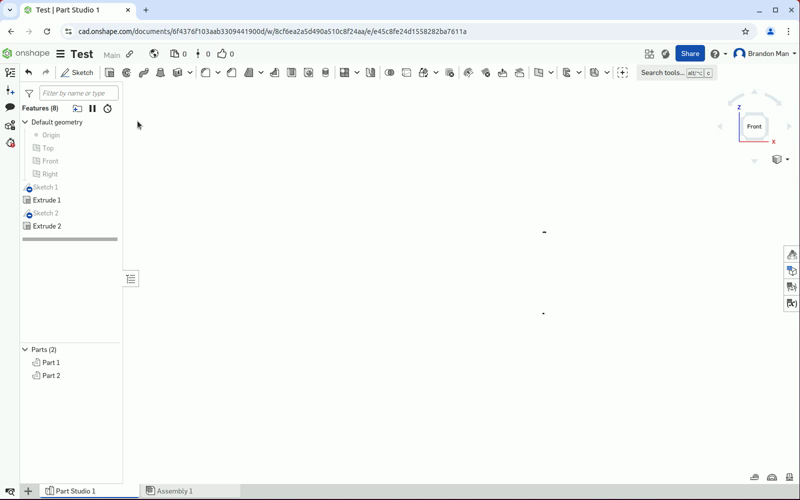
key(shift+h)
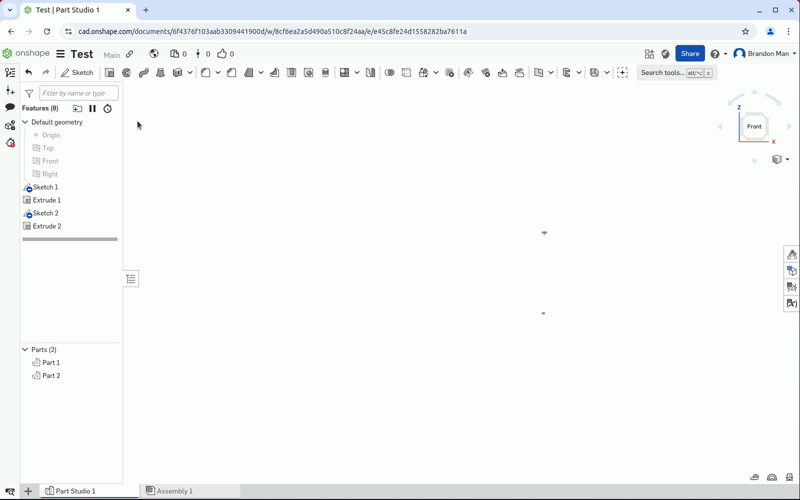
key(shift+h)
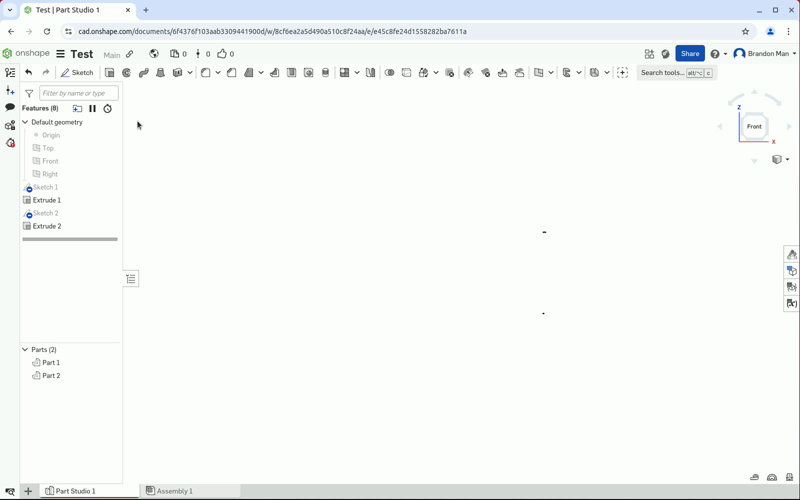
mouse_move(73, 189)
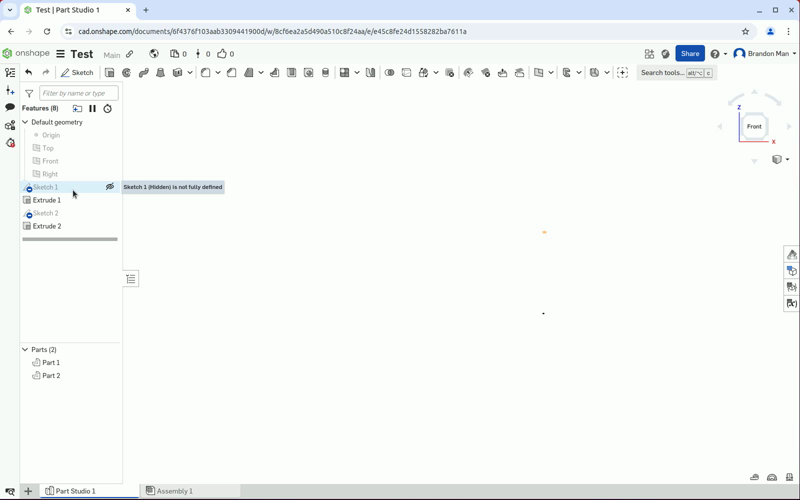
click(73, 189)
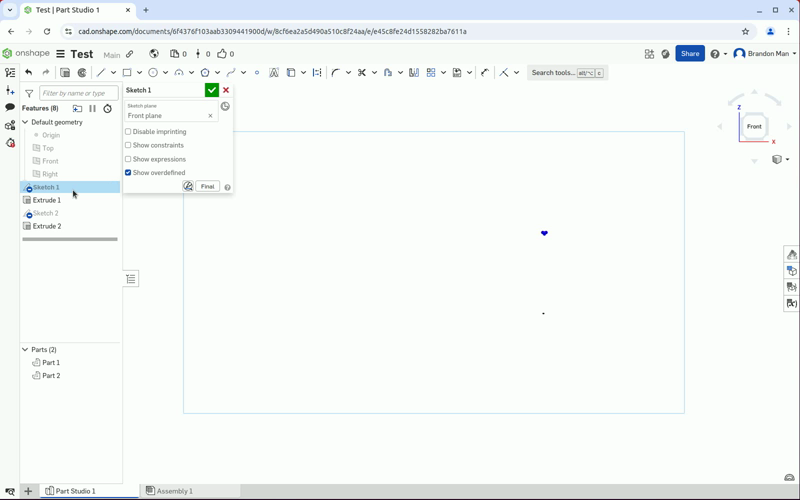
mouse_move(229, 92)
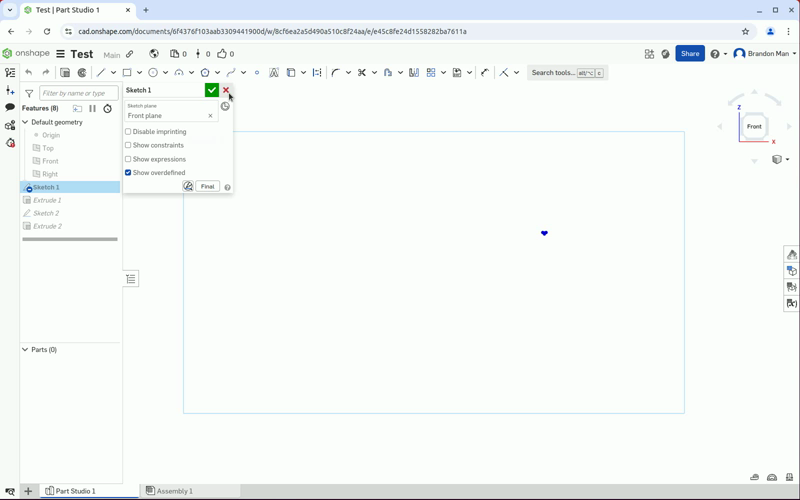
click(229, 92)
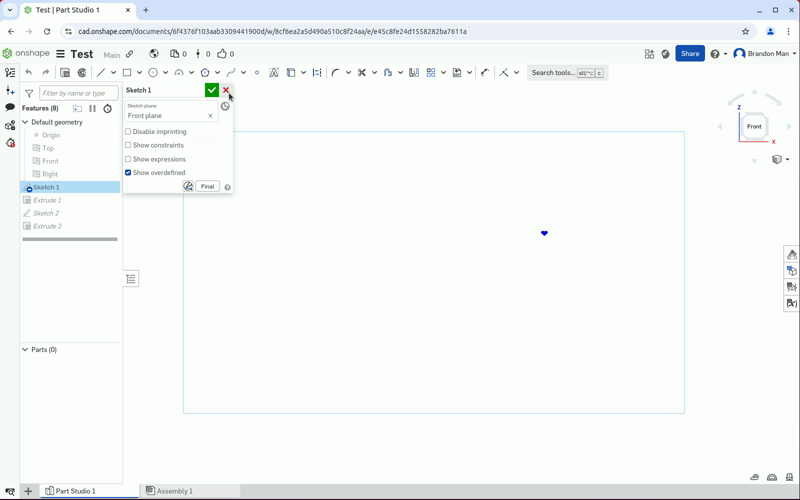
key(shift+s)
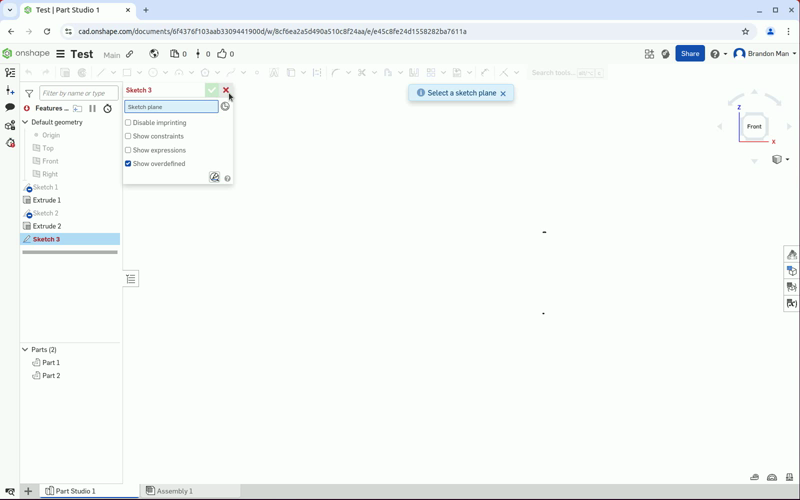
mouse_move(73, 163)
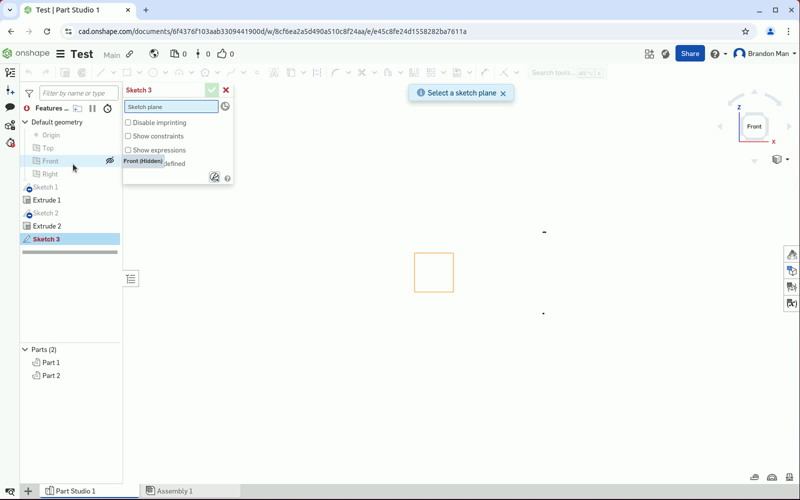
click(73, 163)
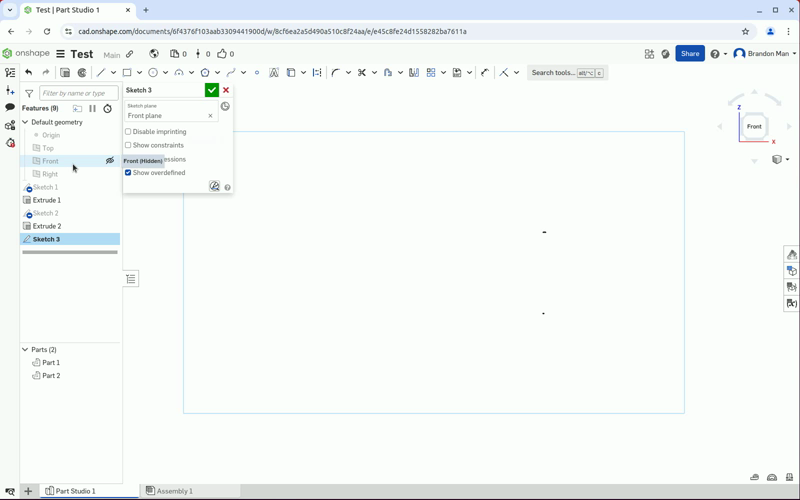
mouse_move(73, 352)
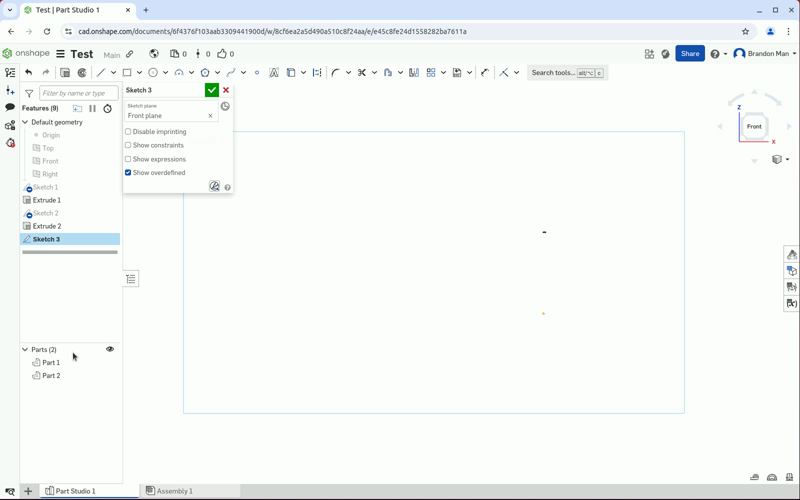
key(y)
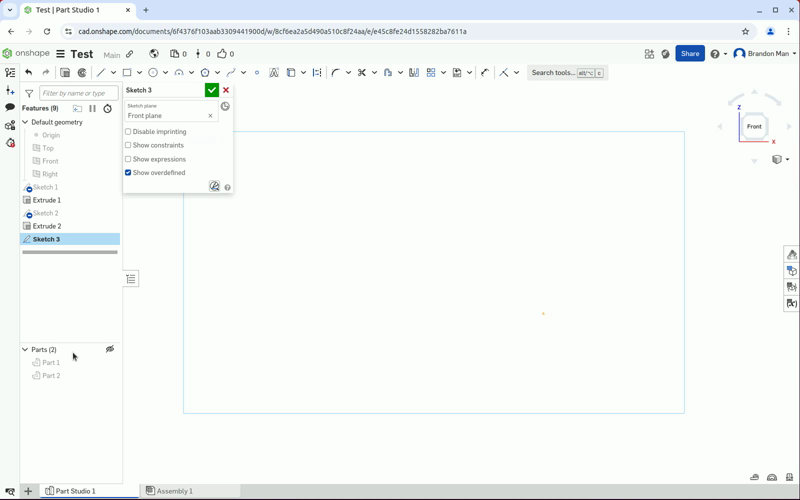
key(a)
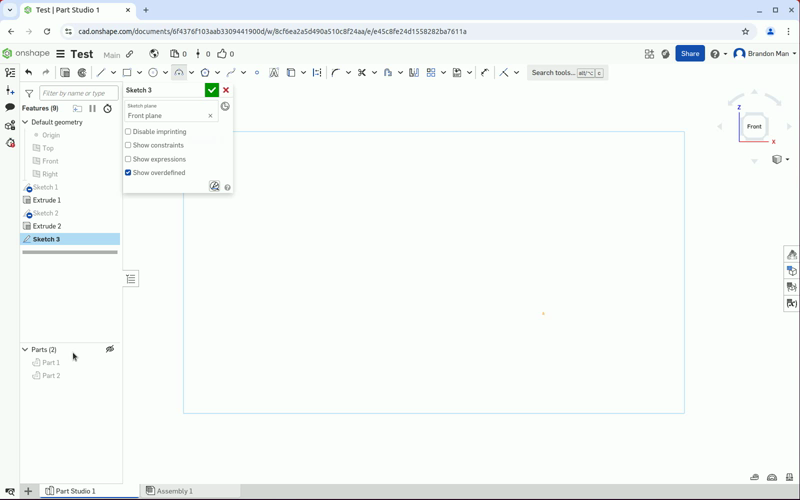
key_down(shift)
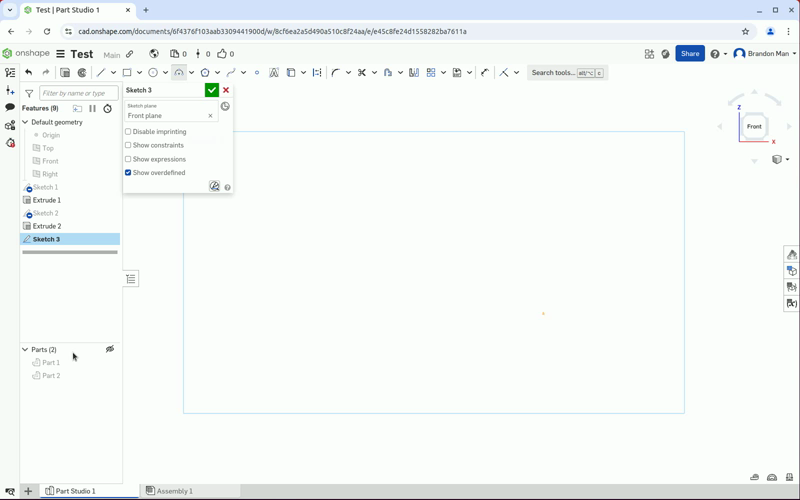
mouse_move(388, 252)
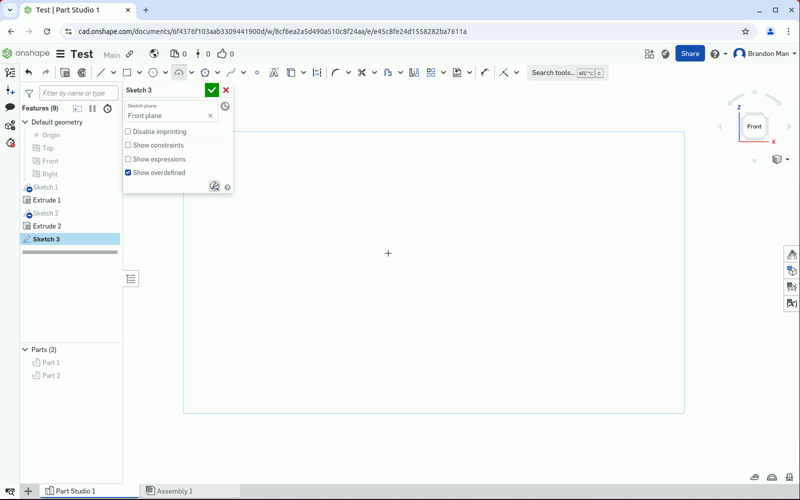
click(388, 252)
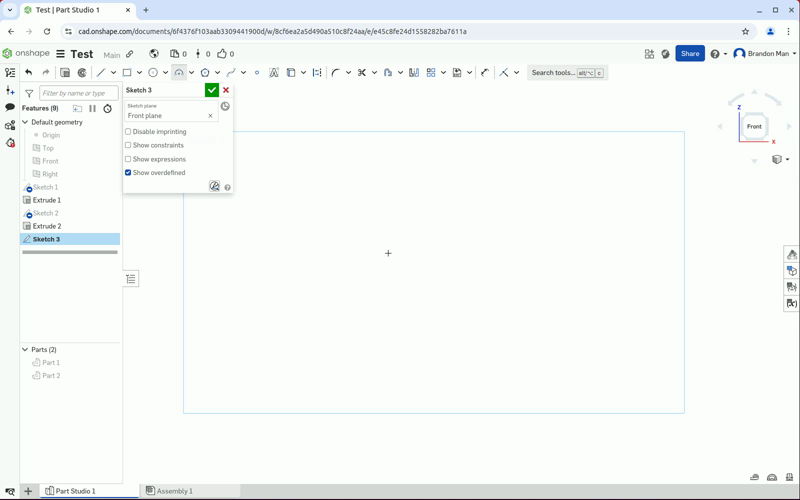
key_up(shift)
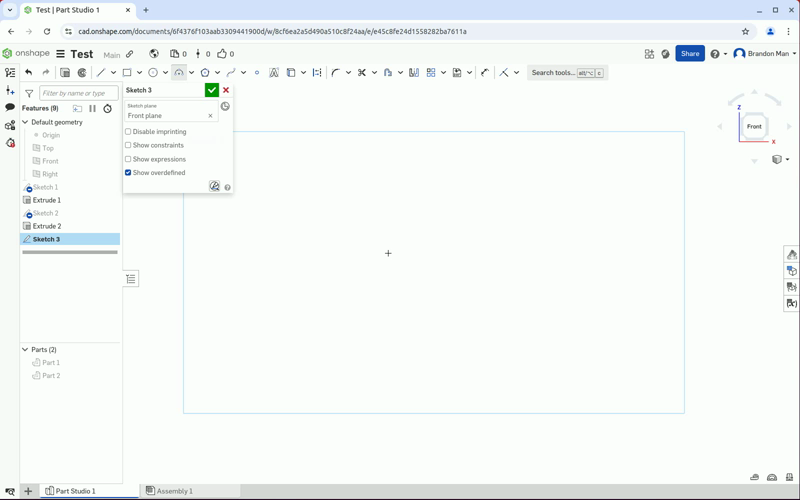
key_down(shift)
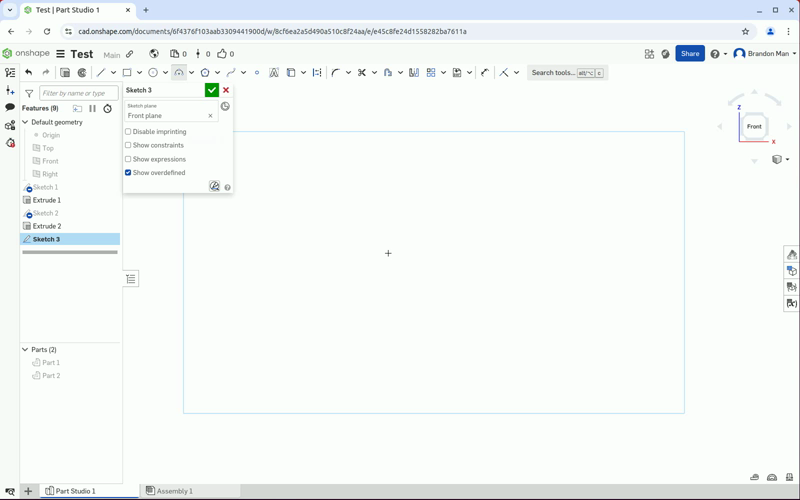
mouse_move(419, 283)
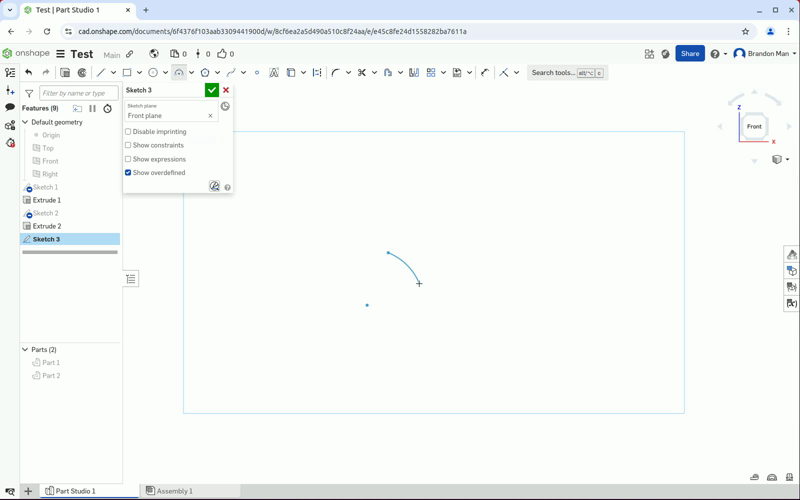
click(419, 283)
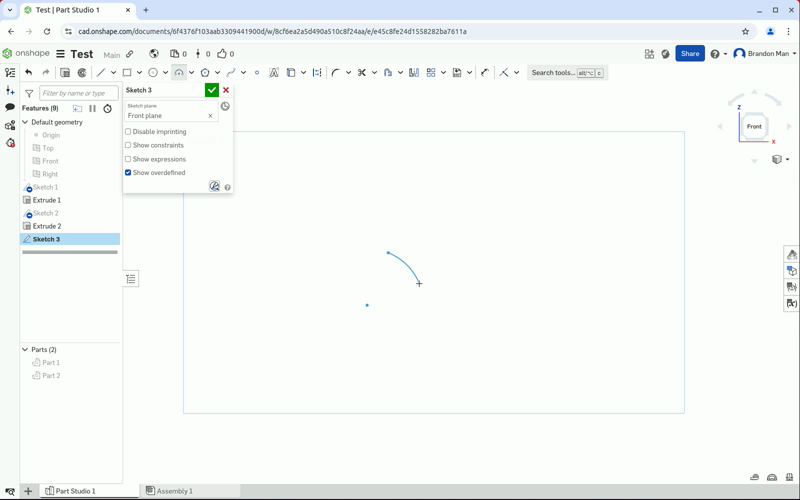
mouse_move(410, 261)
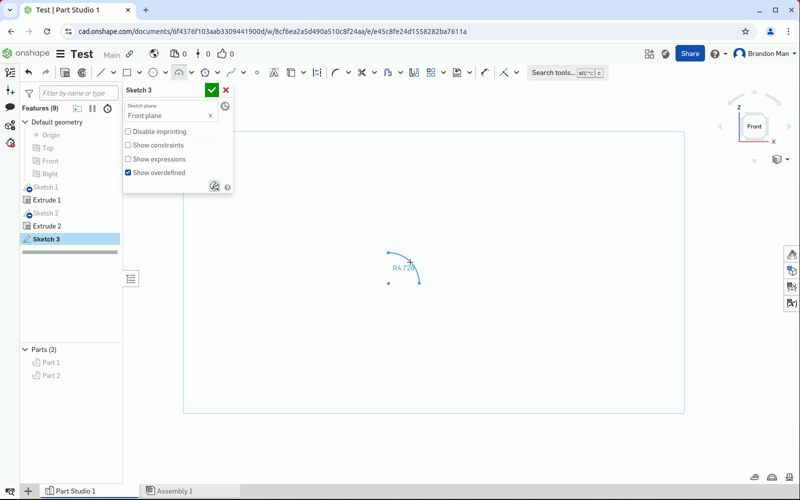
click(410, 261)
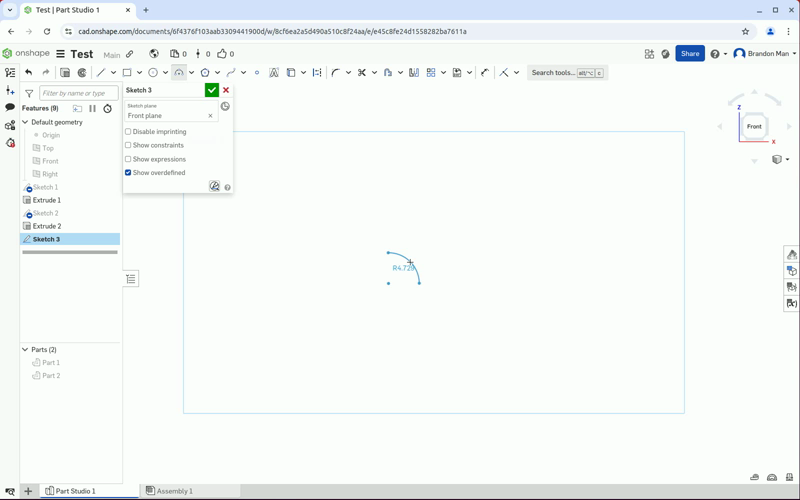
key_up(shift)
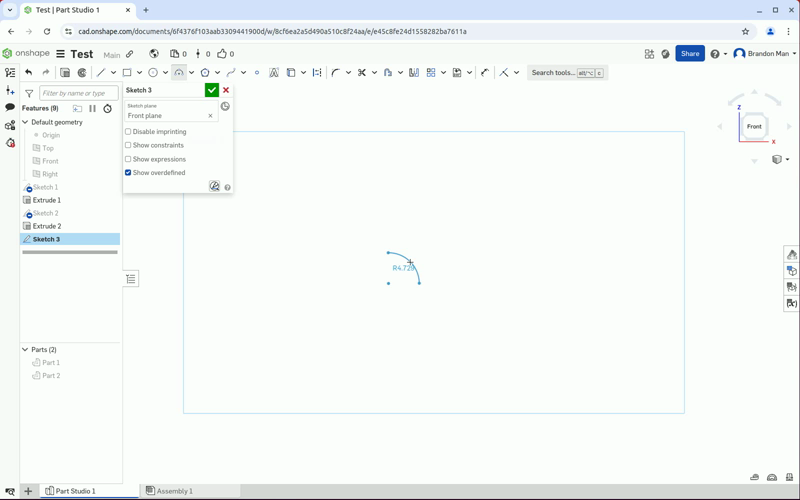
key(esc)
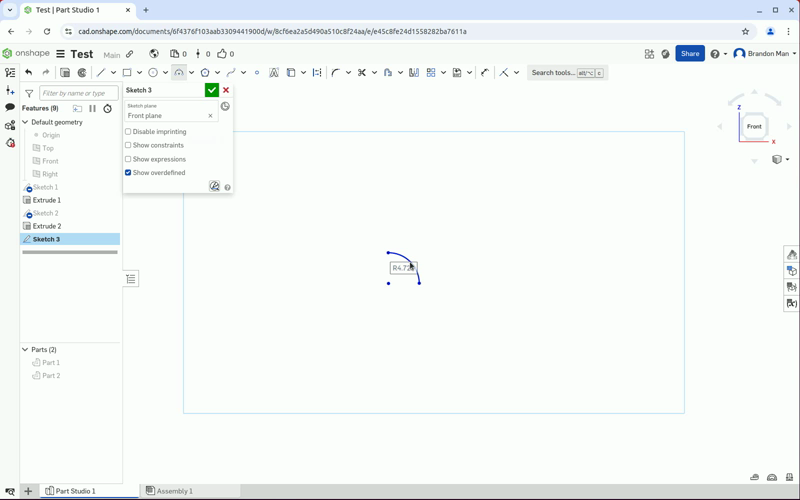
key(l)
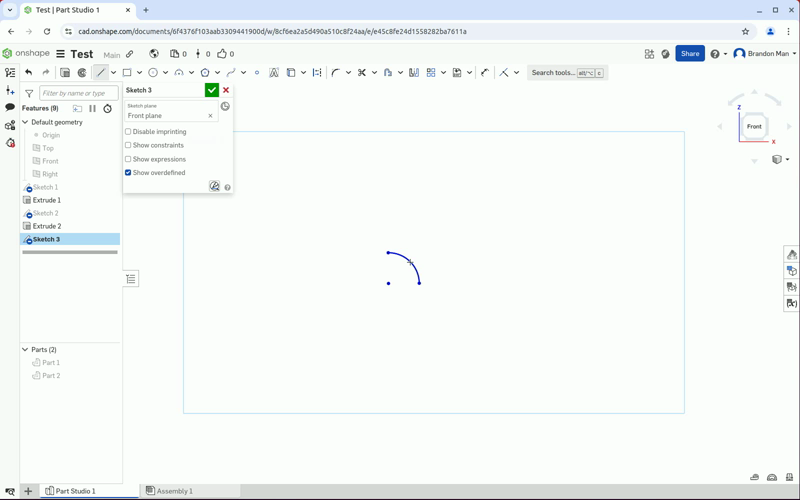
mouse_move(419, 283)
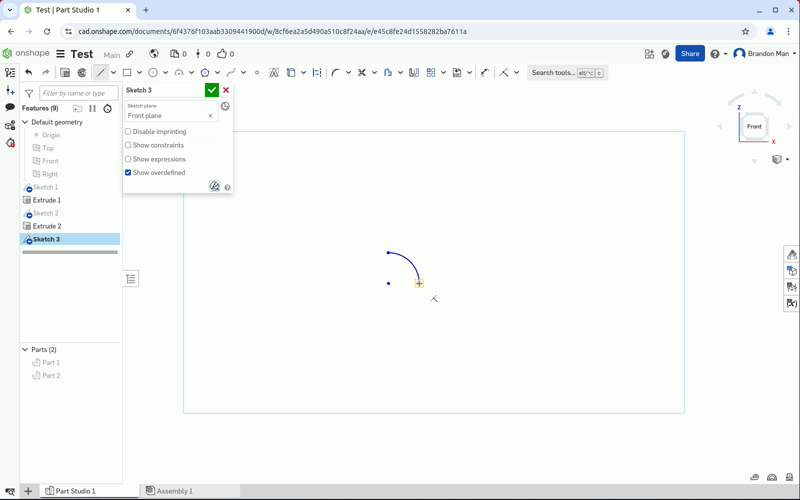
click(419, 283)
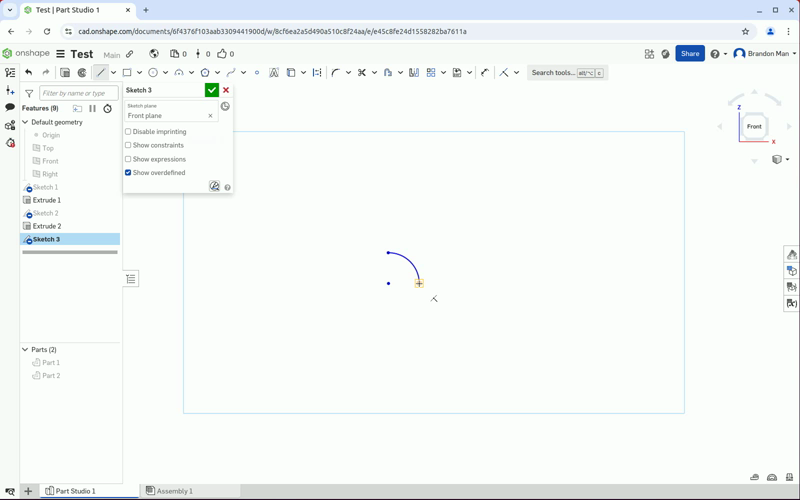
key_down(shift)
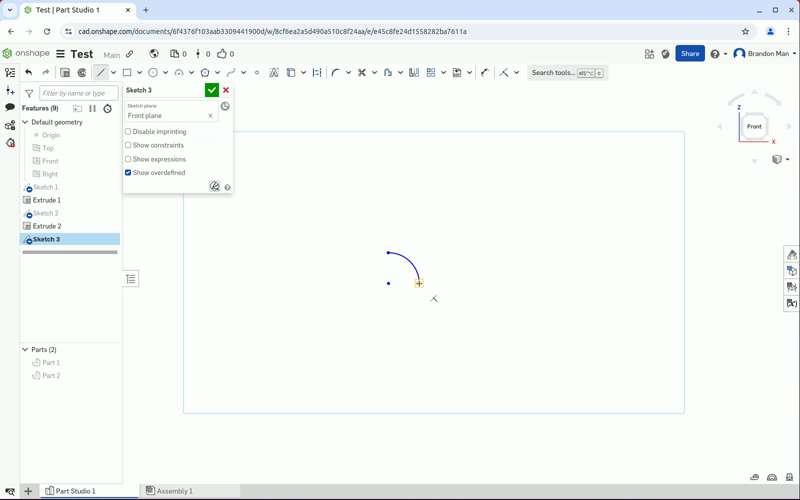
mouse_move(511, 283)
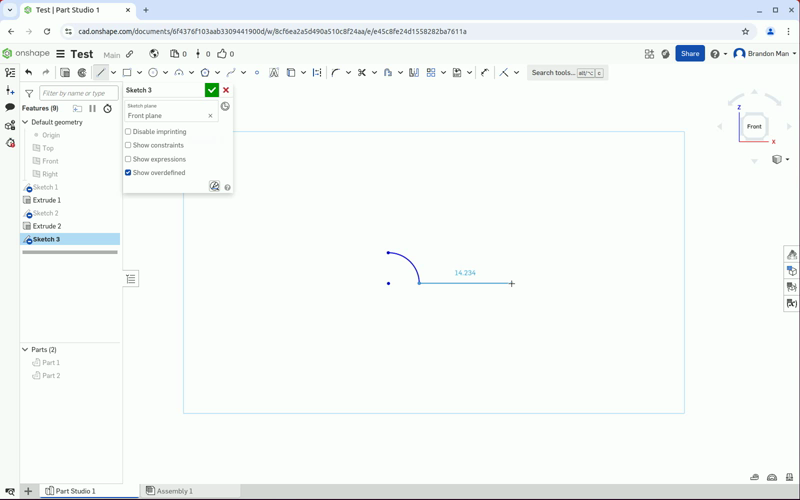
click(511, 283)
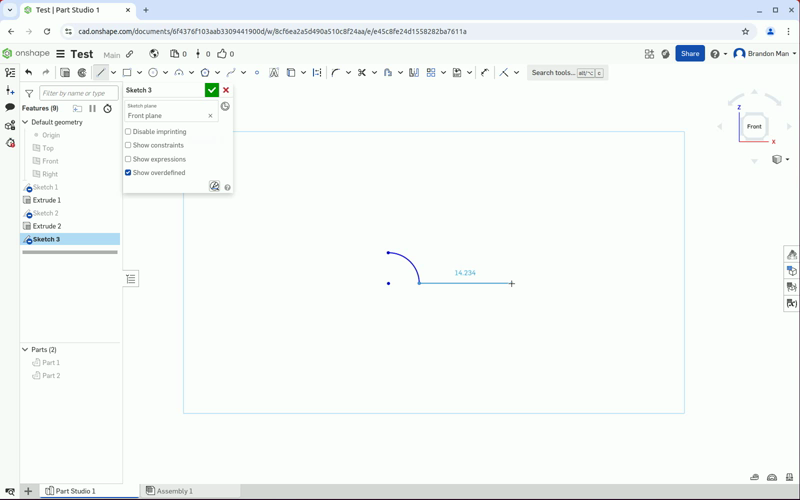
key_up(shift)
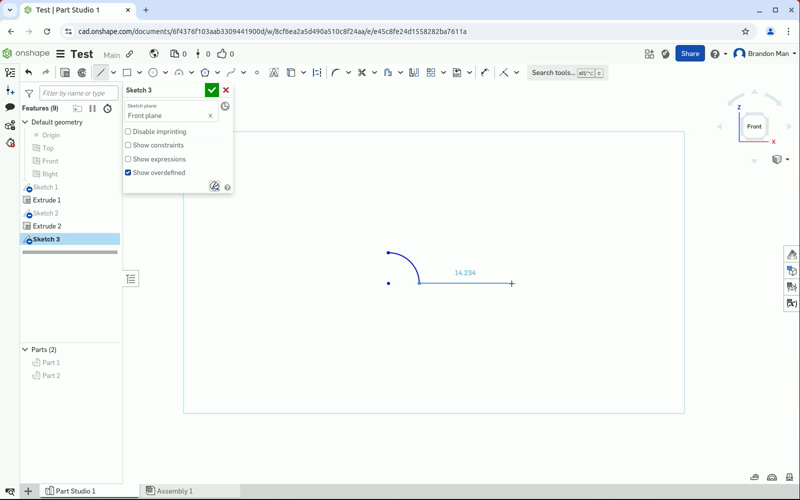
key(esc)
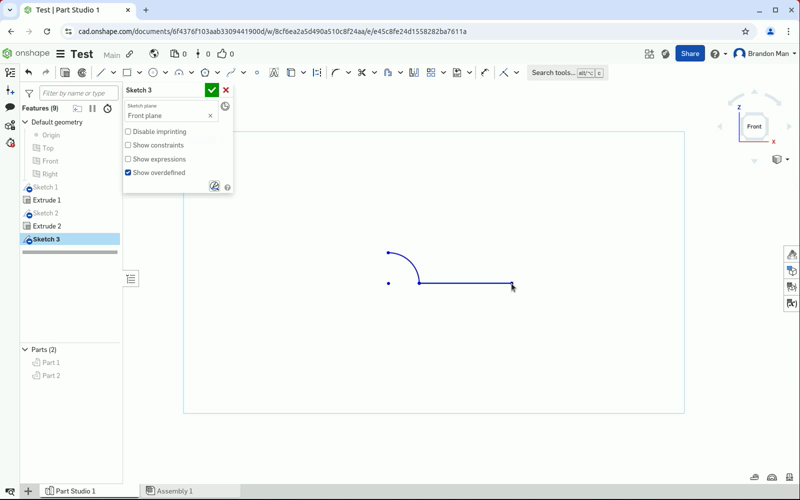
key(a)
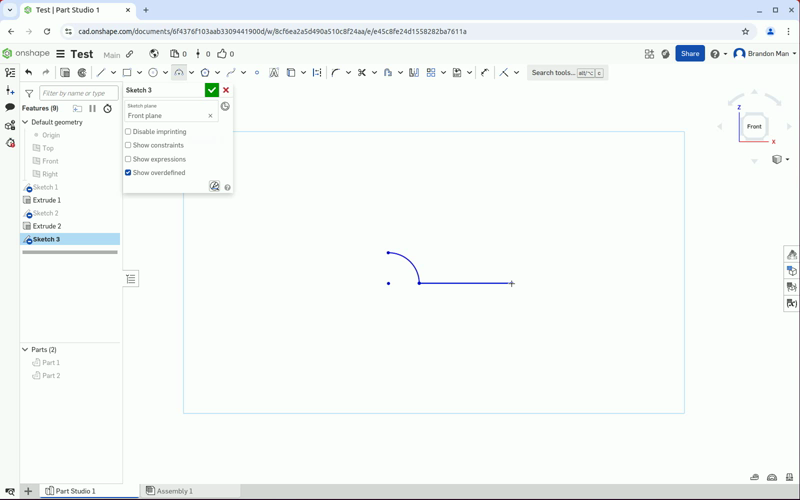
mouse_move(511, 283)
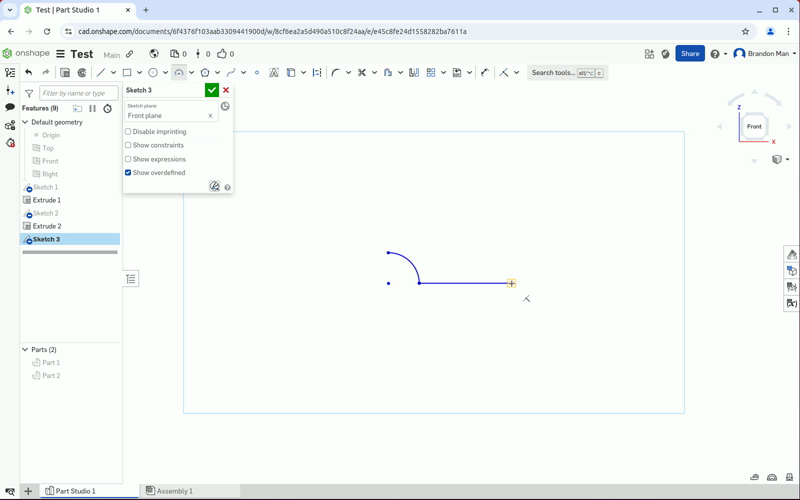
click(511, 283)
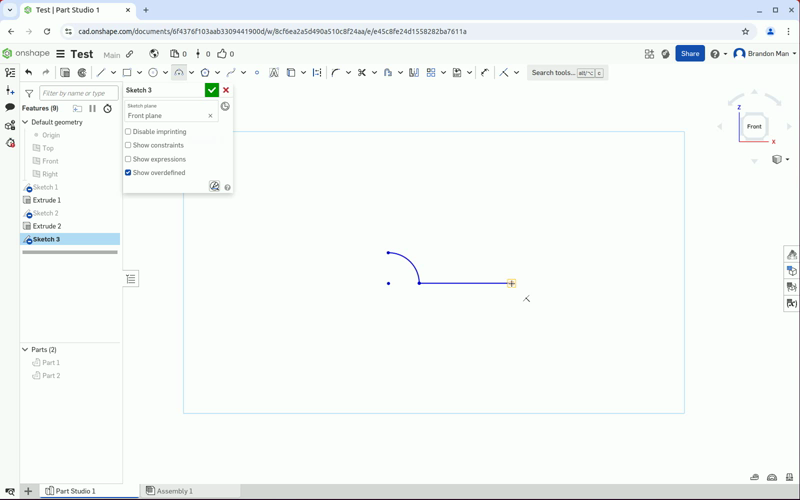
key_down(shift)
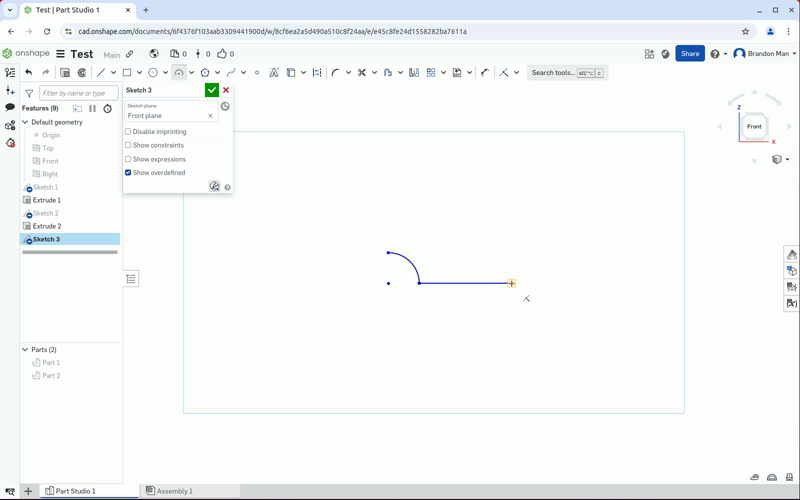
mouse_move(542, 252)
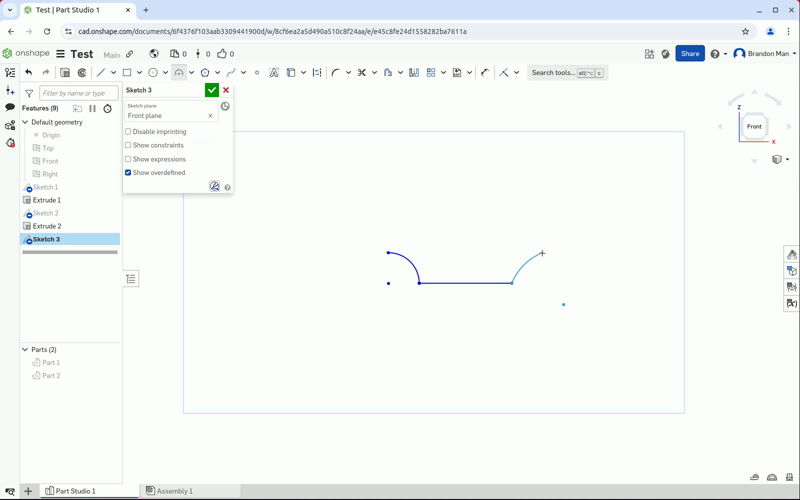
click(542, 252)
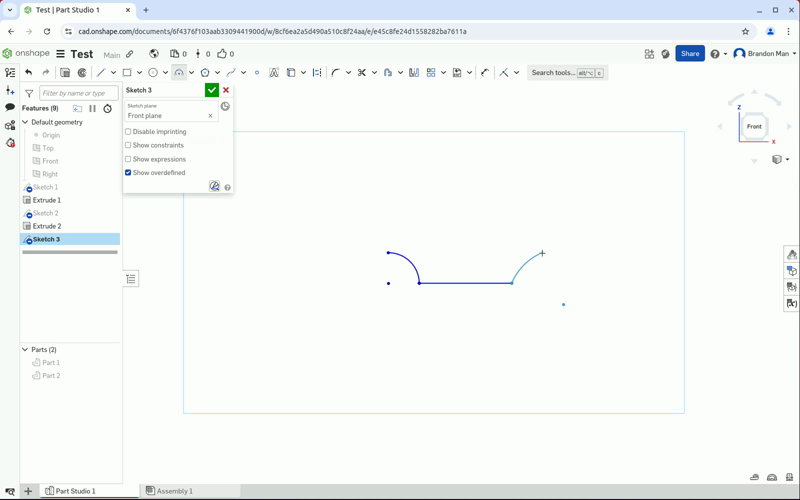
mouse_move(520, 261)
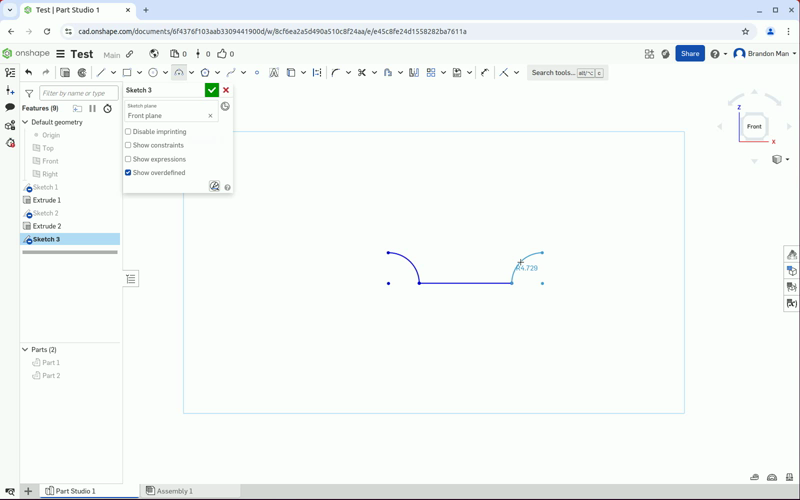
click(520, 261)
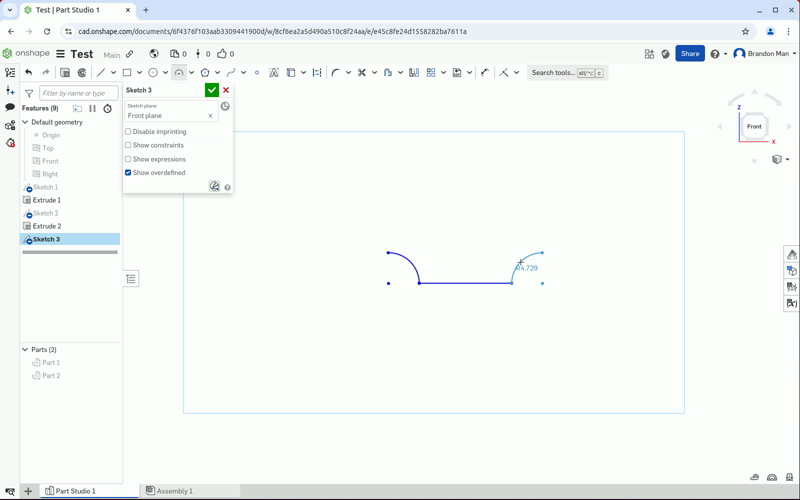
key_up(shift)
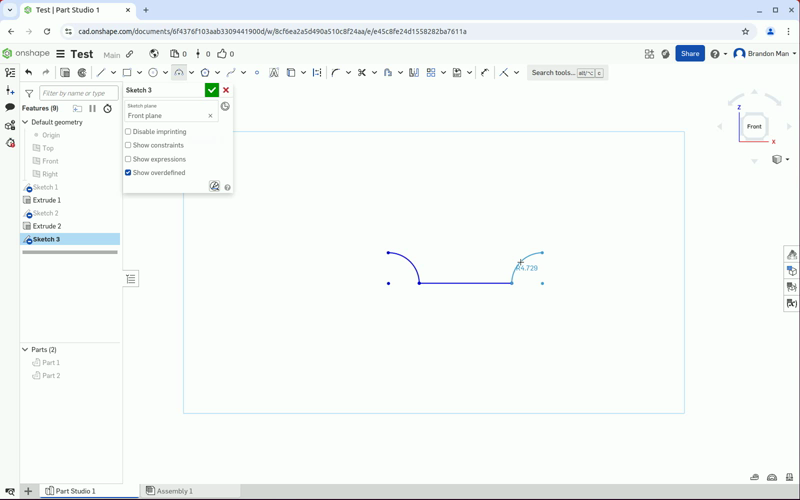
key(esc)
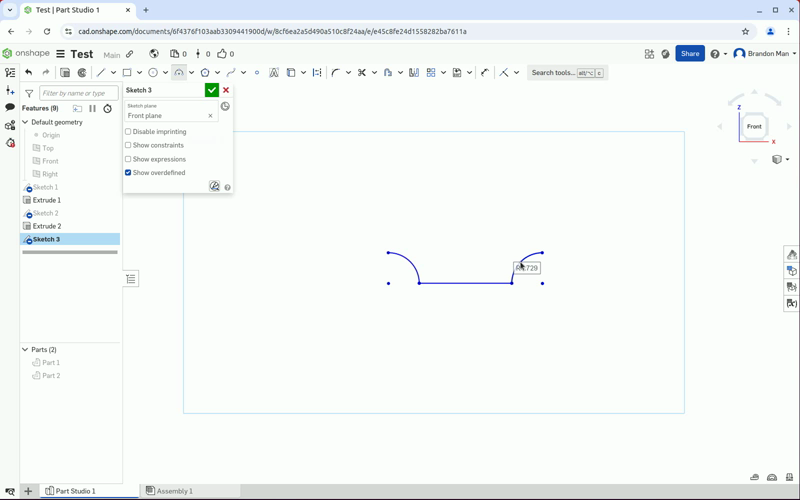
key(l)
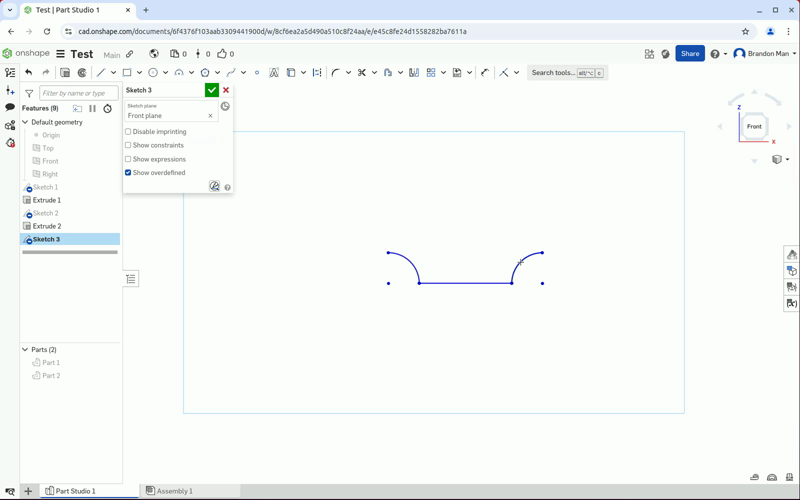
mouse_move(542, 252)
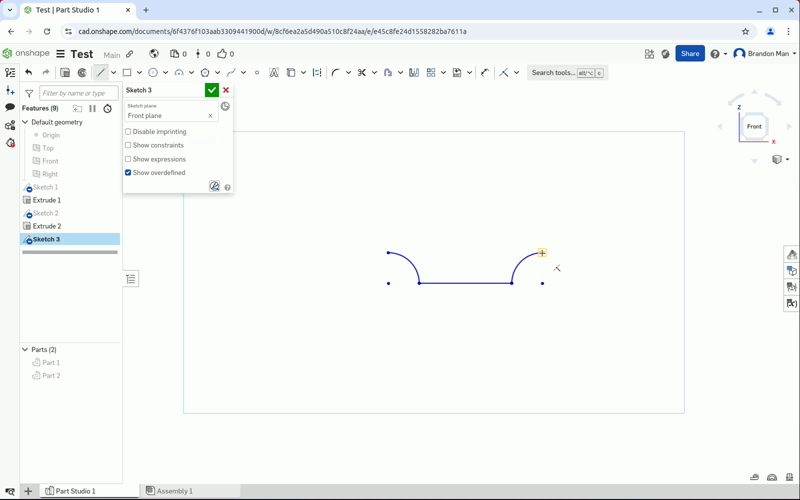
click(542, 252)
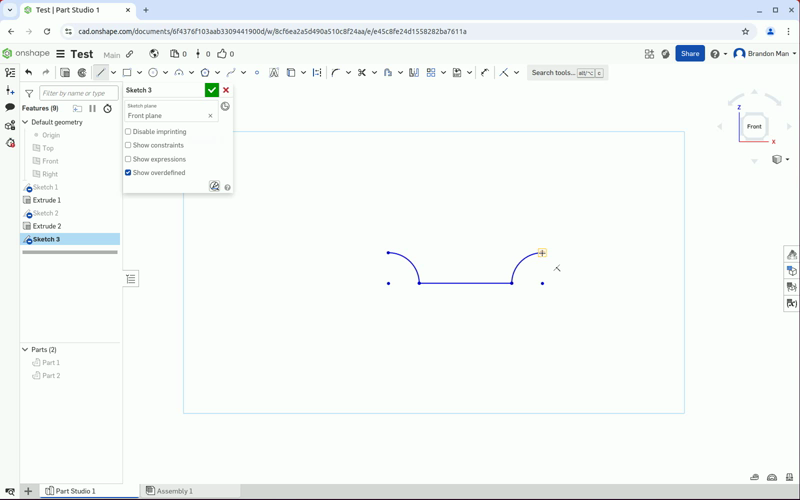
key_down(shift)
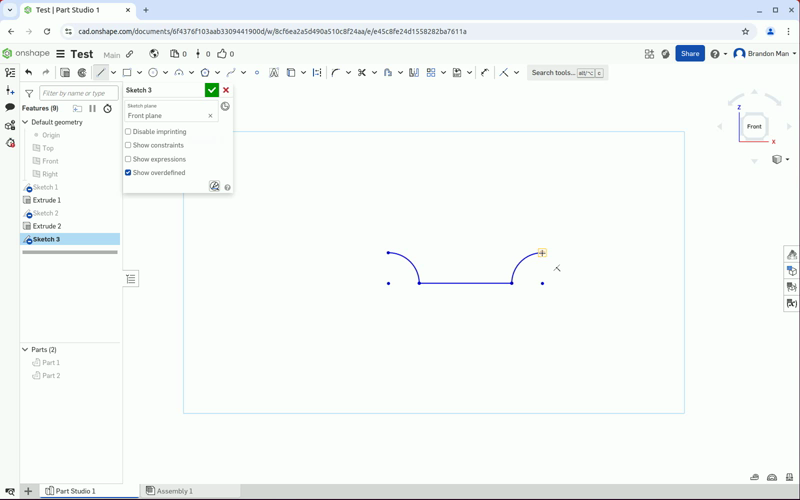
mouse_move(388, 252)
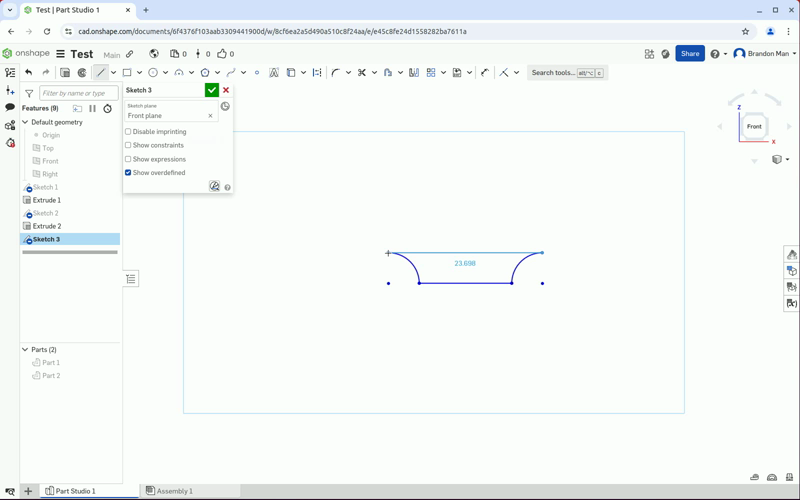
key_up(shift)
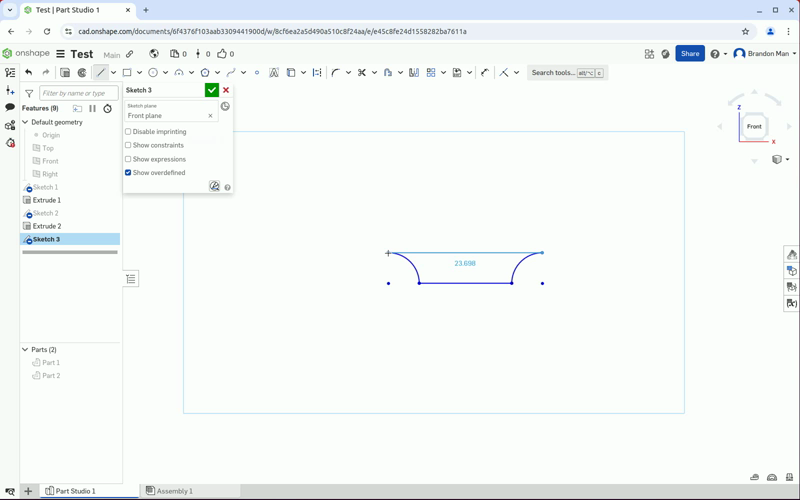
click(388, 252)
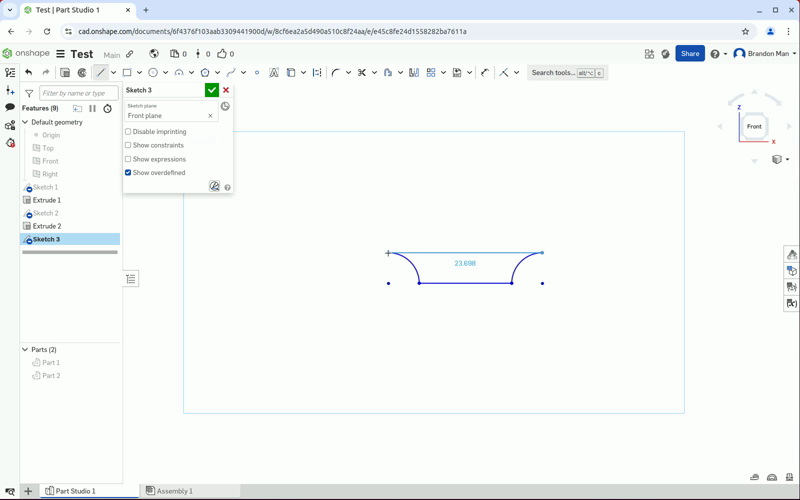
key(esc)
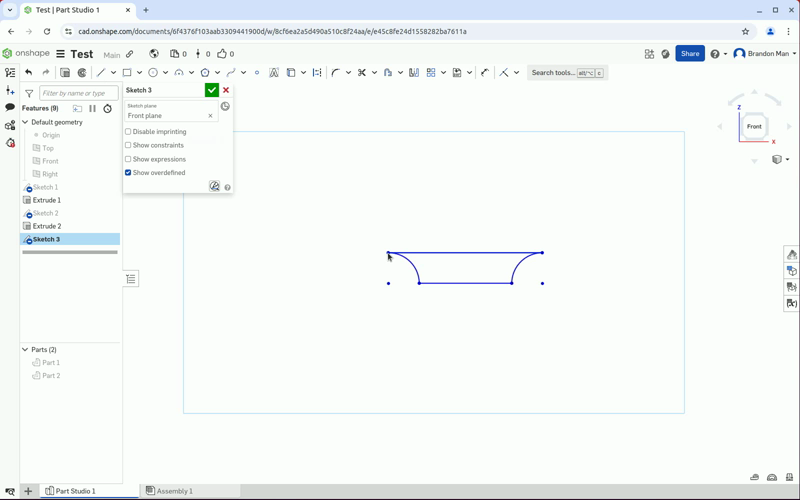
mouse_move(501, 258)
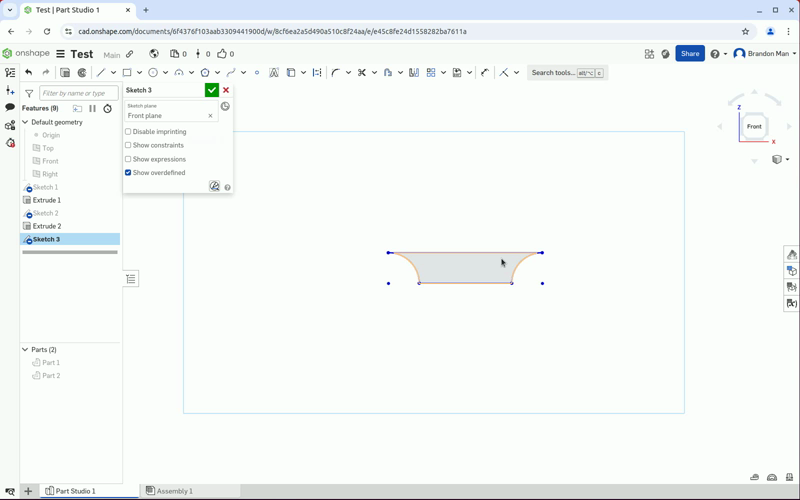
click(501, 258)
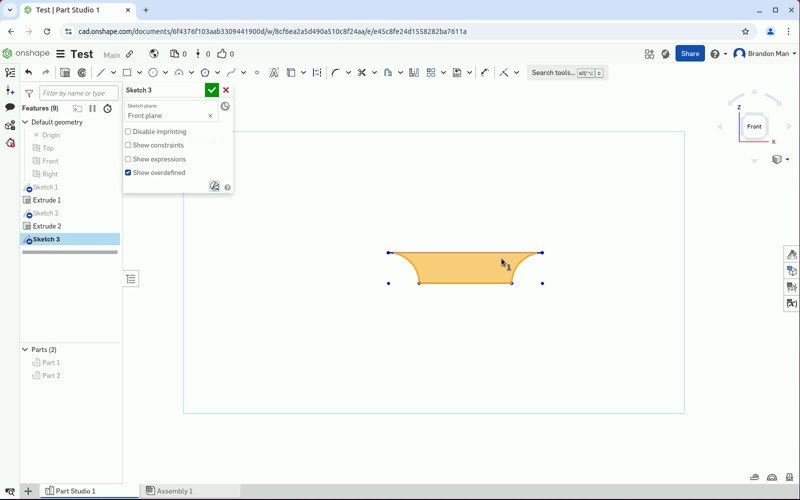
mouse_move(73, 352)
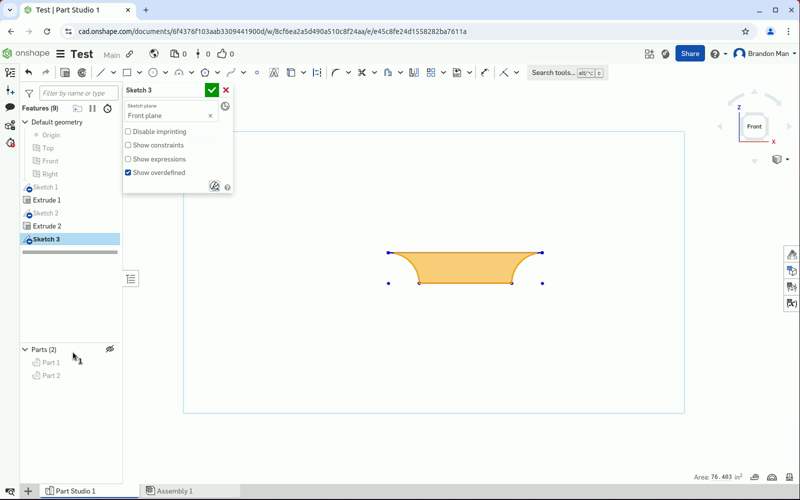
key(shift+y)
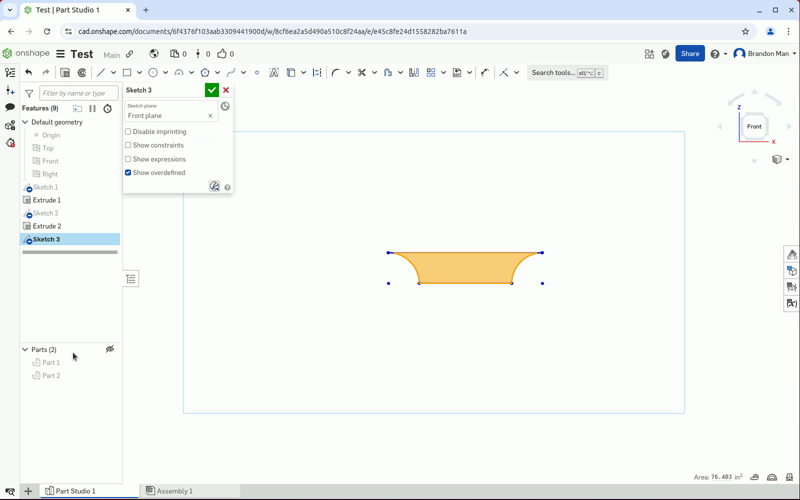
key(shift+e)
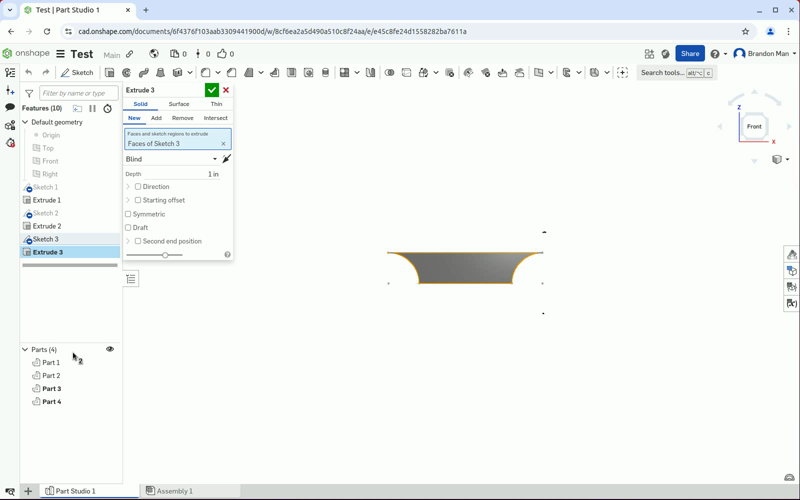
mouse_move(143, 106)
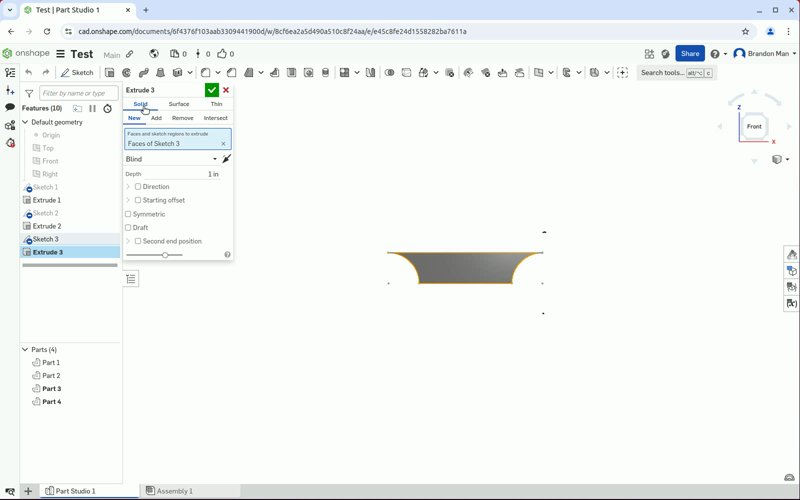
click(143, 106)
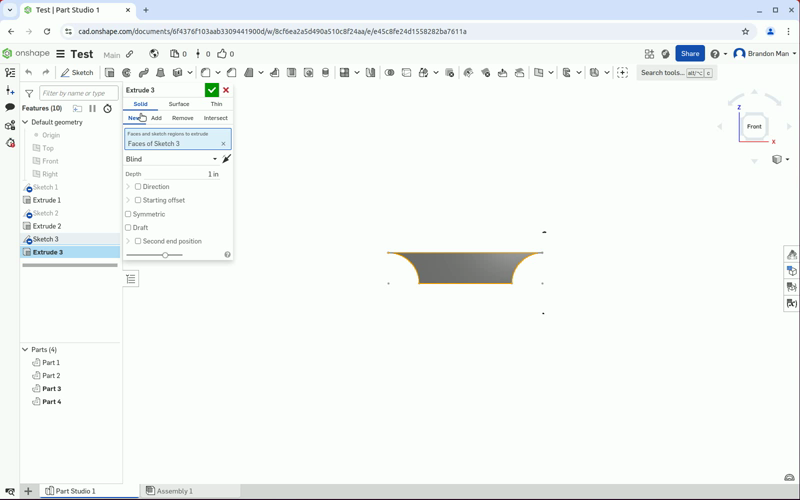
mouse_move(137, 120)
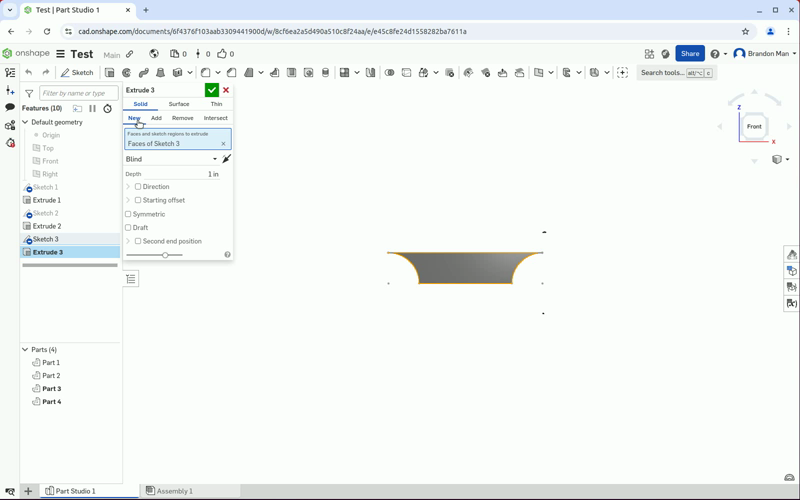
click(137, 120)
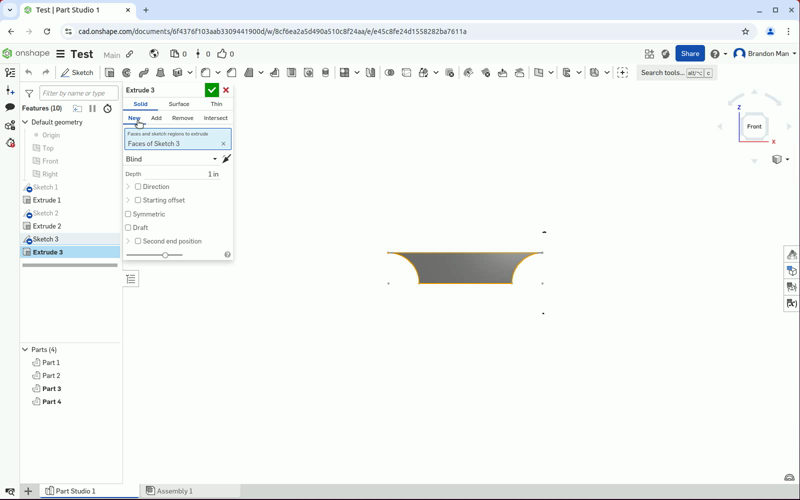
key(tab, 4)
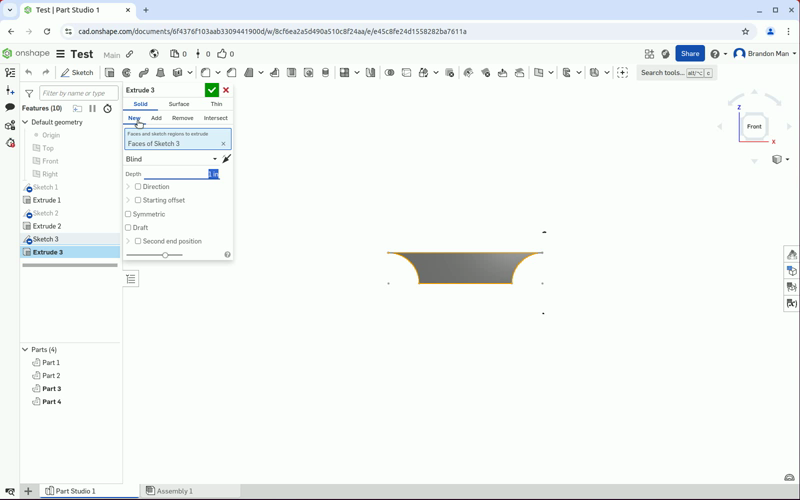
text(3.129)
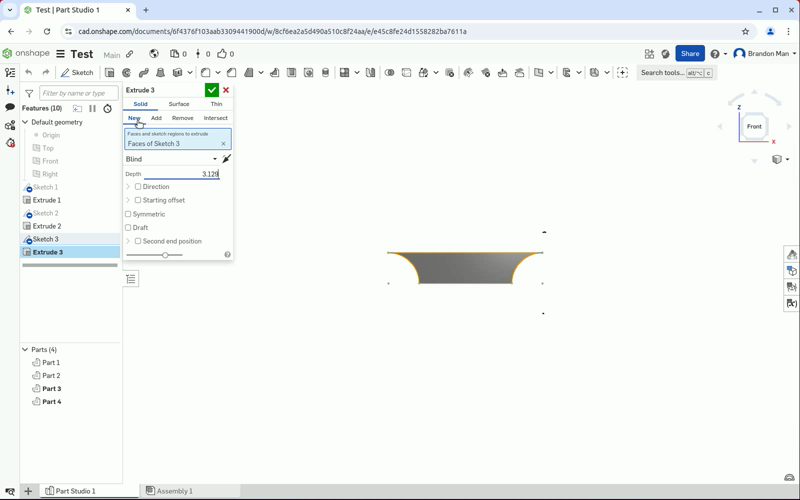
key(enter)
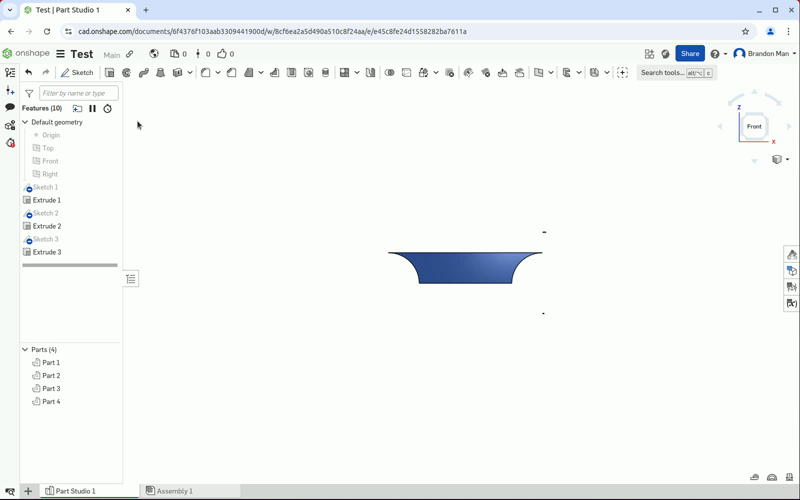
key(shift+h)
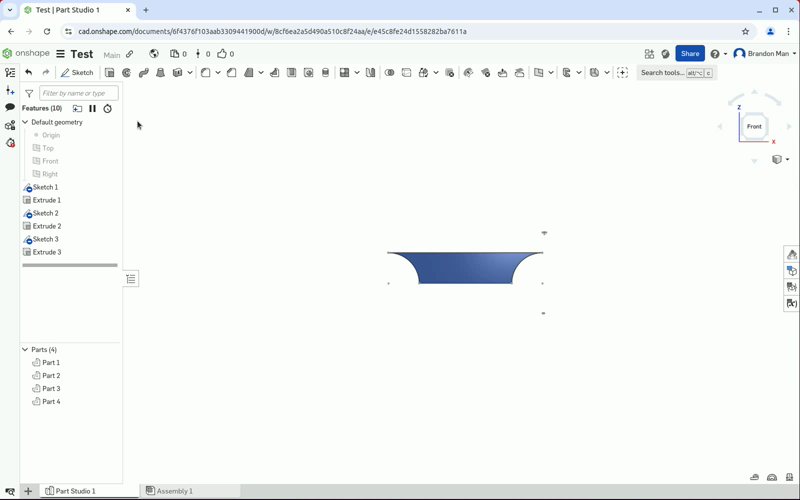
key(shift+h)
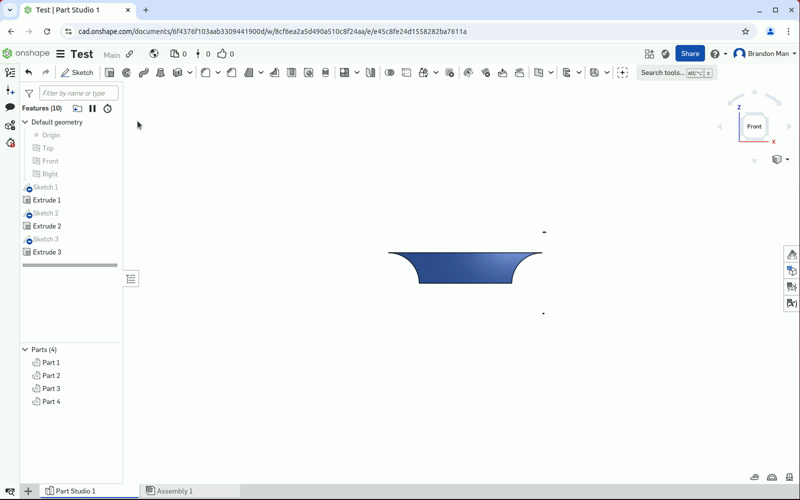
mouse_move(73, 189)
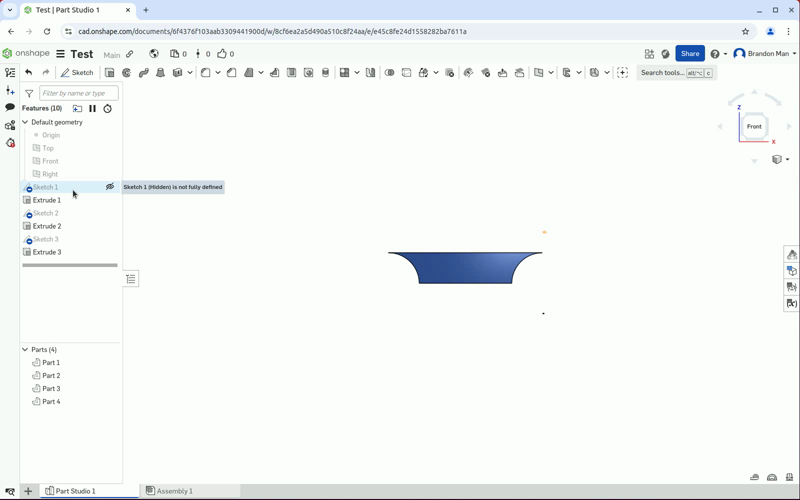
click(73, 189)
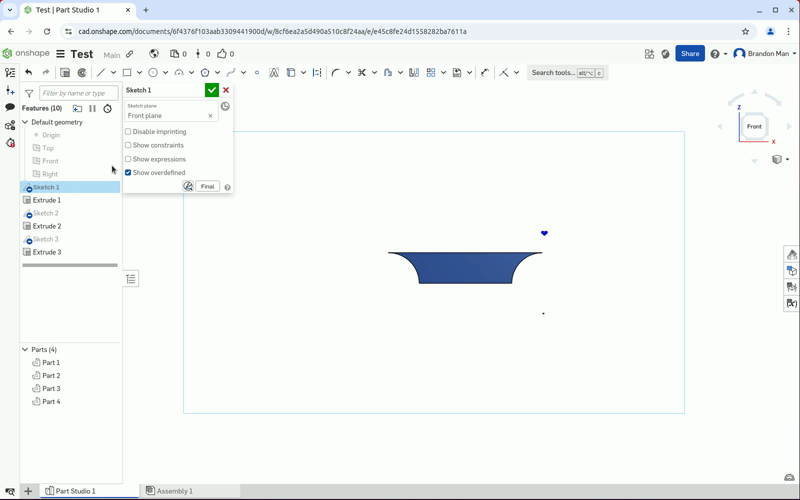
mouse_move(229, 92)
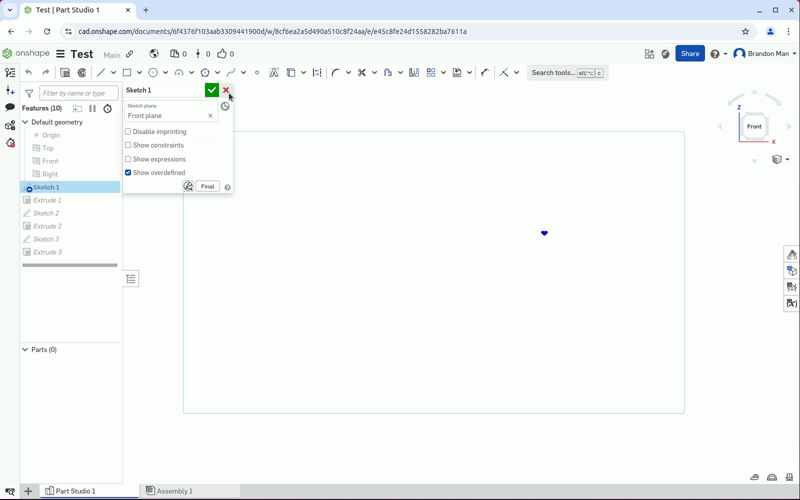
click(229, 92)
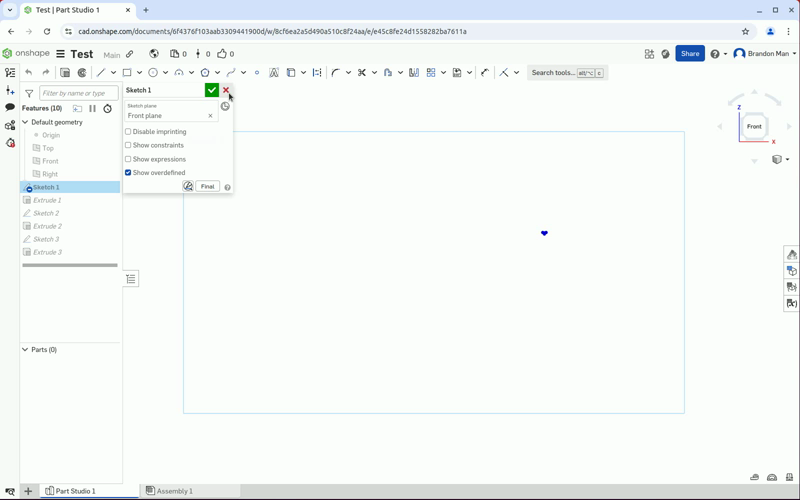
key(shift+s)
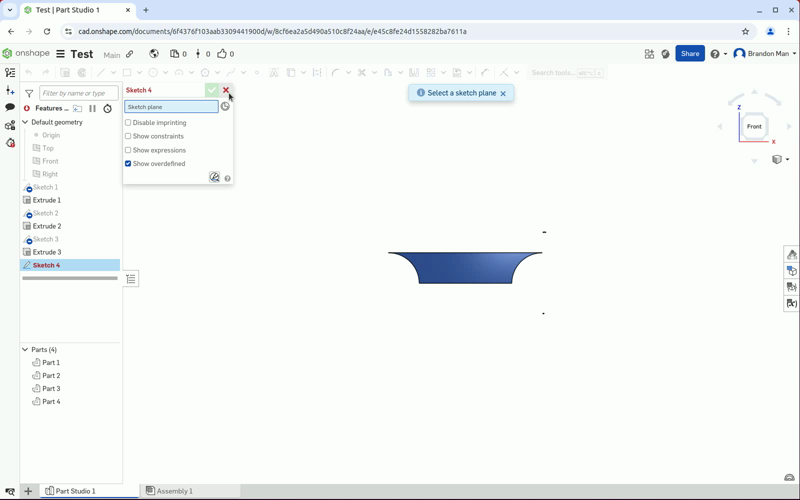
mouse_move(73, 163)
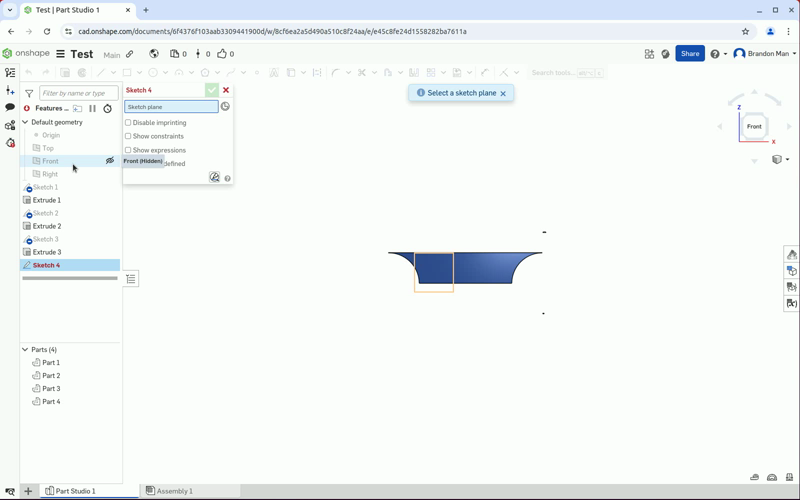
click(73, 163)
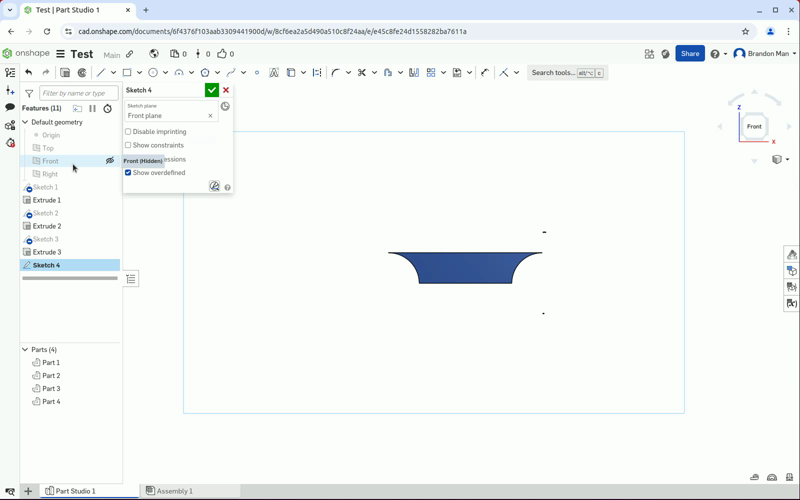
mouse_move(73, 352)
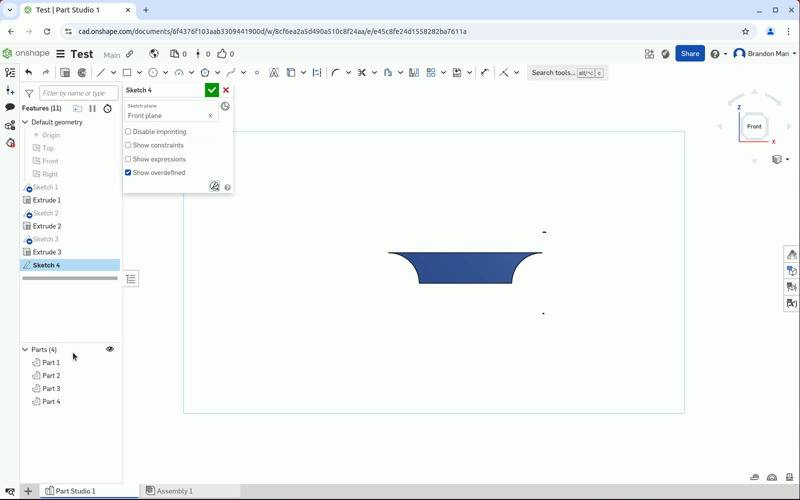
key(y)
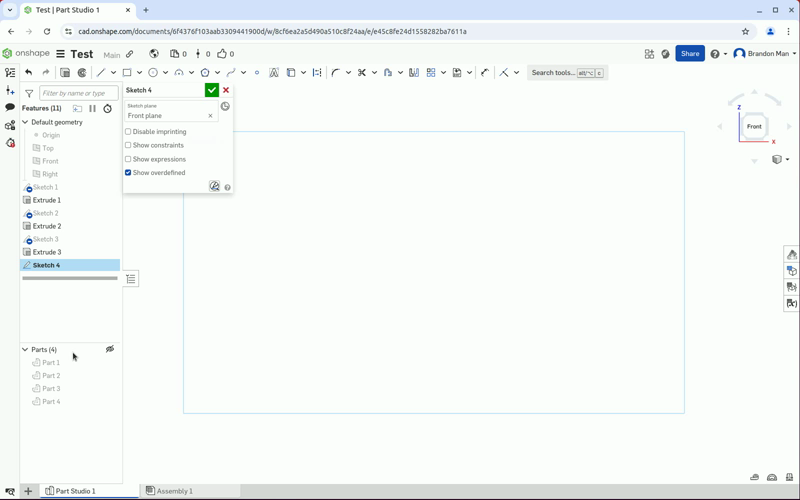
key(l)
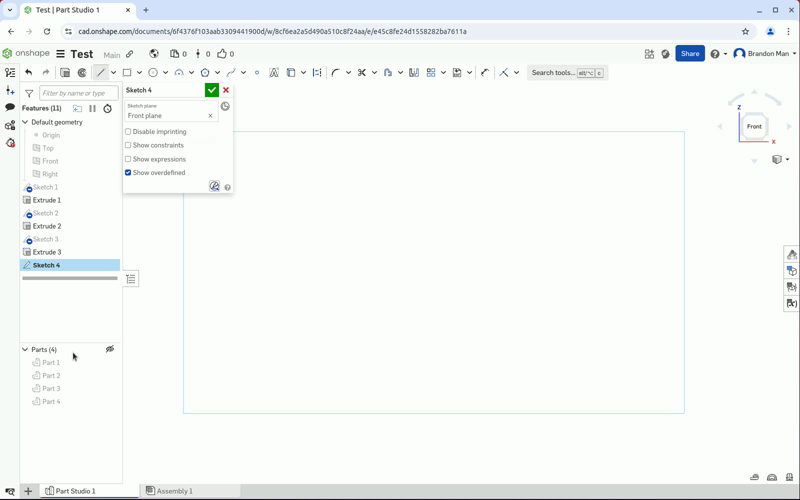
key_down(shift)
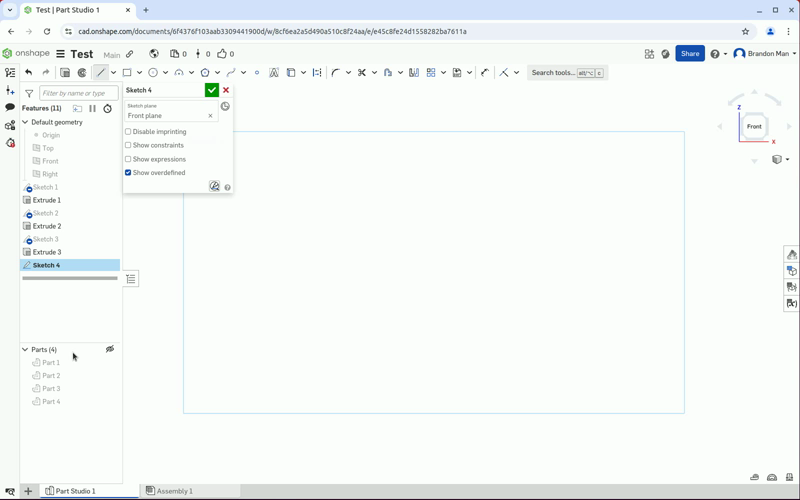
mouse_move(388, 313)
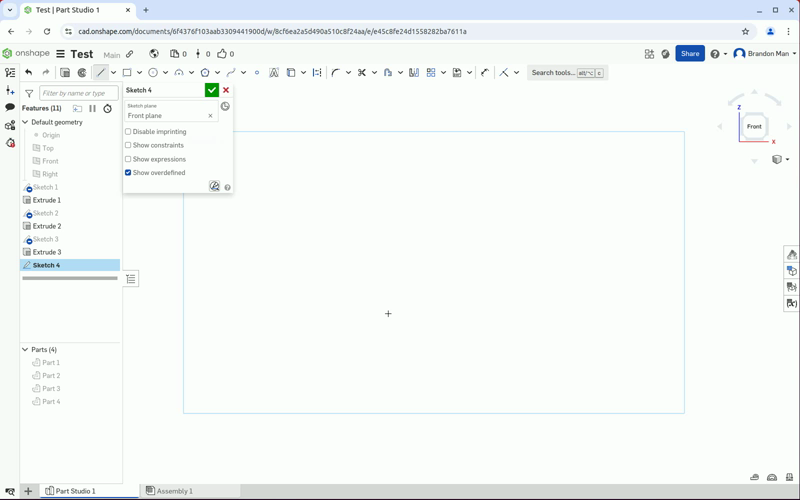
click(388, 313)
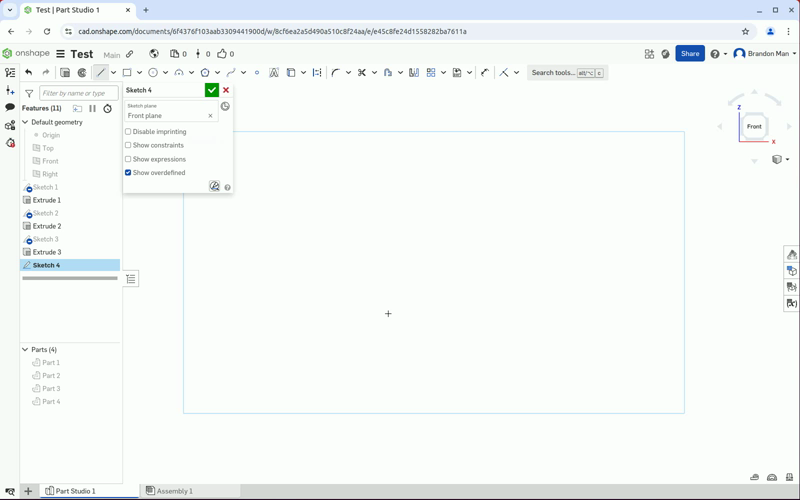
key_up(shift)
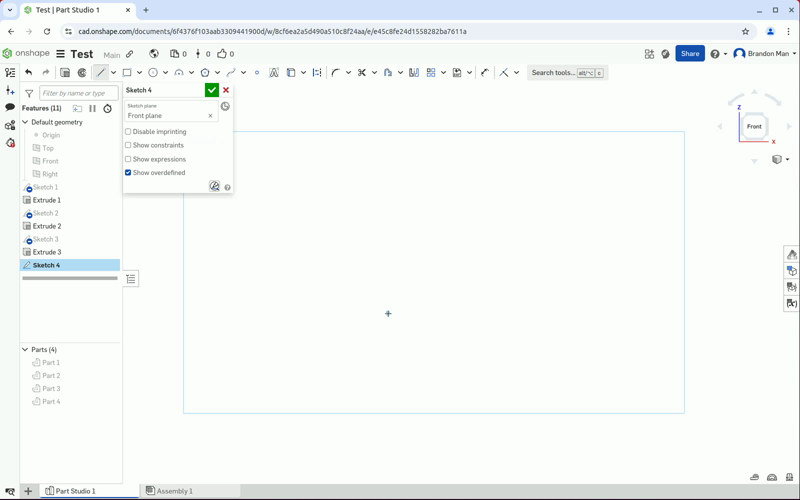
key_down(shift)
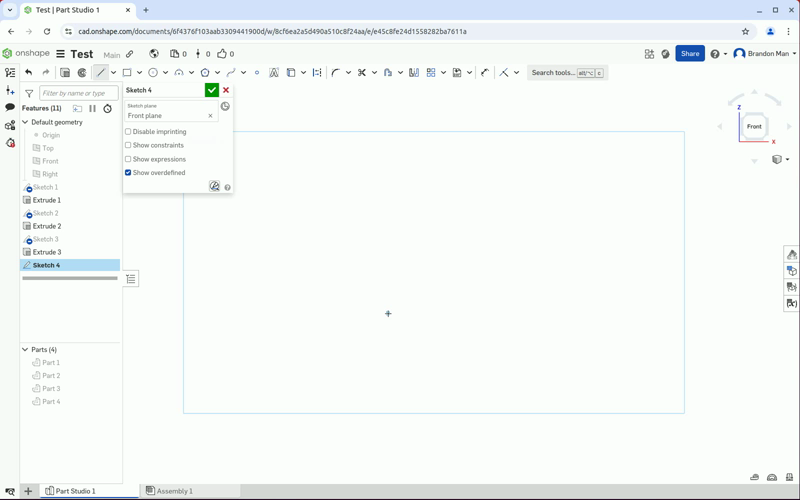
mouse_move(542, 313)
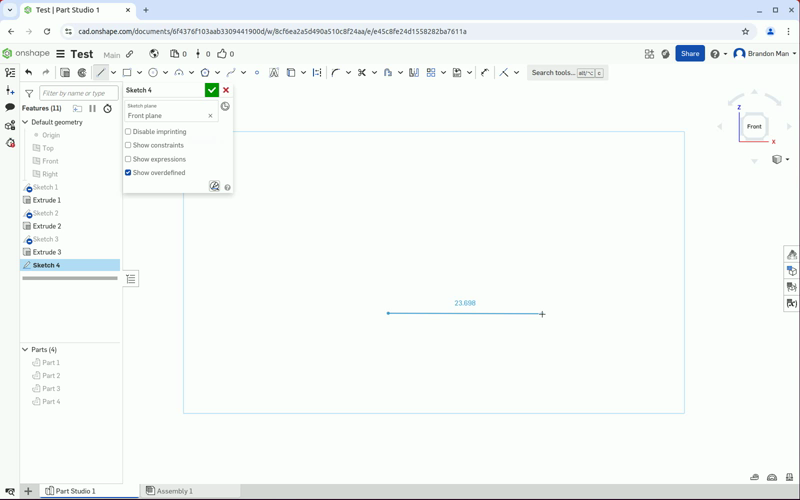
click(542, 313)
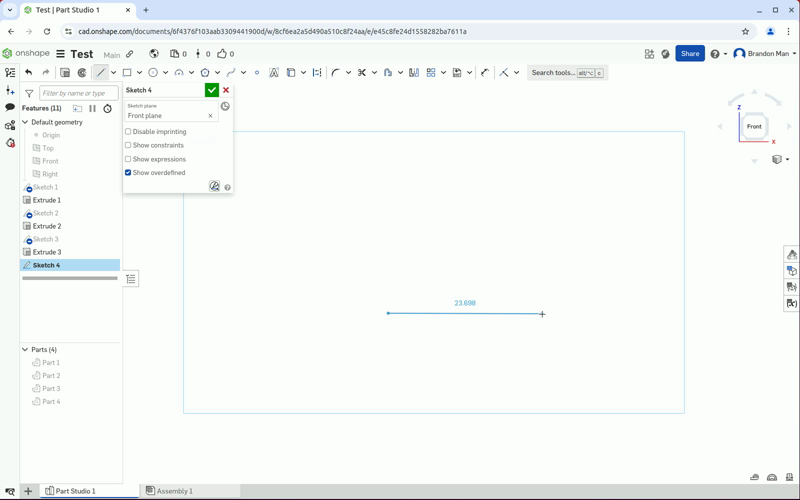
key_up(shift)
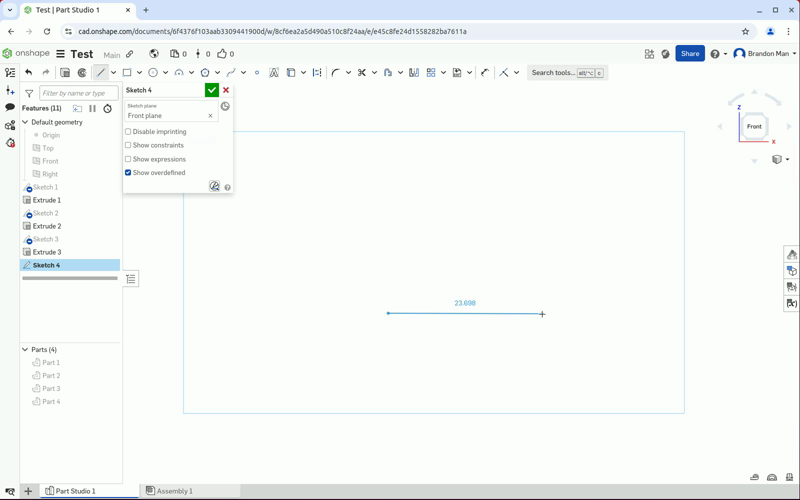
key(esc)
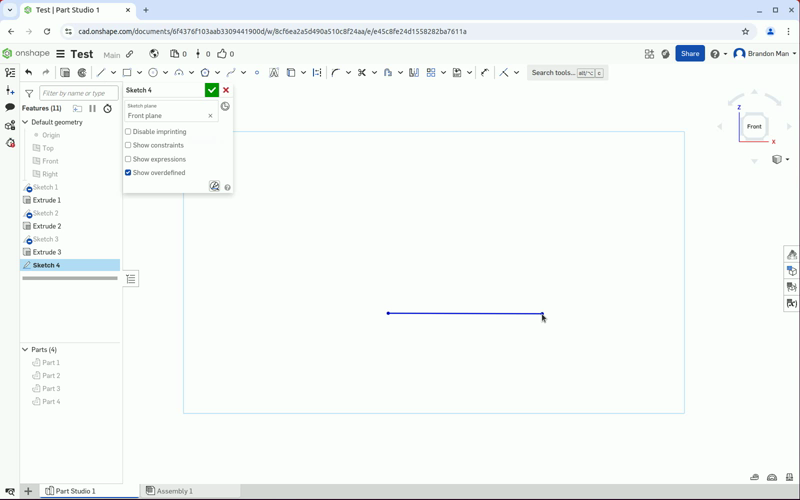
key(a)
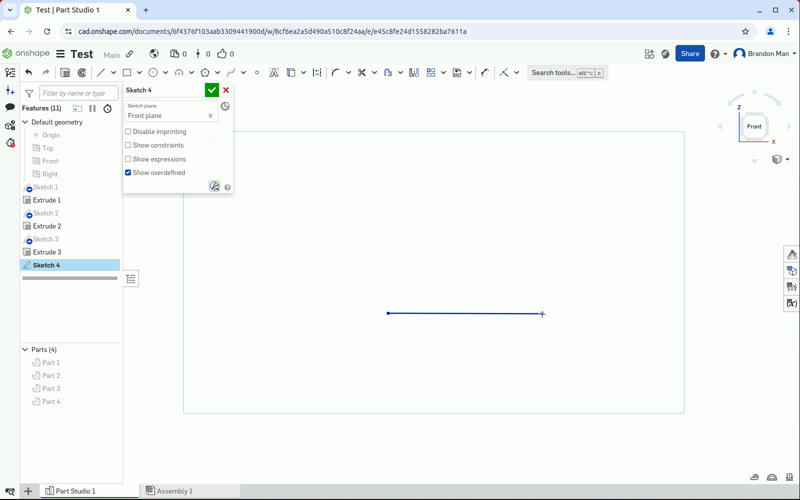
mouse_move(542, 313)
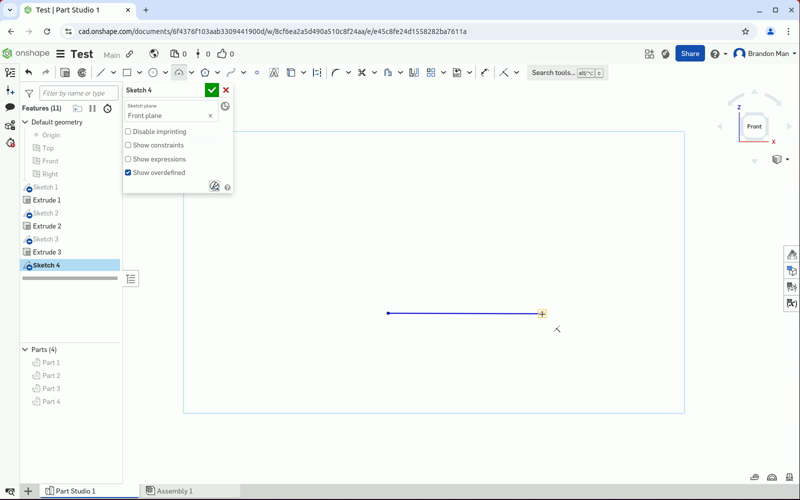
click(542, 313)
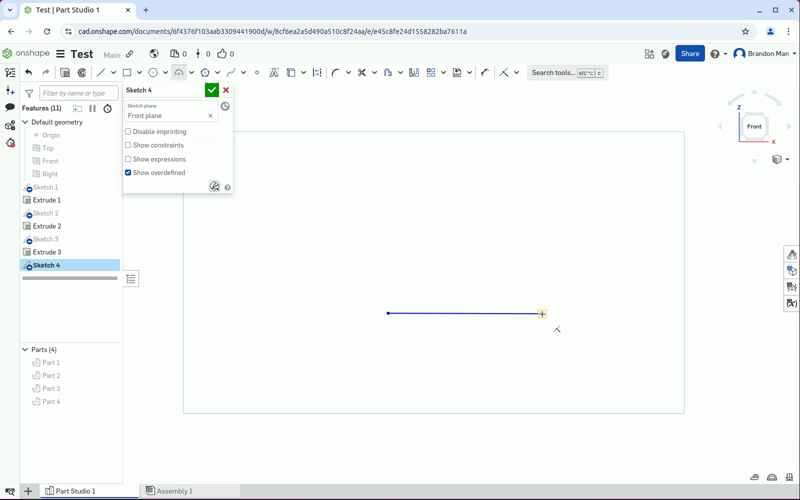
key_down(shift)
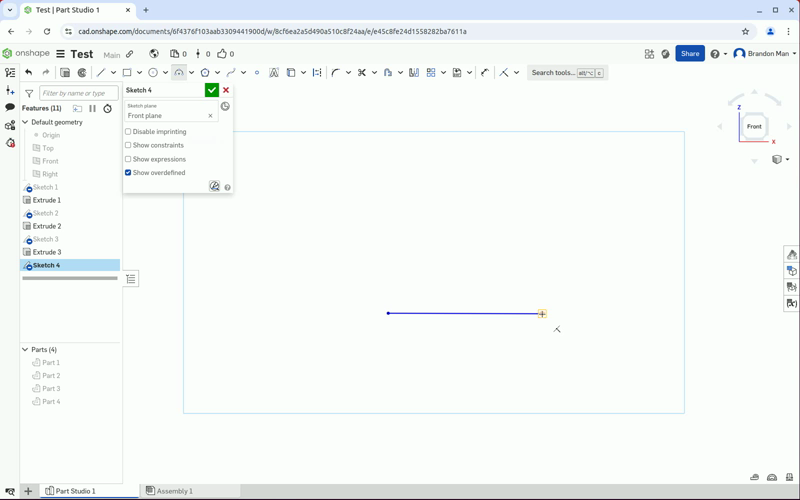
mouse_move(511, 282)
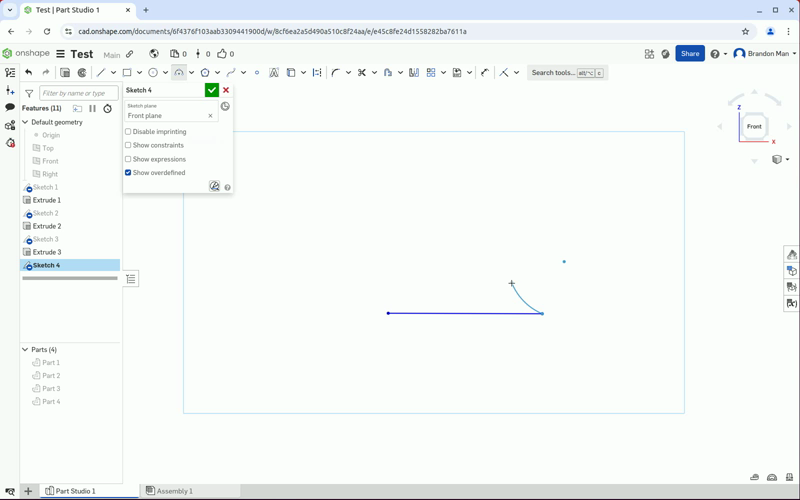
click(511, 282)
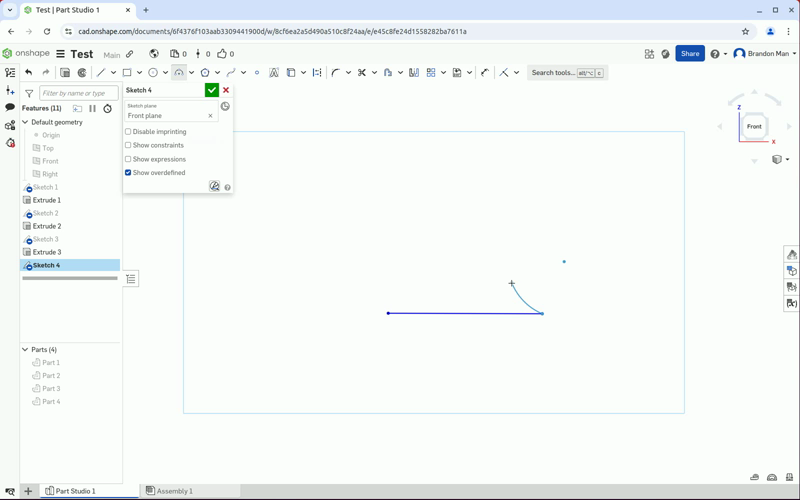
mouse_move(520, 304)
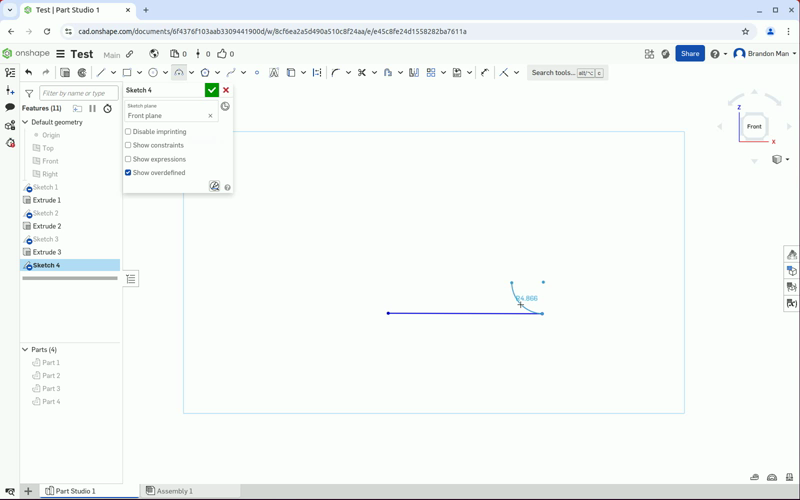
click(520, 304)
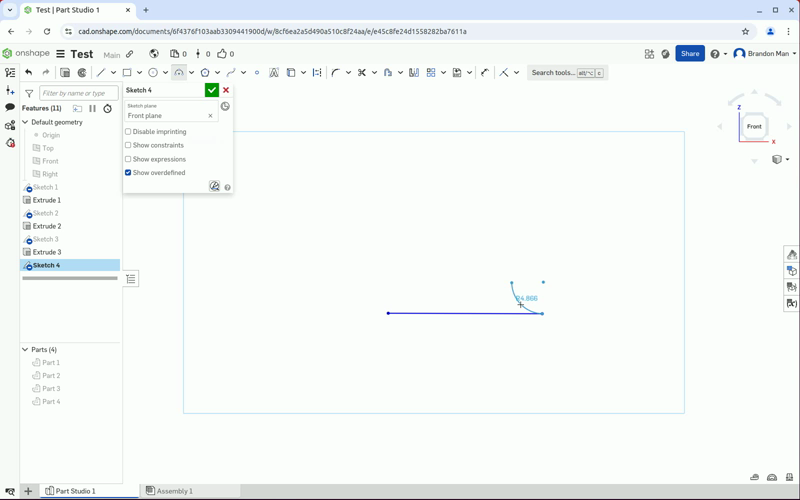
key_up(shift)
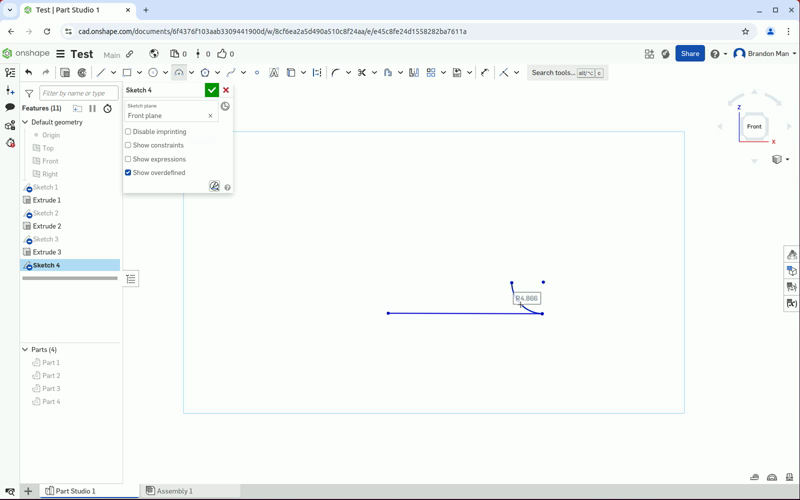
key(esc)
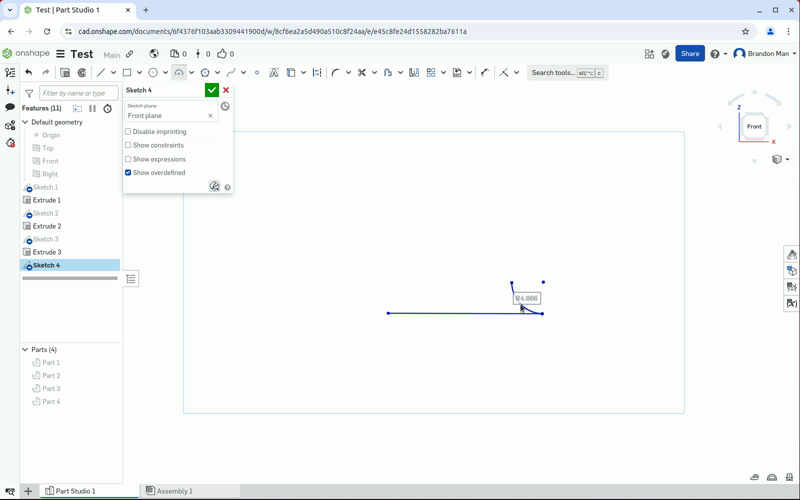
key(l)
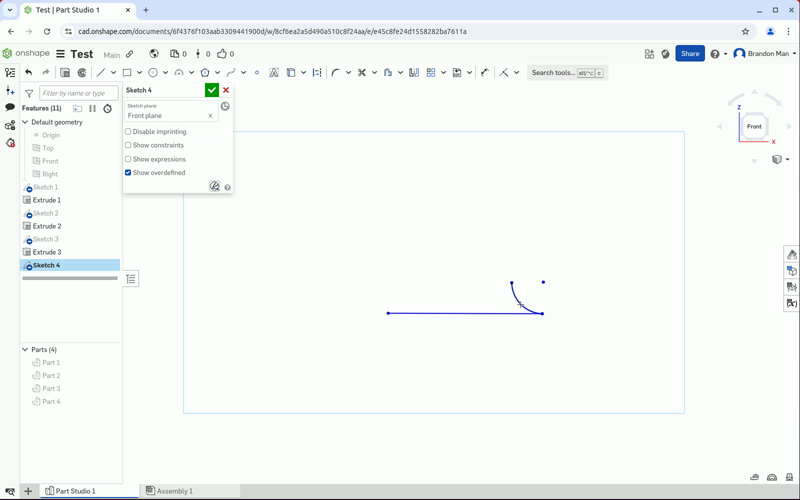
mouse_move(511, 282)
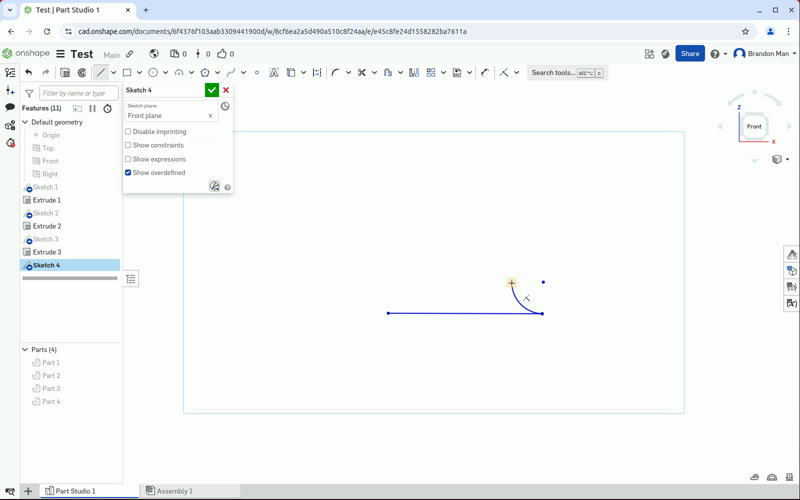
click(511, 282)
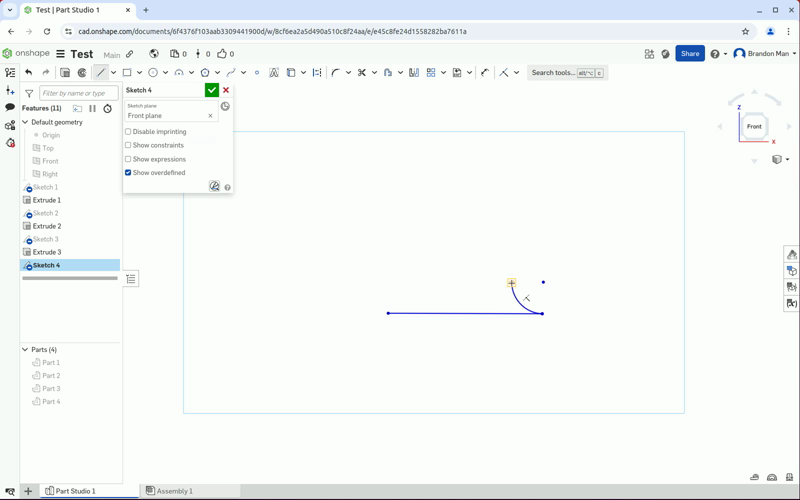
key_down(shift)
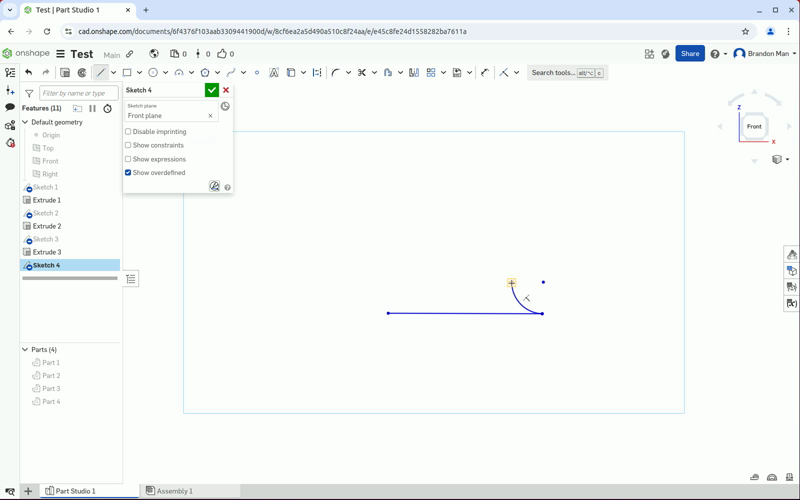
mouse_move(419, 282)
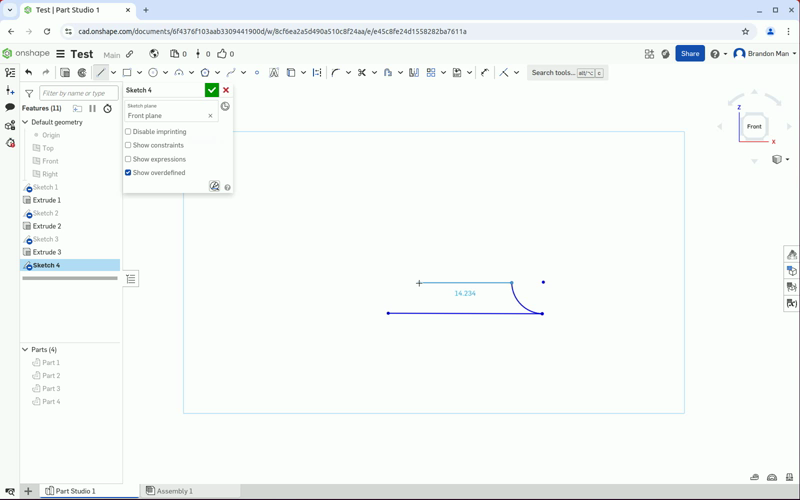
click(419, 282)
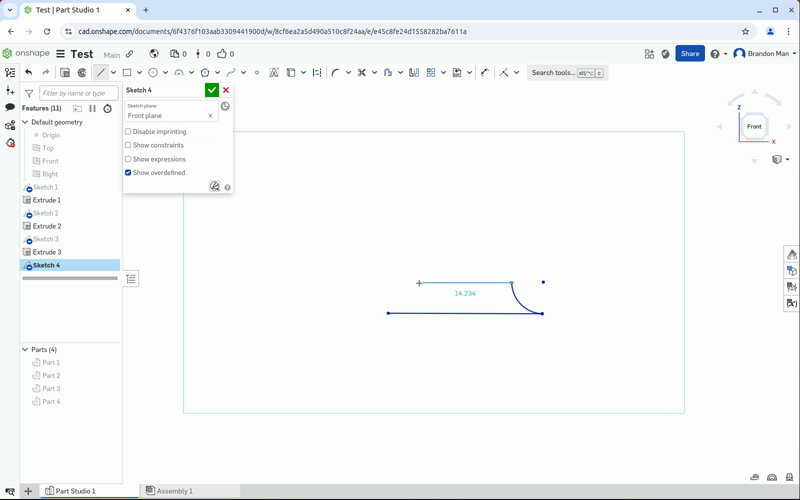
key_up(shift)
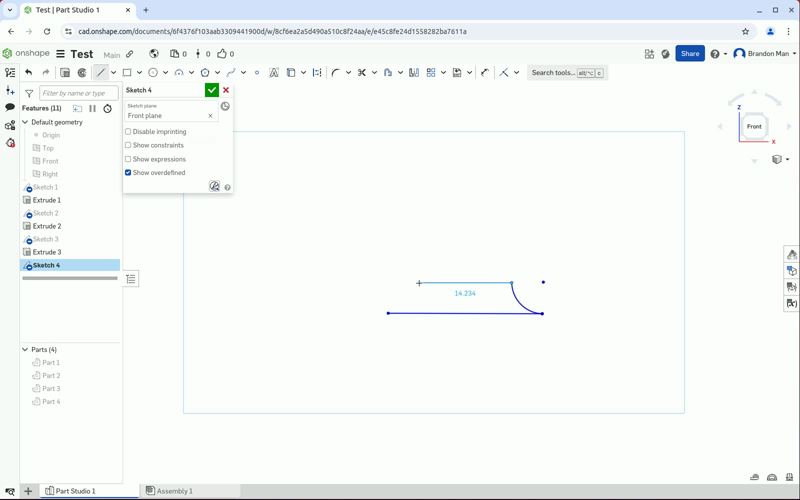
key(esc)
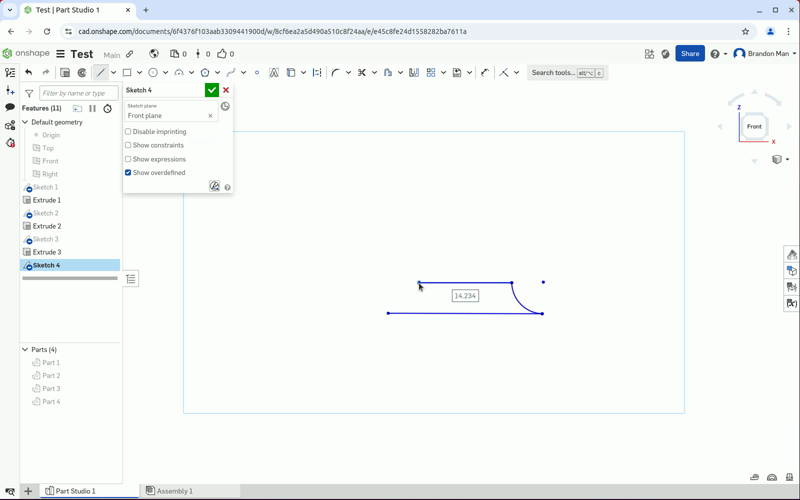
key(a)
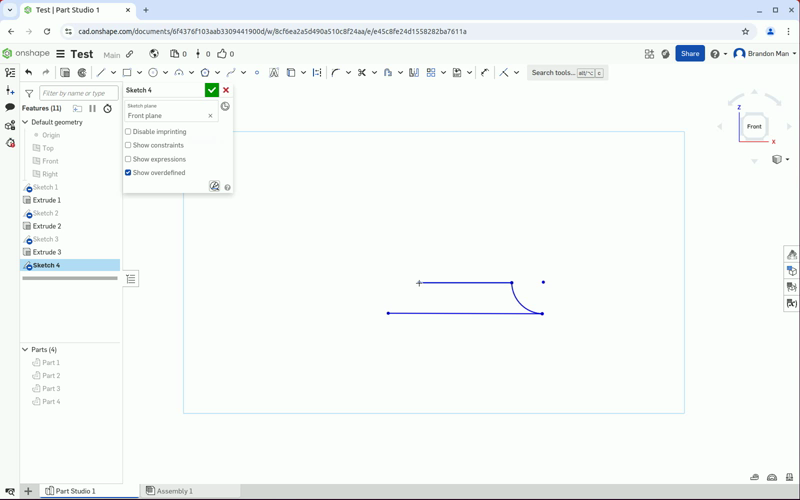
mouse_move(419, 282)
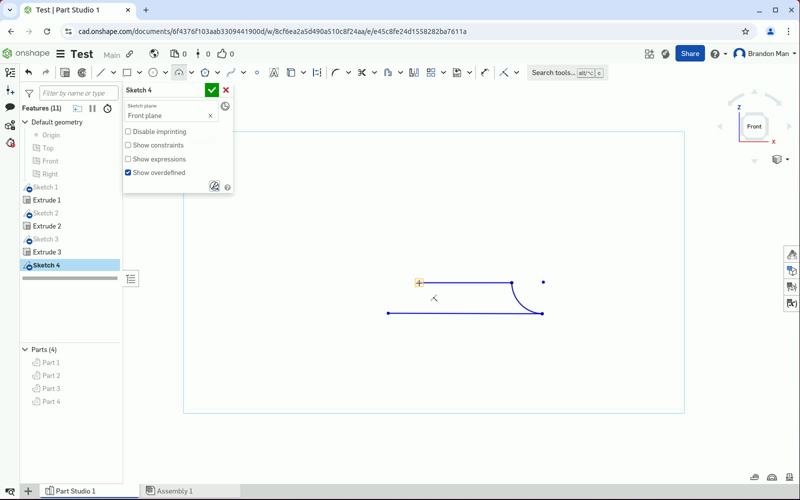
click(419, 282)
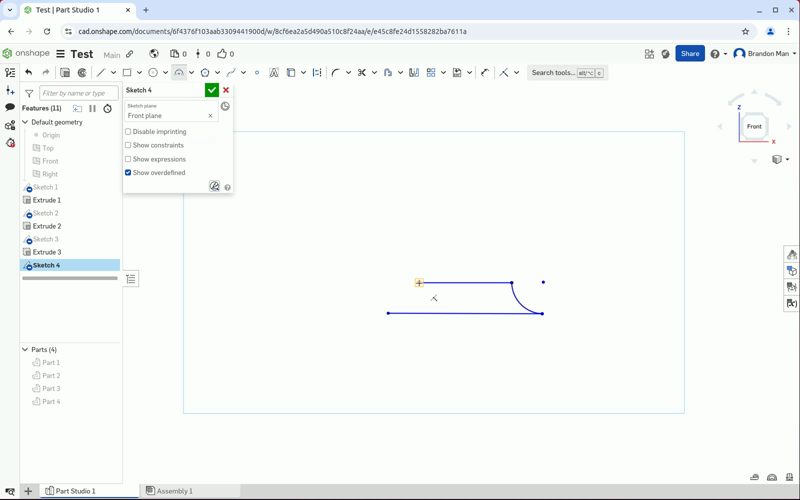
mouse_move(388, 313)
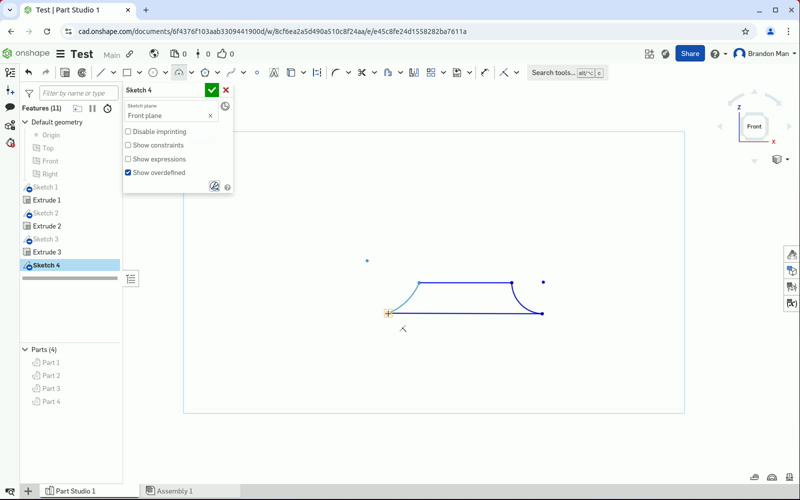
click(388, 313)
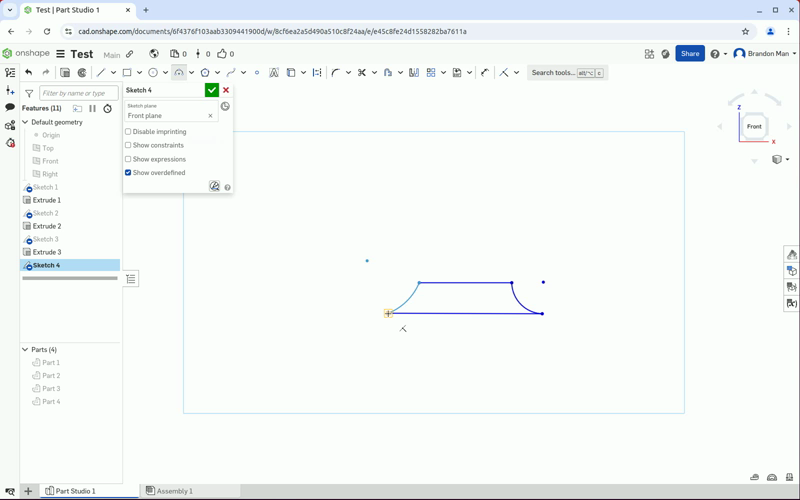
key_down(shift)
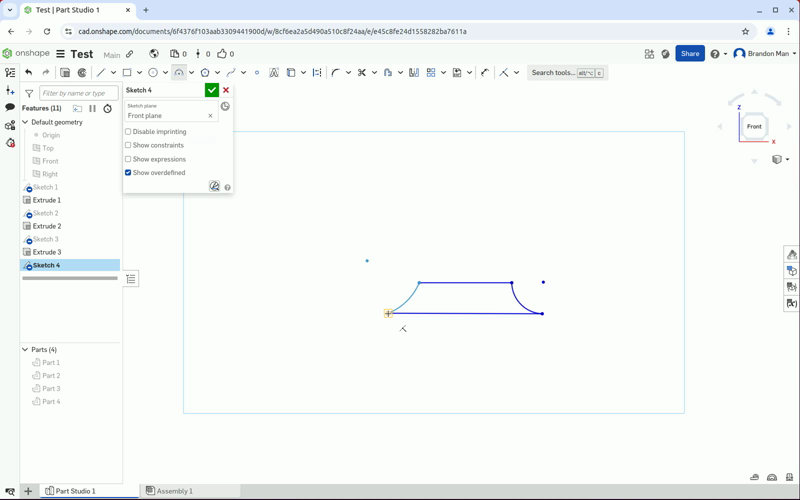
mouse_move(410, 304)
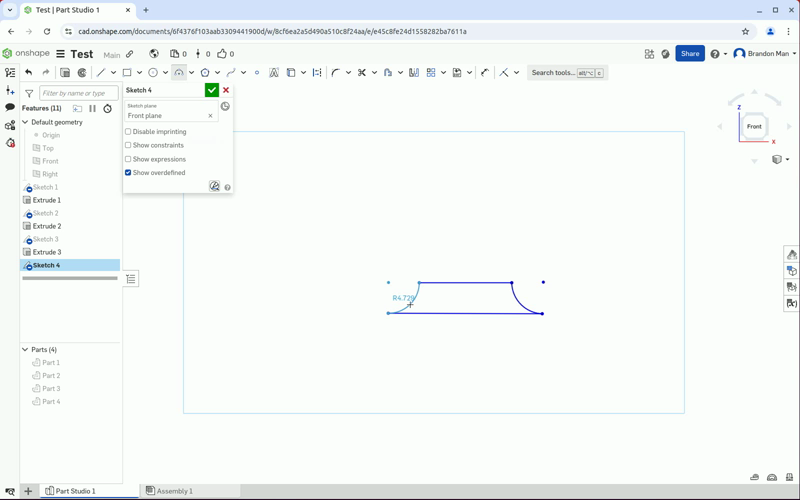
click(410, 304)
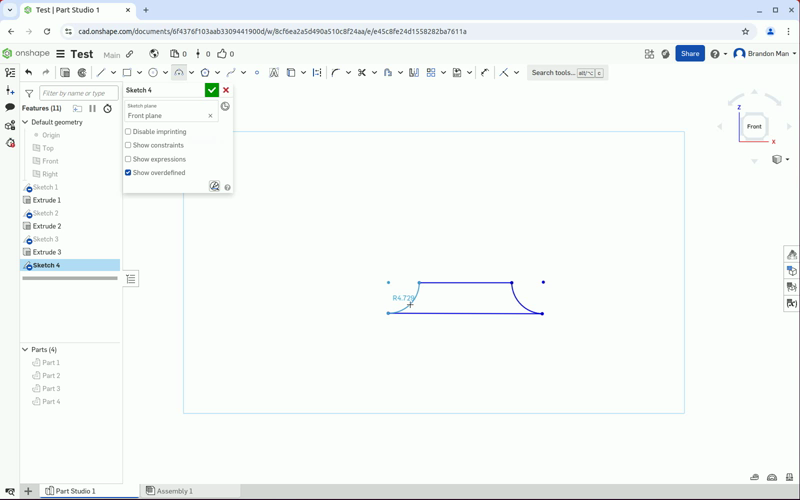
key_up(shift)
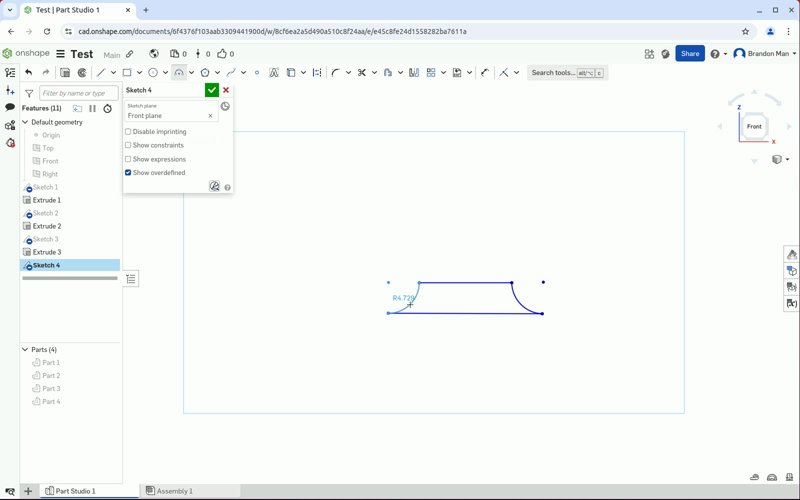
key(esc)
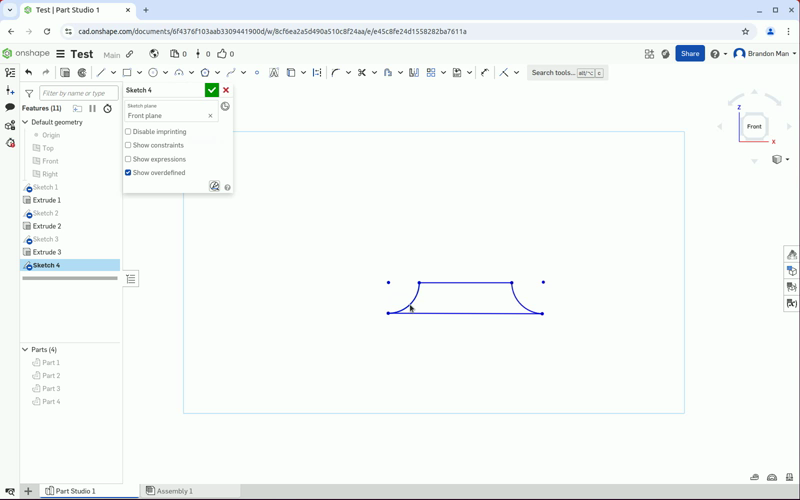
mouse_move(436, 297)
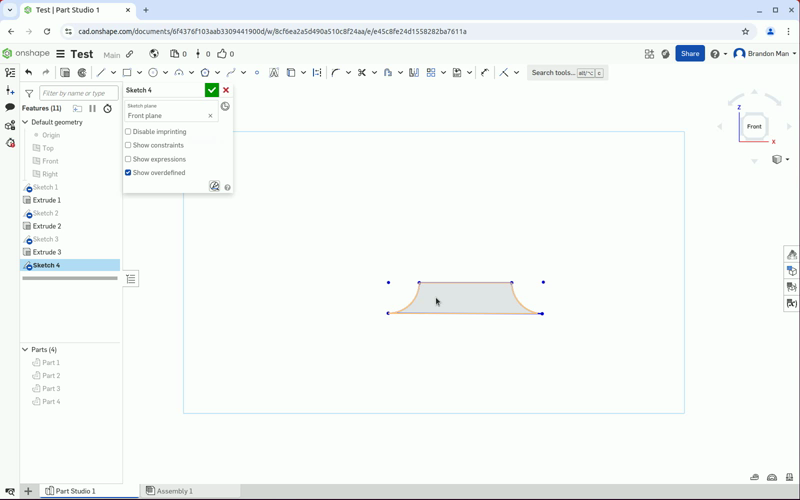
click(436, 297)
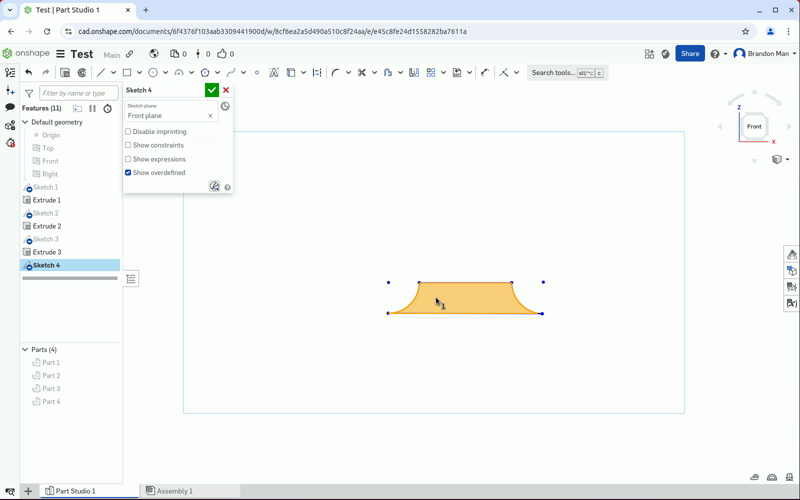
mouse_move(73, 352)
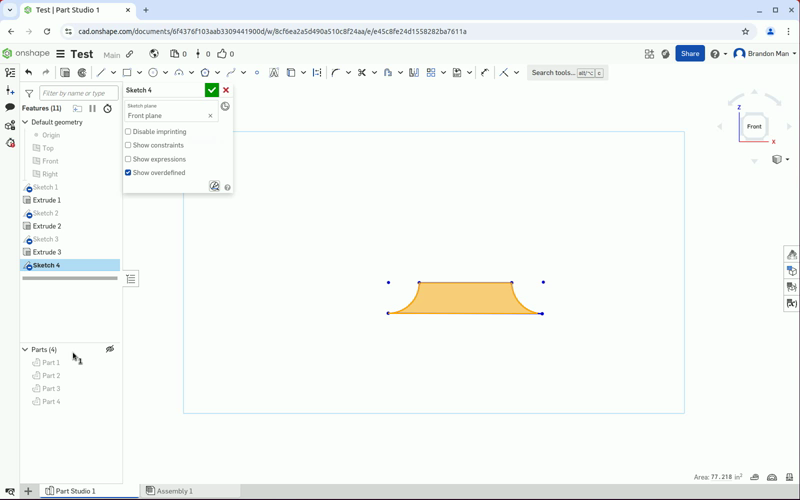
key(shift+y)
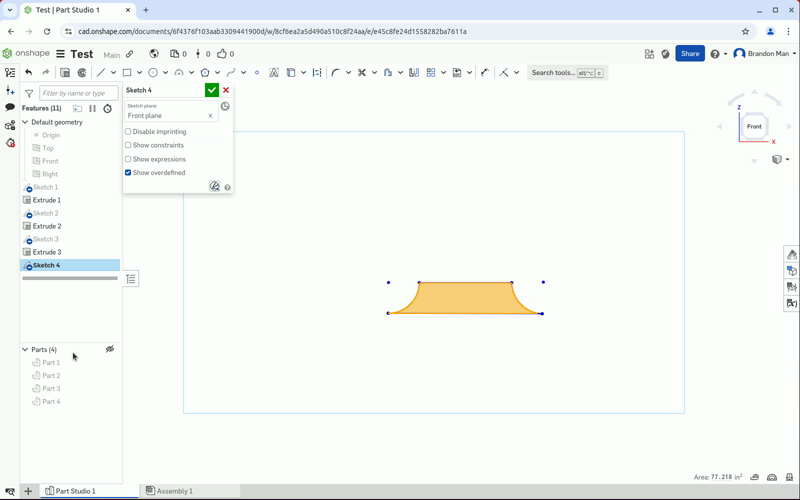
key(shift+e)
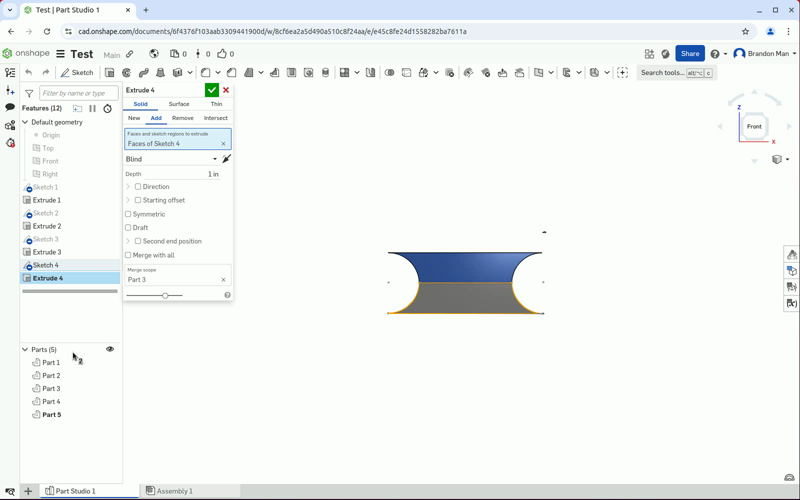
mouse_move(143, 106)
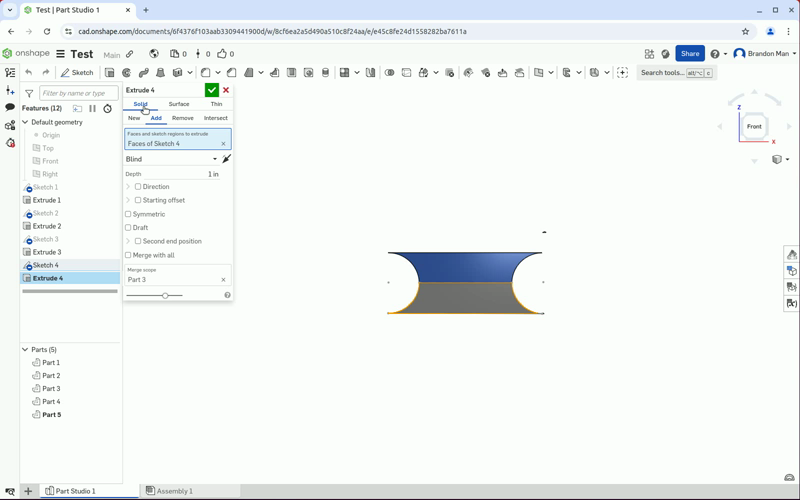
click(143, 106)
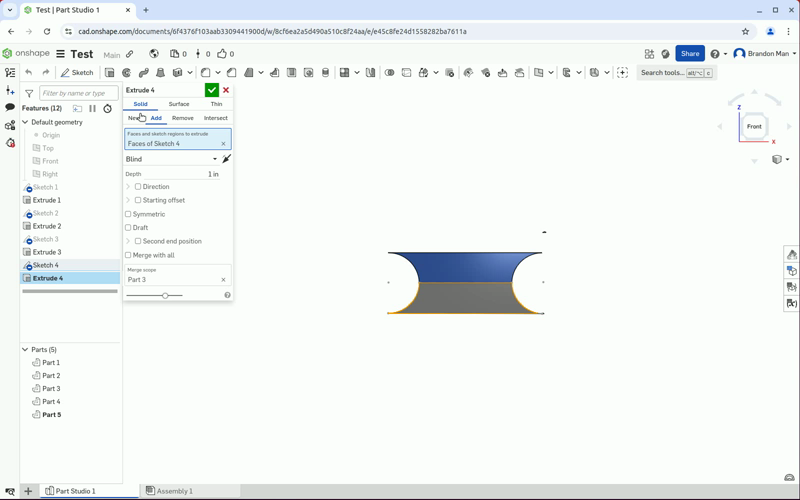
mouse_move(137, 120)
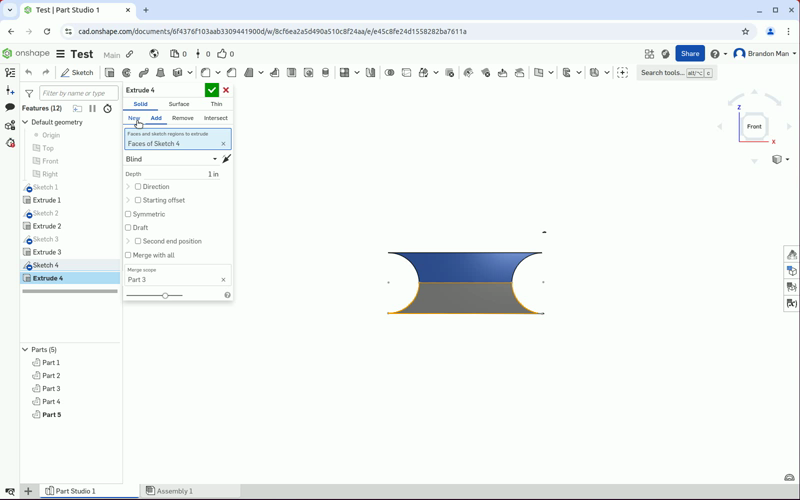
click(137, 120)
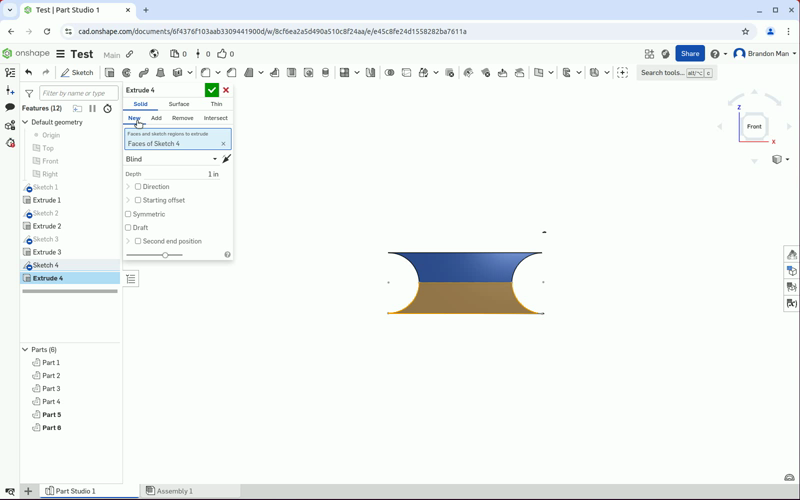
key(tab, 4)
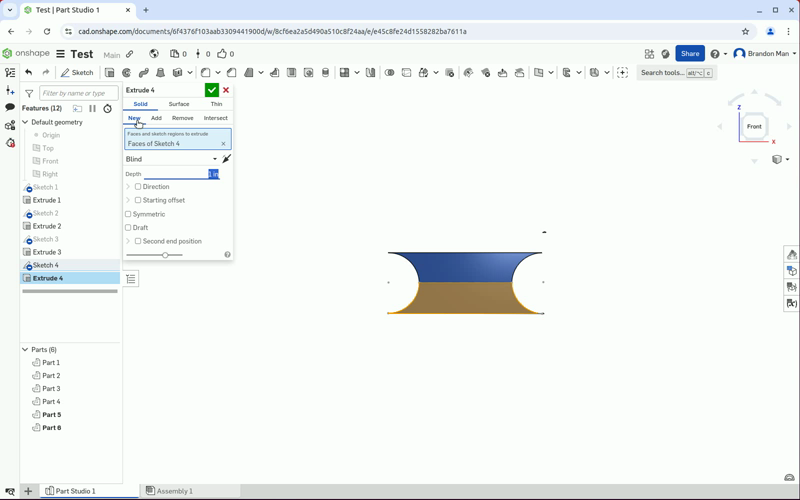
text(3.129)
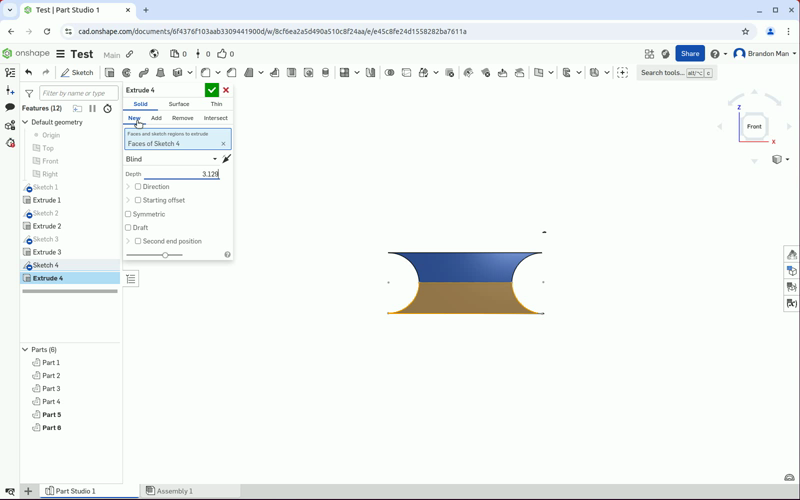
key(enter)
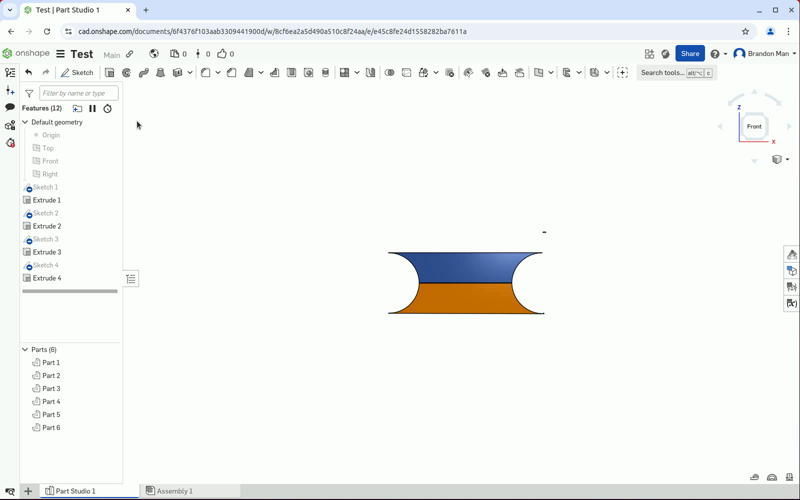
key(shift+h)
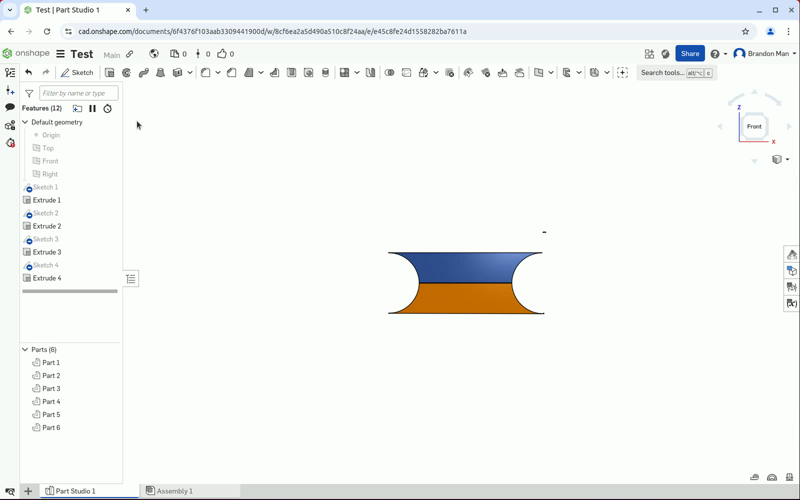
key(shift+h)
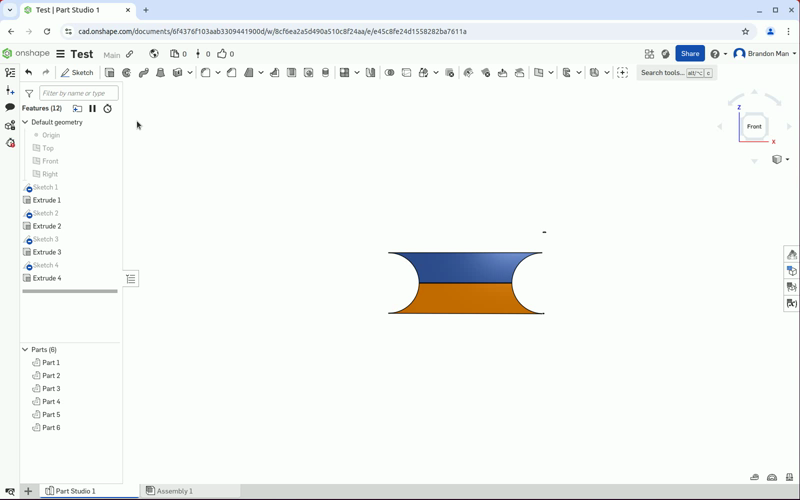
mouse_move(73, 189)
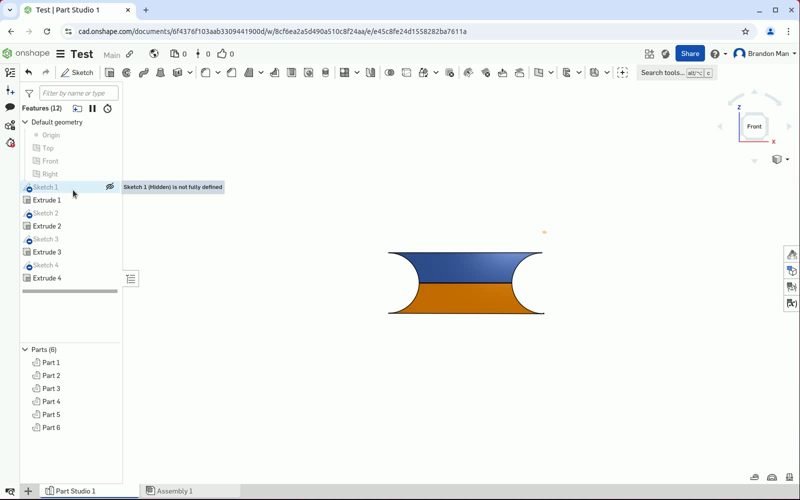
click(73, 189)
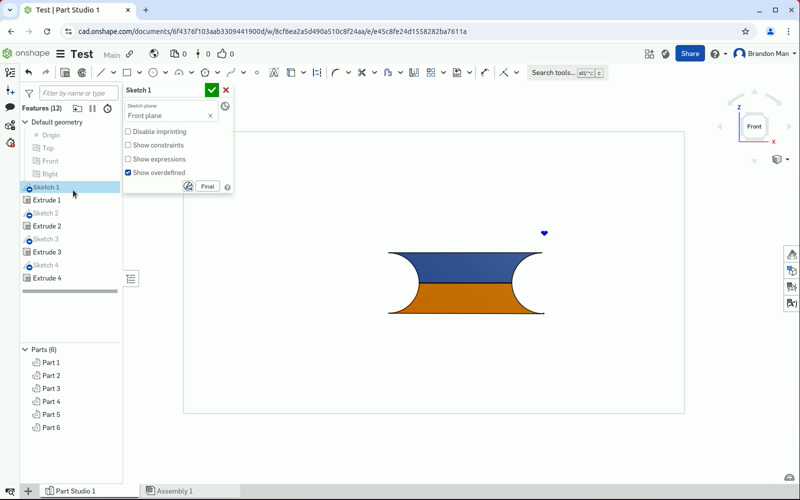
mouse_move(229, 92)
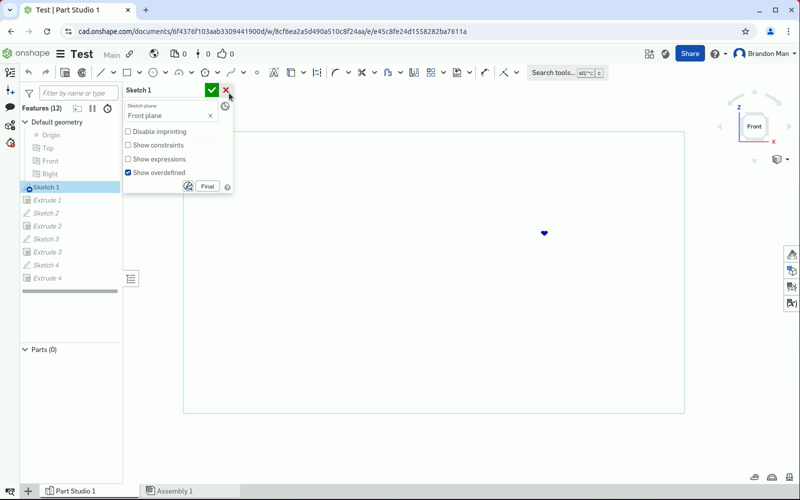
click(229, 92)
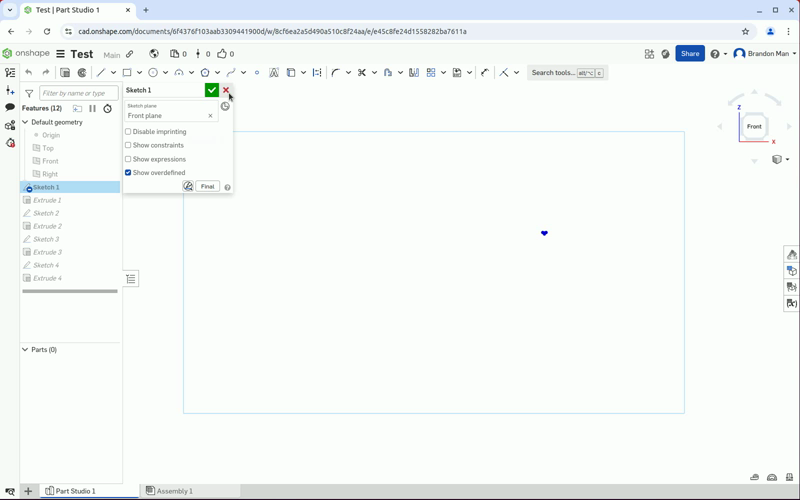
key(shift+s)
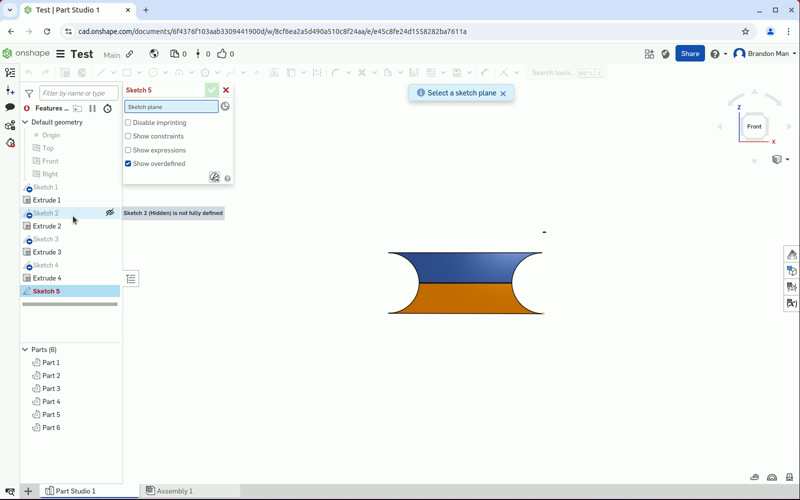
scroll(3)
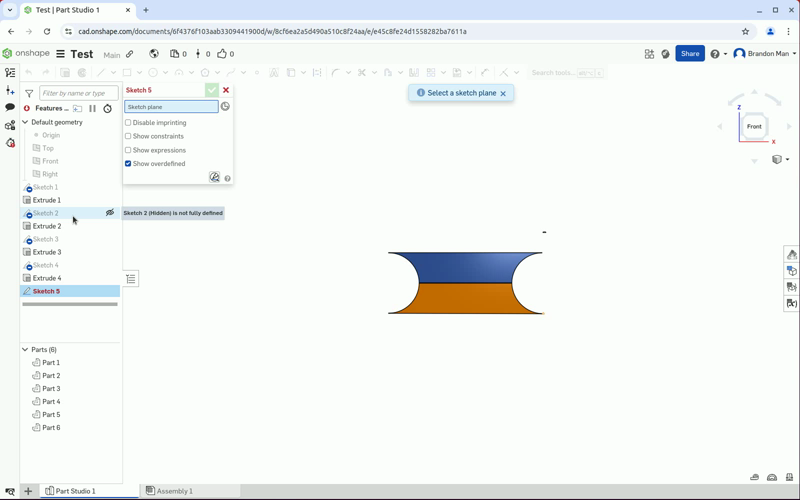
mouse_move(73, 163)
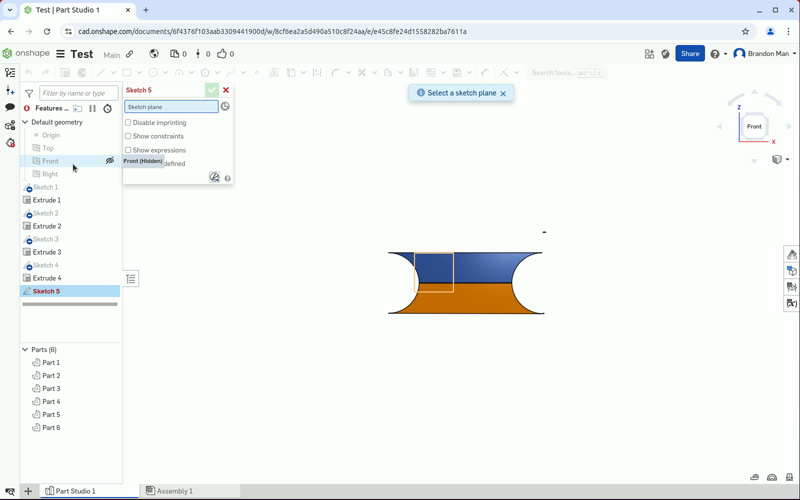
click(73, 163)
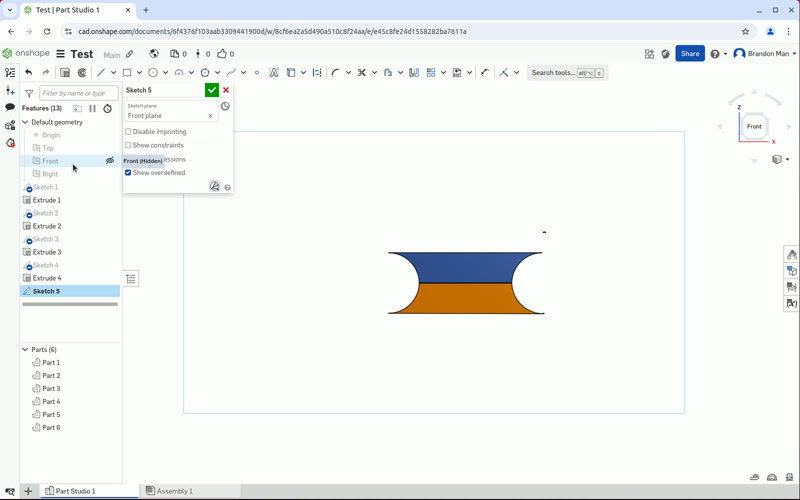
mouse_move(73, 352)
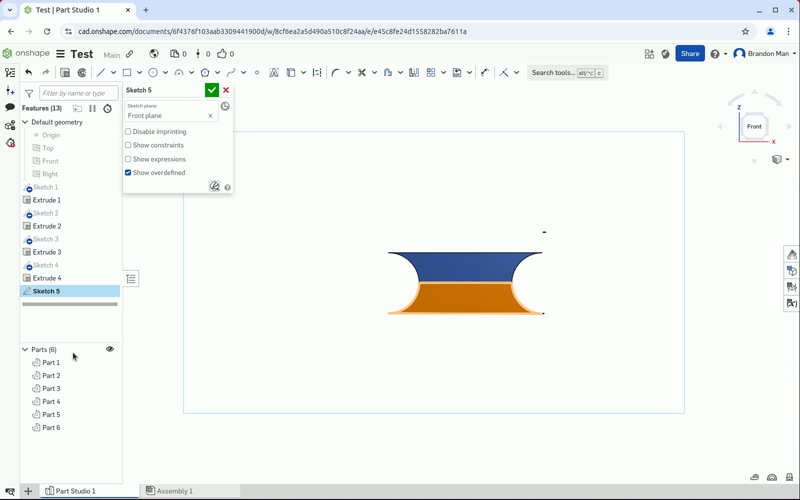
key(y)
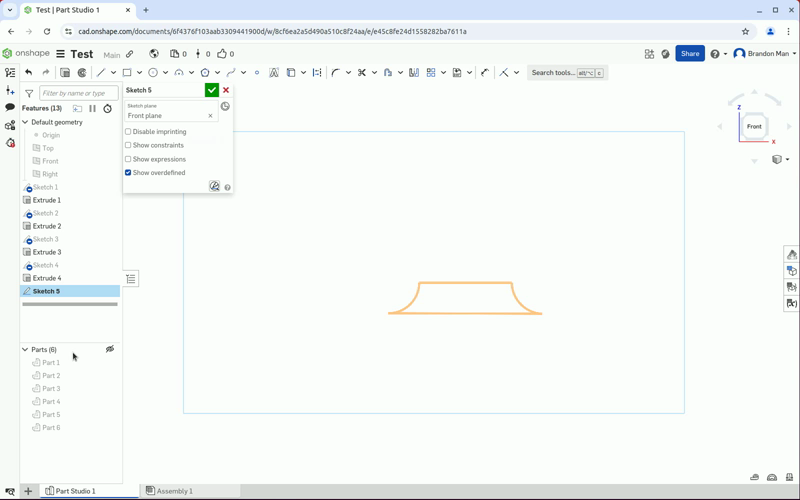
key(c)
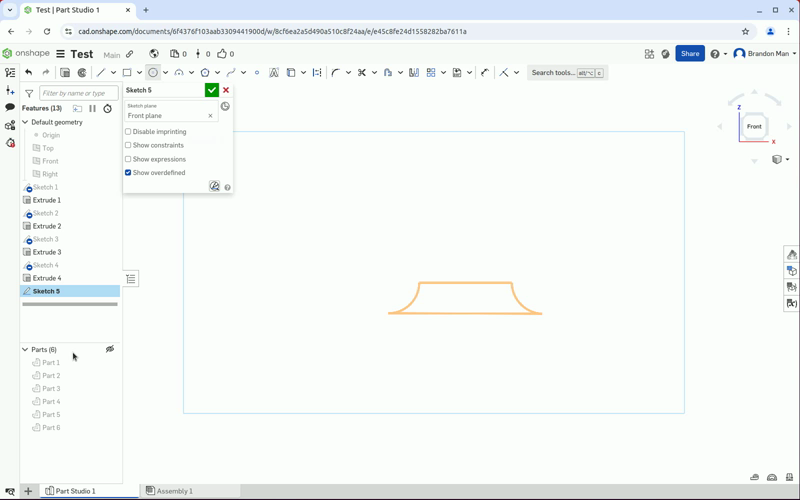
key_down(shift)
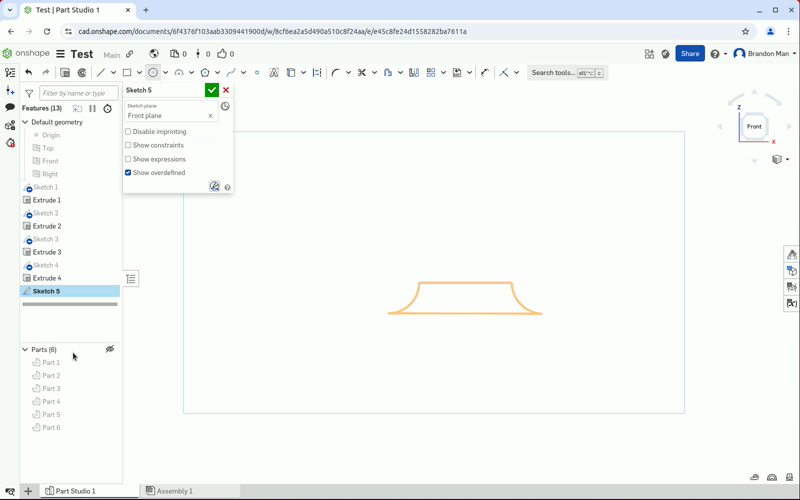
mouse_move(388, 282)
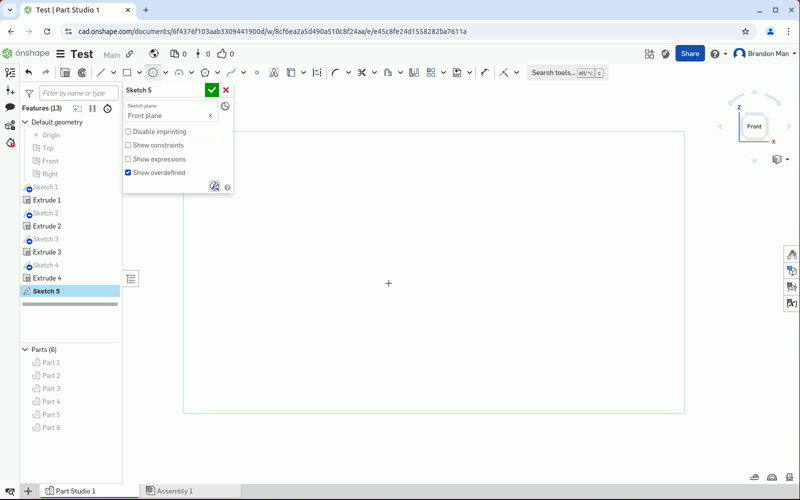
click(388, 282)
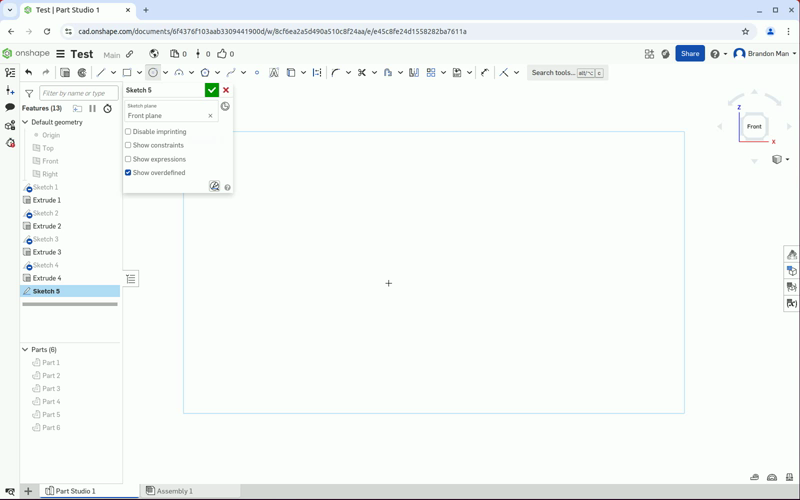
key_up(shift)
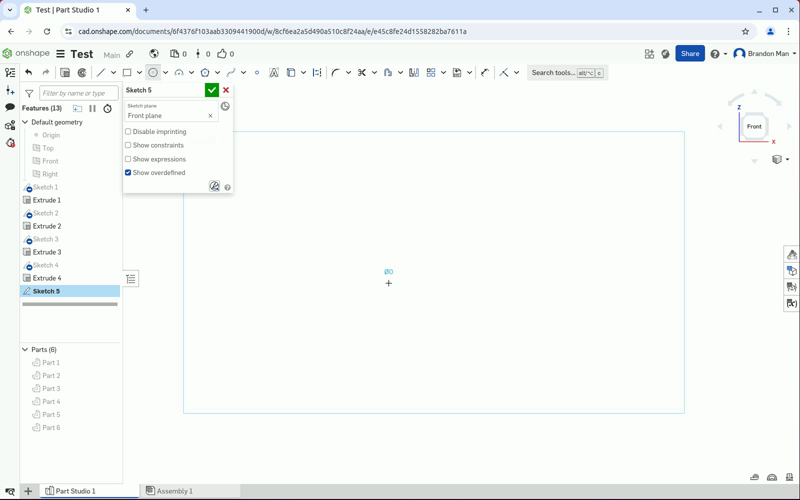
mouse_move(419, 282)
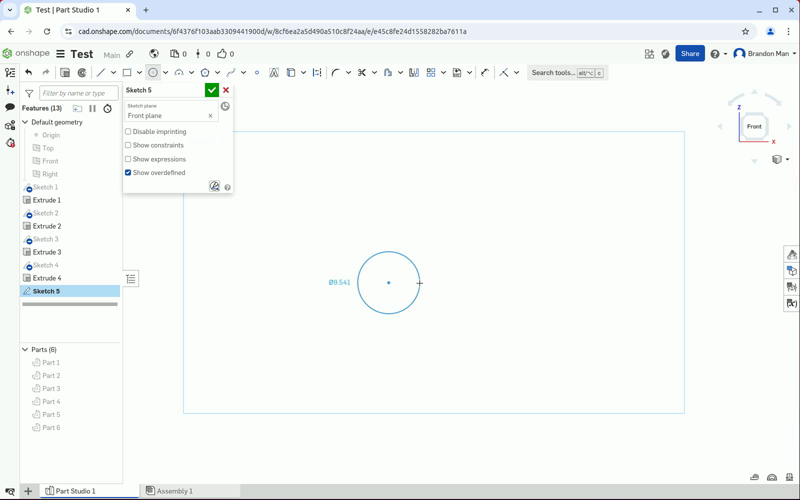
click(419, 282)
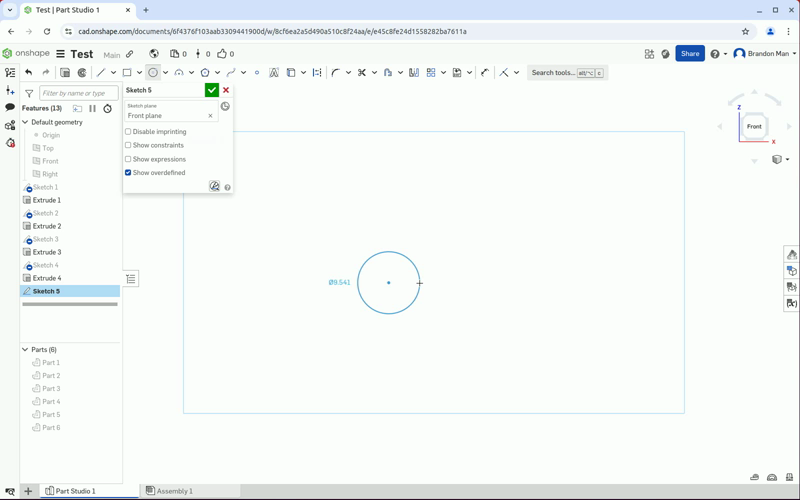
key(esc)
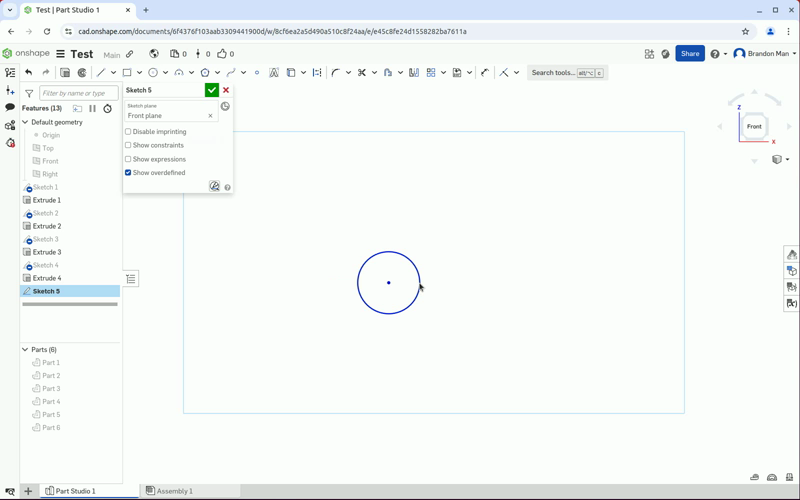
key(c)
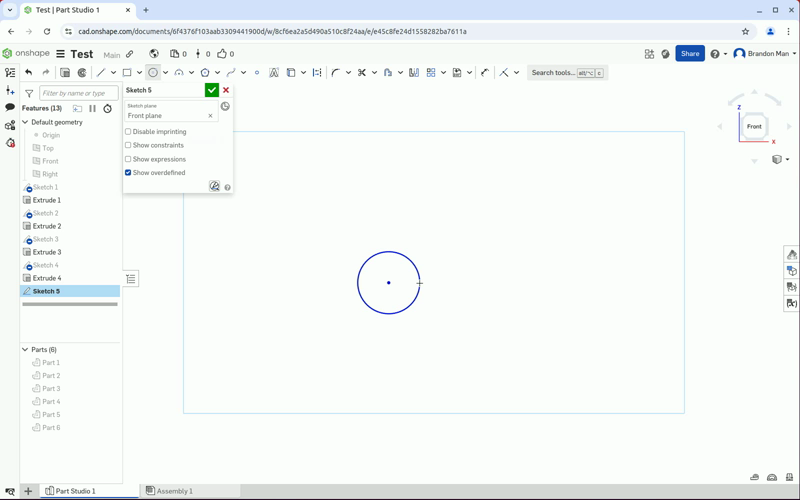
key_down(shift)
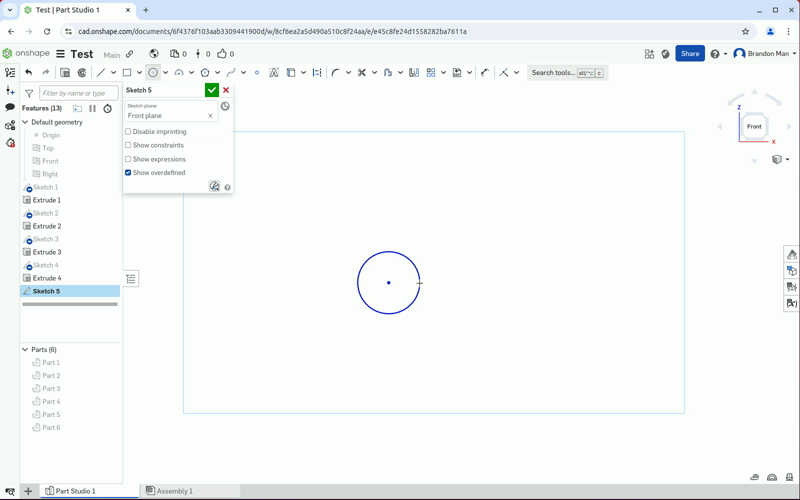
mouse_move(387, 282)
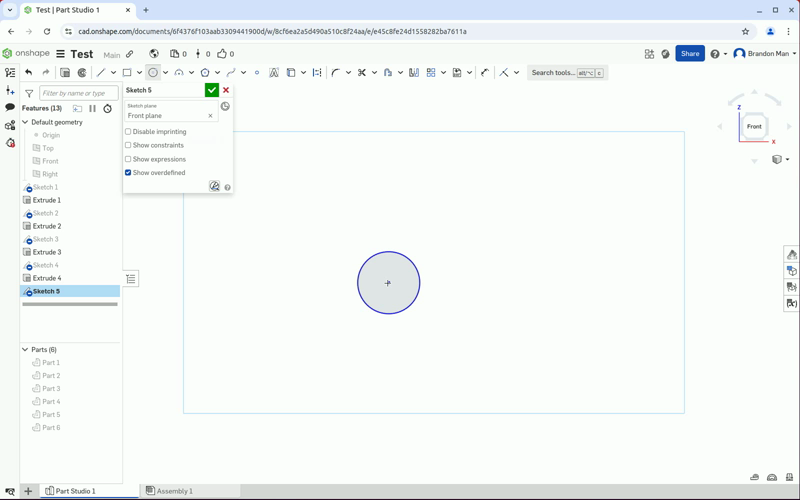
scroll(6)
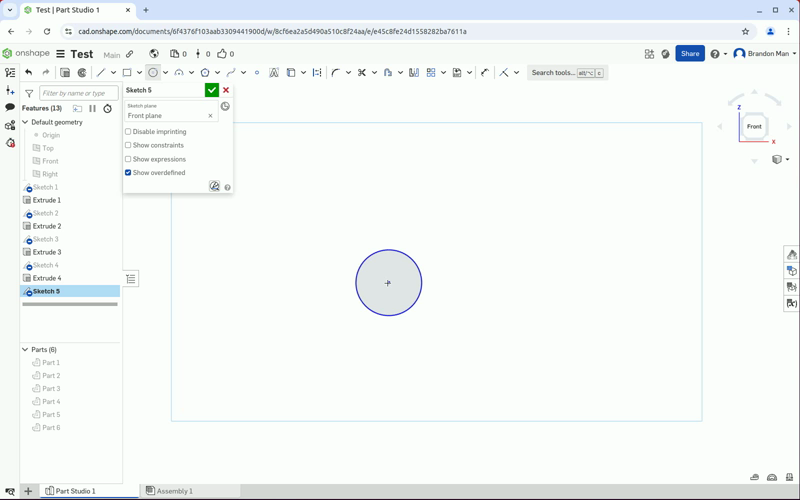
scroll(6)
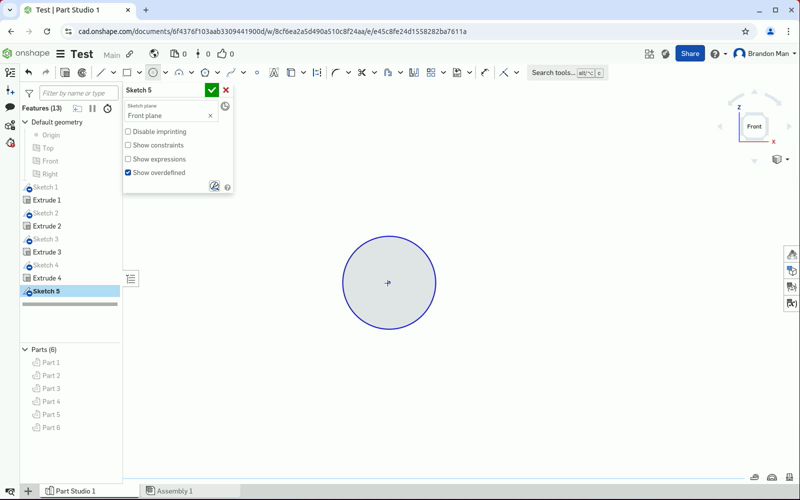
scroll(6)
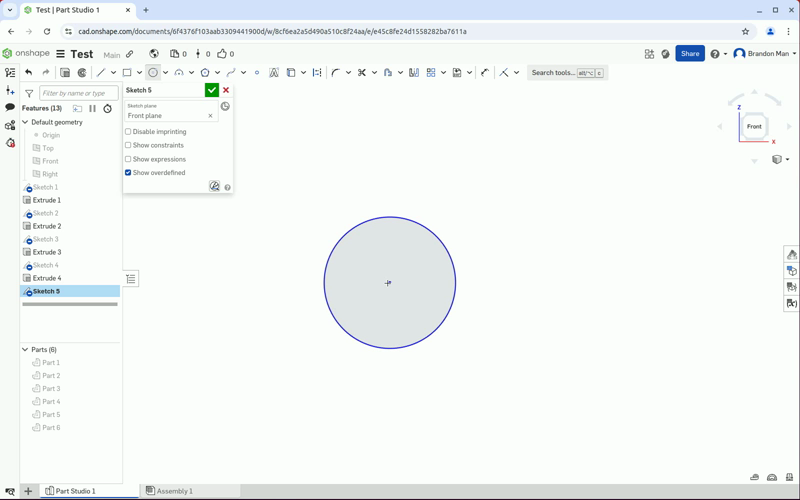
scroll(6)
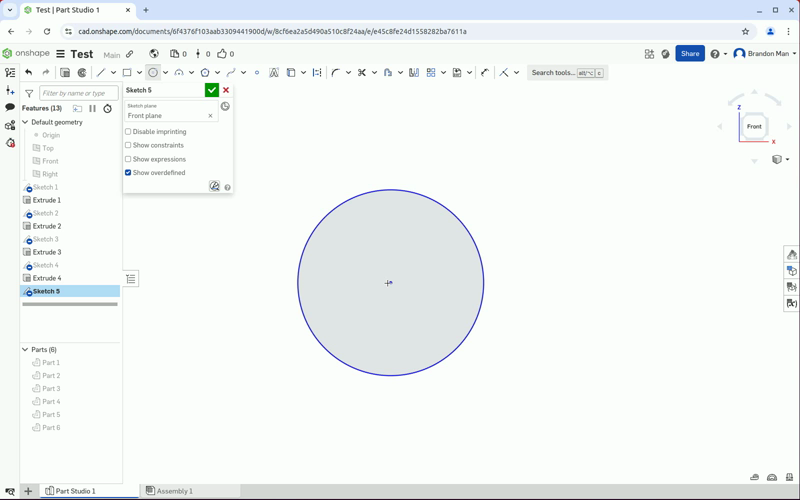
scroll(6)
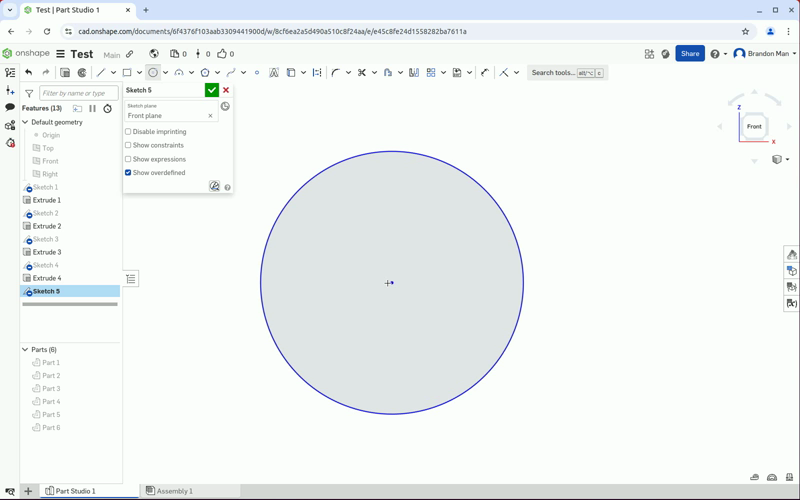
scroll(6)
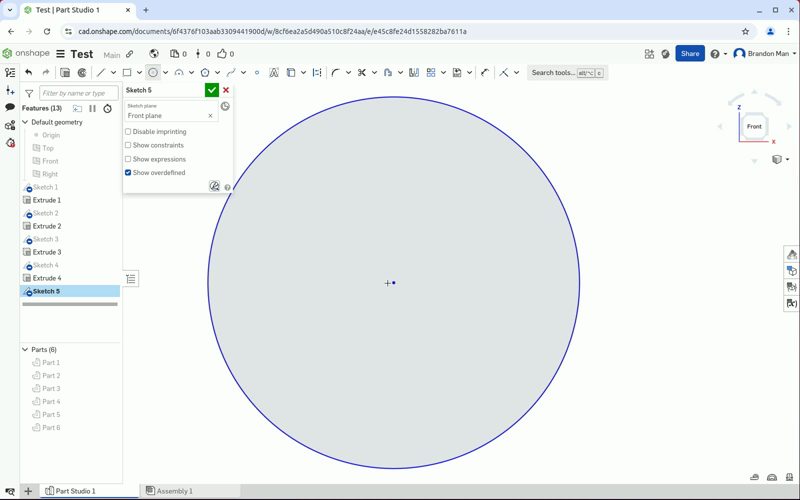
scroll(6)
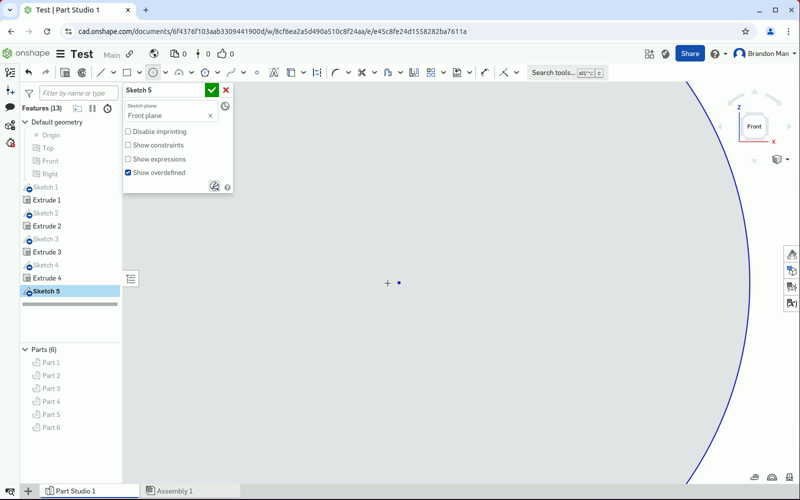
click(387, 282)
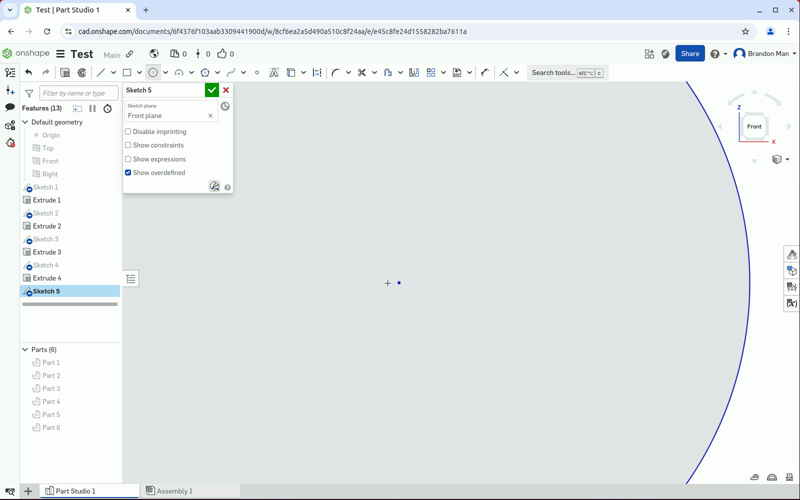
scroll(-6)
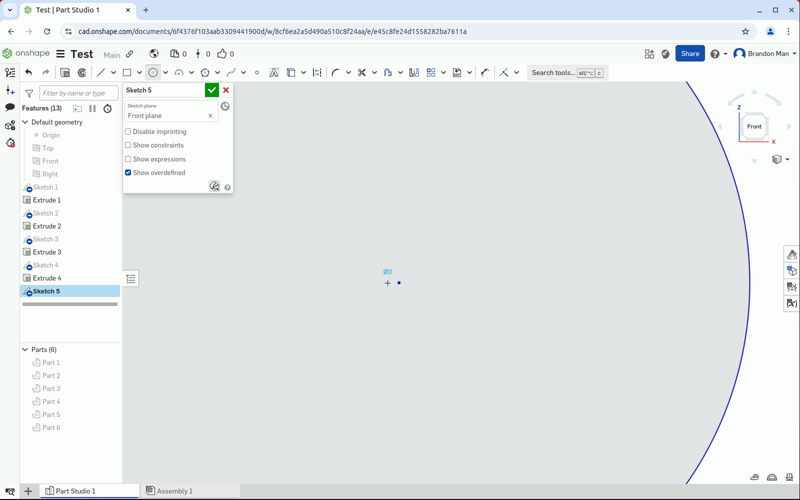
scroll(-6)
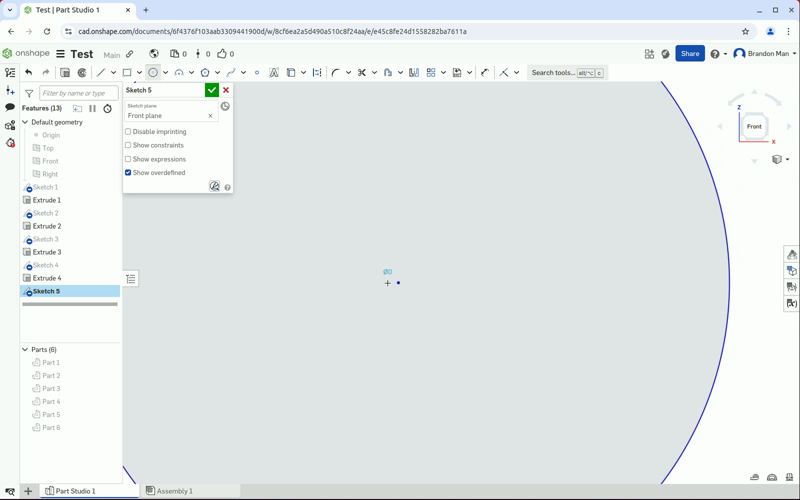
scroll(-6)
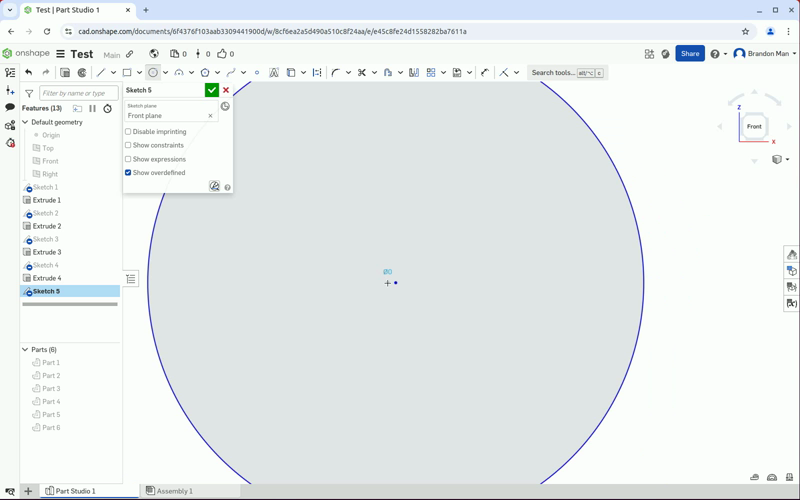
scroll(-6)
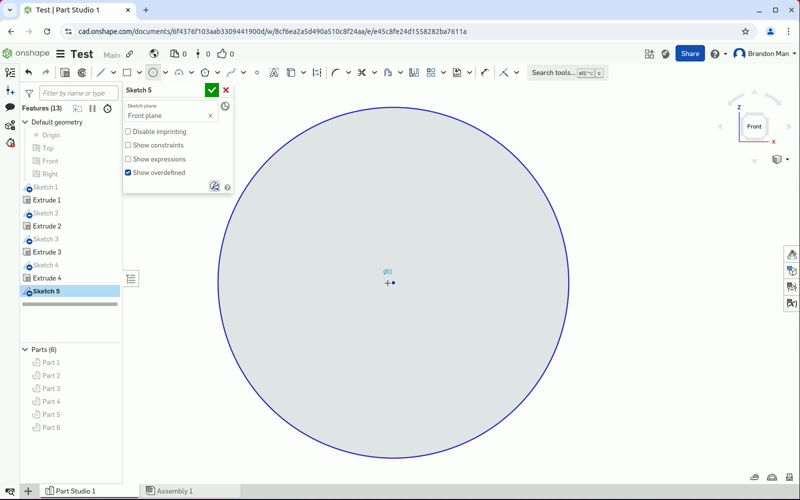
scroll(-6)
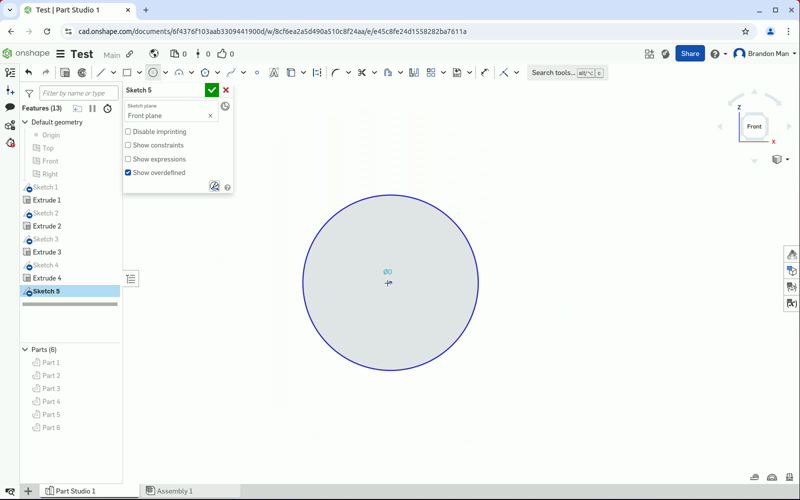
scroll(-6)
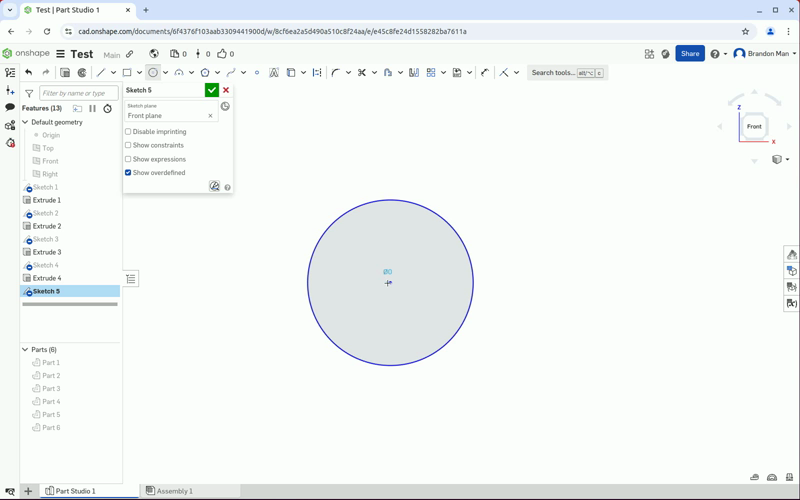
scroll(-6)
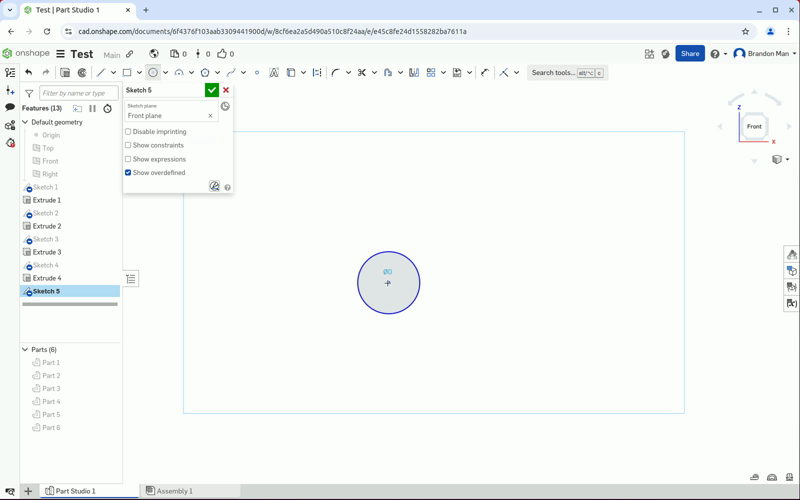
key_up(shift)
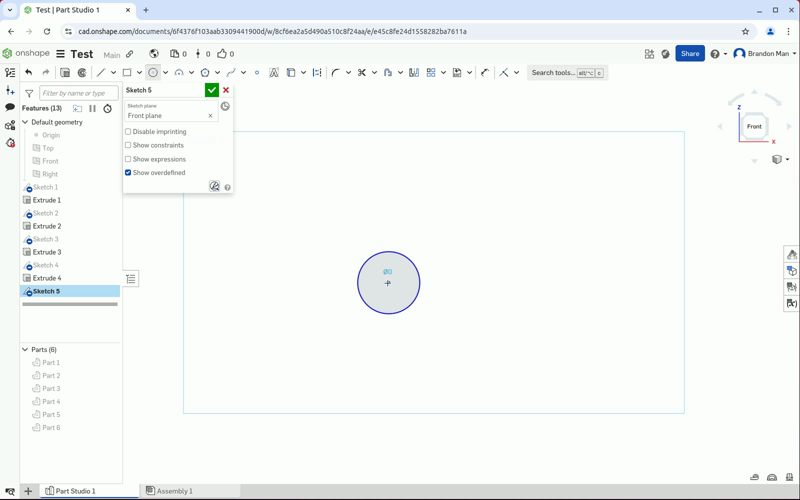
mouse_move(400, 282)
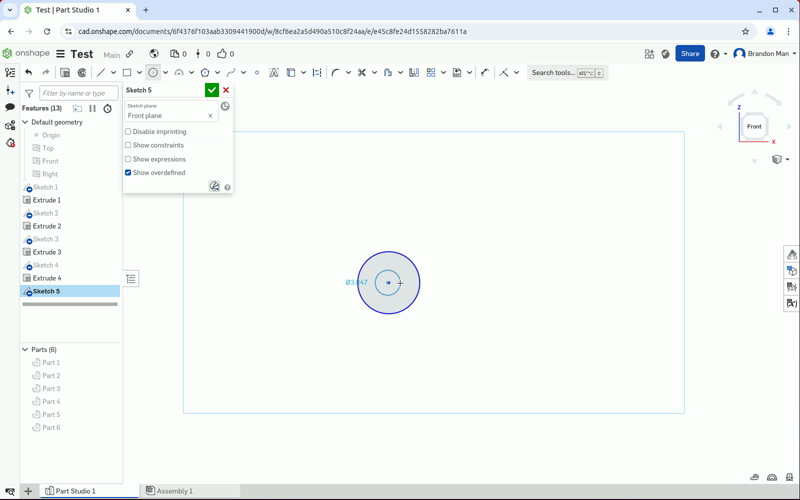
click(400, 282)
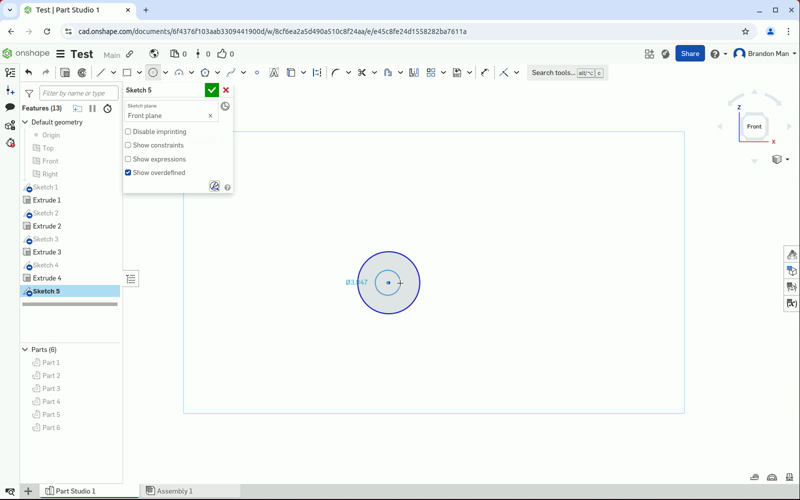
key(esc)
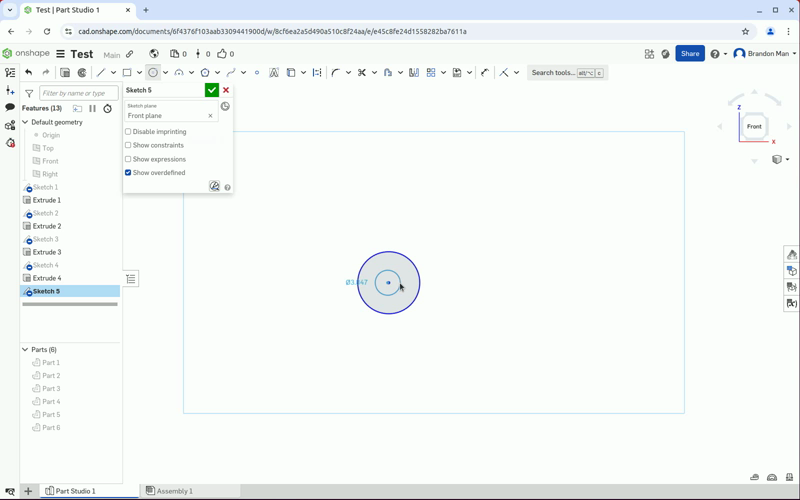
mouse_move(384, 265)
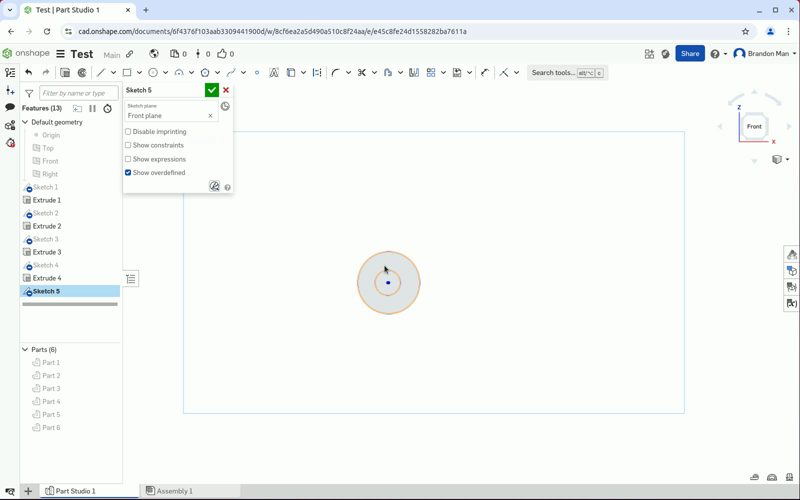
click(384, 265)
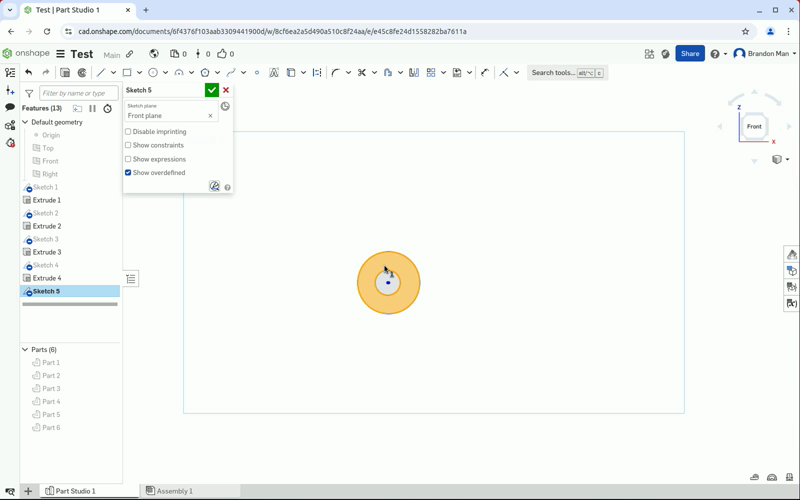
mouse_move(73, 352)
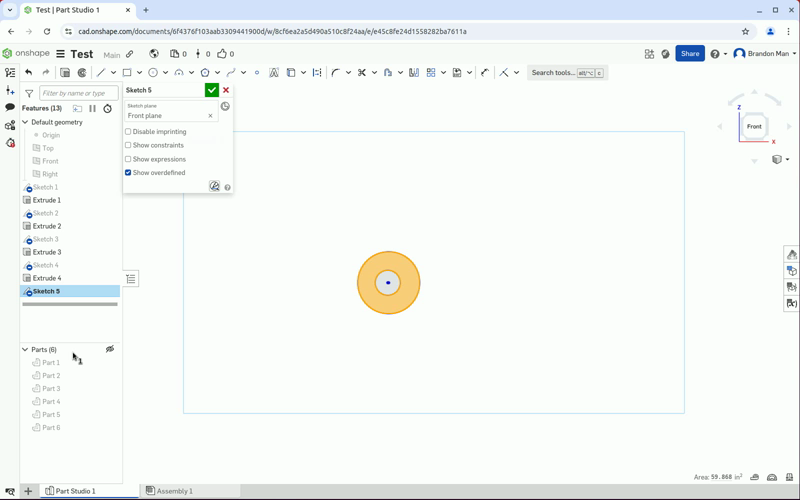
key(shift+y)
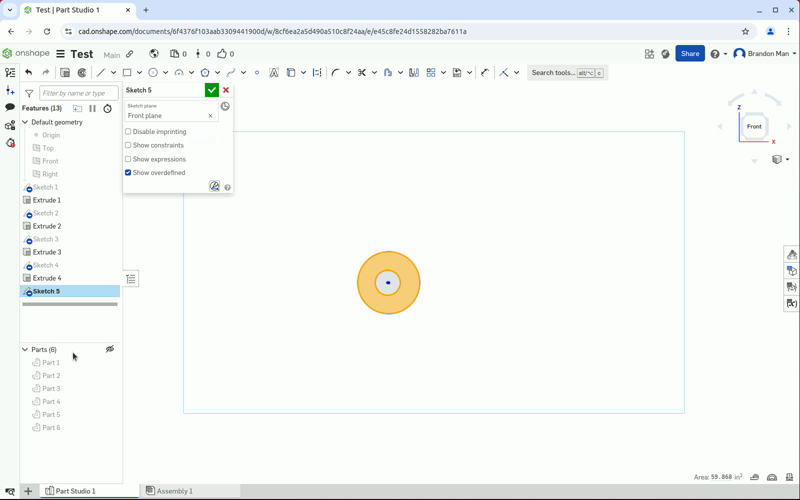
key(shift+e)
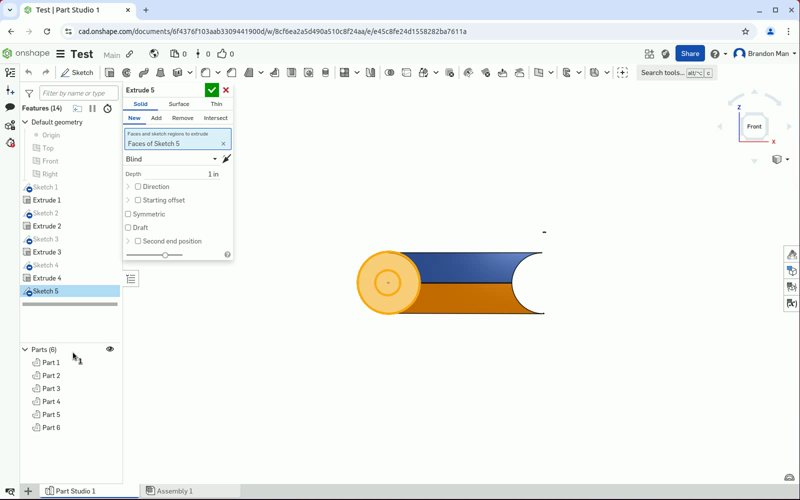
mouse_move(143, 106)
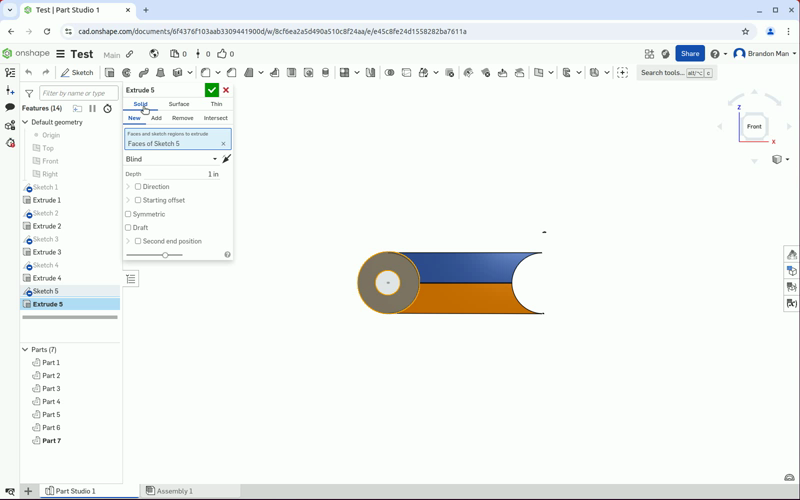
click(143, 106)
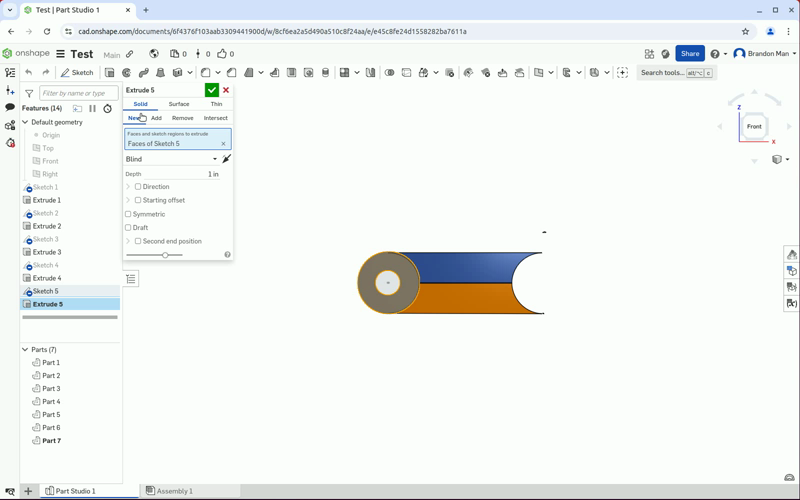
mouse_move(137, 120)
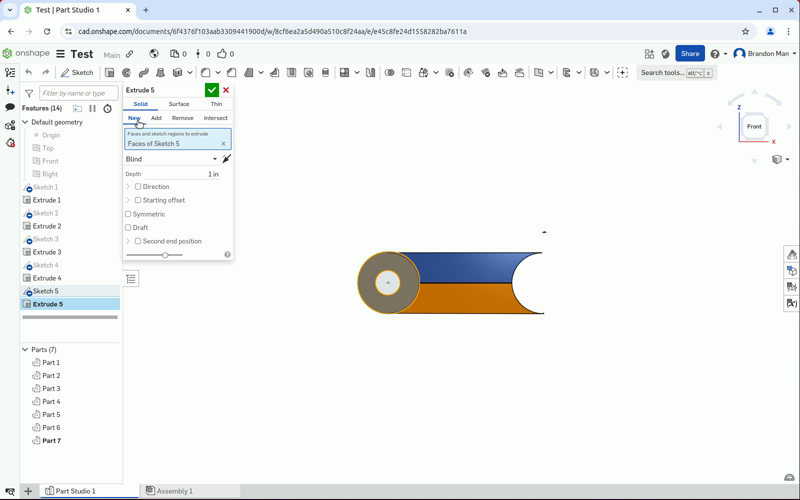
click(137, 120)
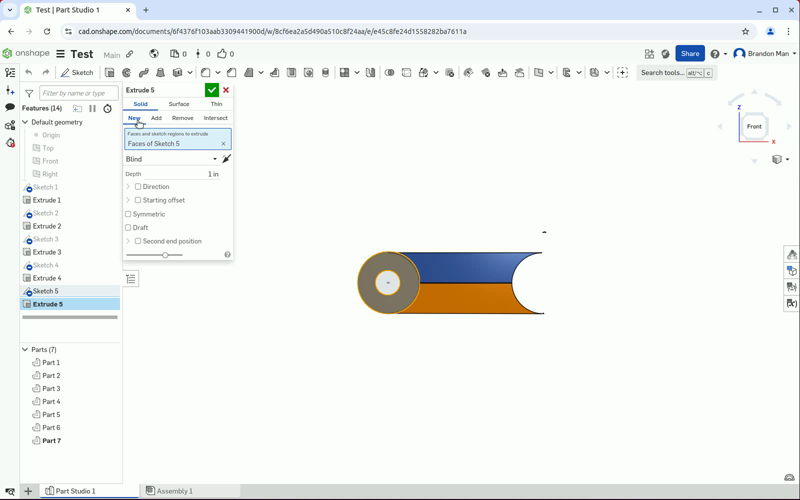
key(tab, 4)
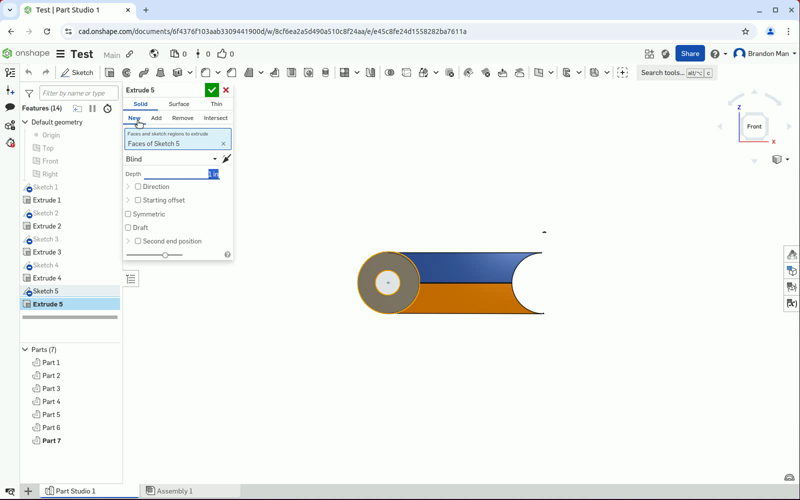
text(3.129)
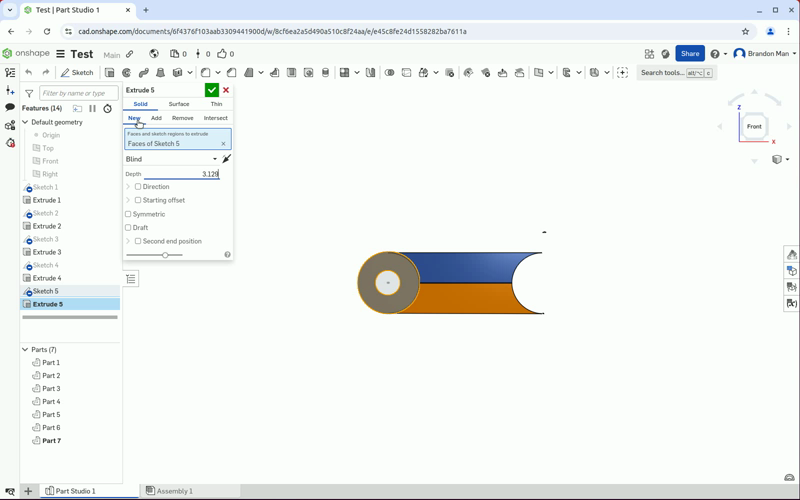
key(enter)
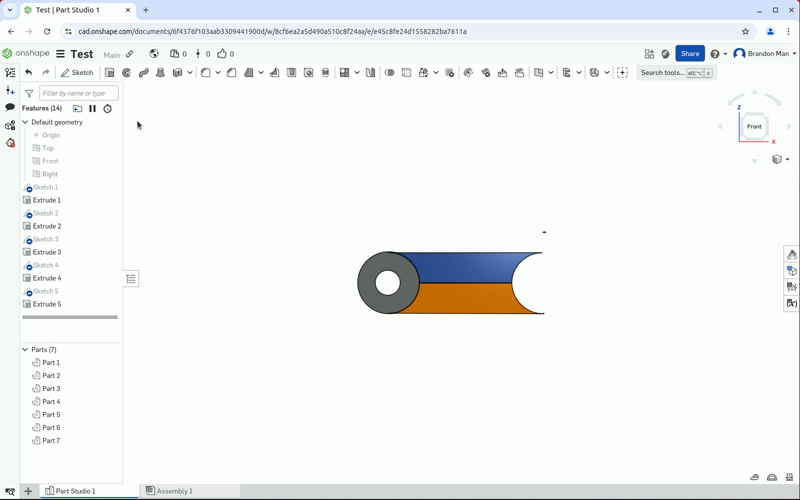
key(shift+h)
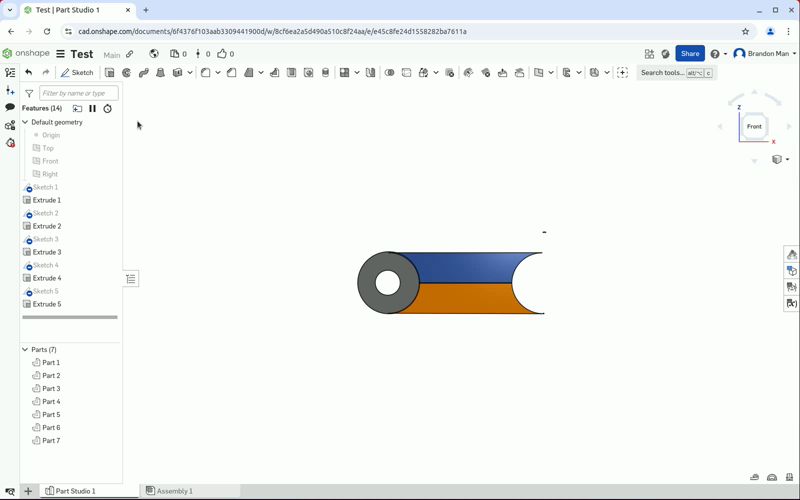
key(shift+h)
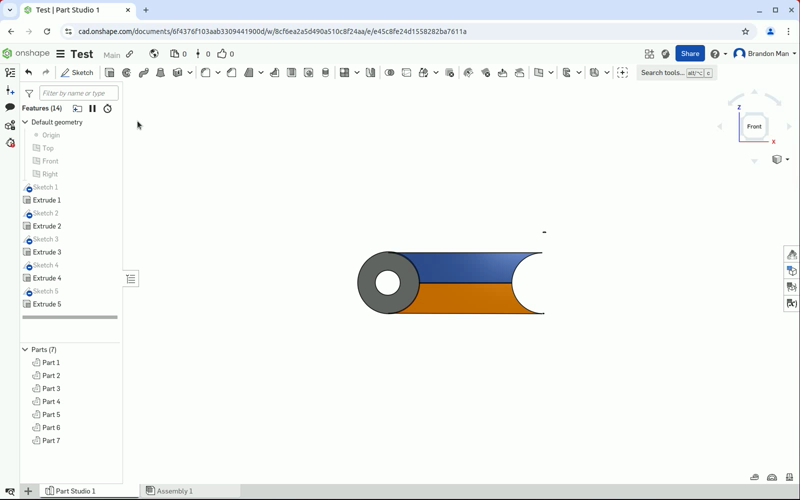
mouse_move(73, 189)
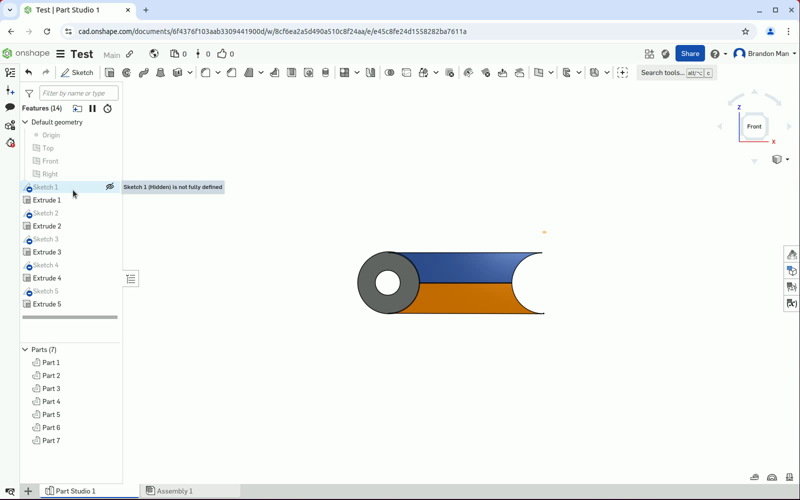
click(73, 189)
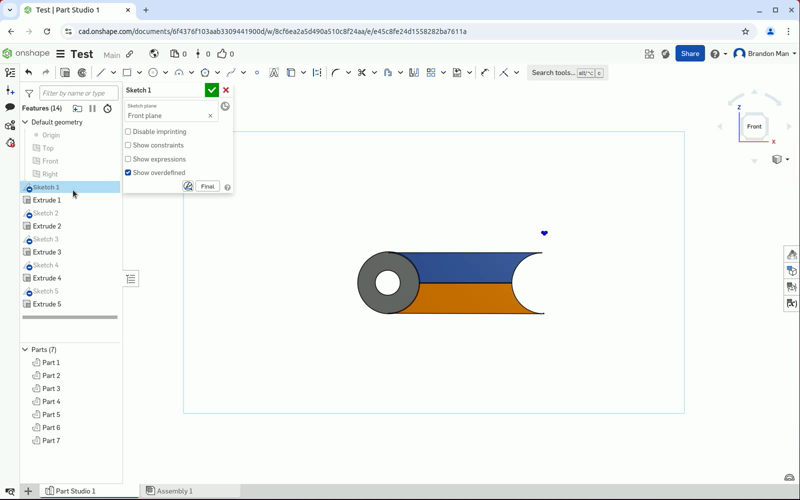
mouse_move(229, 92)
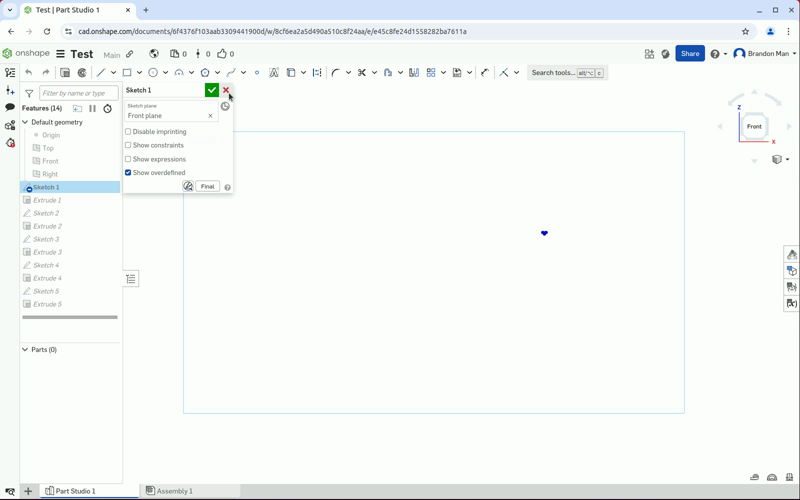
click(229, 92)
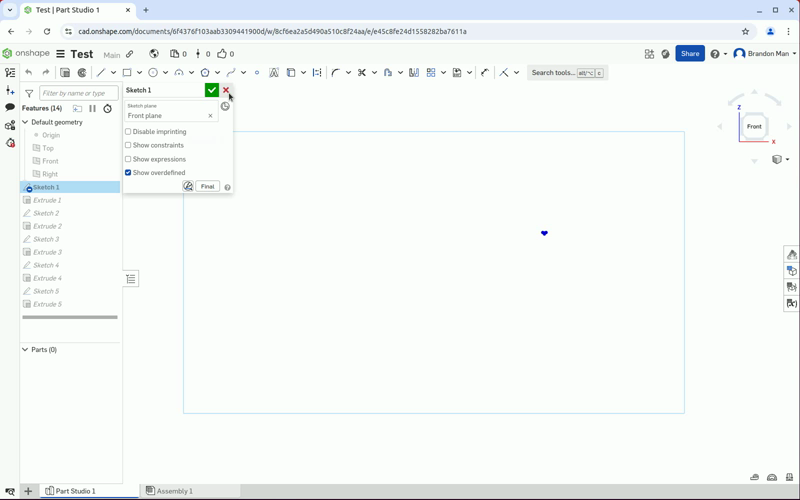
key(shift+s)
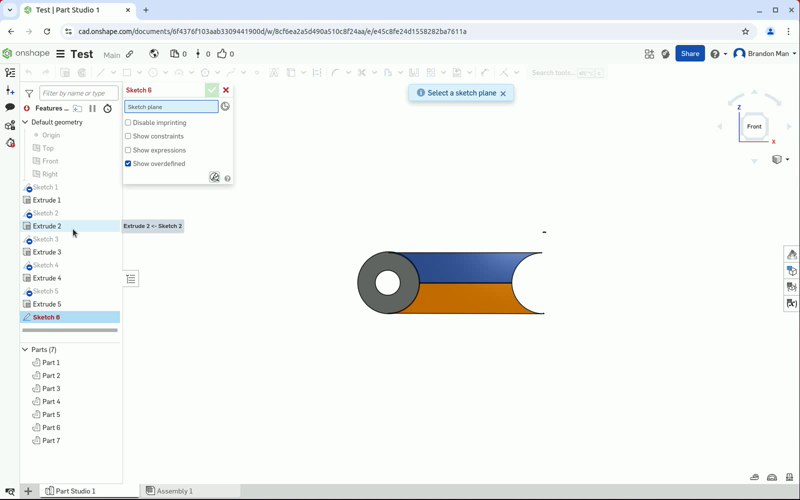
scroll(3)
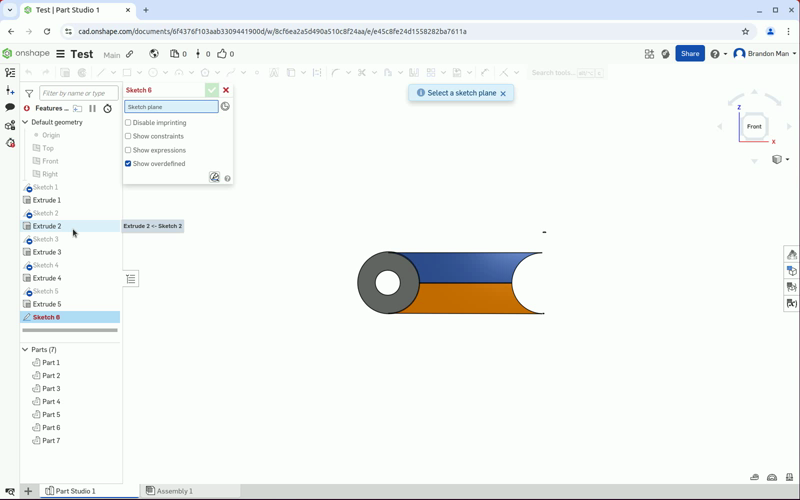
mouse_move(73, 163)
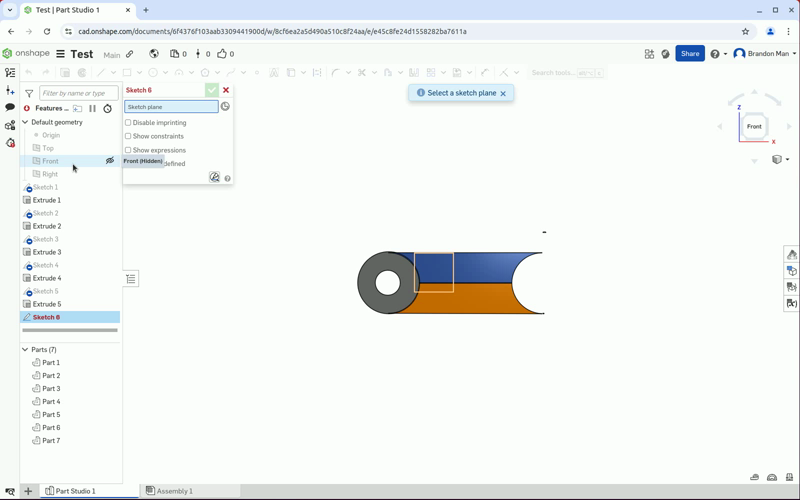
click(73, 163)
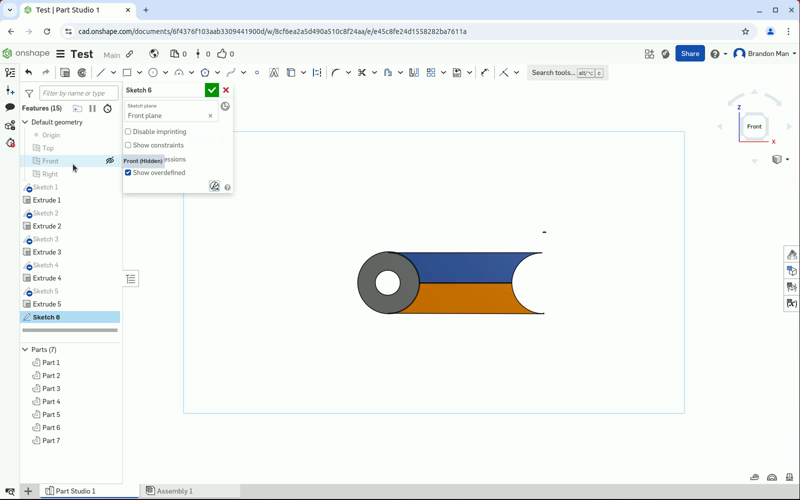
mouse_move(73, 352)
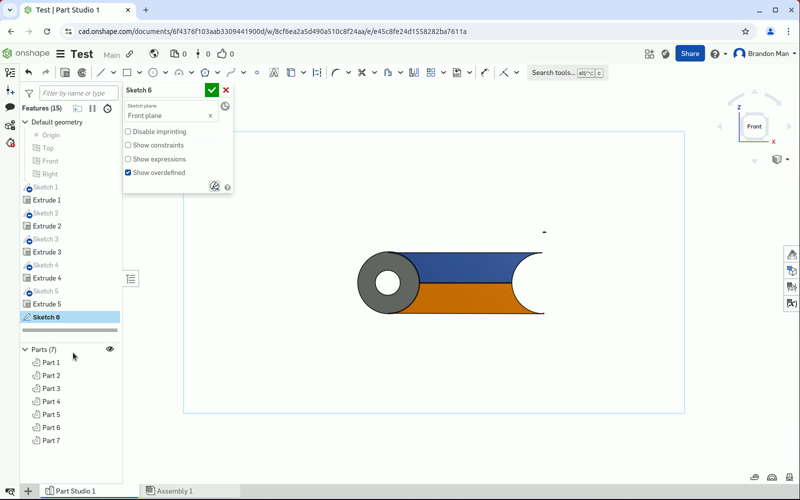
key(y)
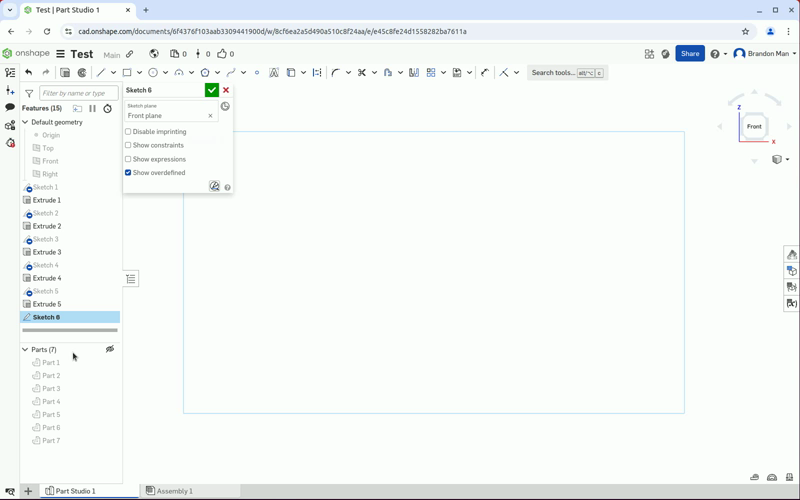
key(l)
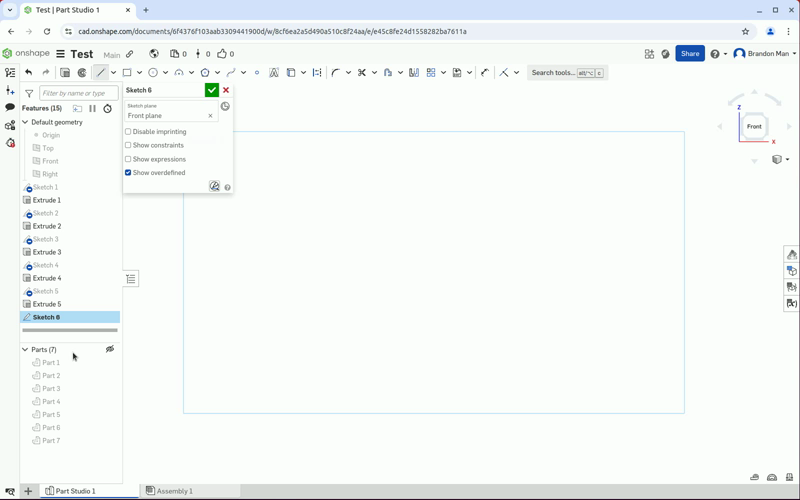
key_down(shift)
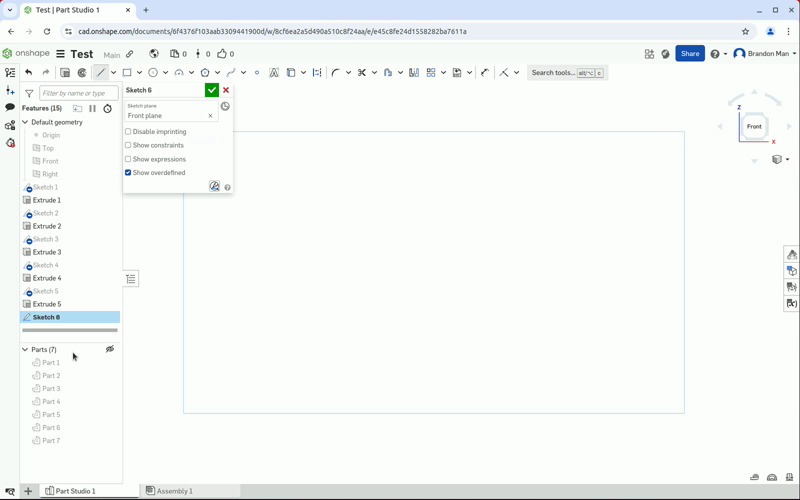
mouse_move(542, 313)
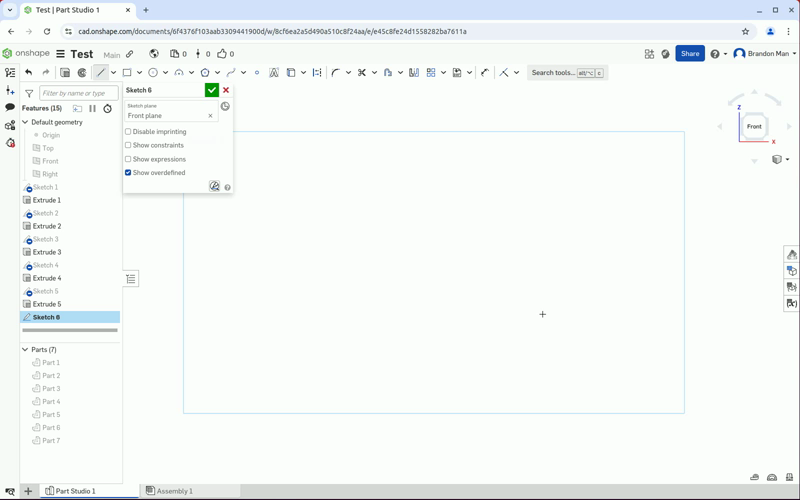
click(542, 313)
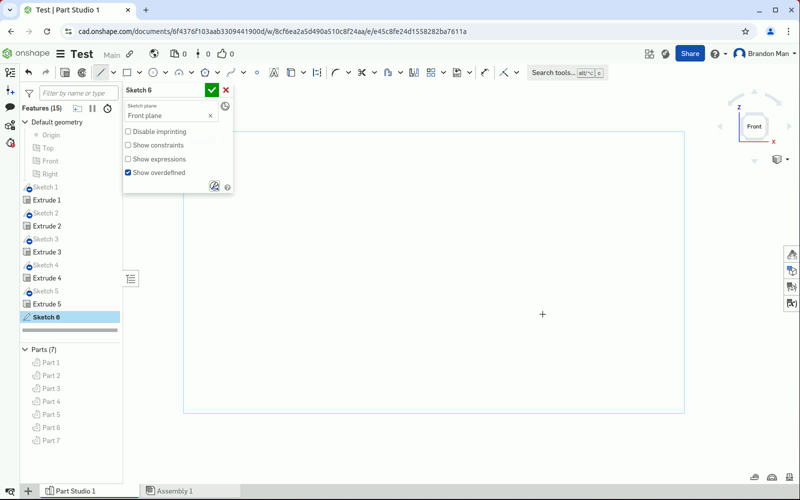
key_up(shift)
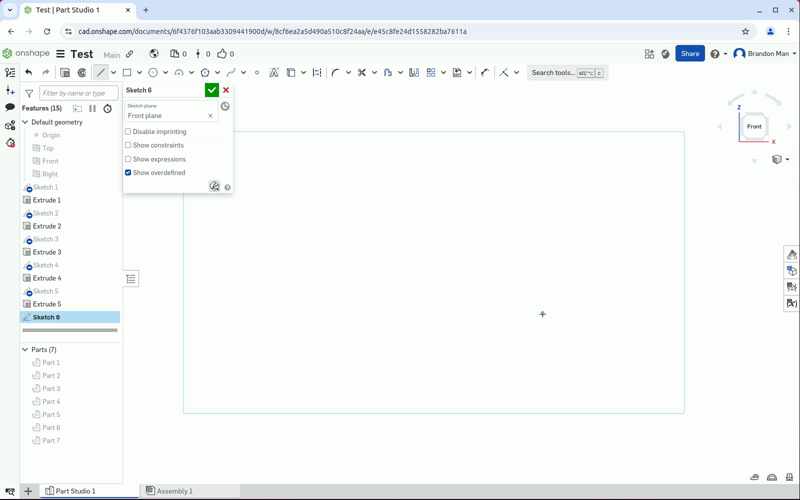
key_down(shift)
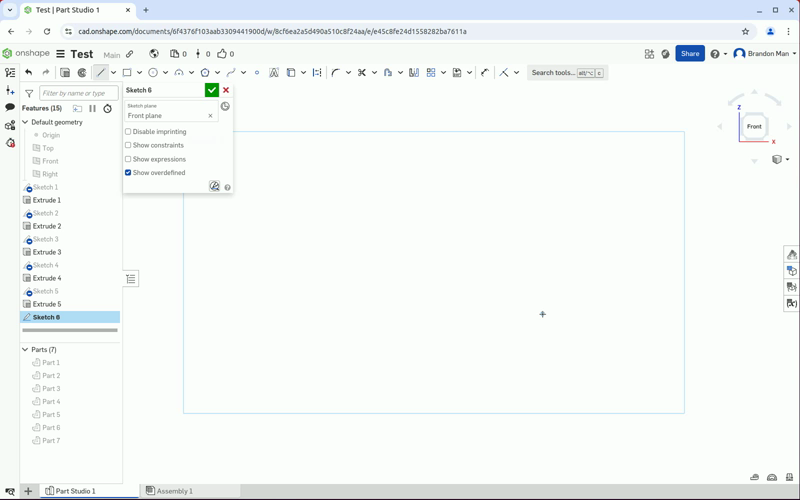
mouse_move(572, 313)
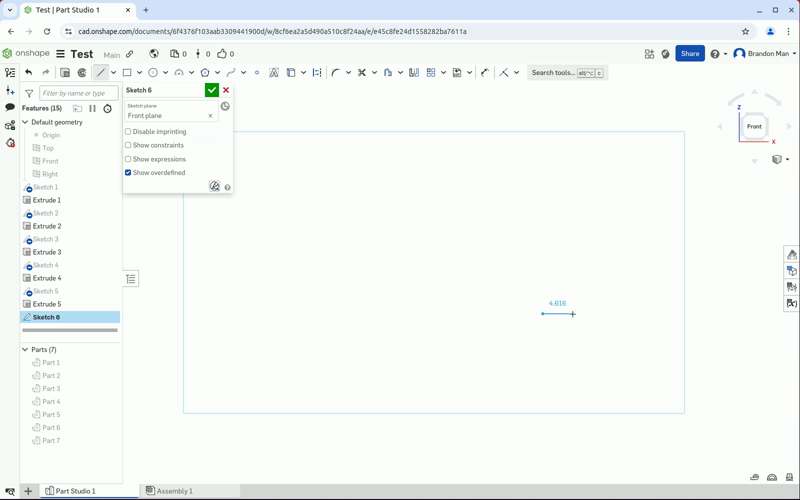
mouse_move(543, 313)
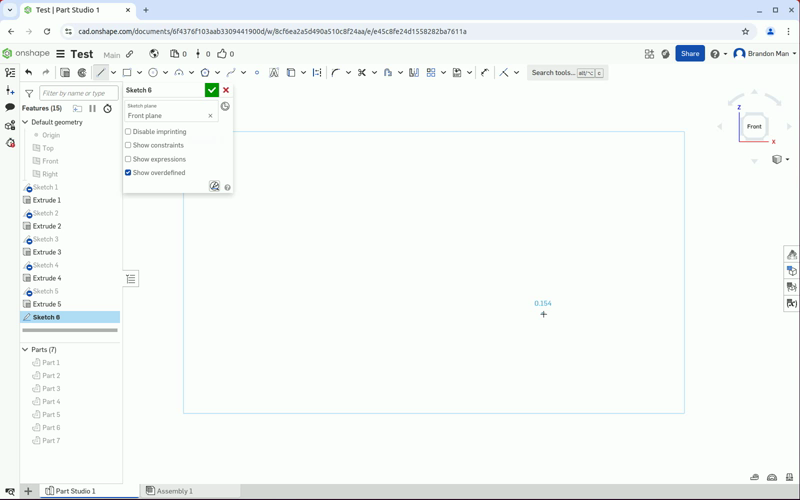
scroll(6)
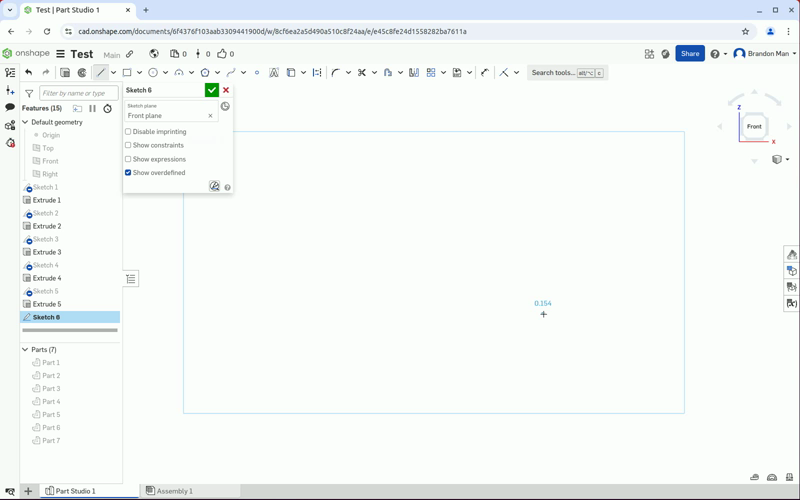
scroll(6)
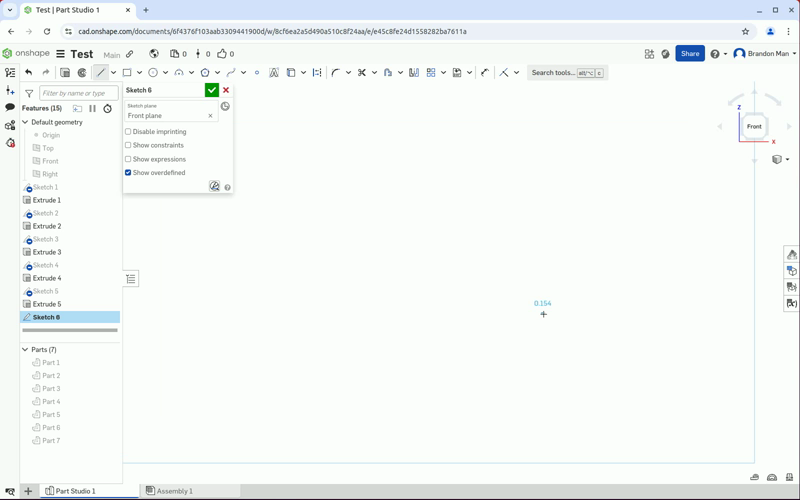
scroll(6)
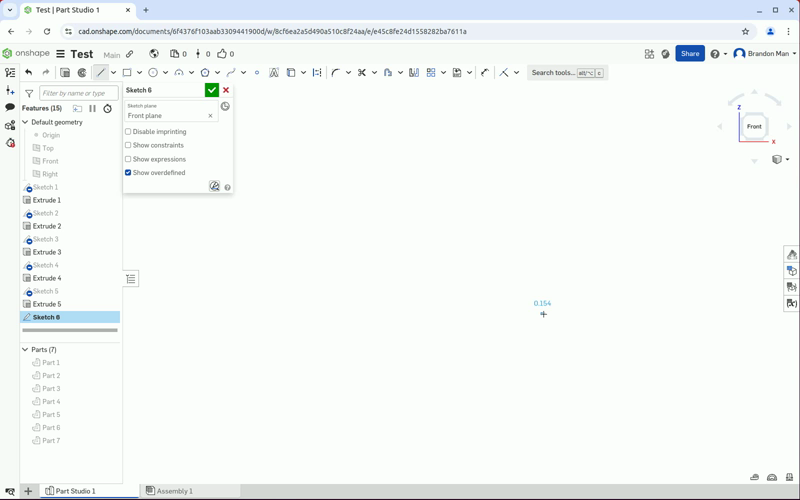
scroll(6)
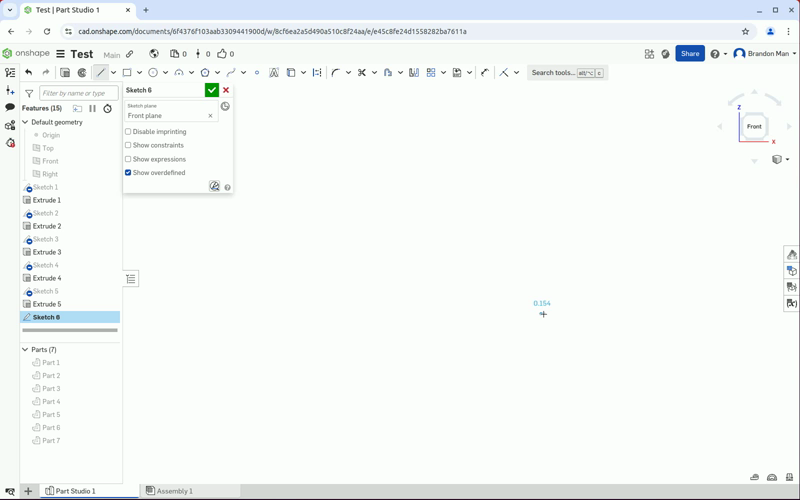
scroll(6)
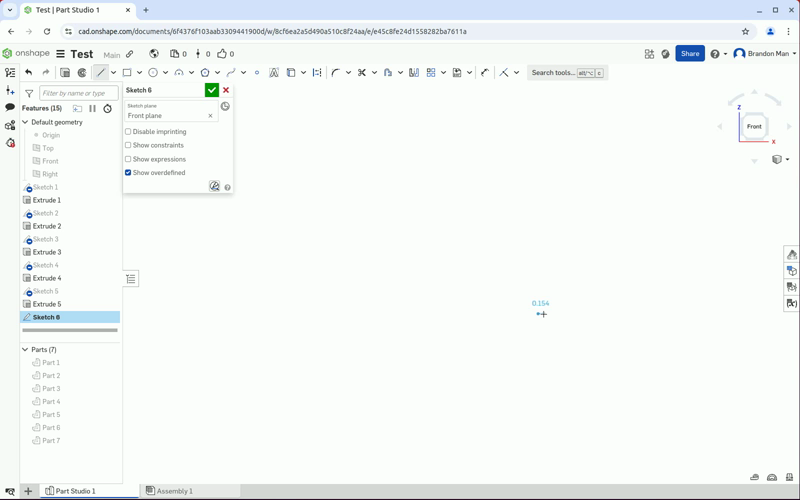
scroll(6)
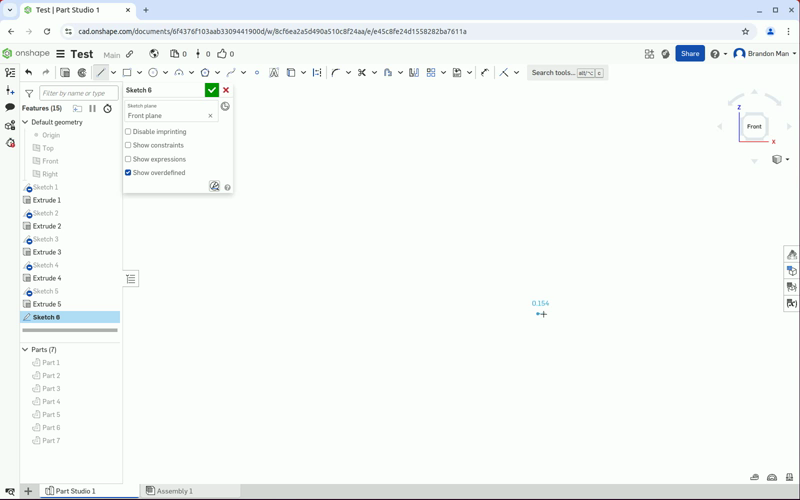
scroll(6)
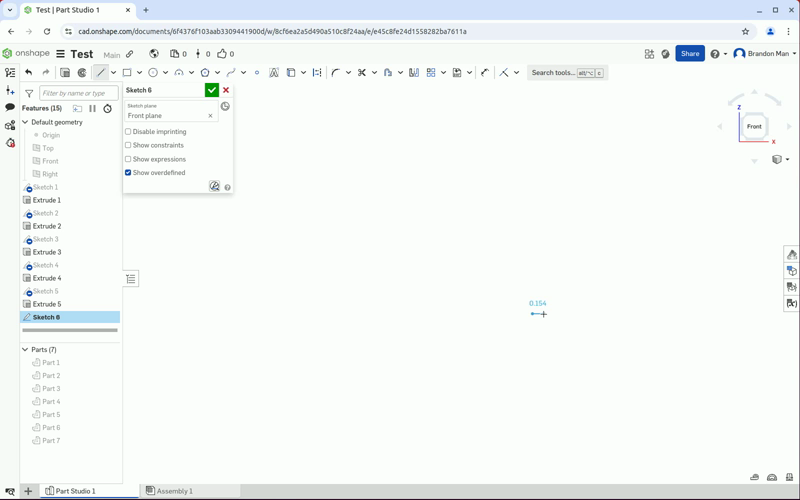
click(543, 313)
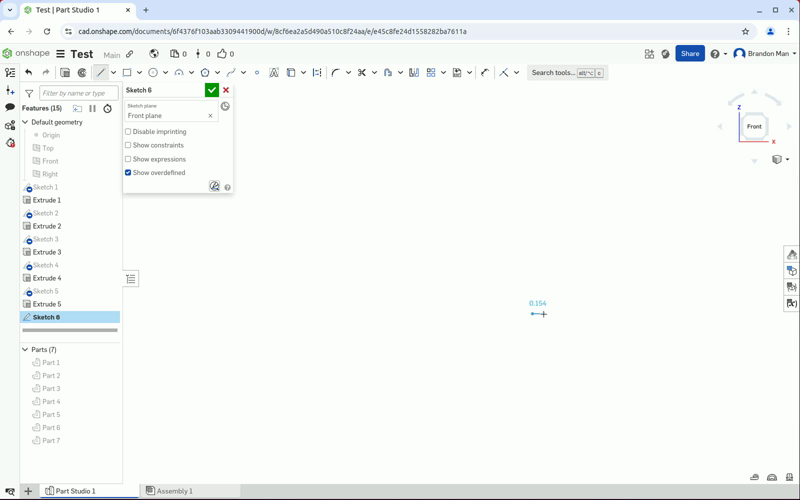
scroll(-6)
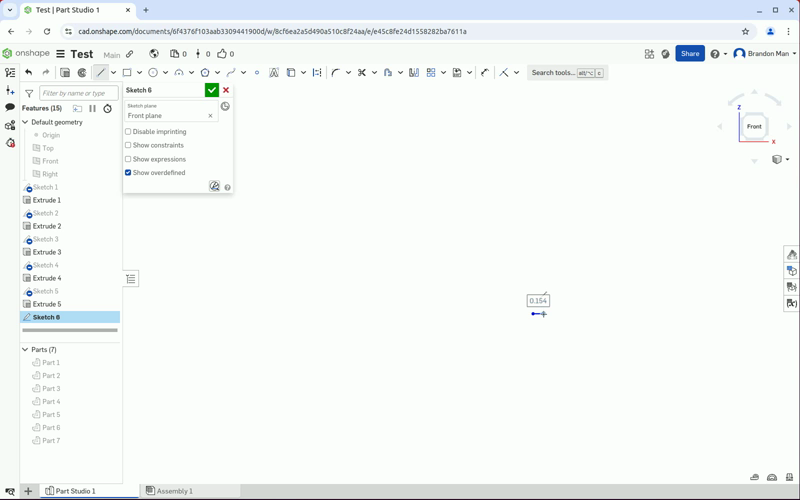
scroll(-6)
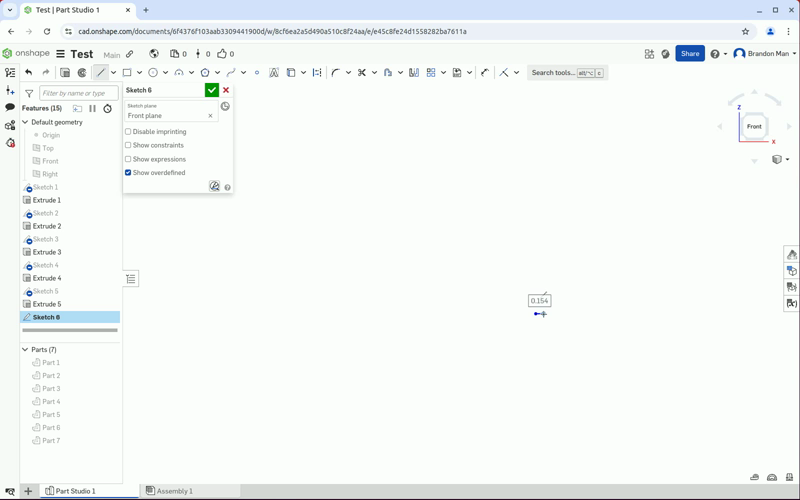
scroll(-6)
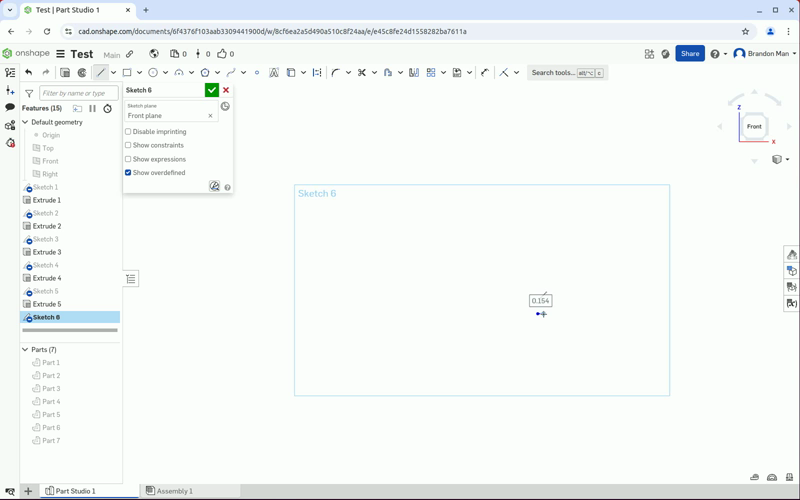
scroll(-6)
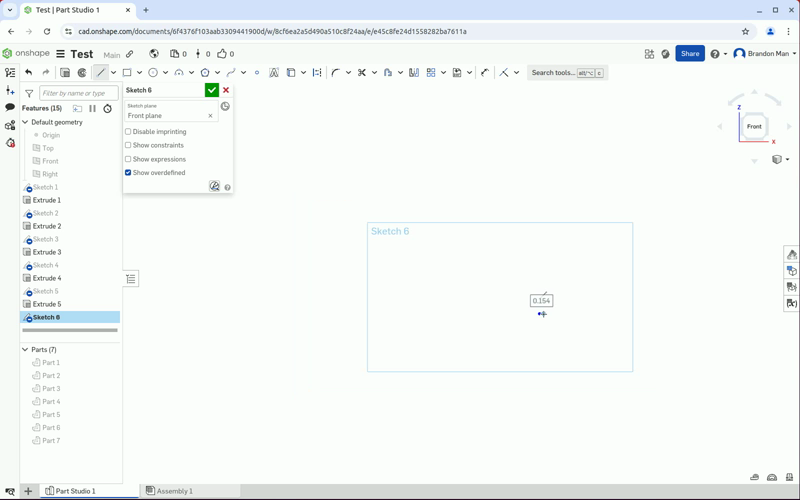
scroll(-6)
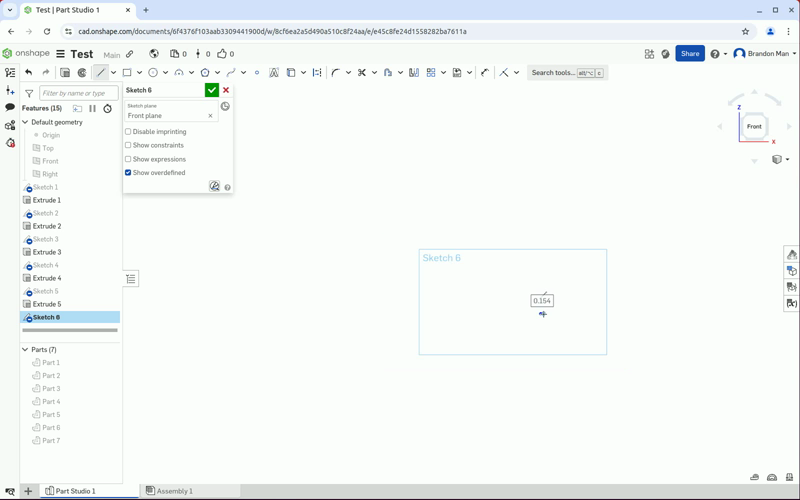
scroll(-6)
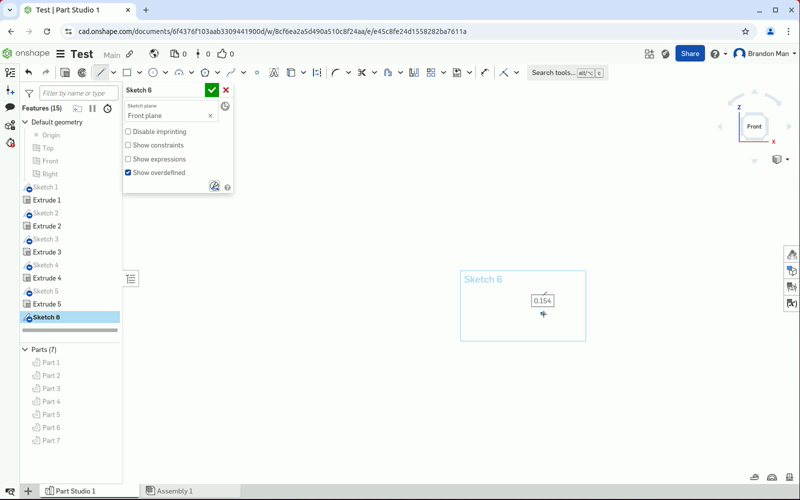
scroll(-6)
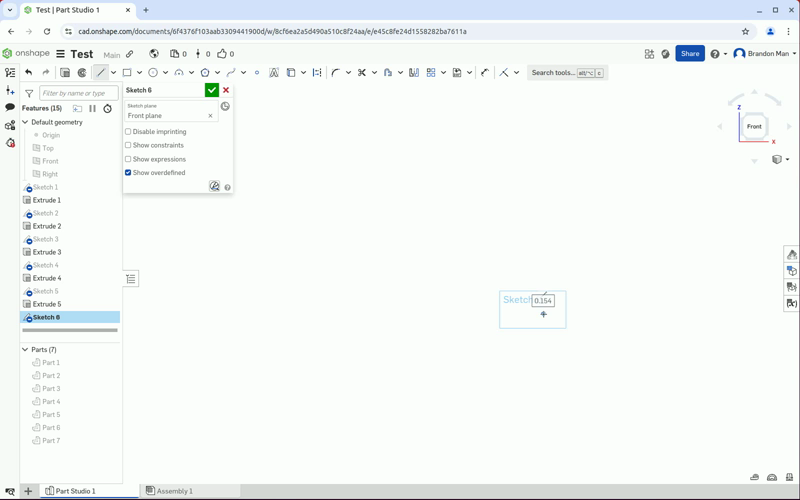
key_up(shift)
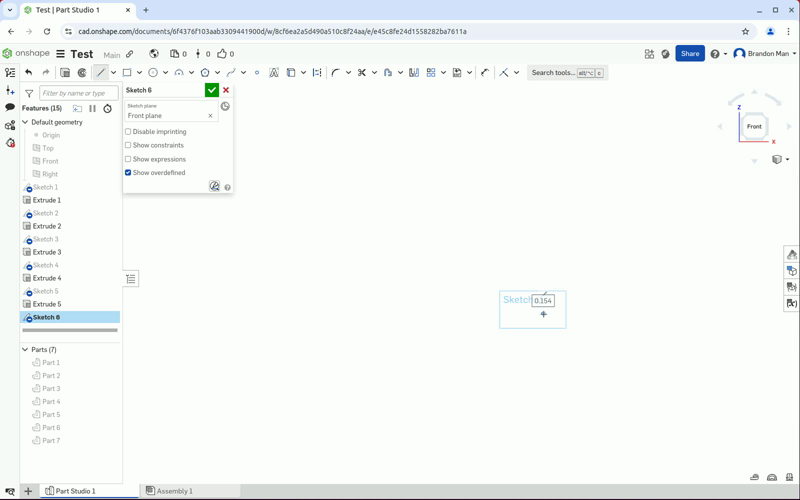
key(esc)
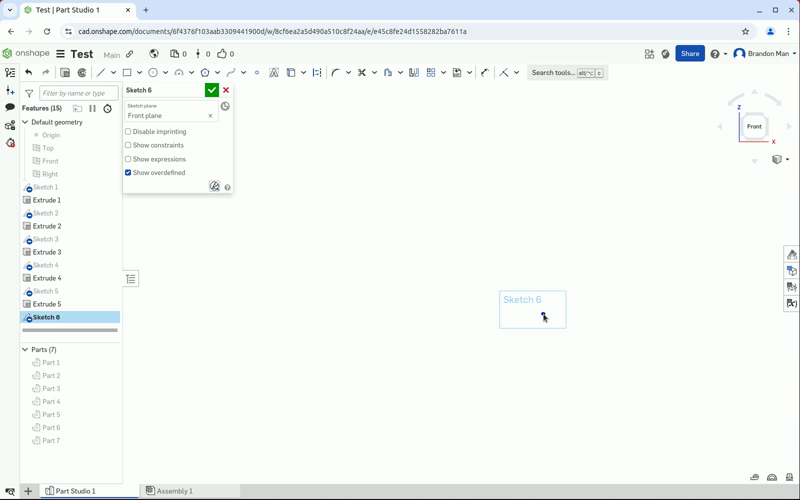
key(a)
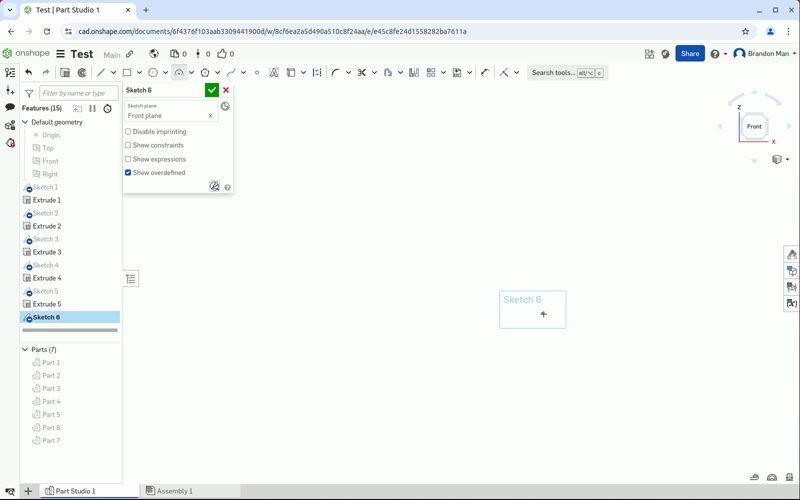
mouse_move(543, 313)
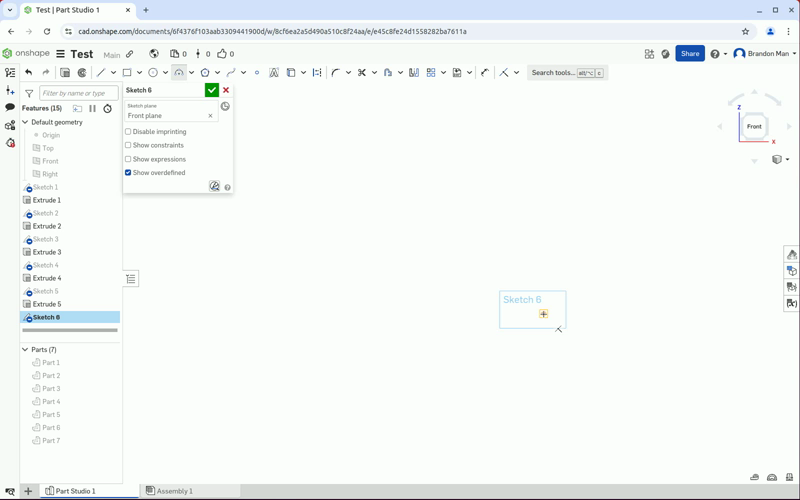
scroll(6)
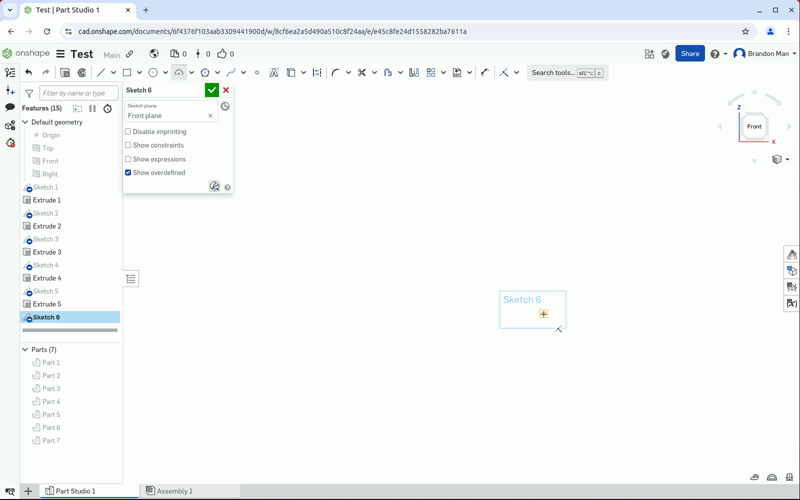
scroll(6)
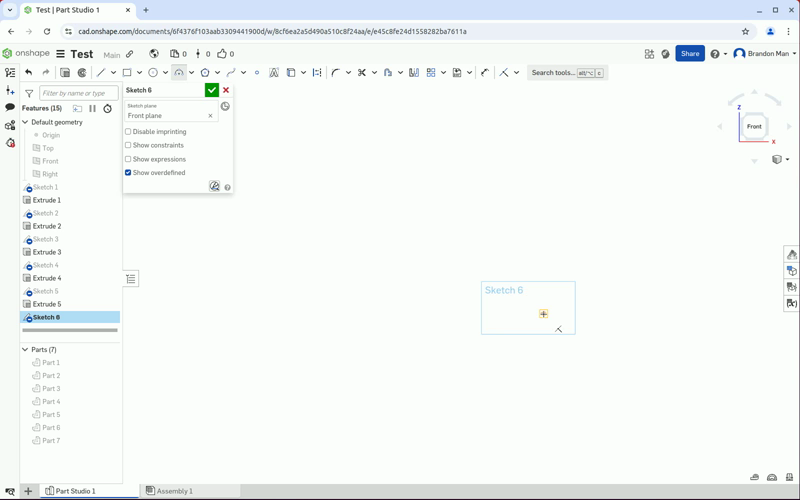
scroll(6)
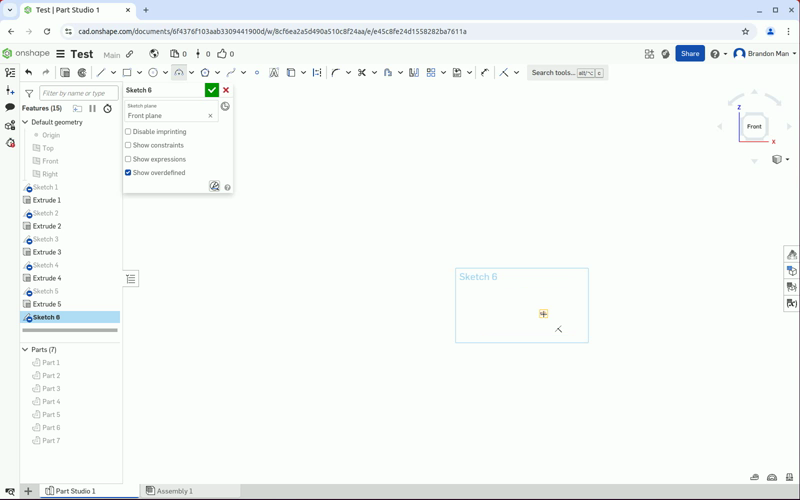
scroll(6)
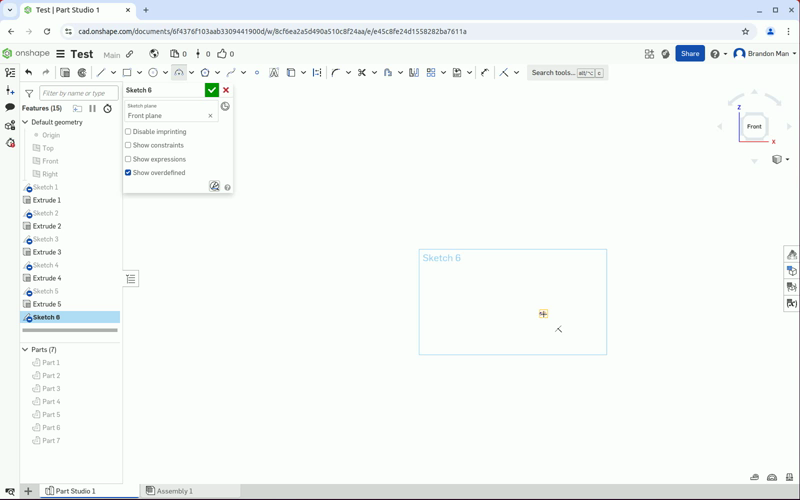
scroll(6)
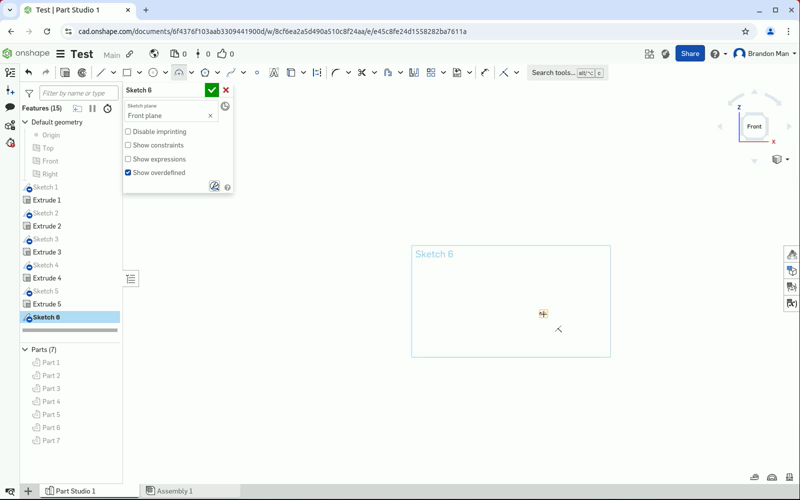
scroll(6)
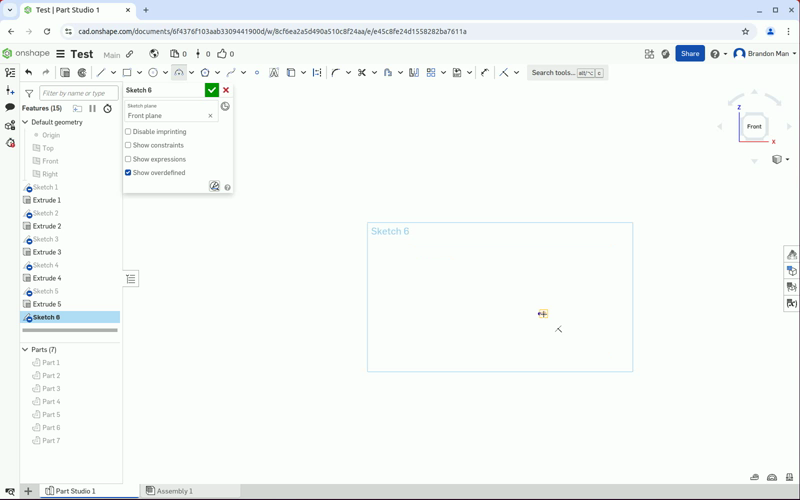
scroll(6)
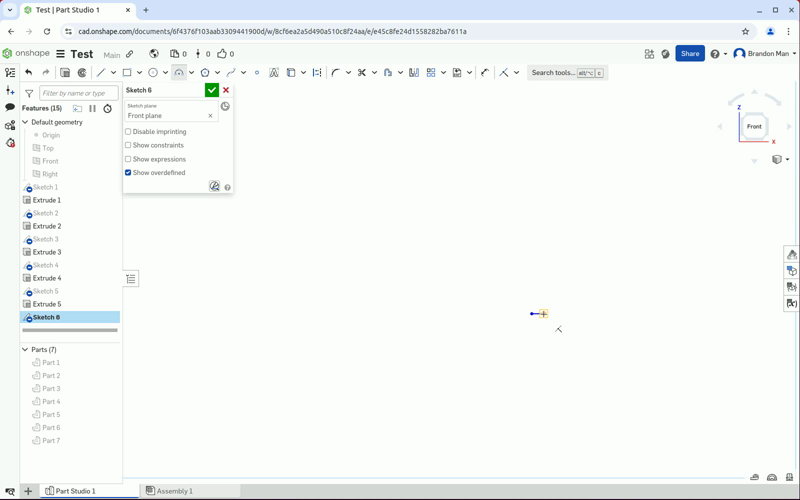
click(543, 313)
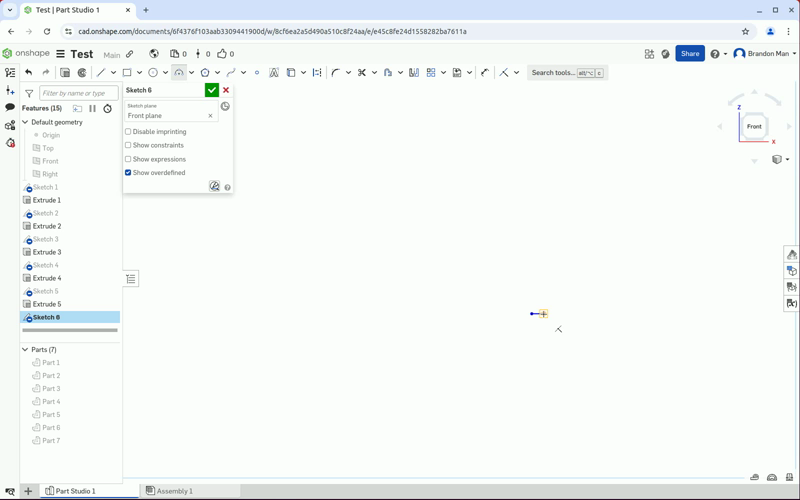
scroll(-6)
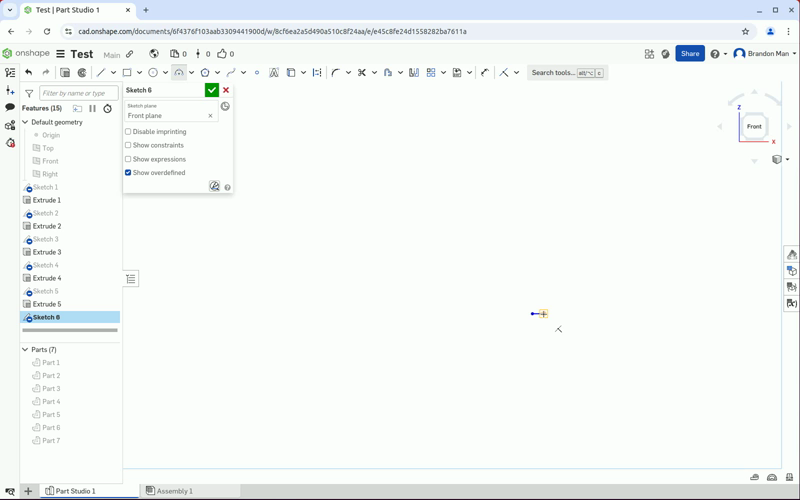
scroll(-6)
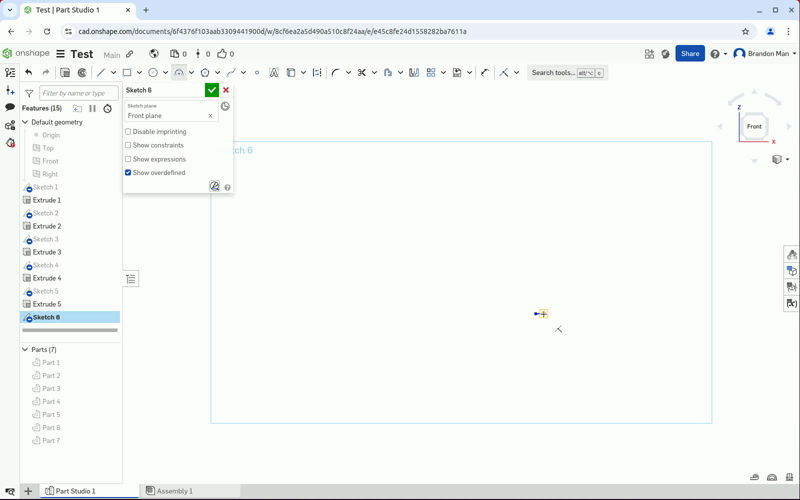
scroll(-6)
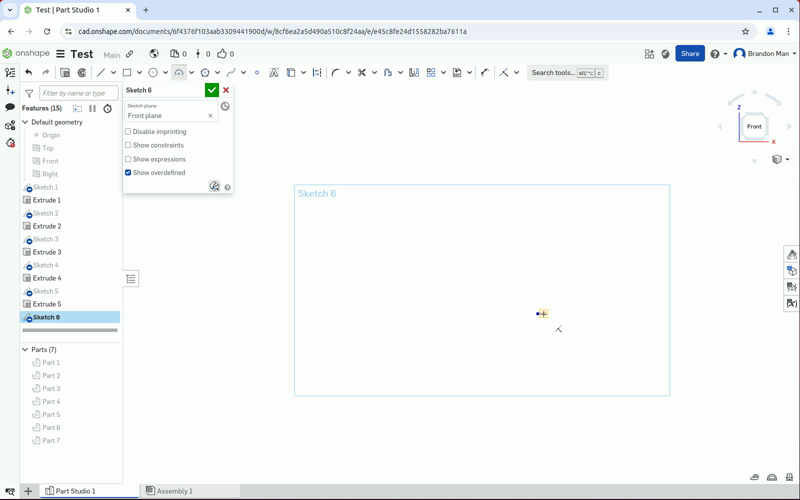
scroll(-6)
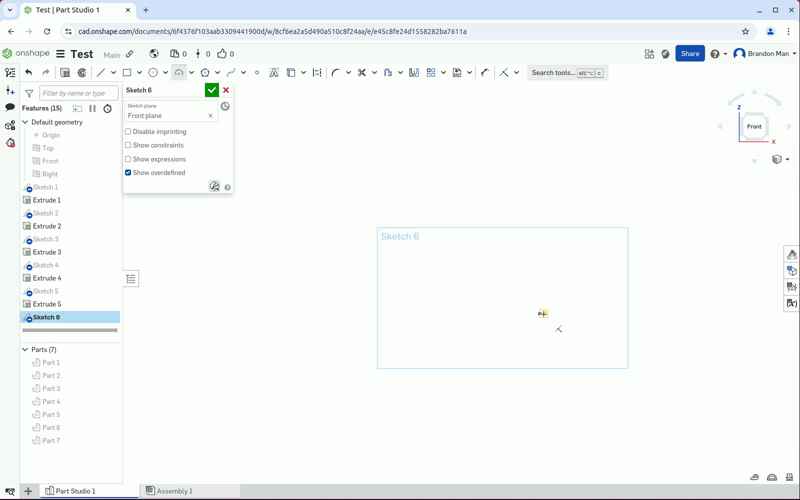
scroll(-6)
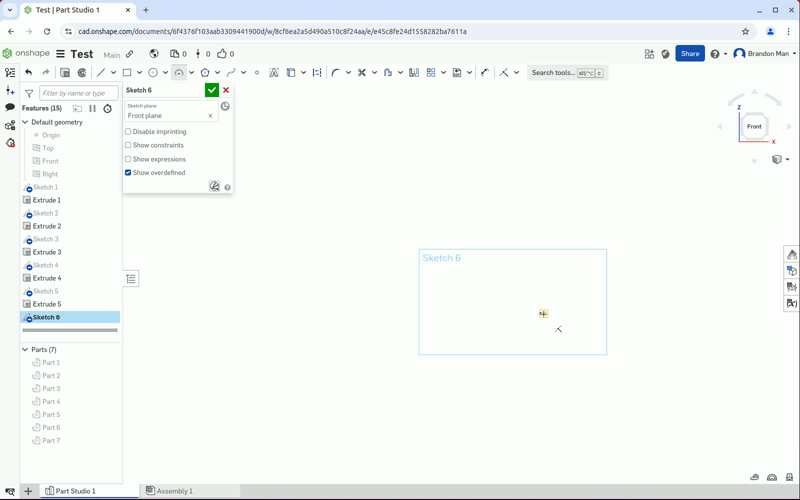
scroll(-6)
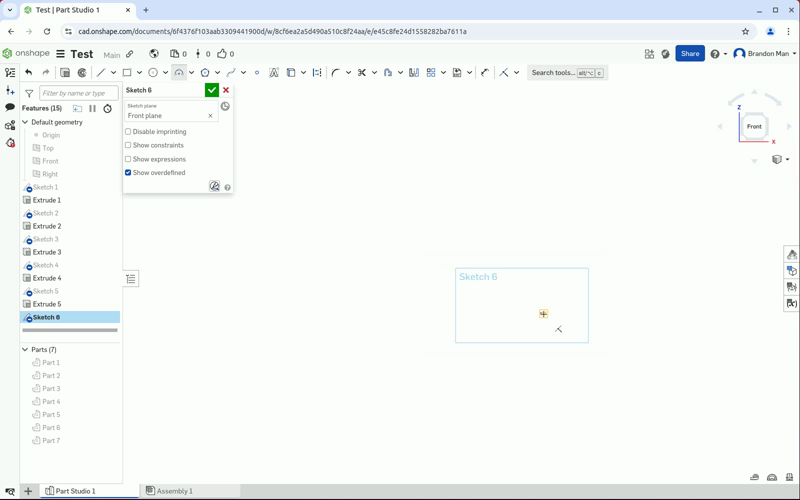
scroll(-6)
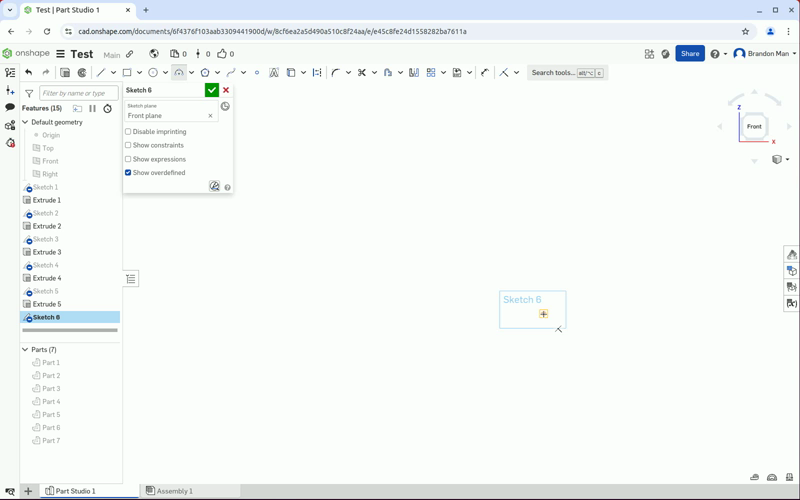
key_down(shift)
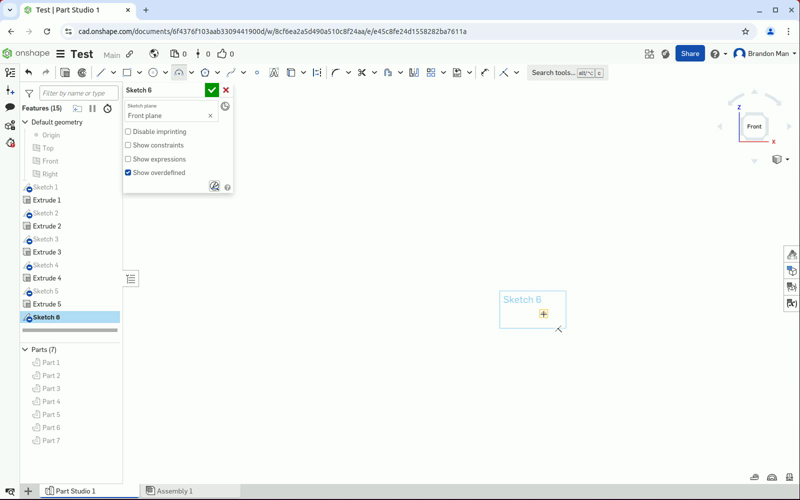
mouse_move(543, 252)
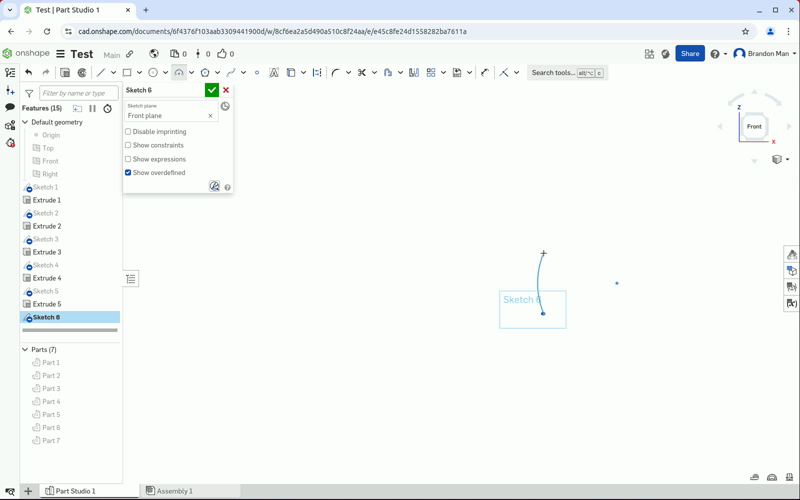
click(543, 252)
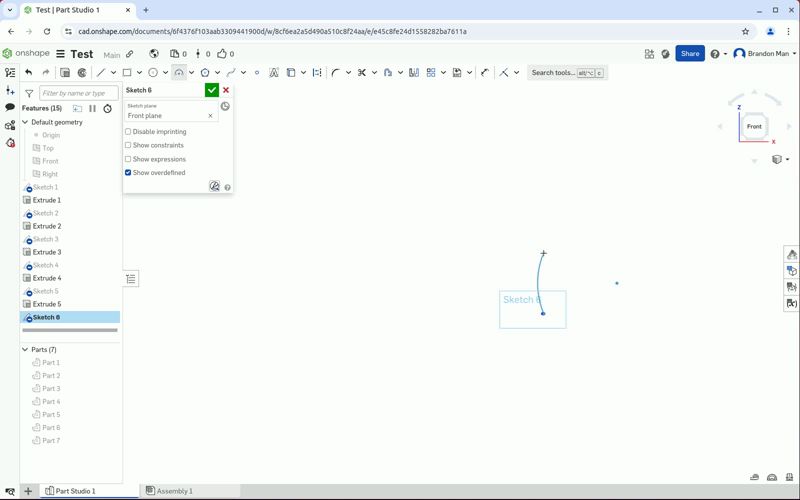
mouse_move(573, 283)
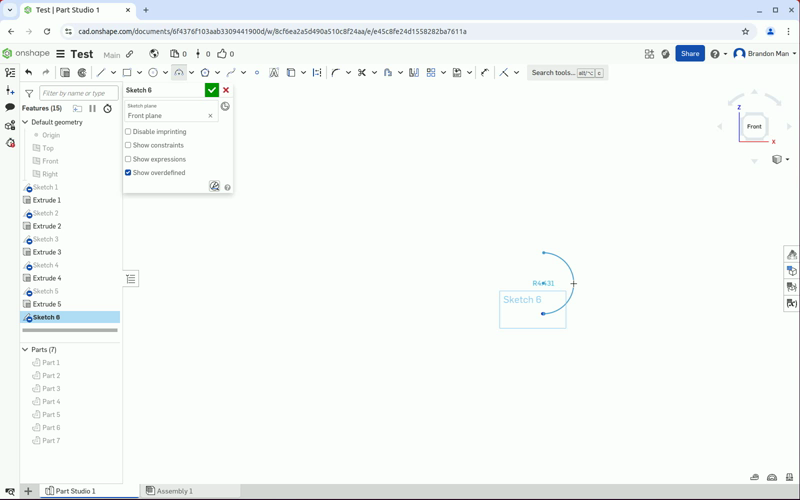
click(573, 283)
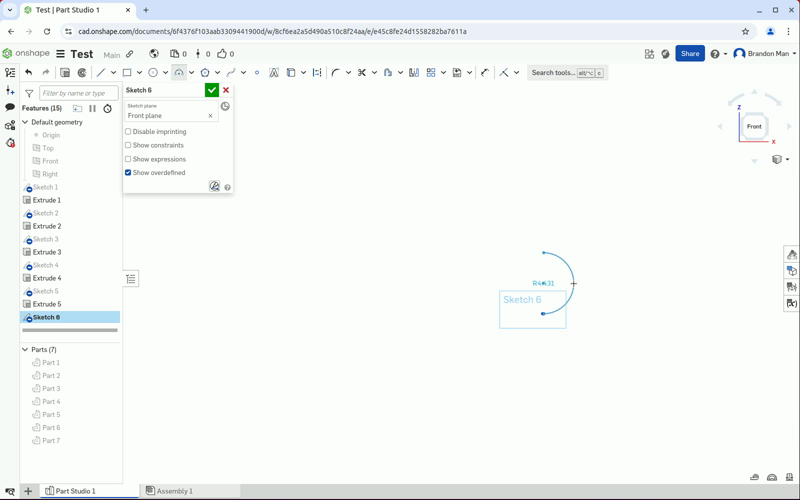
key_up(shift)
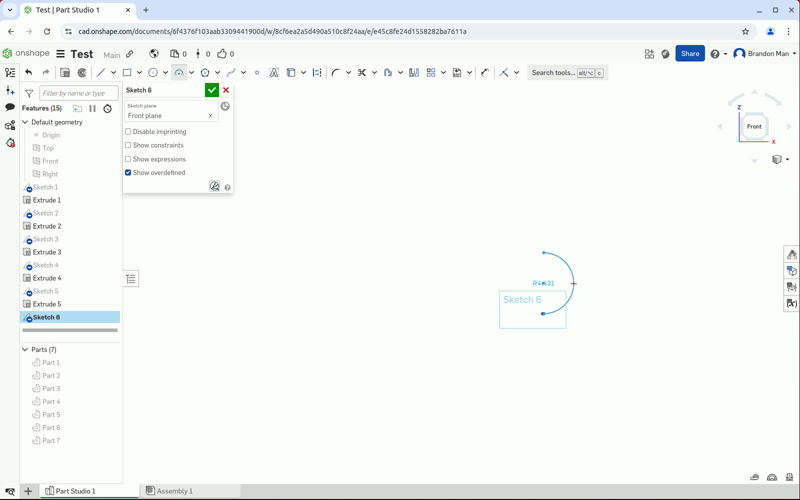
key(esc)
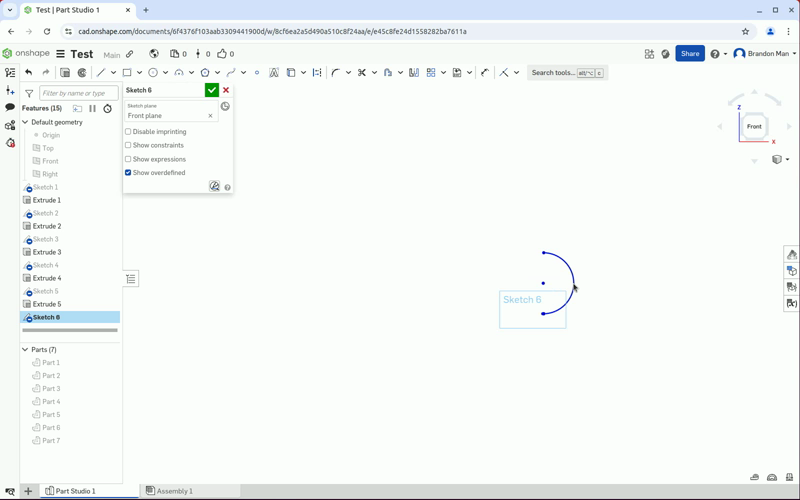
key(l)
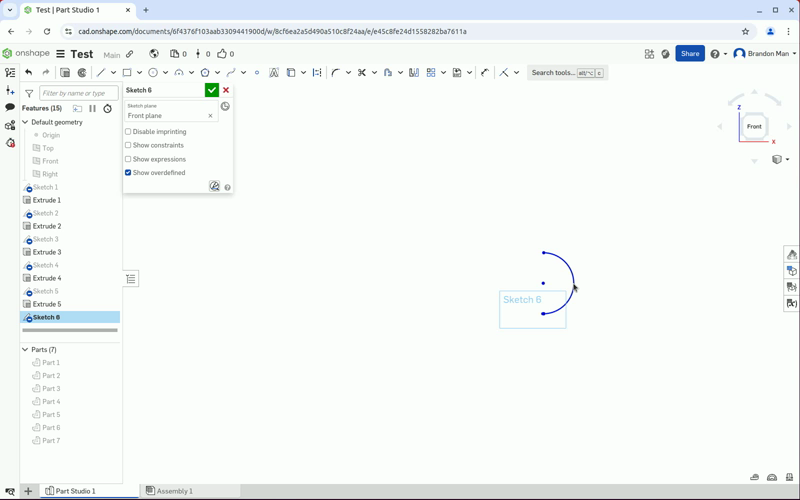
mouse_move(543, 252)
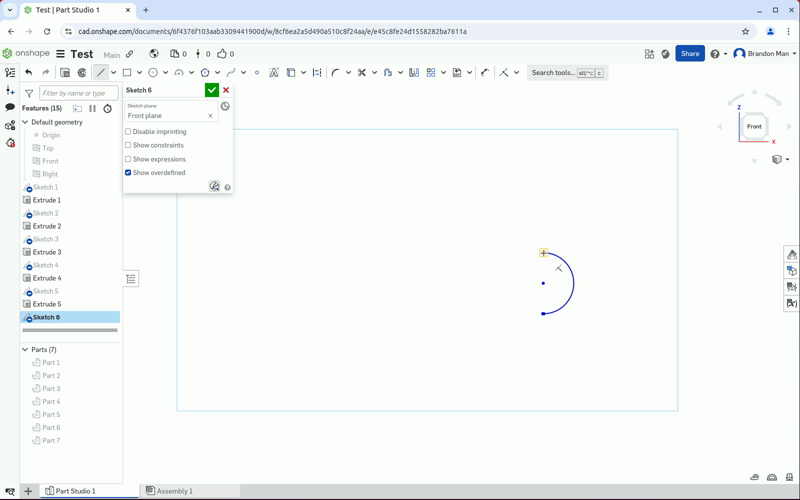
click(543, 252)
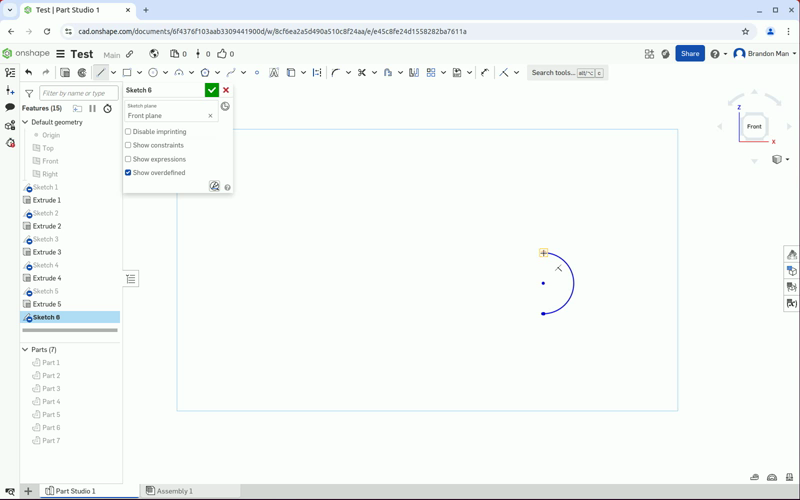
key_down(shift)
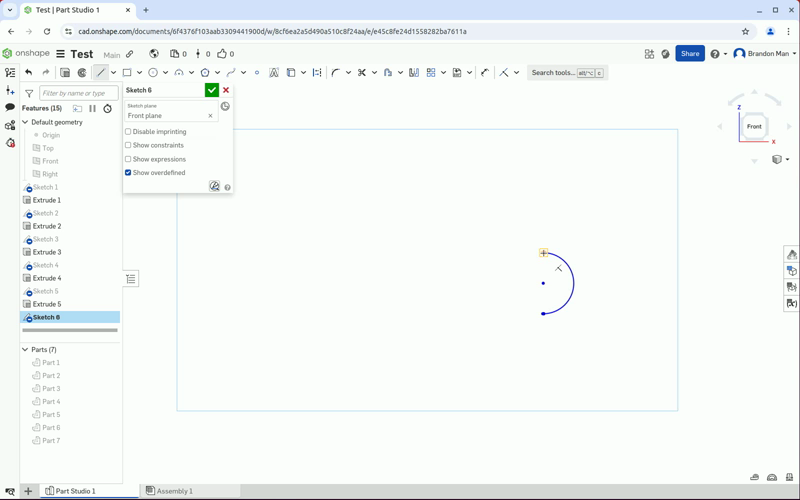
mouse_move(573, 252)
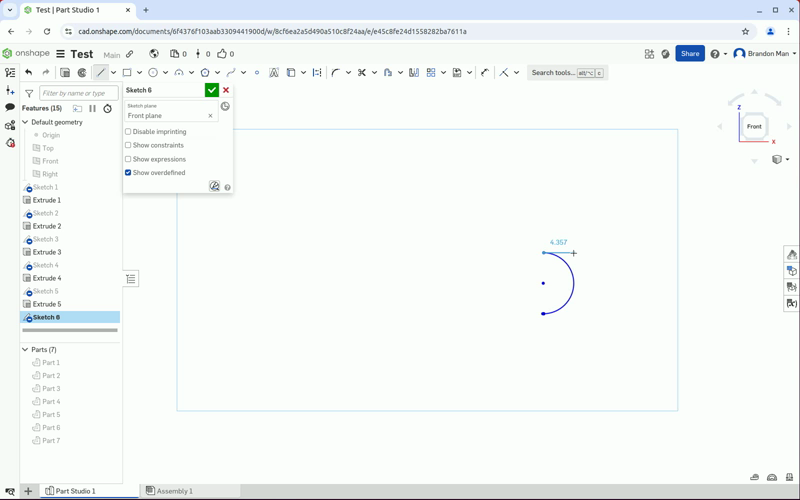
mouse_move(542, 252)
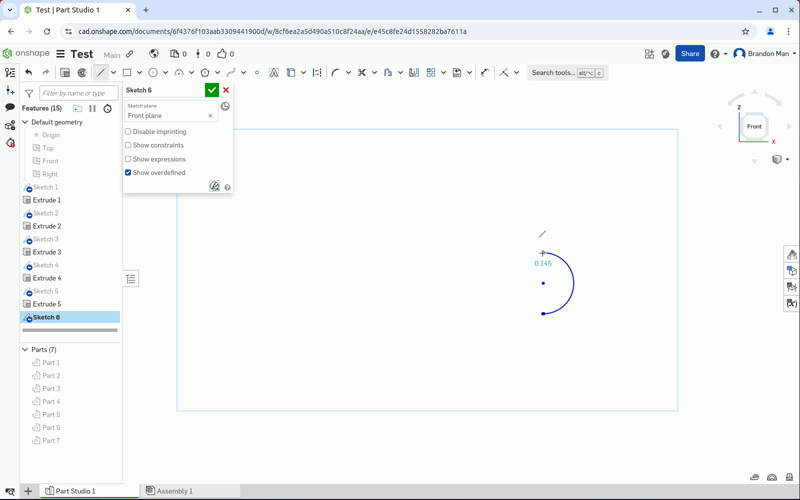
scroll(6)
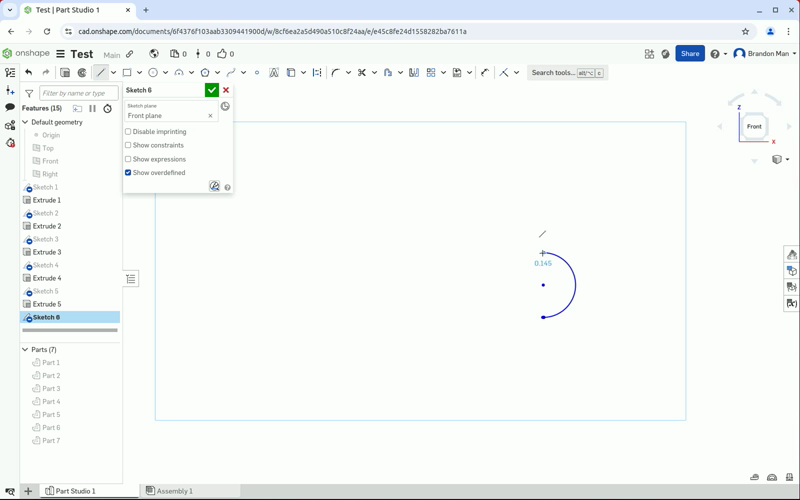
scroll(6)
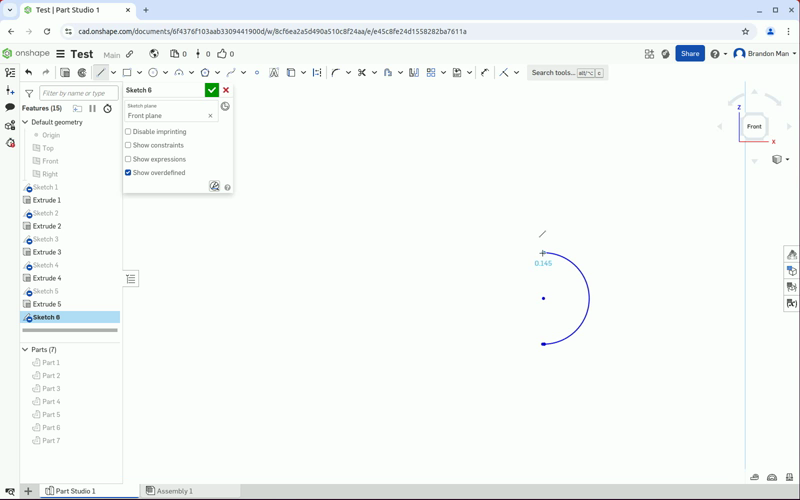
scroll(6)
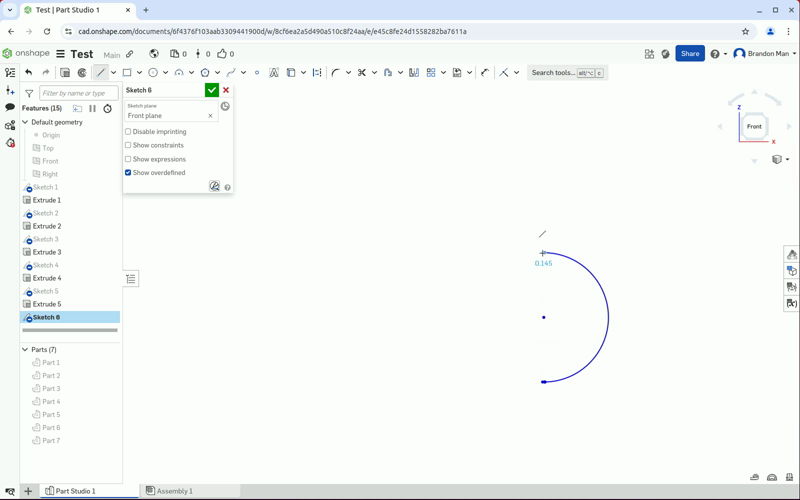
scroll(6)
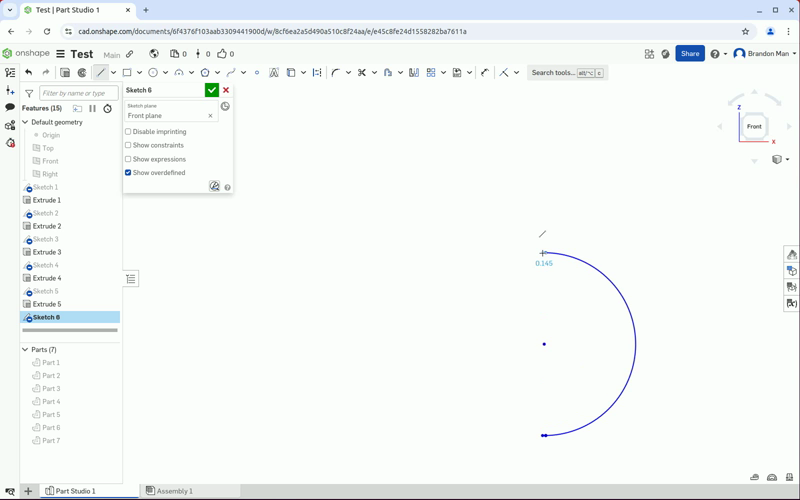
scroll(6)
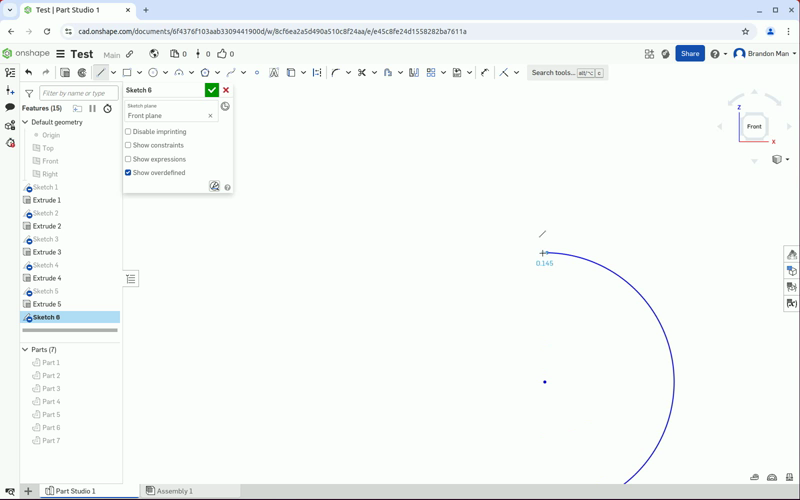
scroll(6)
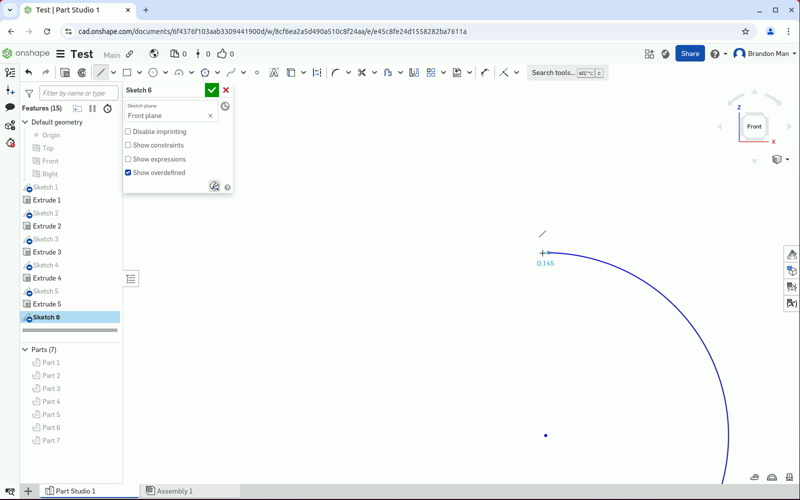
scroll(6)
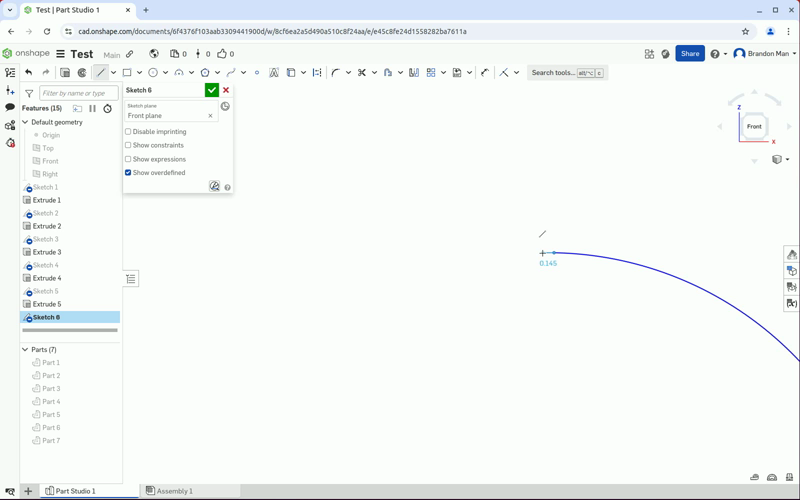
click(542, 252)
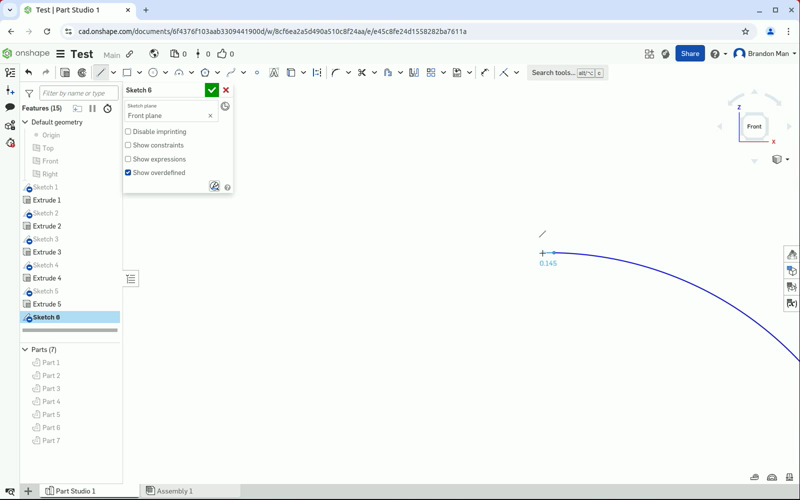
scroll(-6)
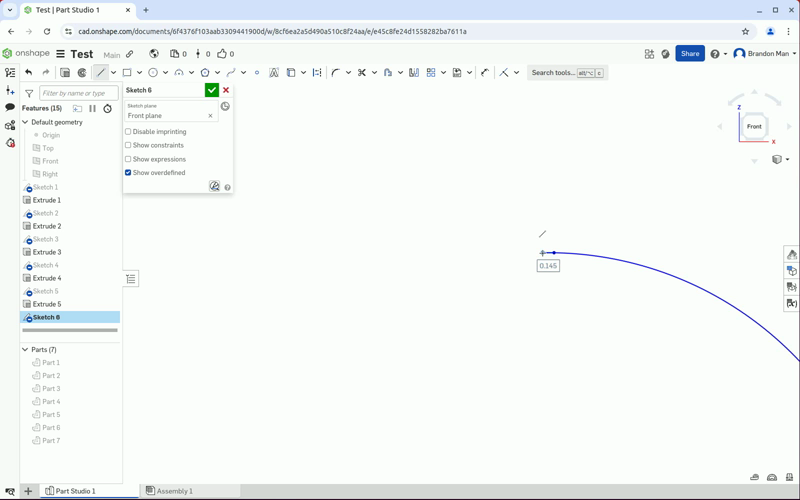
scroll(-6)
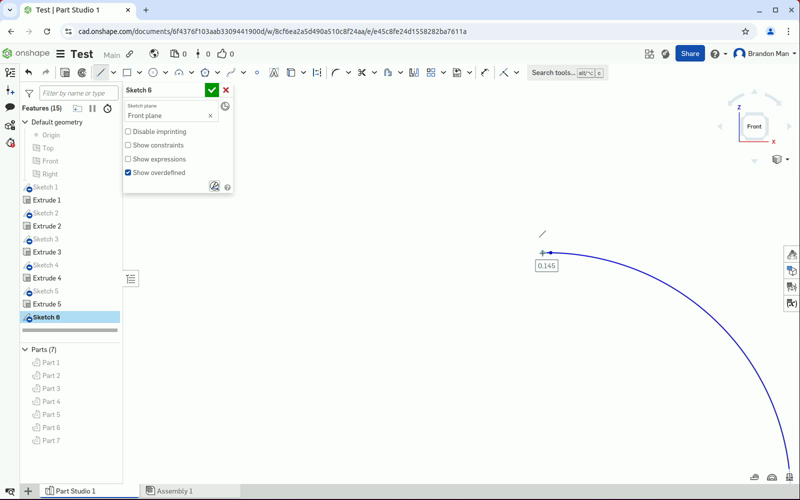
scroll(-6)
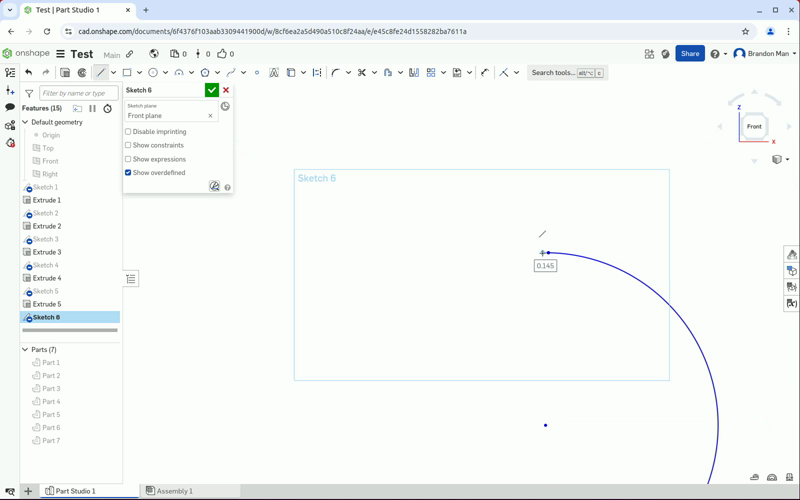
scroll(-6)
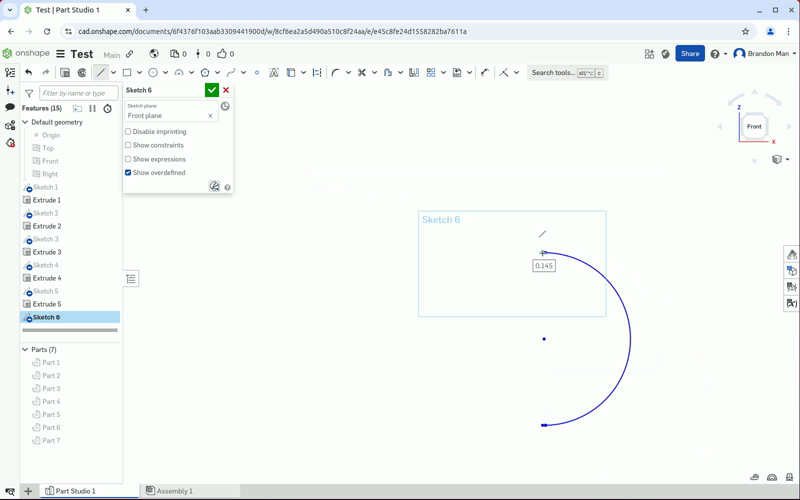
scroll(-6)
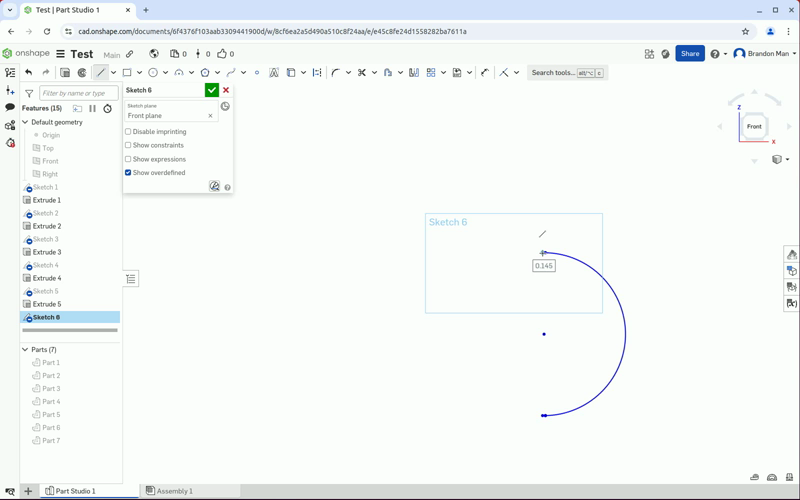
scroll(-6)
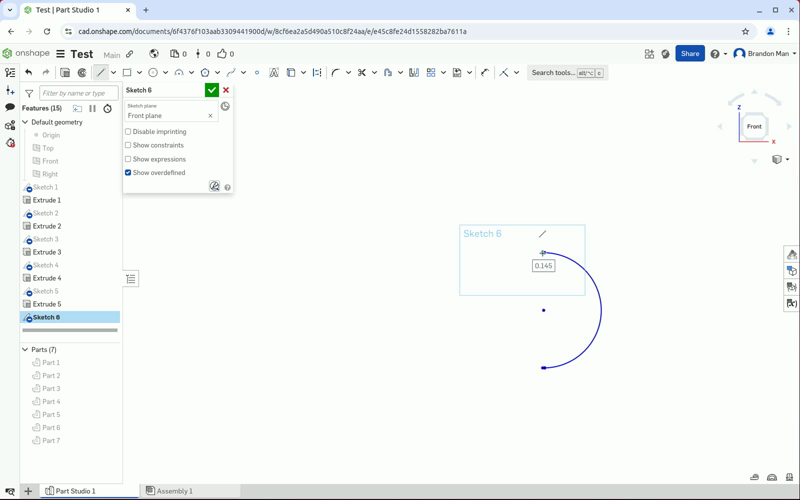
scroll(-6)
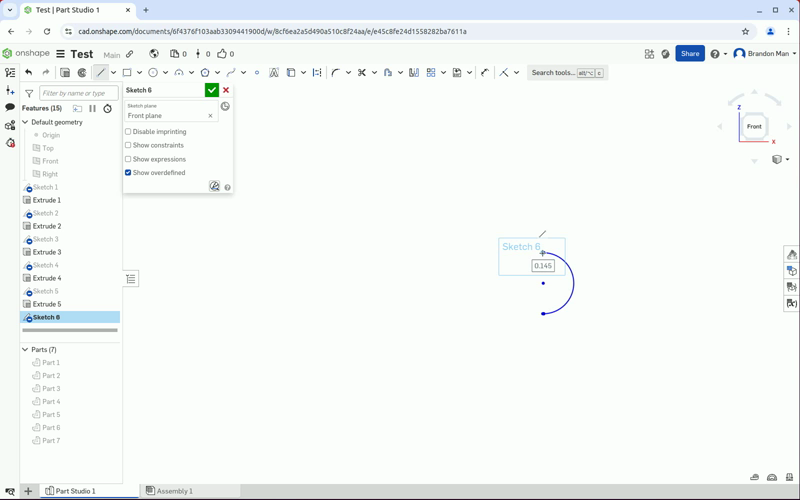
key_up(shift)
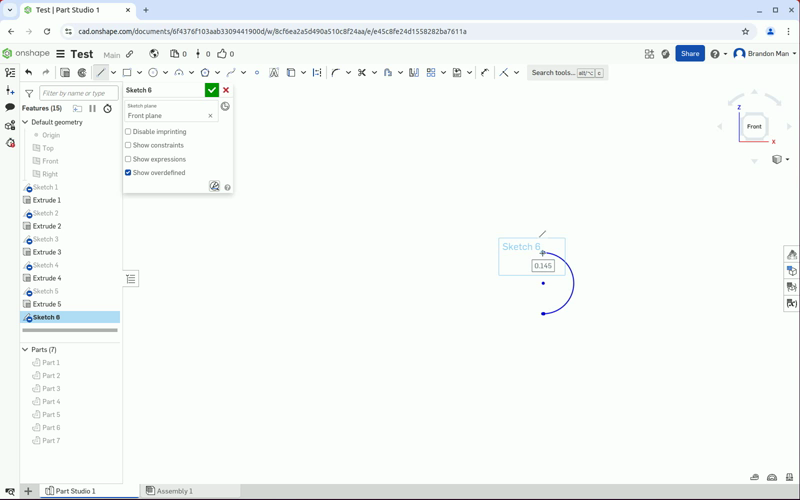
key(esc)
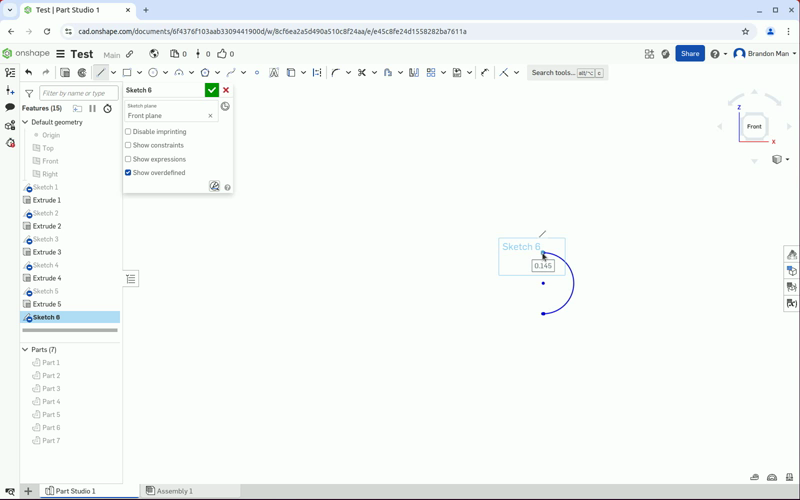
key(a)
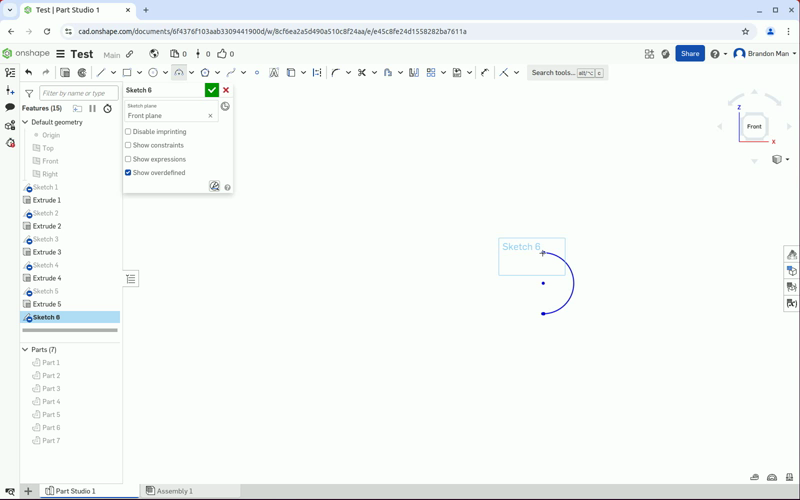
mouse_move(542, 252)
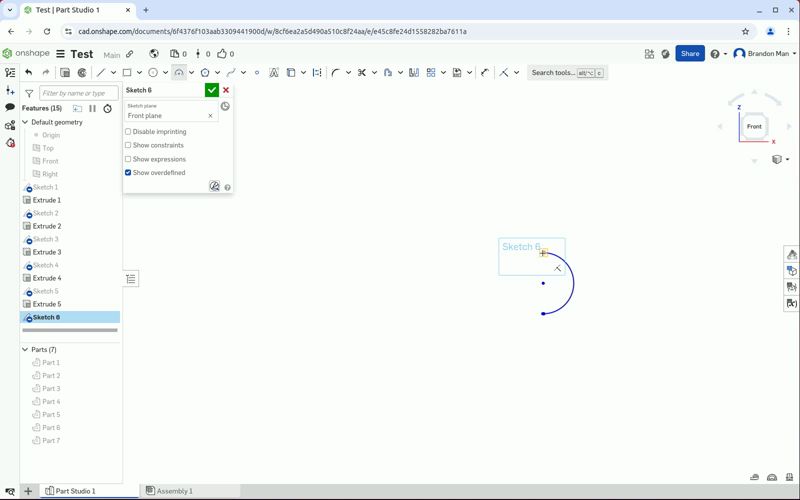
scroll(6)
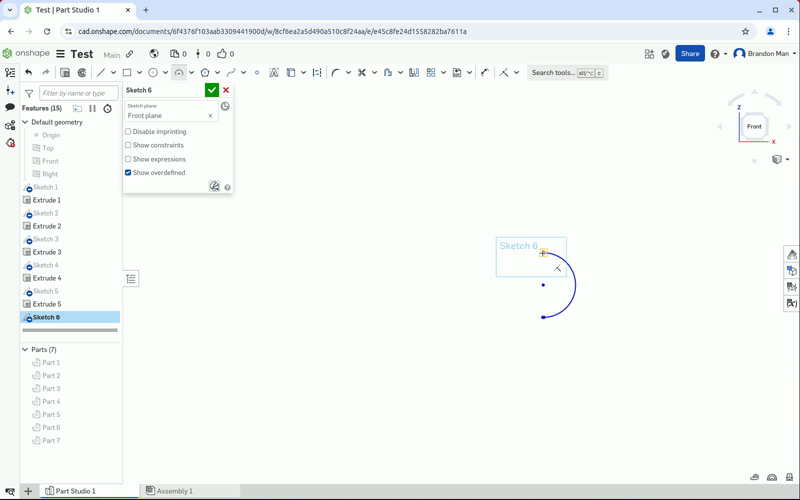
scroll(6)
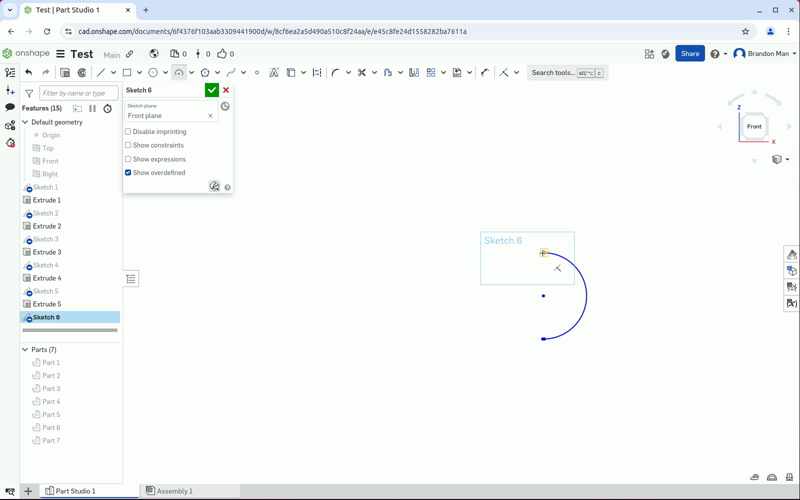
scroll(6)
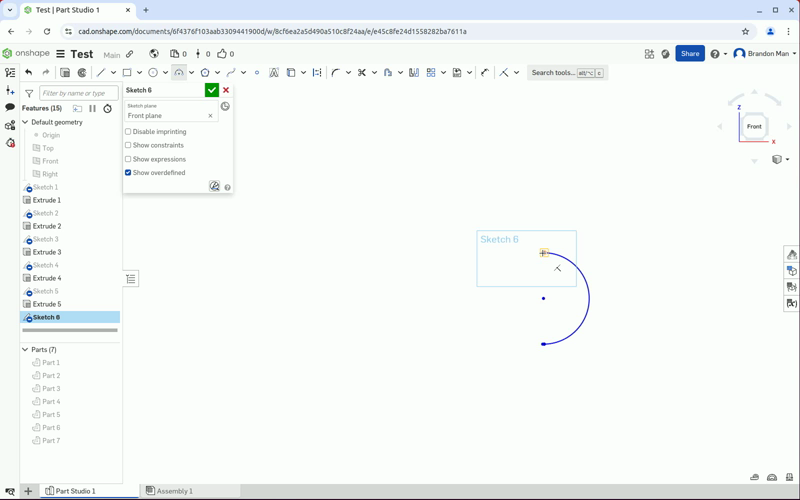
scroll(6)
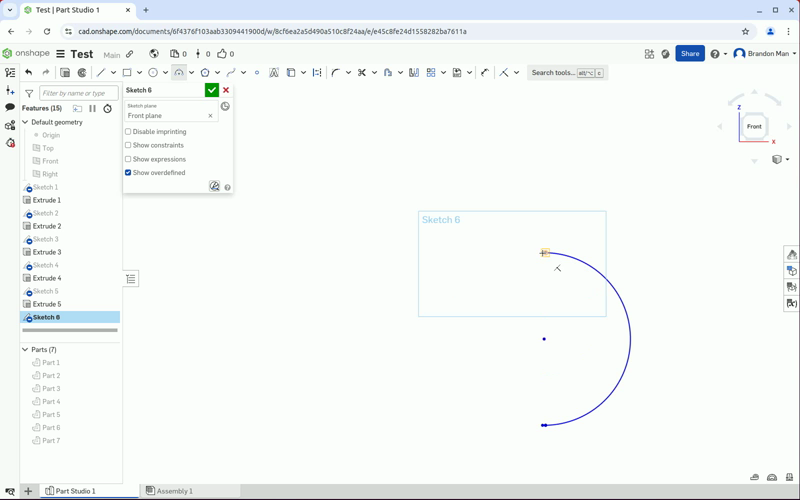
scroll(6)
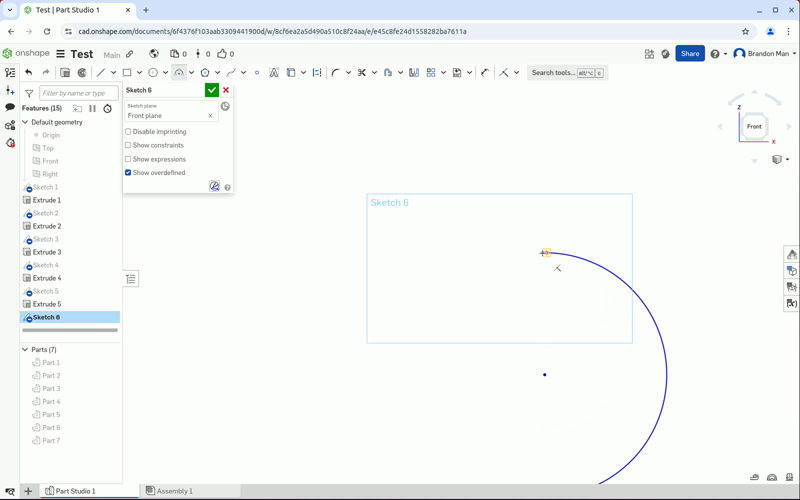
scroll(6)
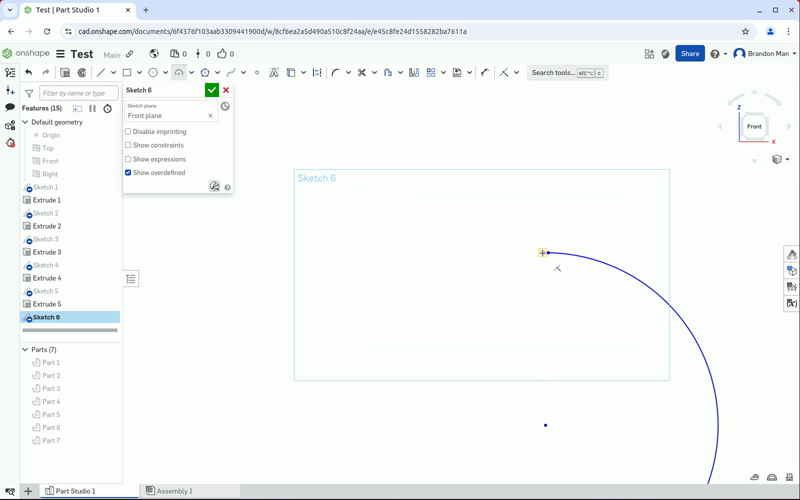
scroll(6)
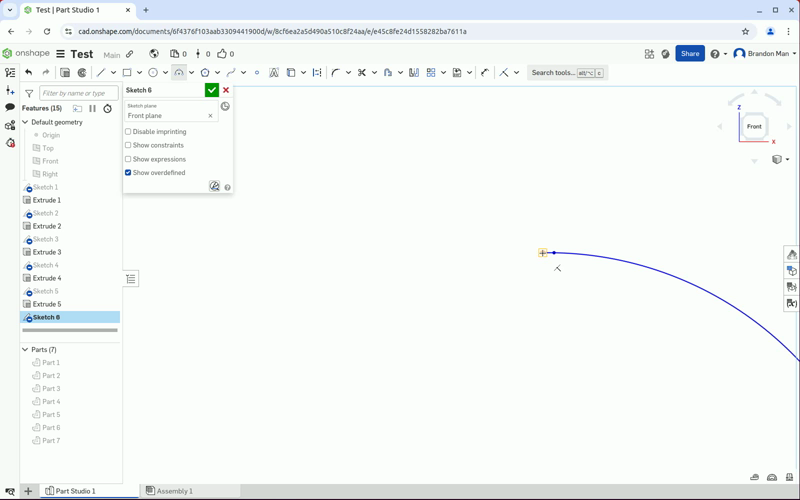
click(542, 252)
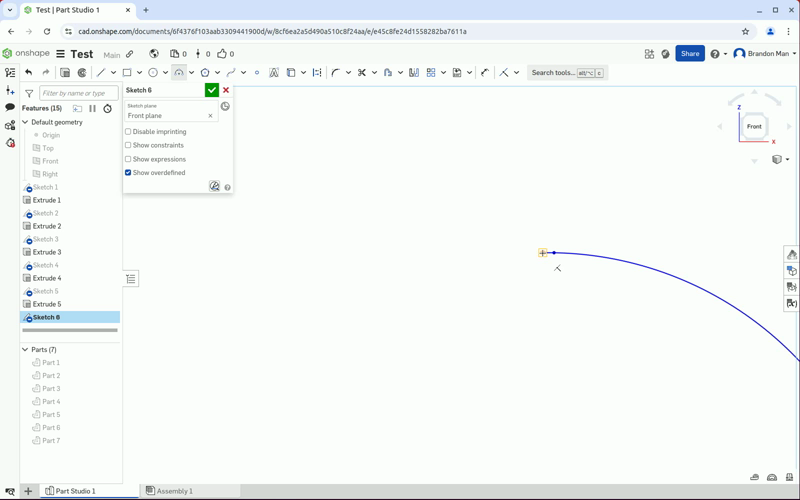
scroll(-6)
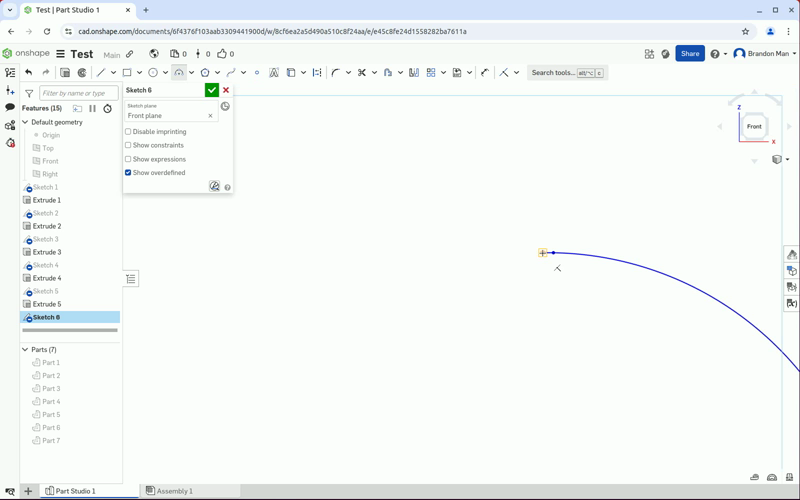
scroll(-6)
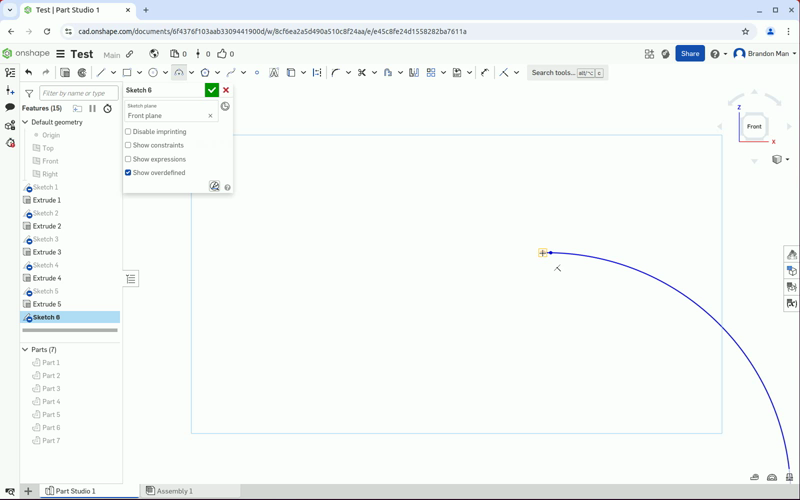
scroll(-6)
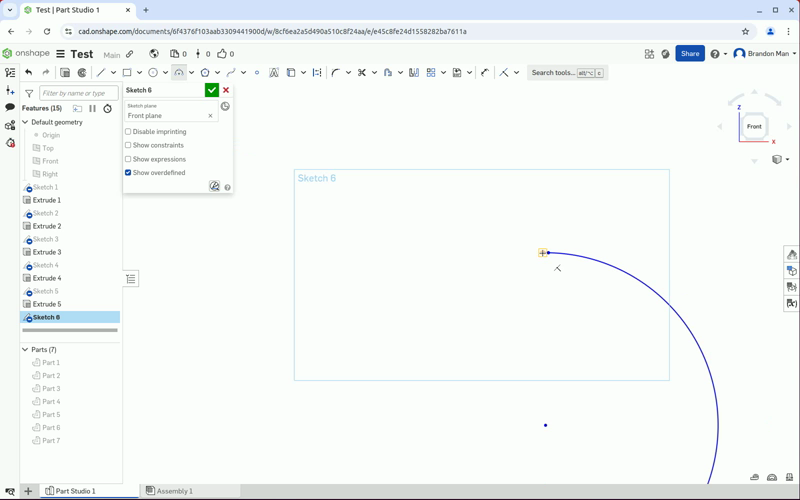
scroll(-6)
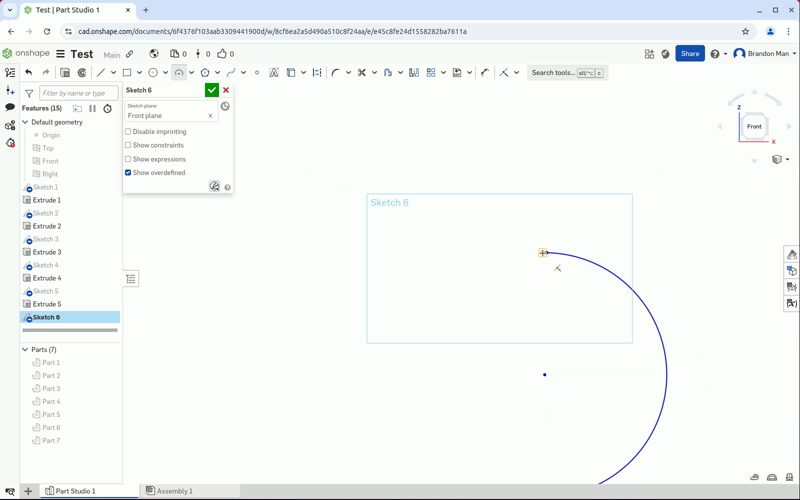
scroll(-6)
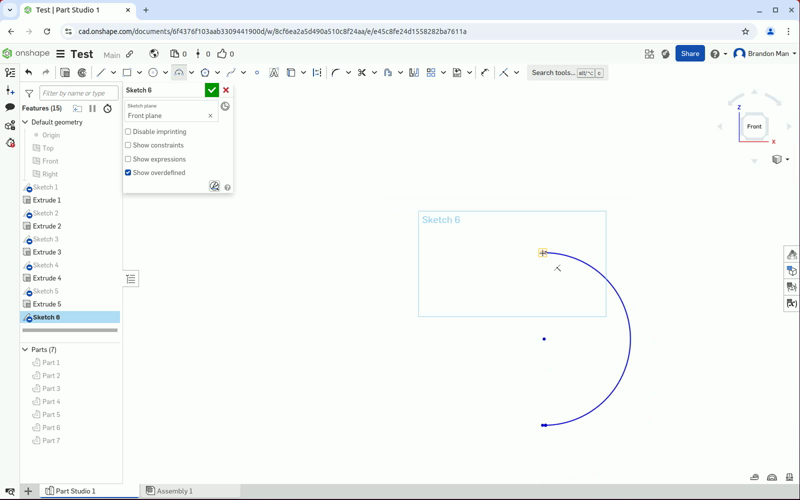
scroll(-6)
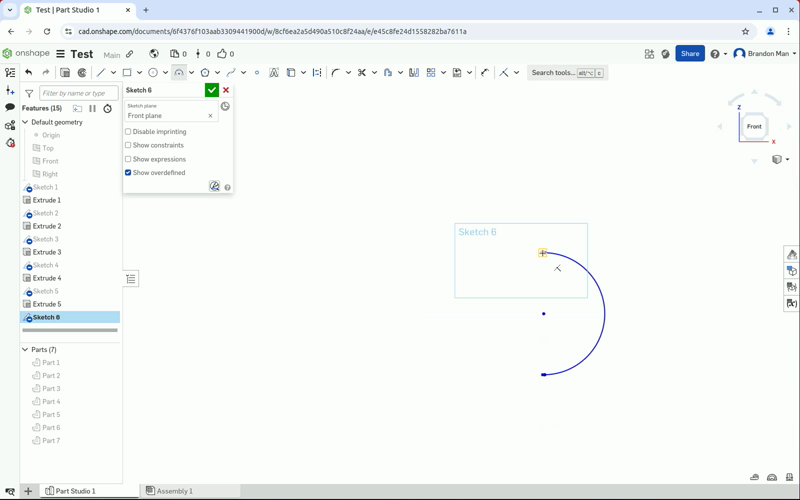
scroll(-6)
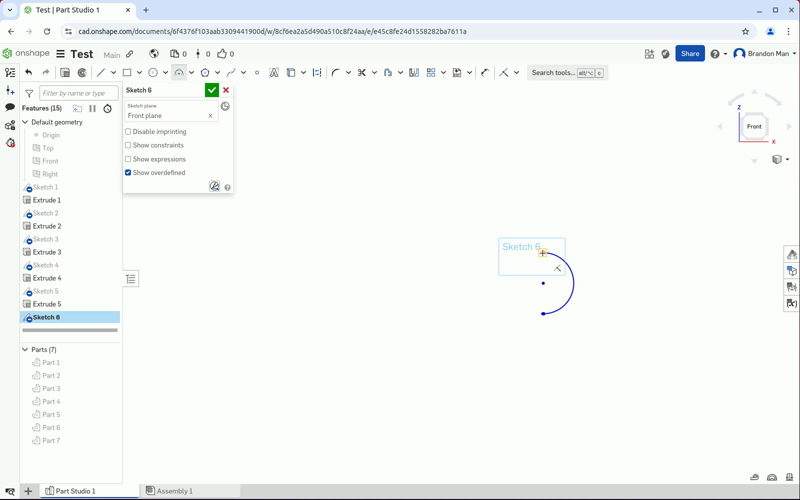
mouse_move(542, 313)
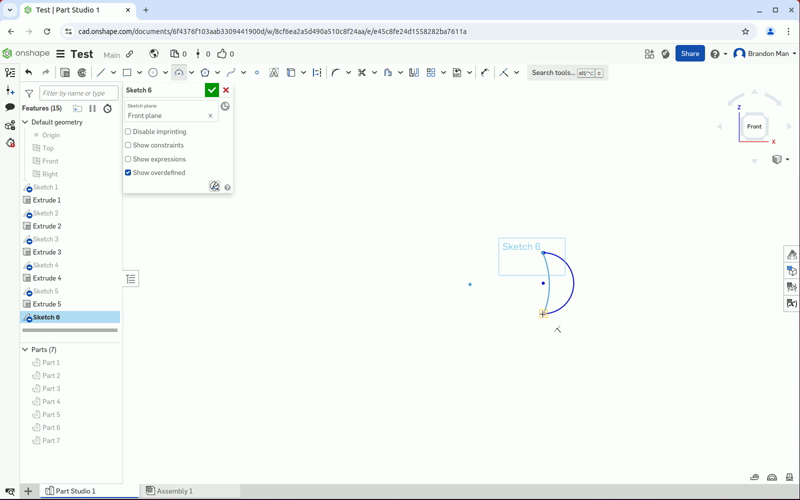
scroll(6)
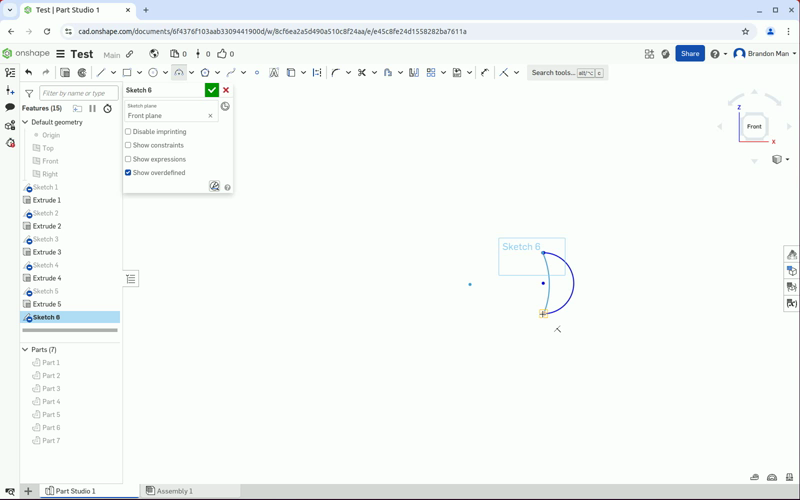
scroll(6)
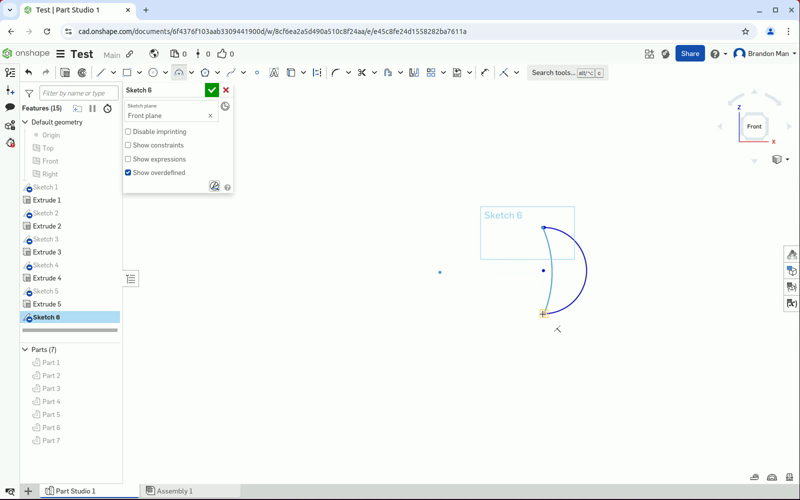
scroll(6)
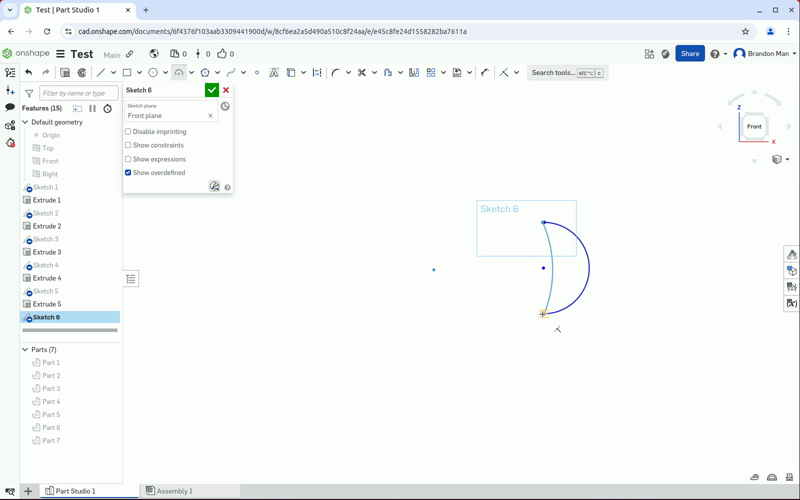
scroll(6)
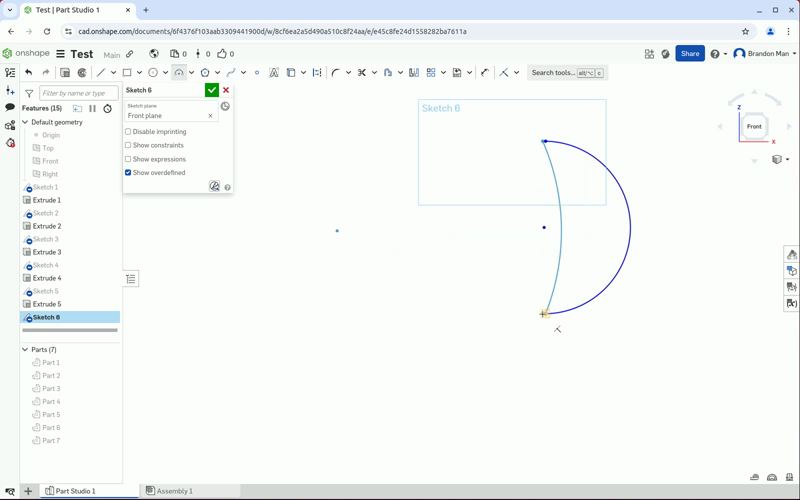
scroll(6)
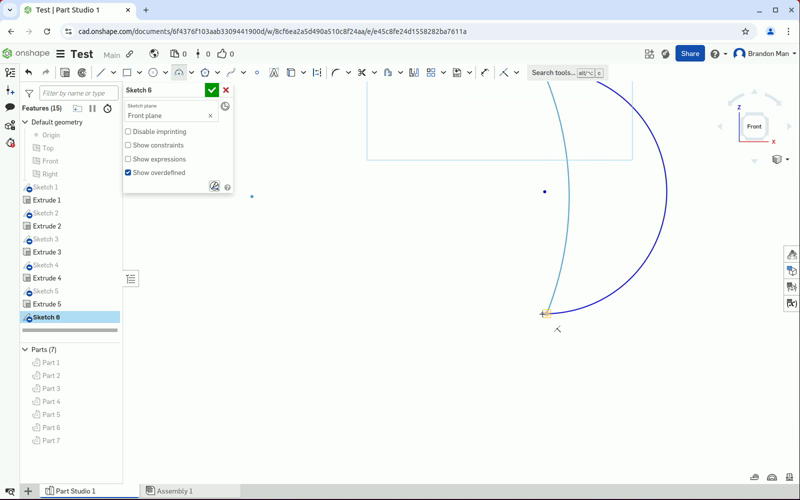
scroll(6)
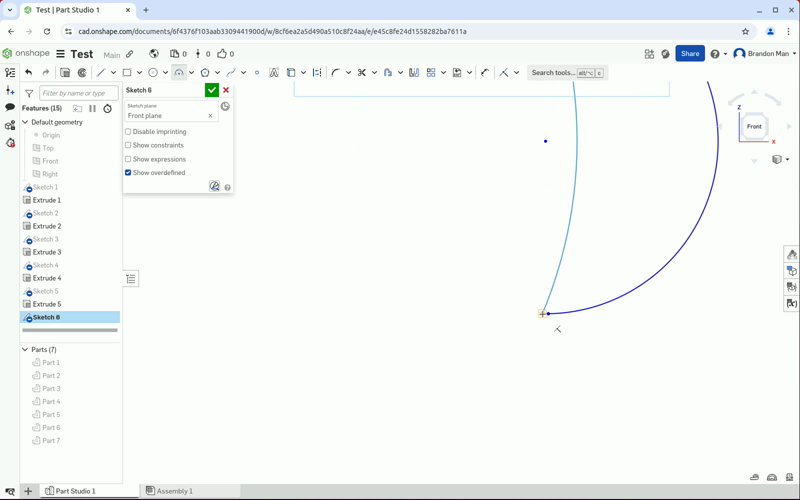
scroll(6)
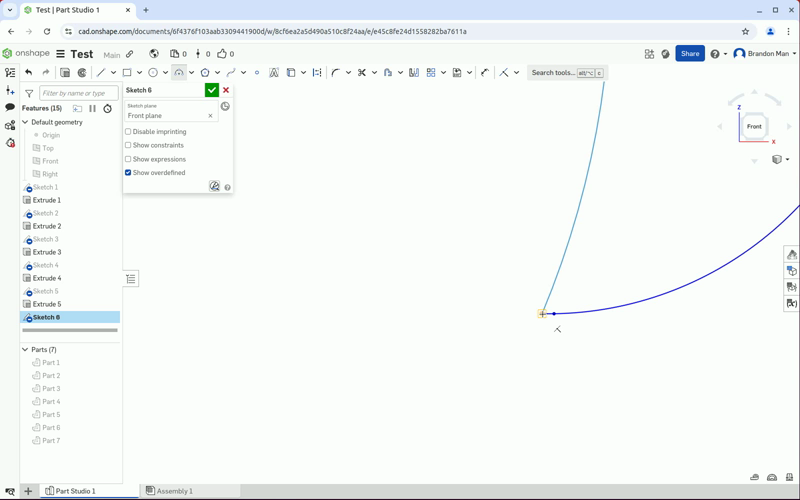
click(542, 313)
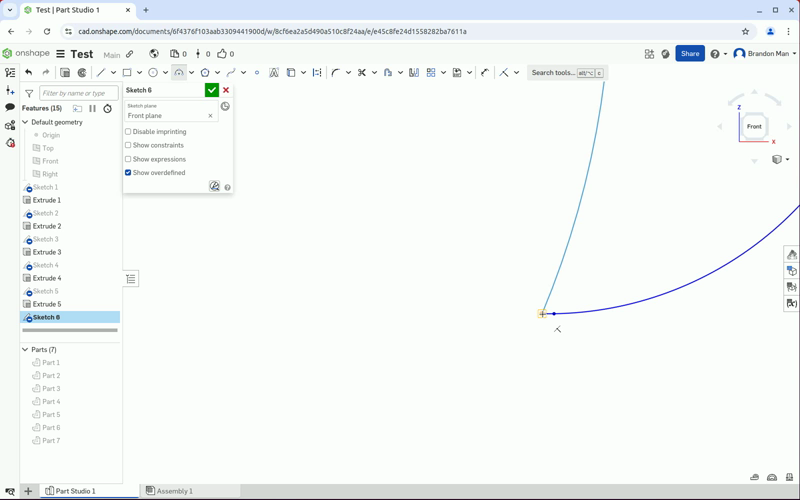
scroll(-6)
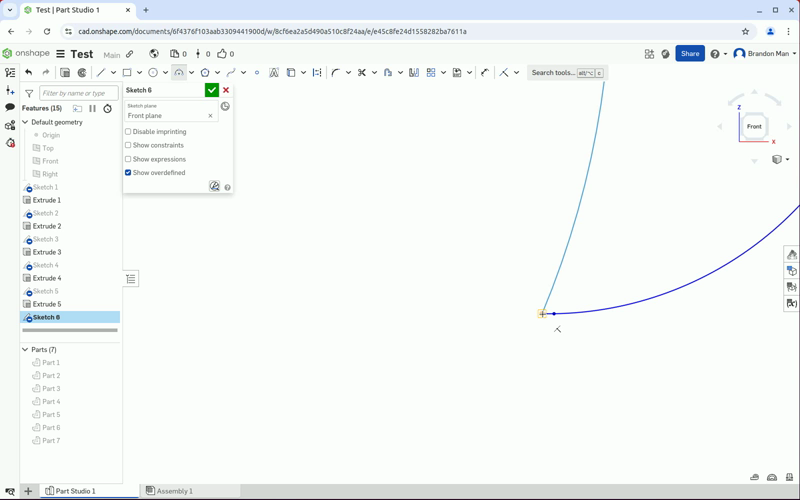
scroll(-6)
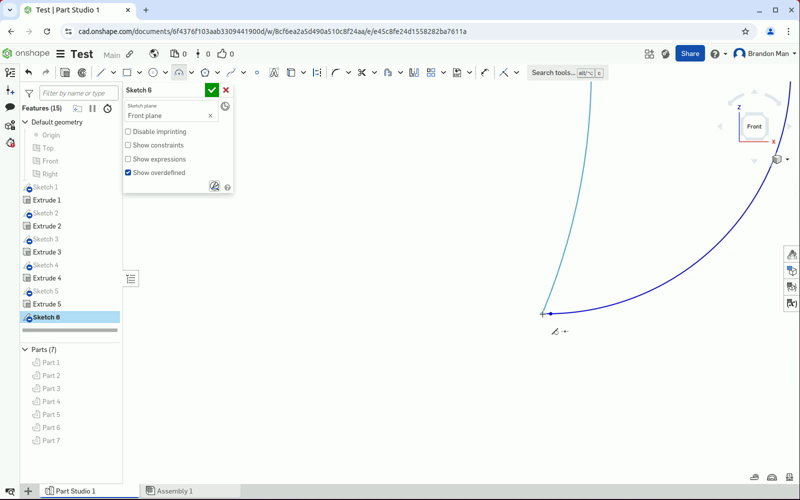
scroll(-6)
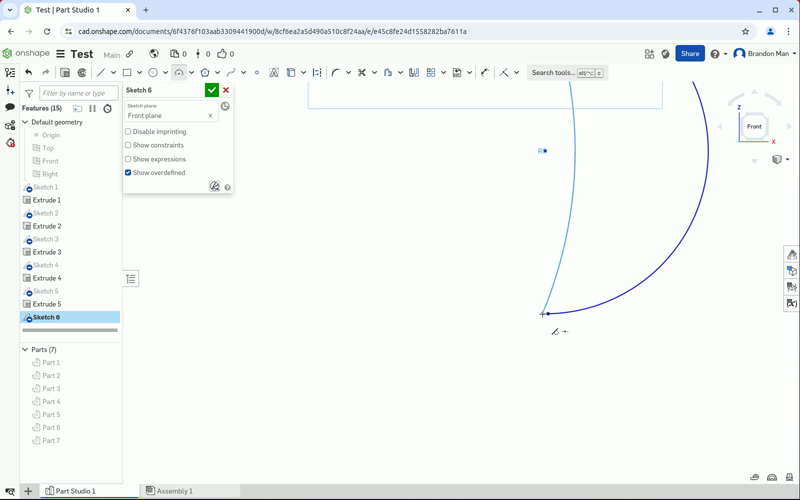
scroll(-6)
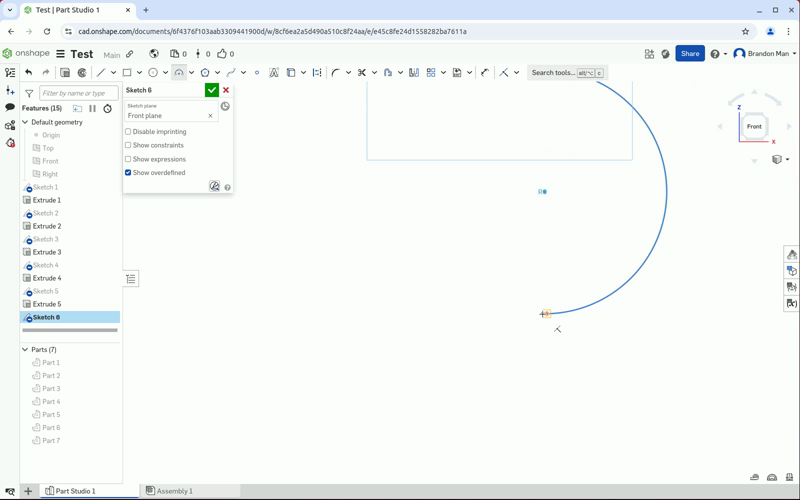
scroll(-6)
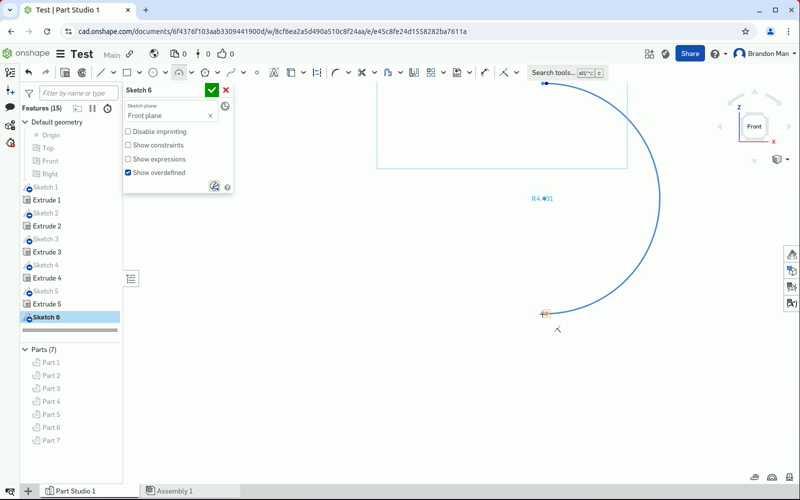
scroll(-6)
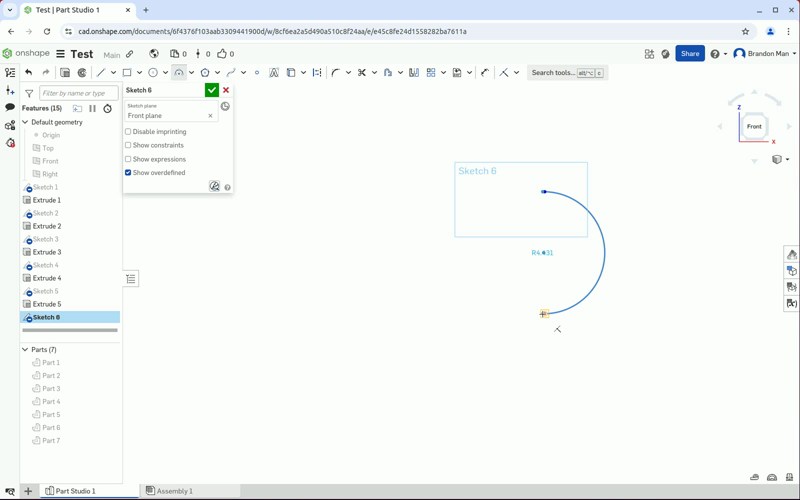
scroll(-6)
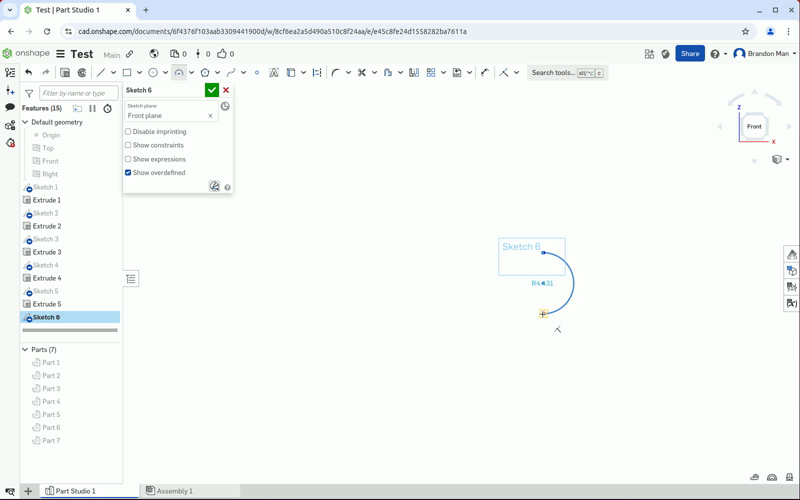
key_down(shift)
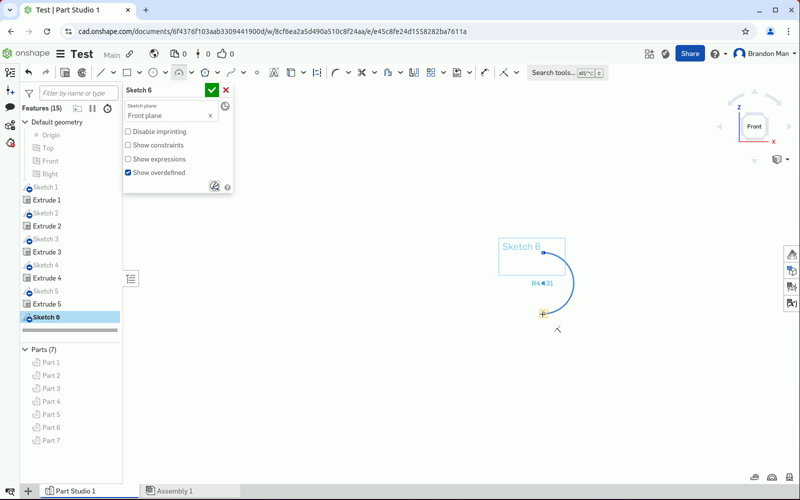
mouse_move(512, 283)
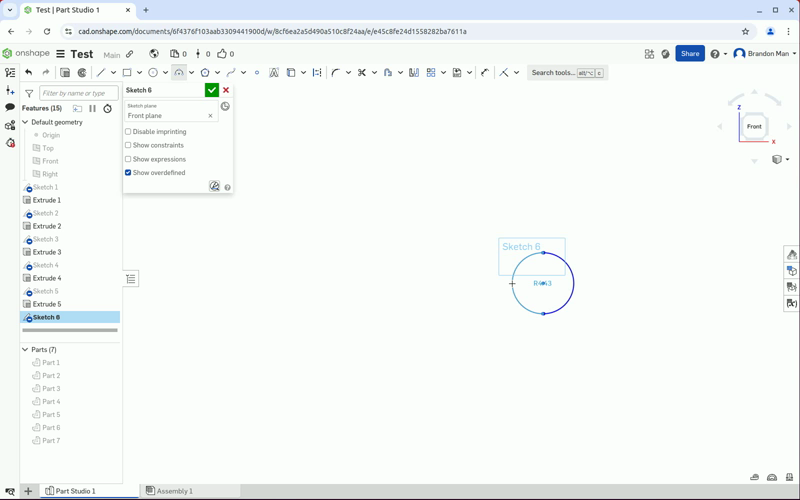
click(512, 283)
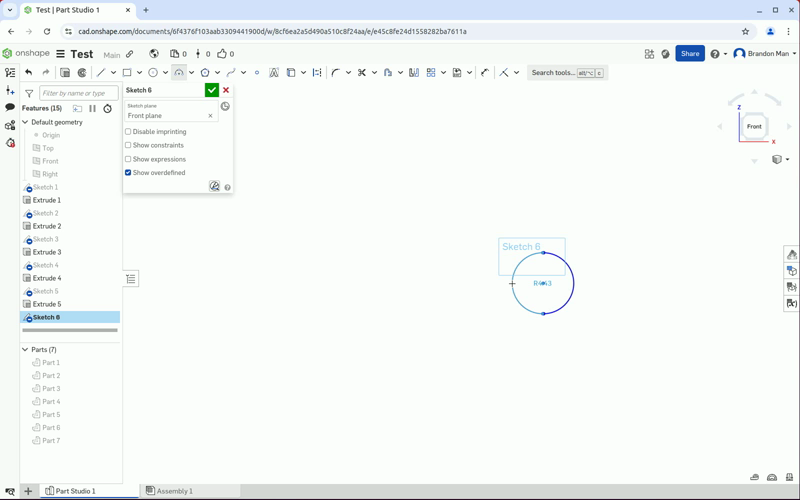
key_up(shift)
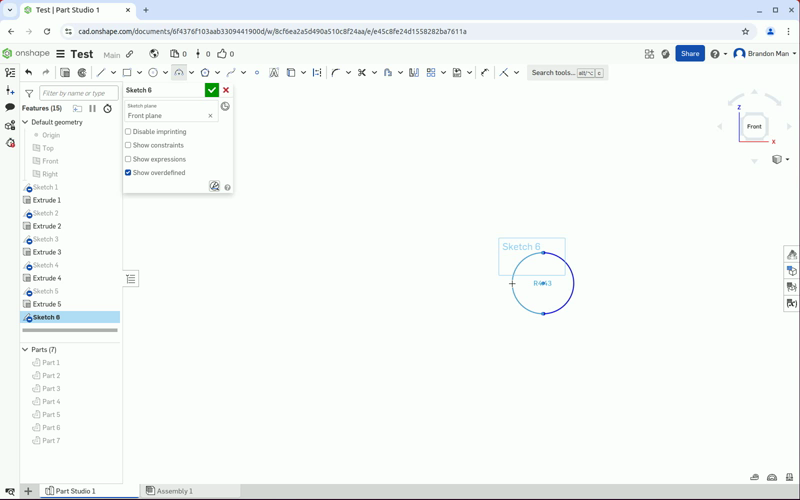
key(esc)
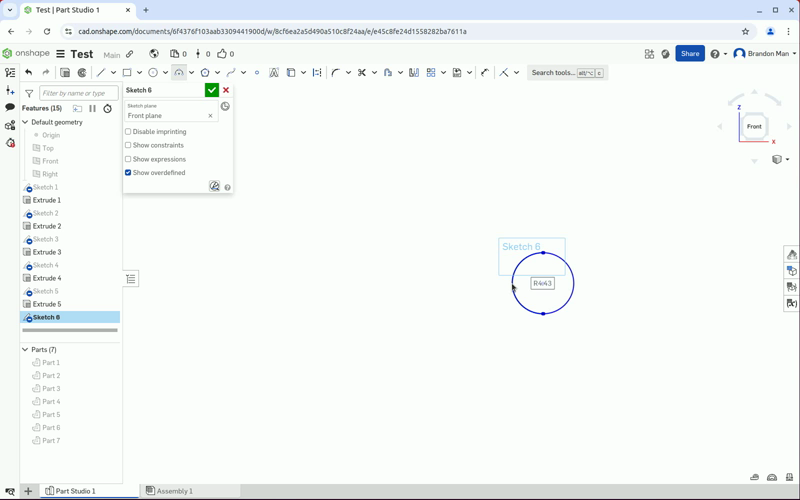
key(c)
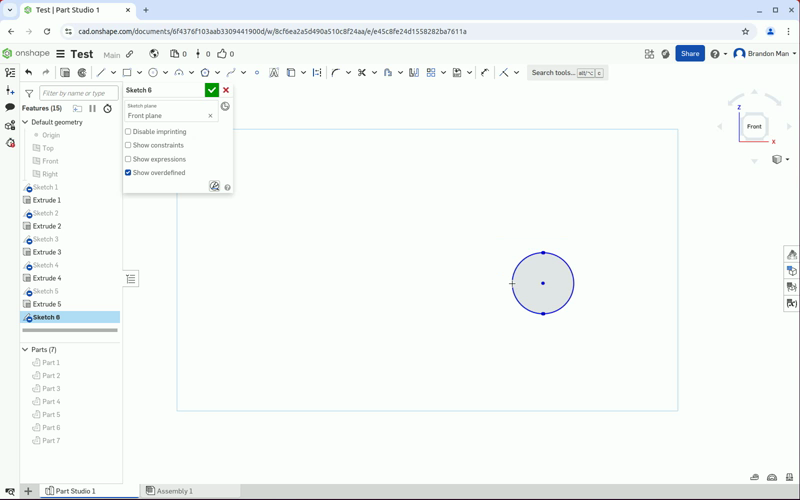
key_down(shift)
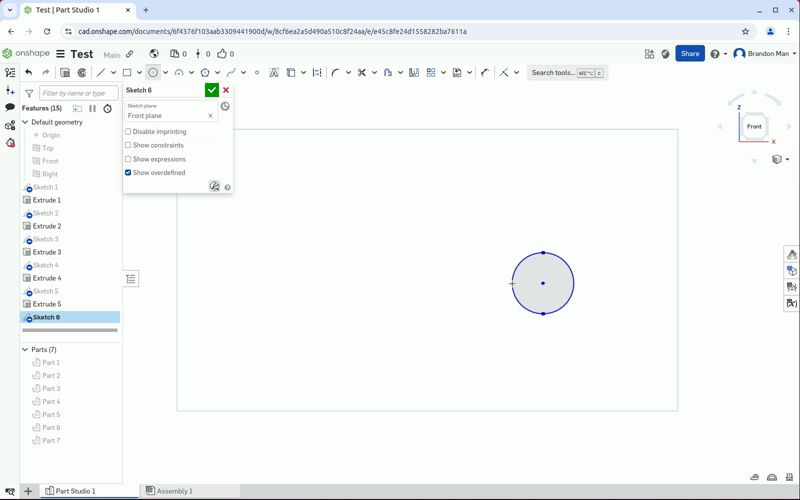
mouse_move(543, 282)
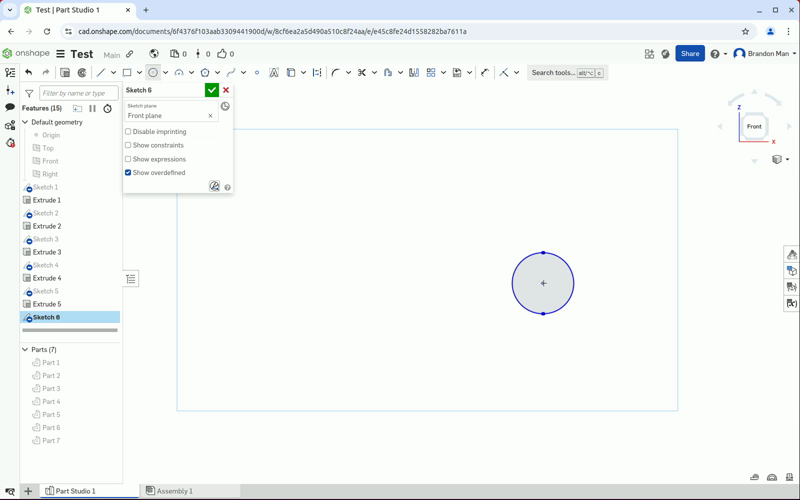
scroll(6)
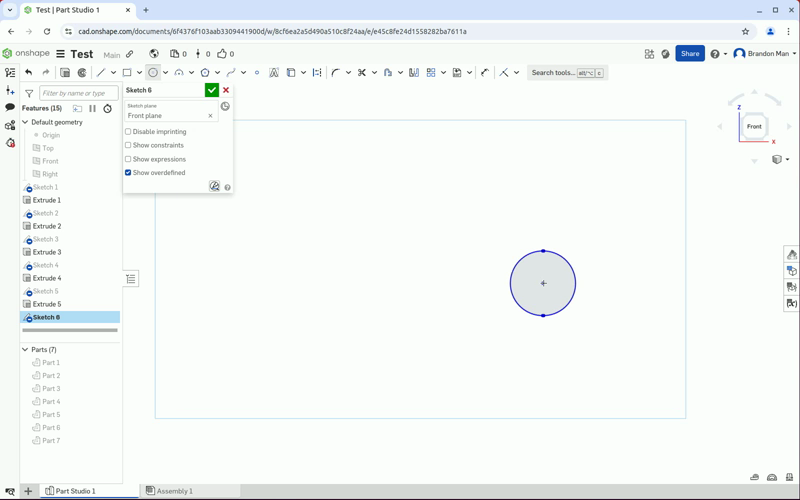
scroll(6)
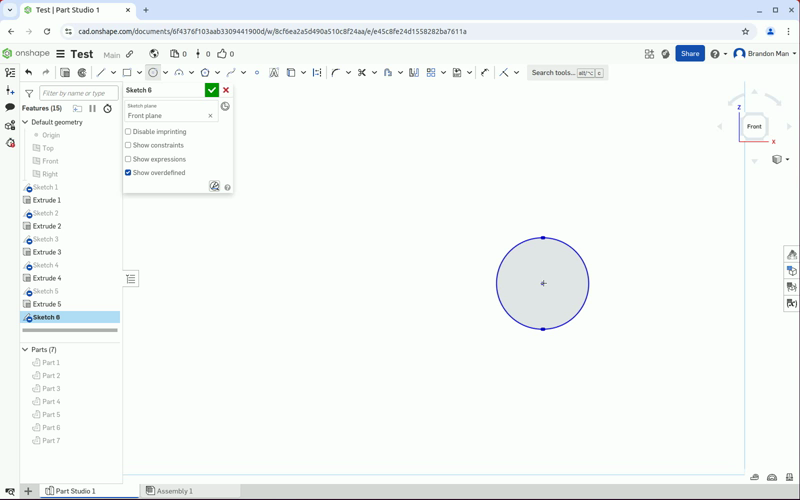
scroll(6)
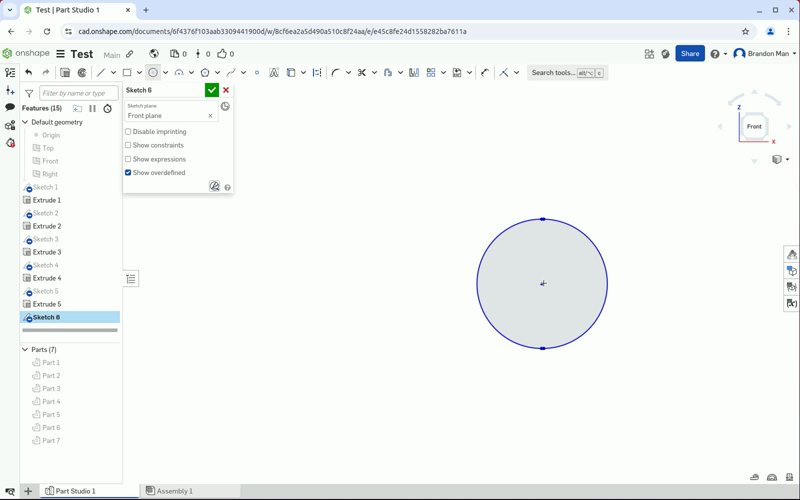
scroll(6)
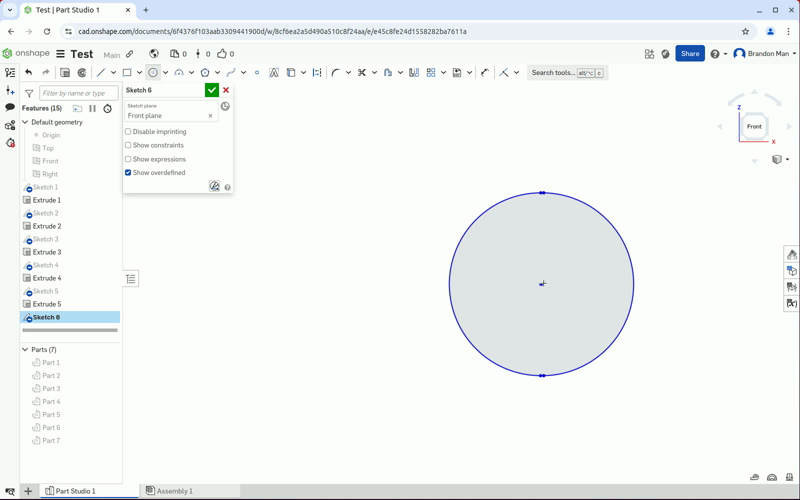
scroll(6)
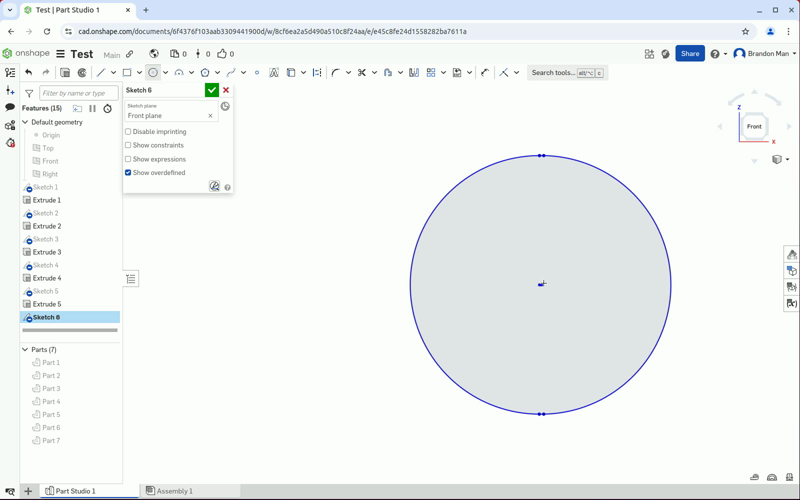
scroll(6)
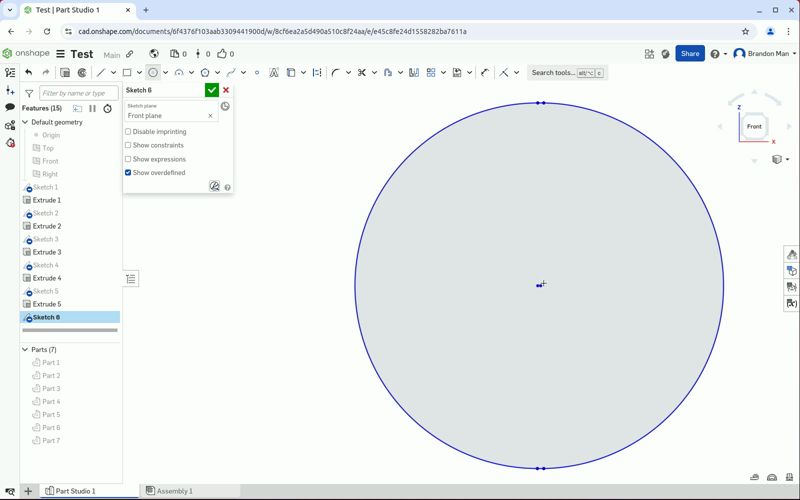
scroll(6)
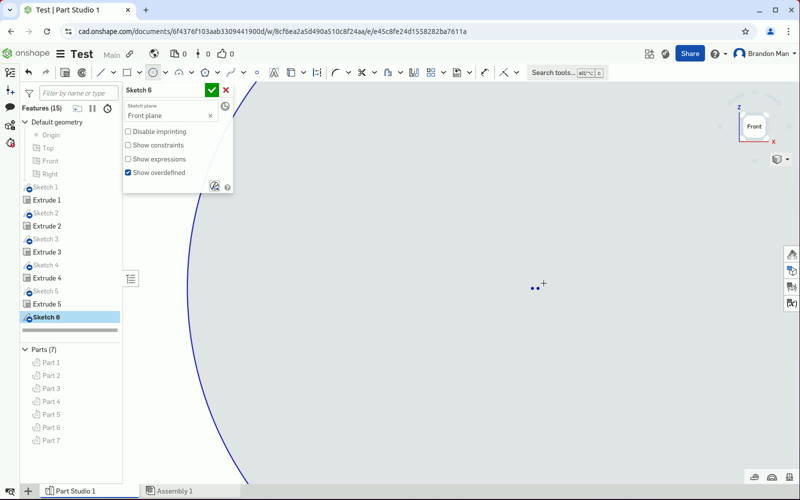
click(543, 282)
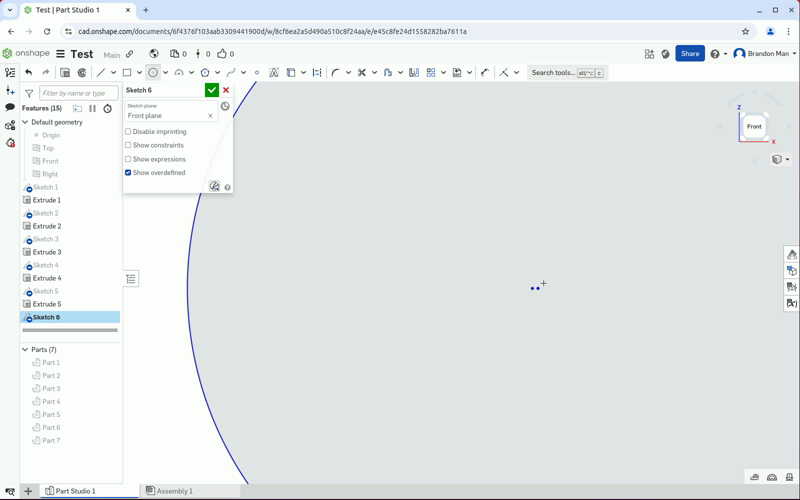
scroll(-6)
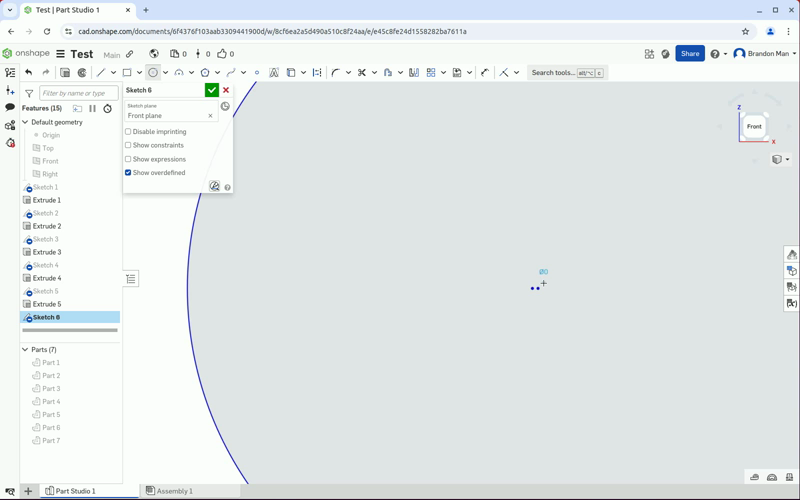
scroll(-6)
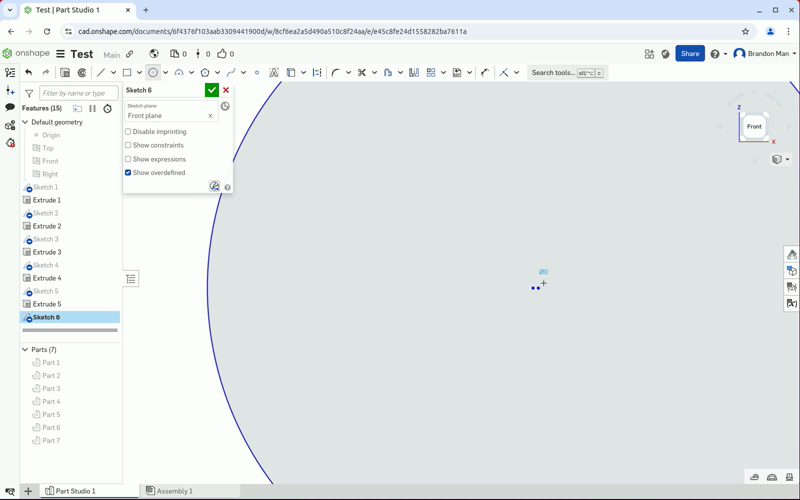
scroll(-6)
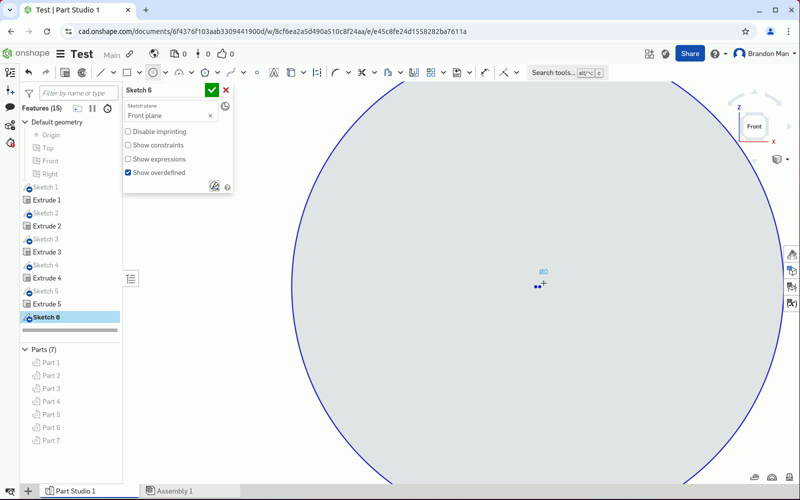
scroll(-6)
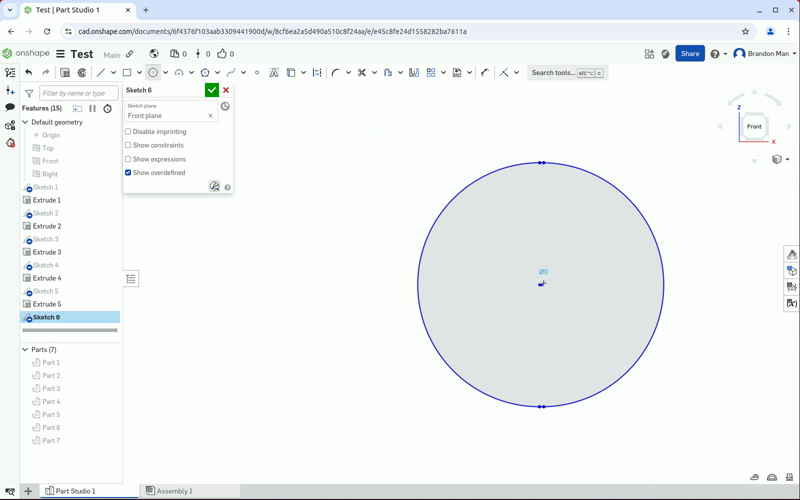
scroll(-6)
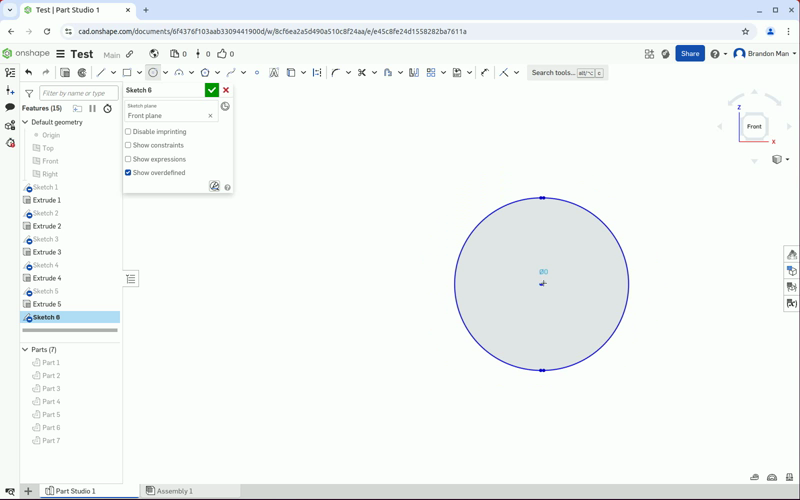
scroll(-6)
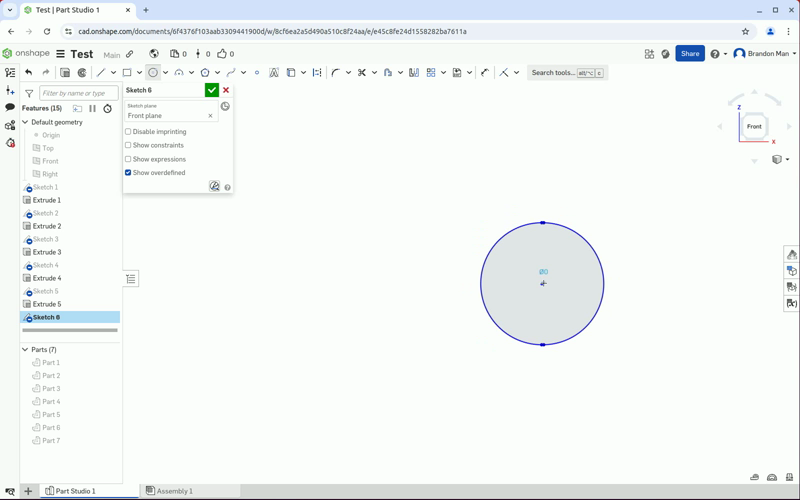
scroll(-6)
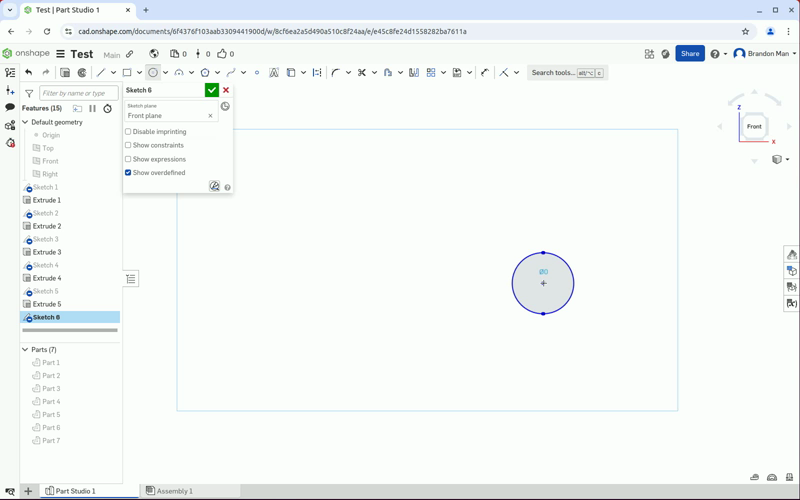
key_up(shift)
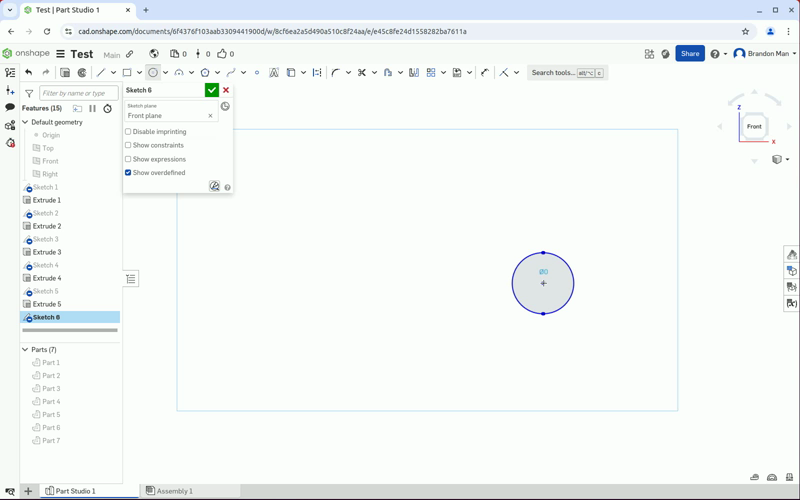
mouse_move(555, 282)
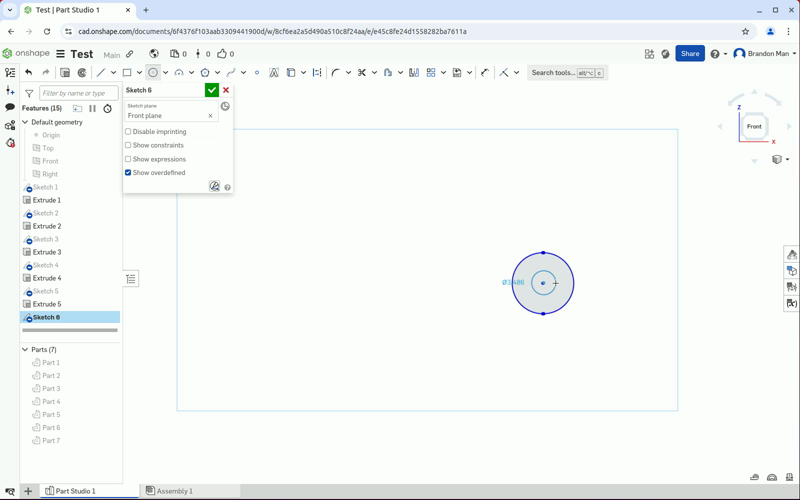
click(555, 282)
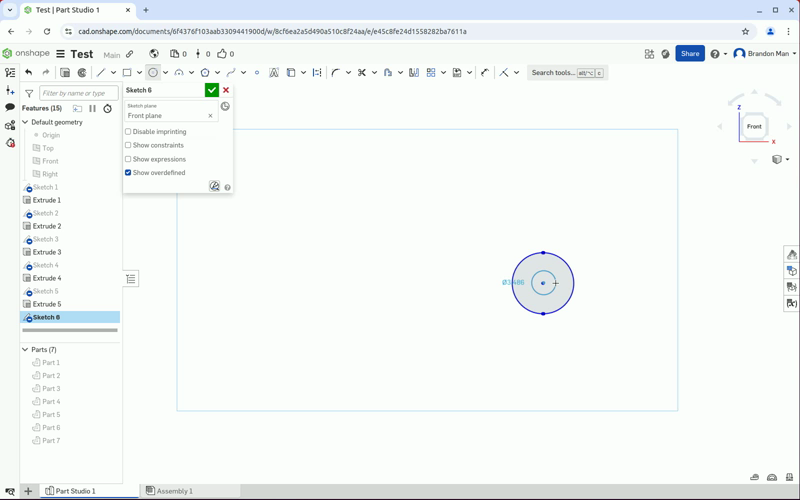
key(esc)
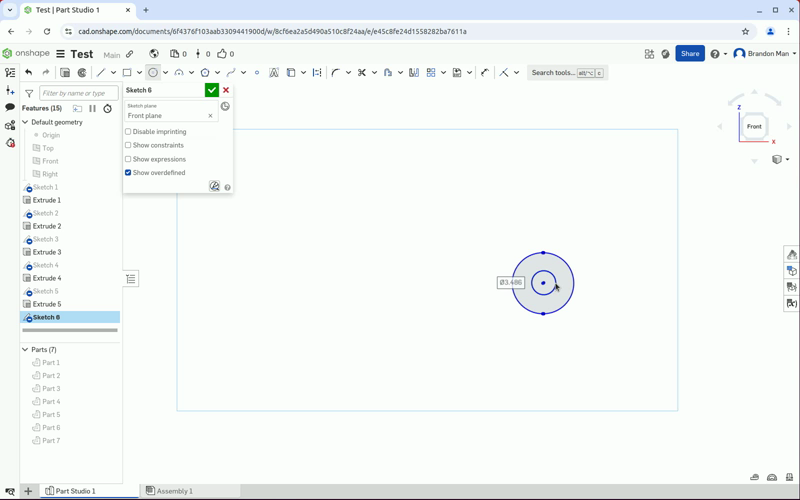
mouse_move(518, 291)
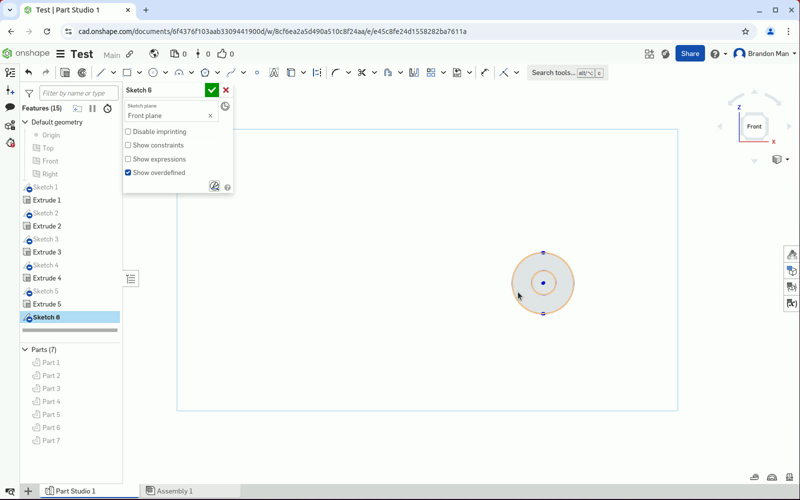
click(518, 291)
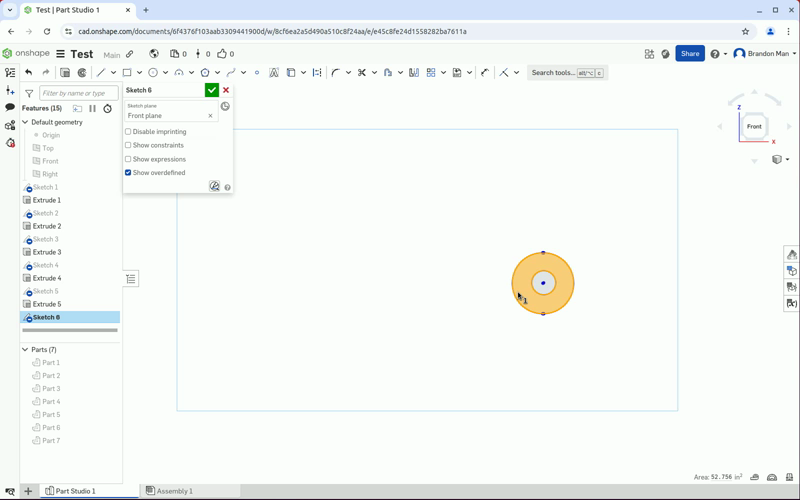
mouse_move(73, 352)
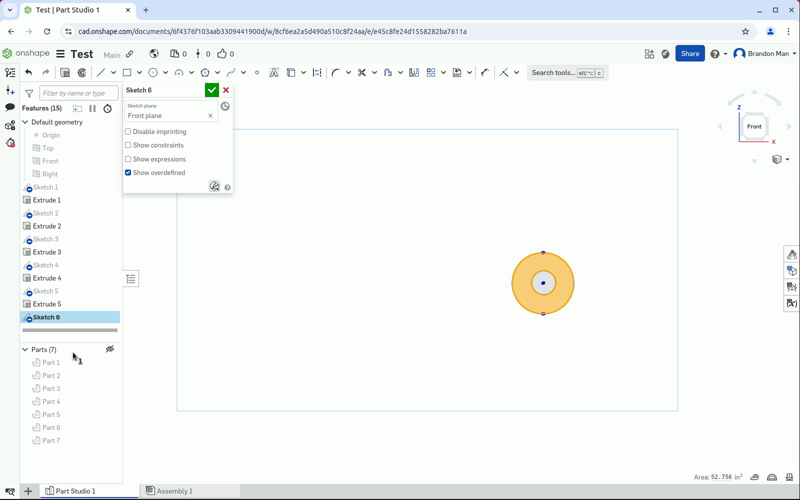
key(shift+y)
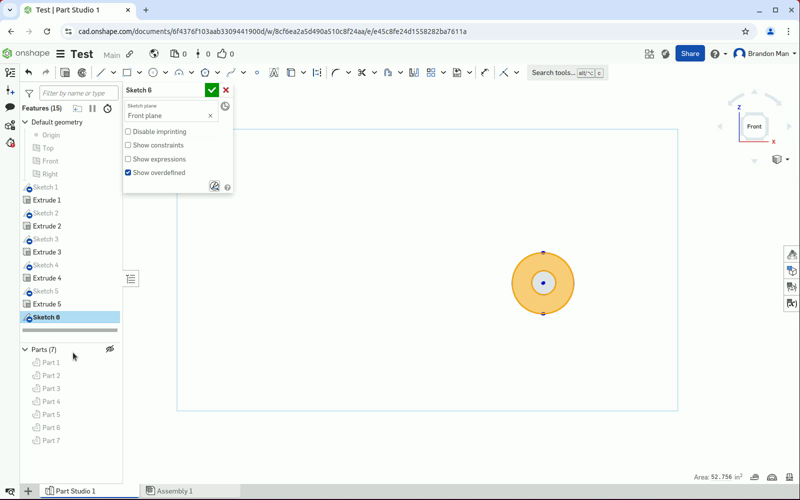
key(shift+e)
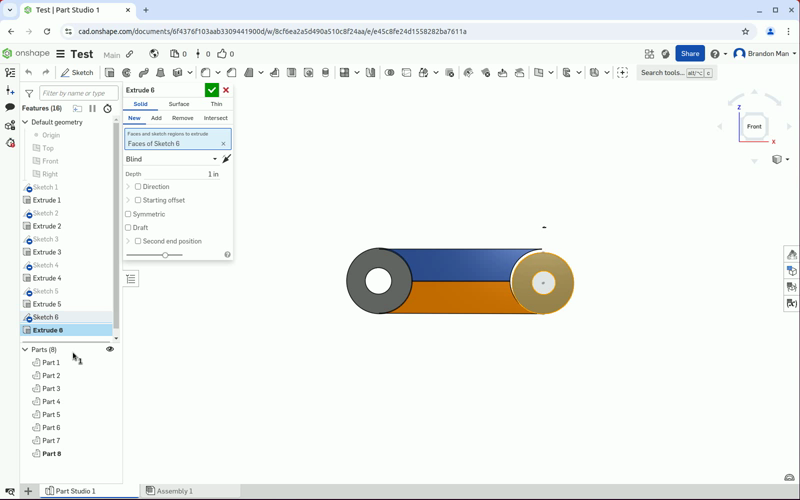
mouse_move(143, 106)
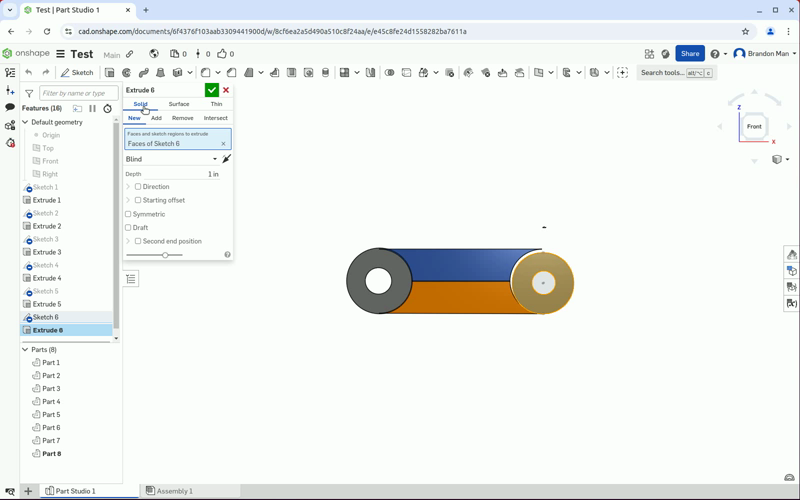
click(143, 106)
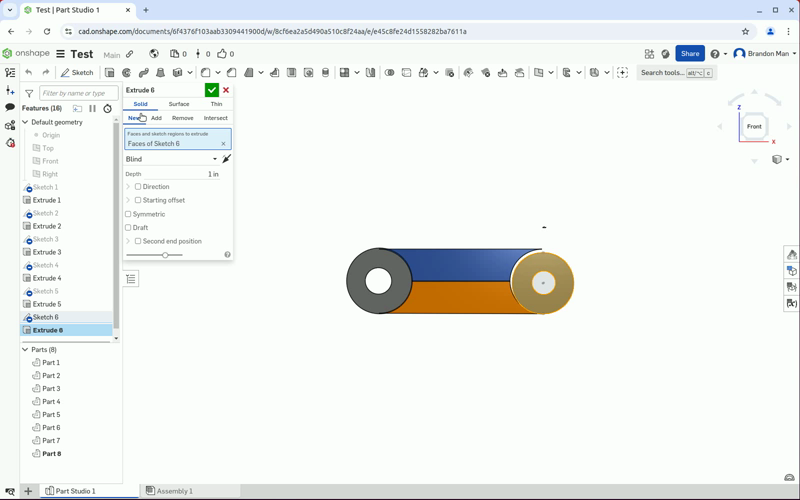
mouse_move(137, 120)
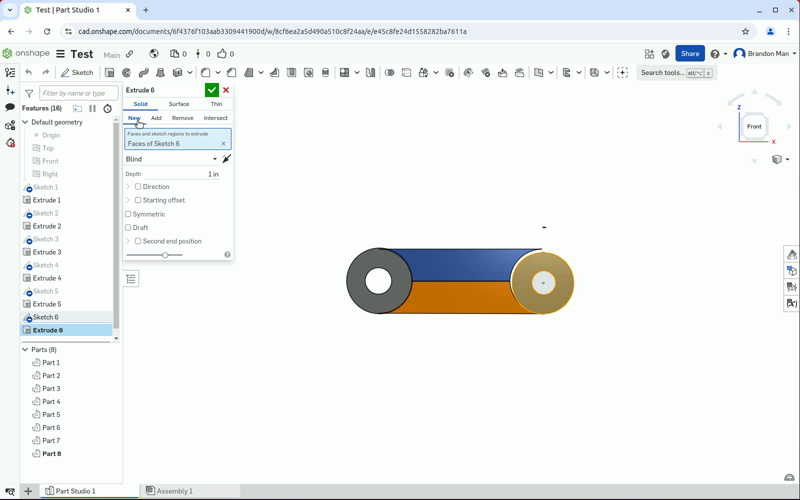
click(137, 120)
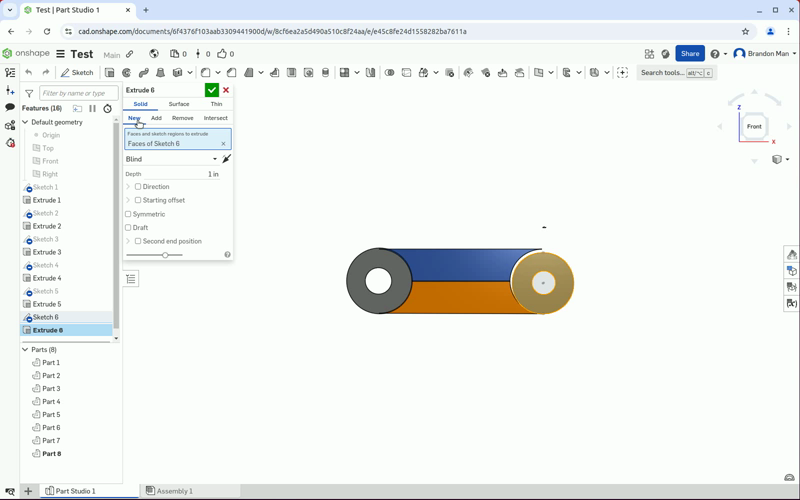
key(tab, 4)
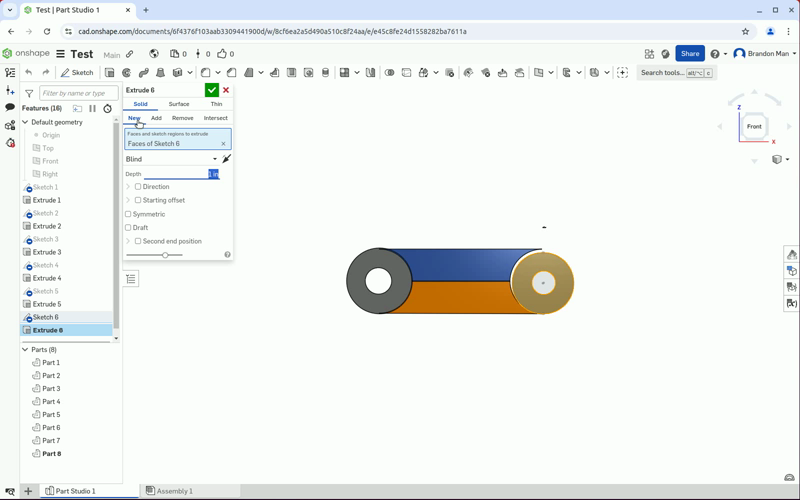
text(3.129)
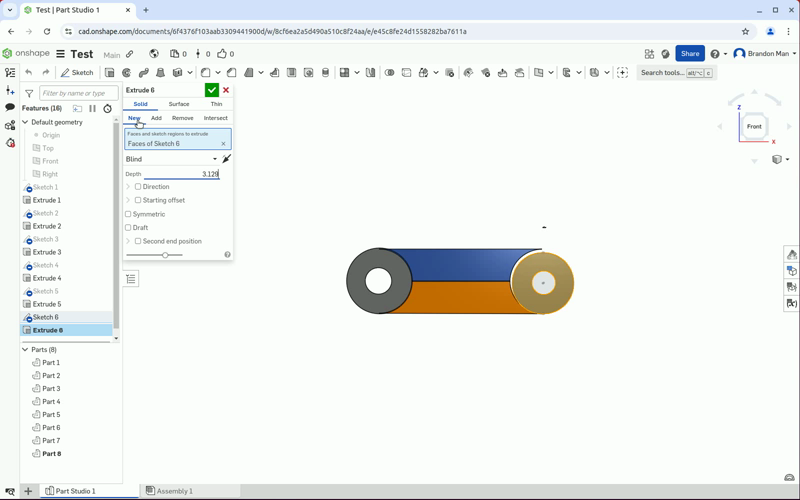
key(enter)
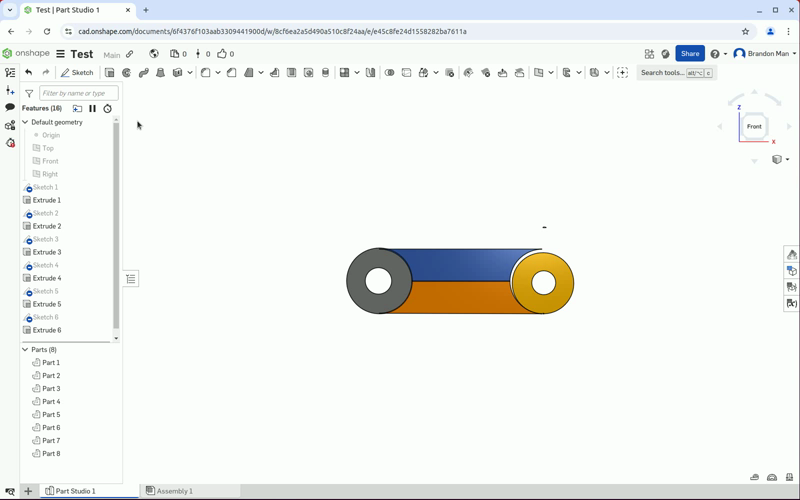
key(shift+h)
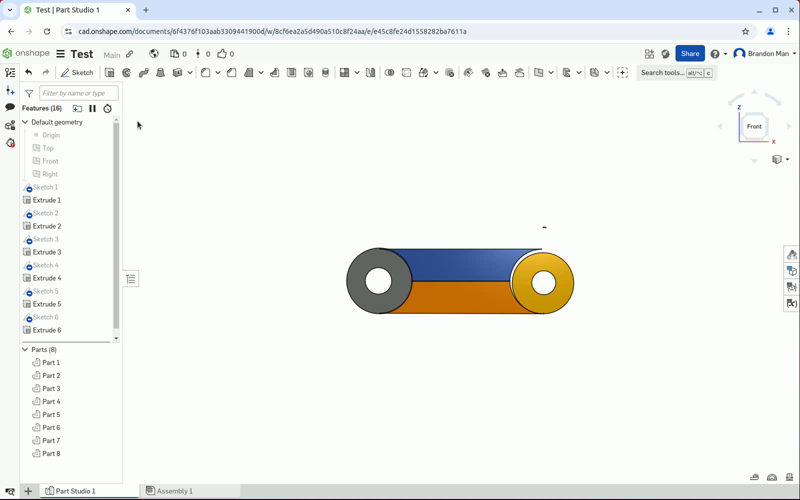
key(shift+h)
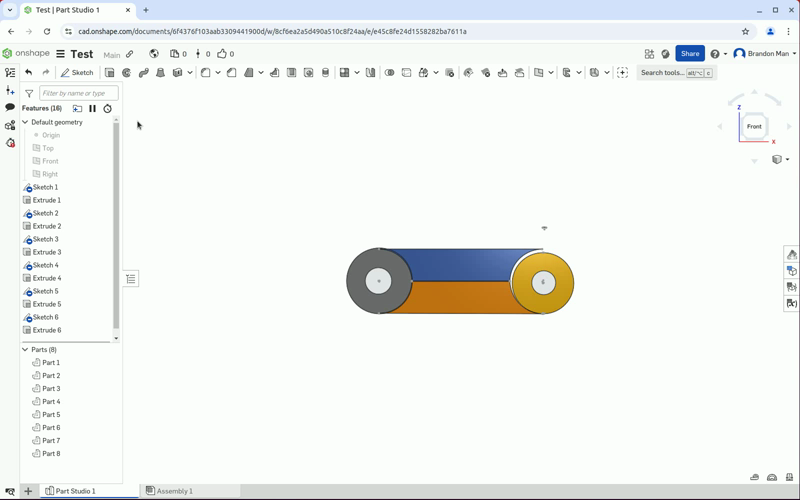
key(shift+7)
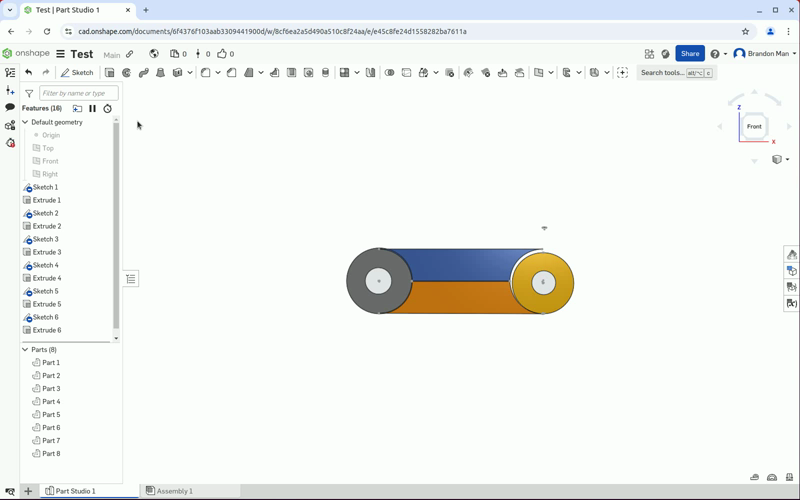
key(left, 2)
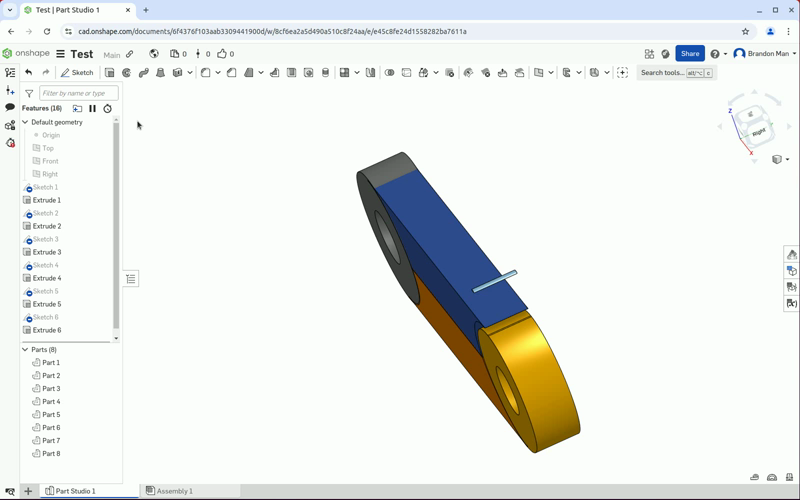
key(down, 2)
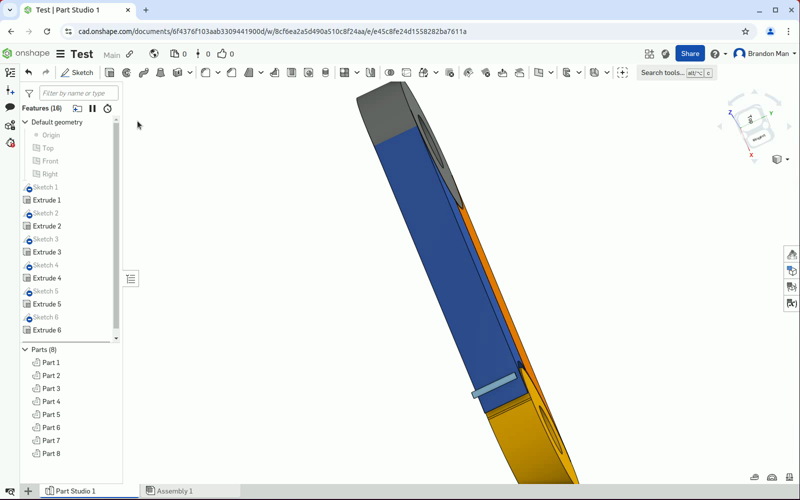
key(up, 2)
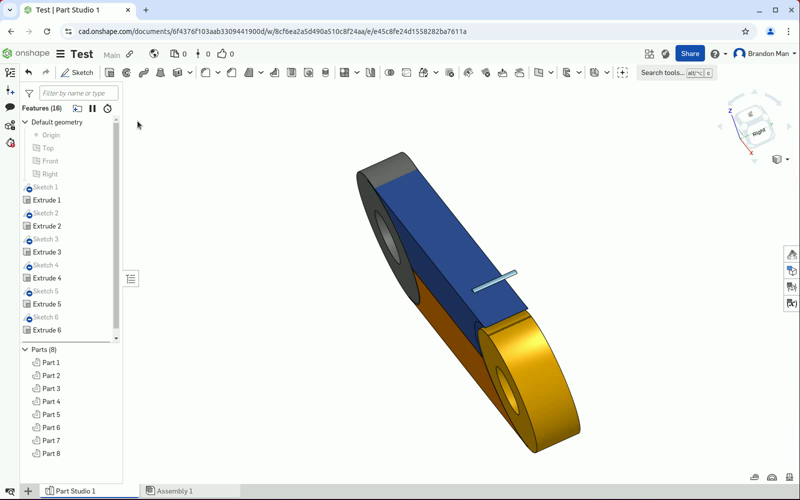
key(right, 2)
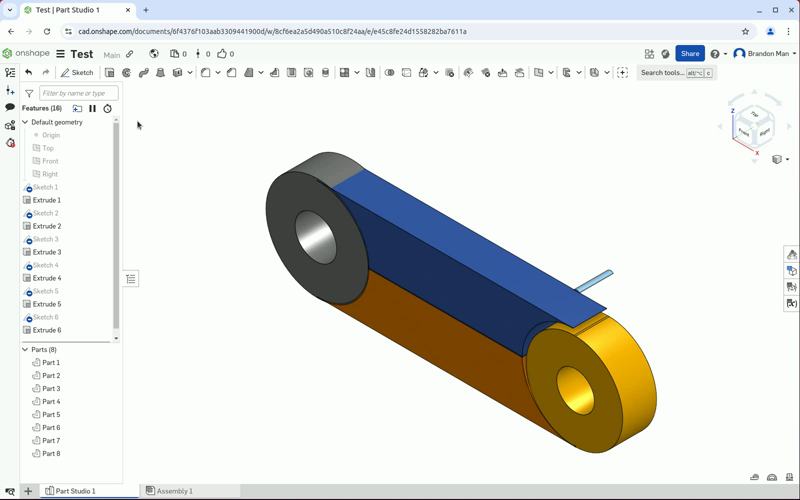
mouse_move(69, 189)
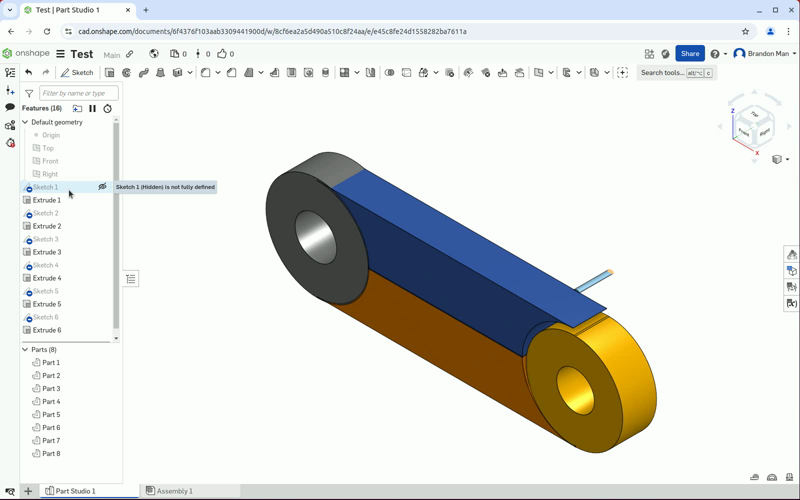
click(69, 189)